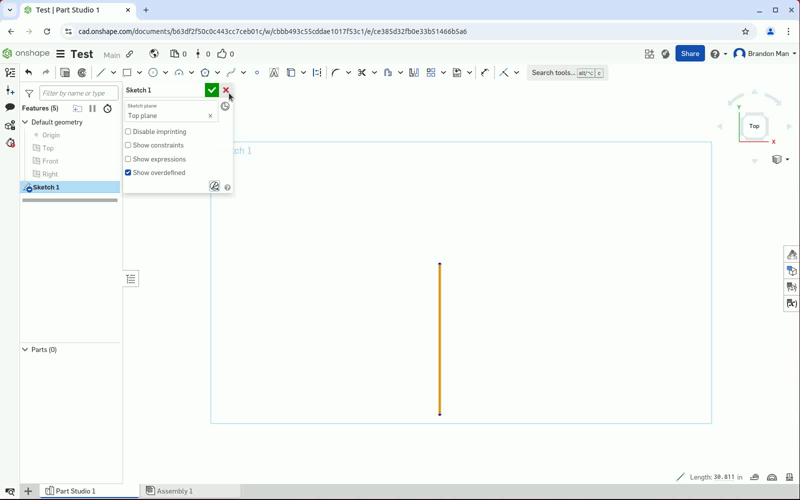
key(shift+h)
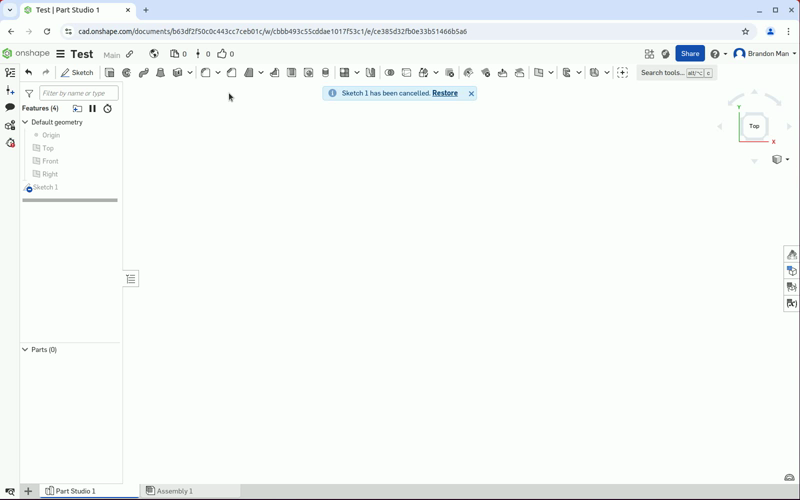
mouse_move(73, 352)
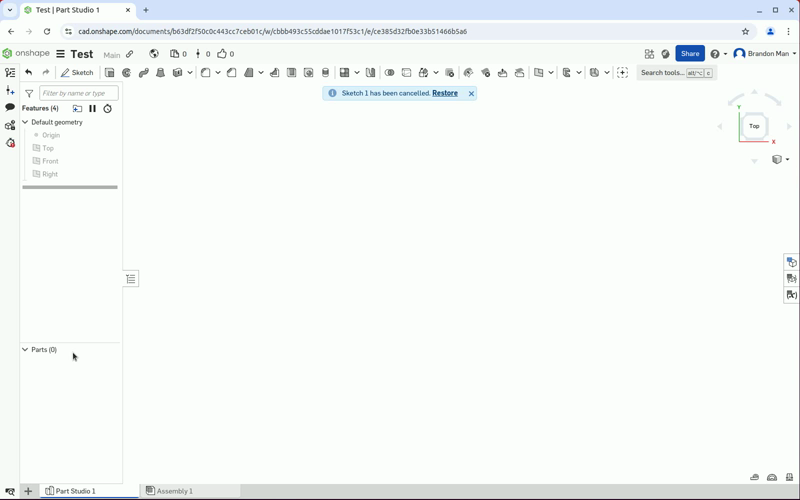
key(y)
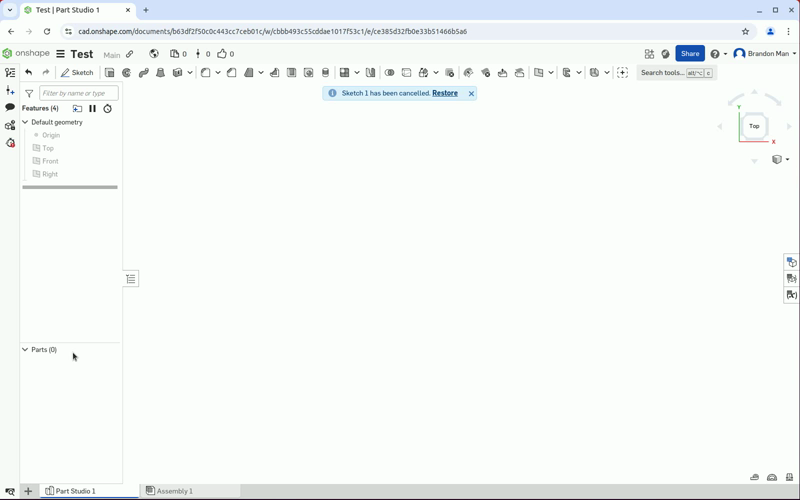
key(shift+p)
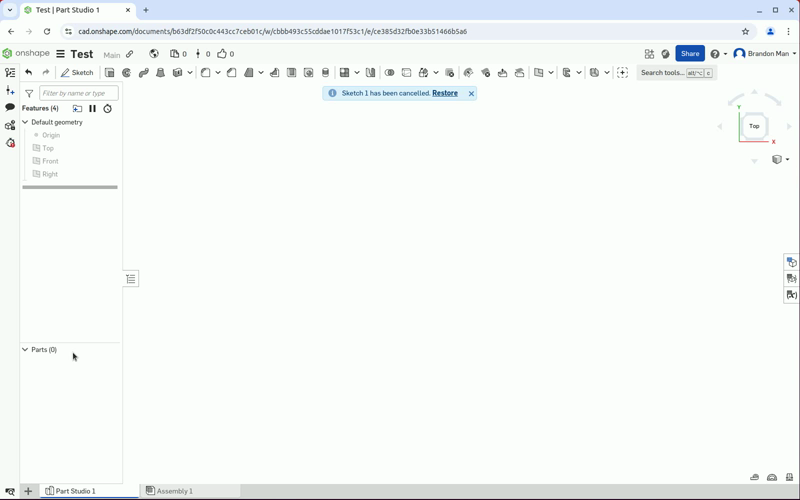
key(space)
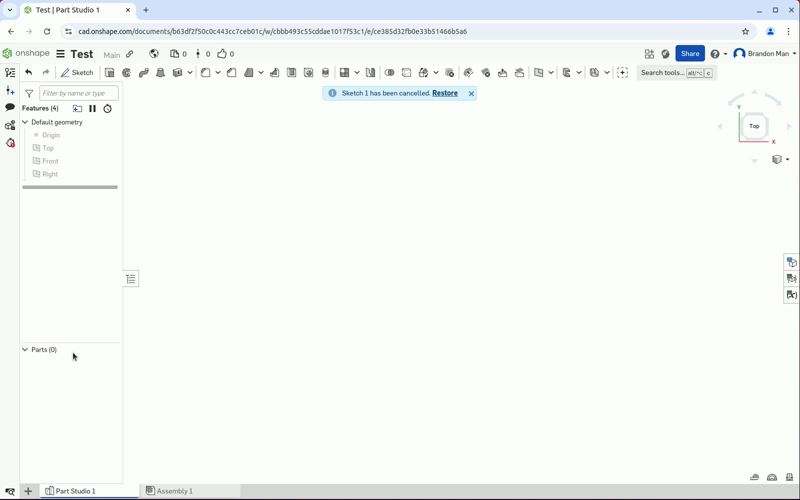
key_down(shift)
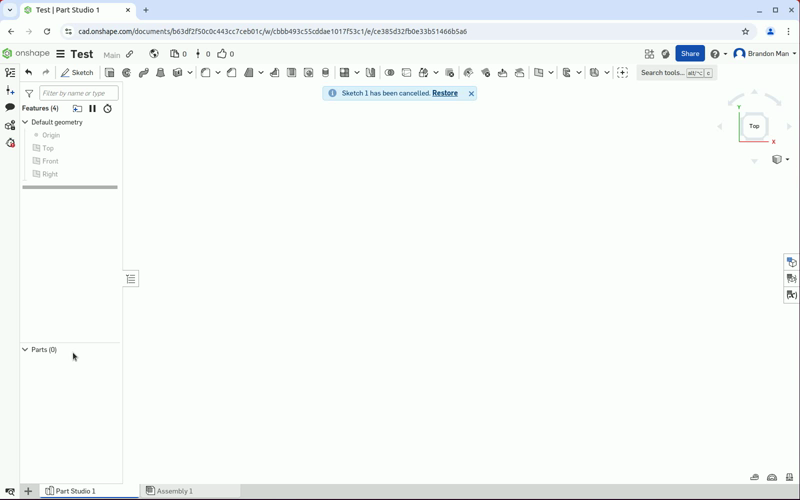
key(up)
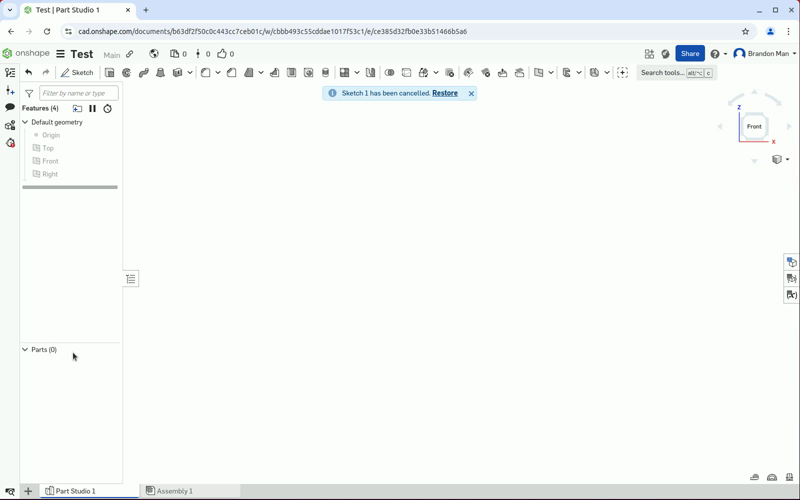
key_up(shift)
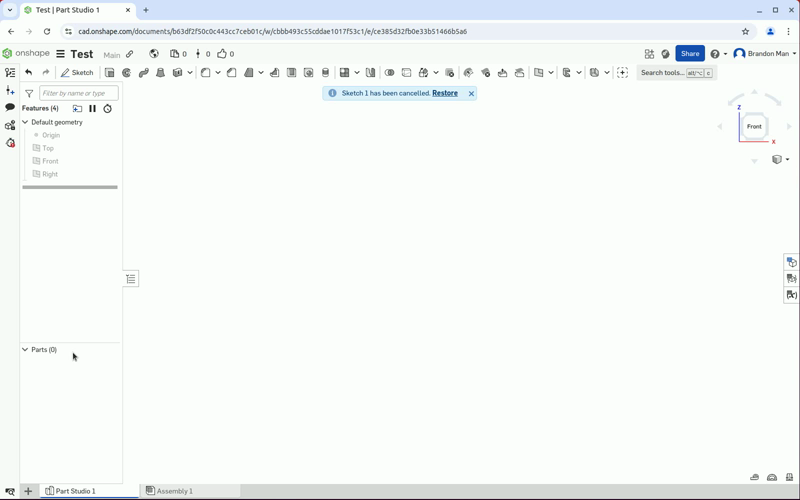
mouse_move(73, 352)
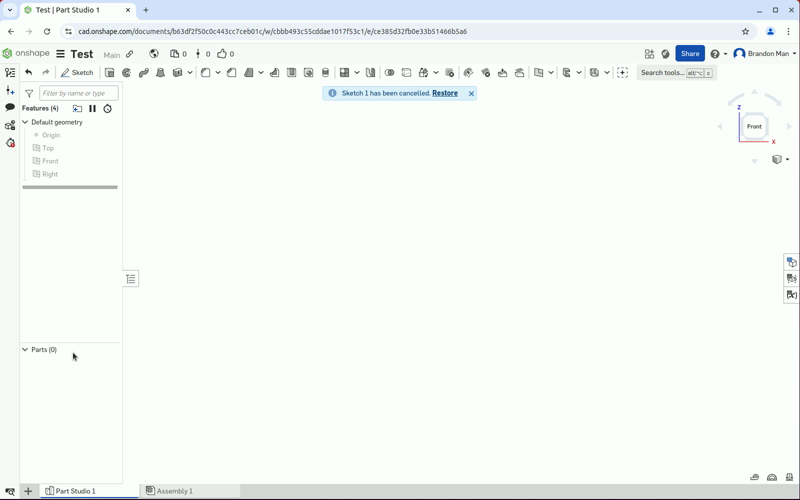
key(shift+y)
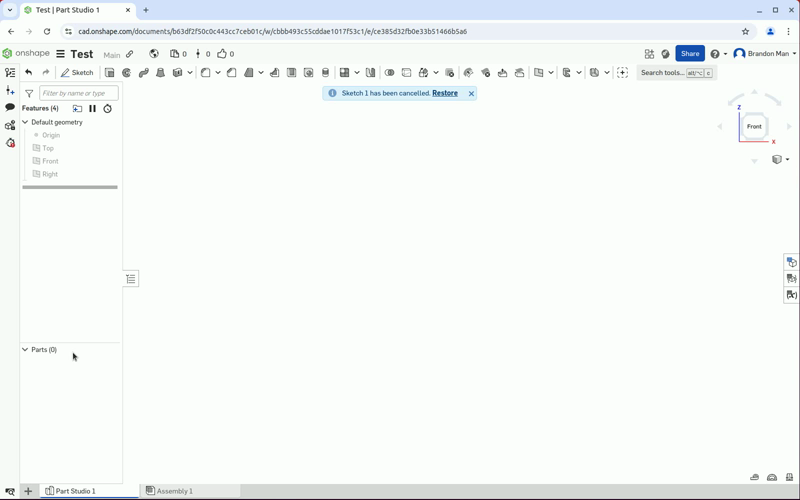
key(shift+s)
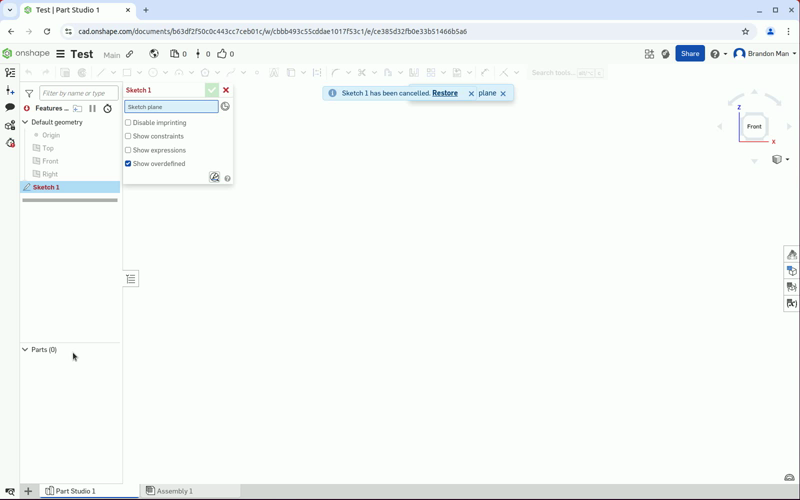
mouse_move(73, 163)
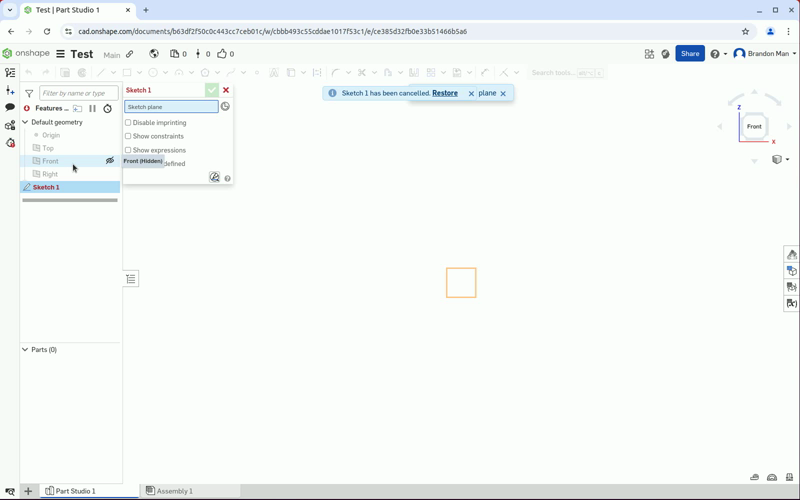
click(73, 163)
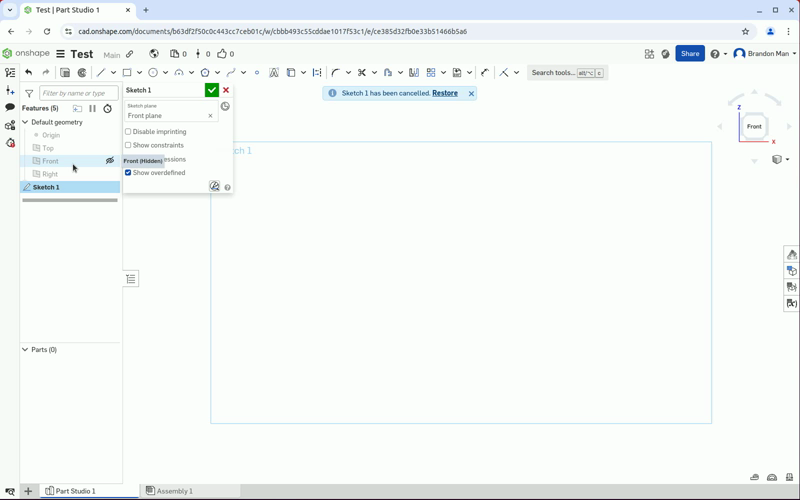
mouse_move(73, 352)
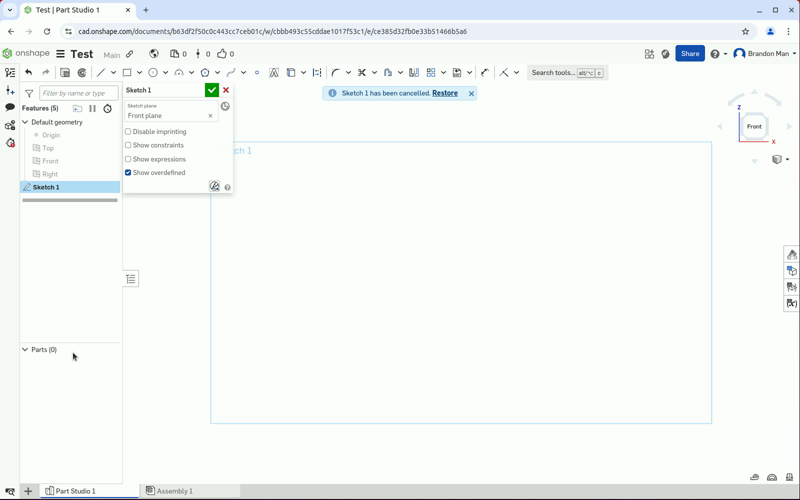
key(y)
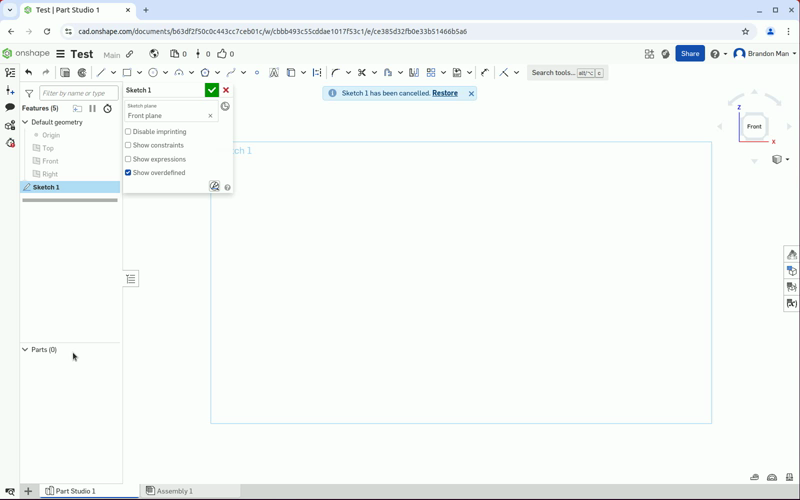
key(c)
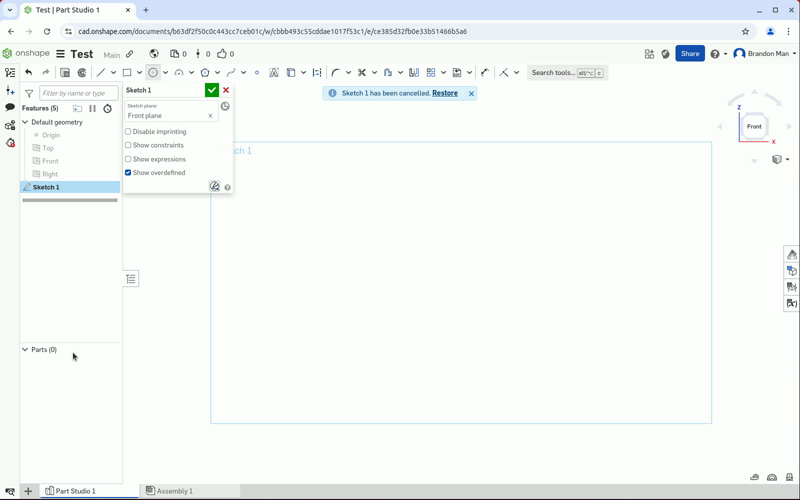
key_down(shift)
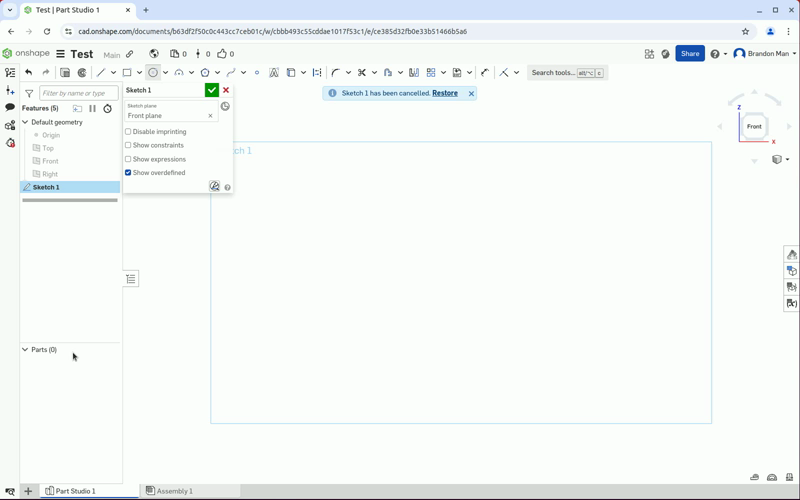
mouse_move(461, 282)
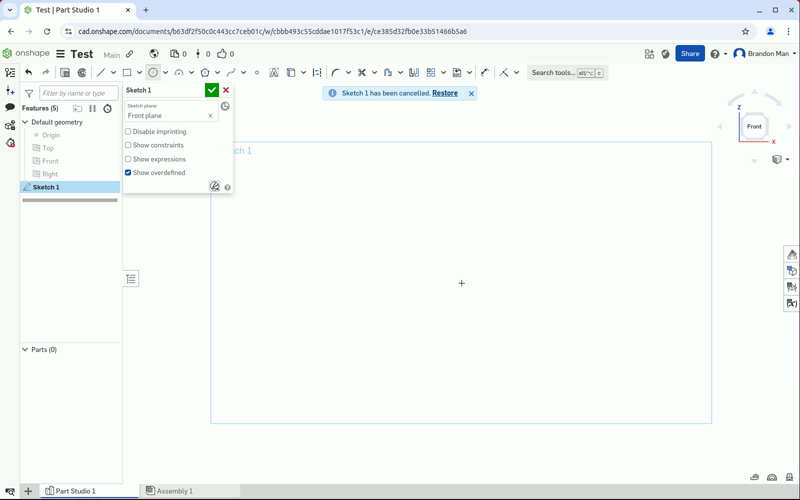
click(461, 282)
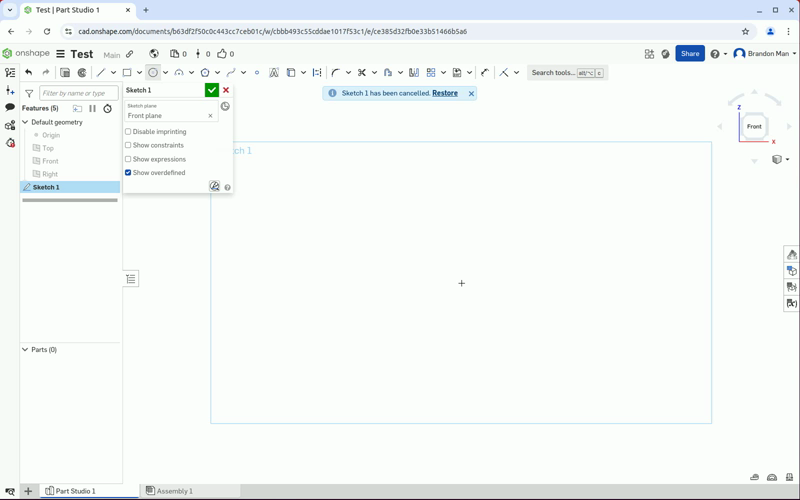
key_up(shift)
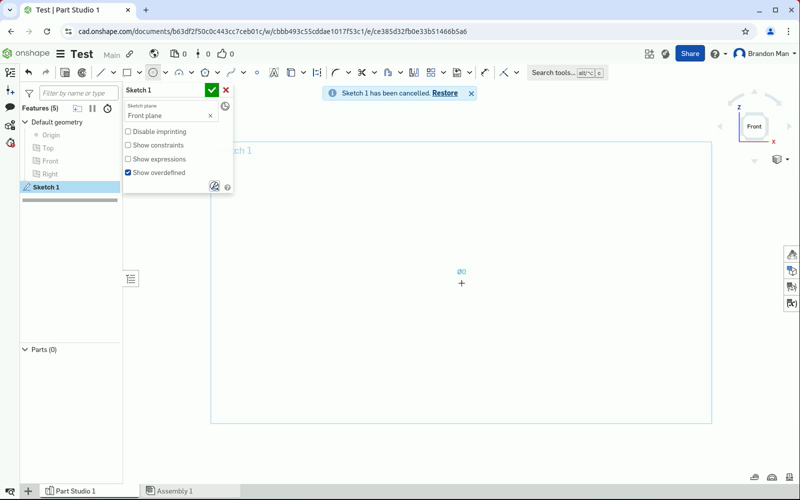
mouse_move(468, 282)
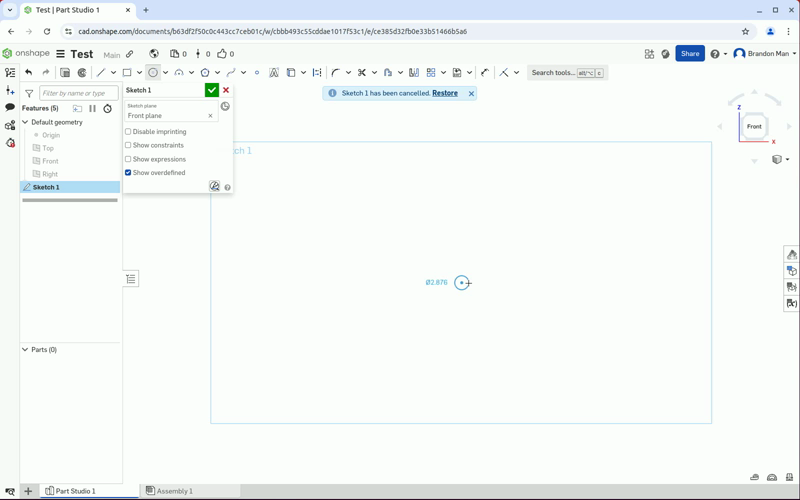
click(468, 282)
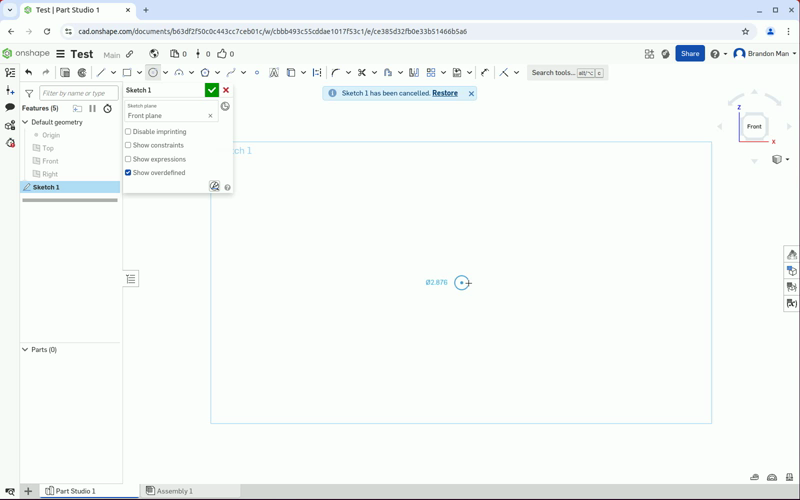
key(esc)
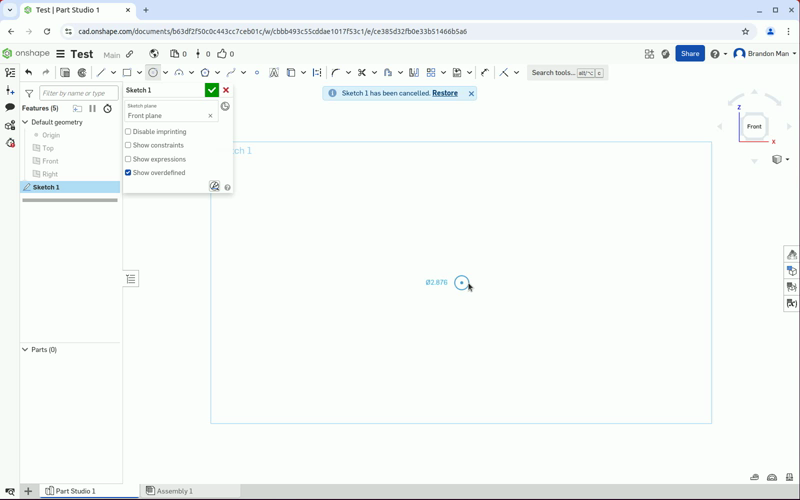
key(c)
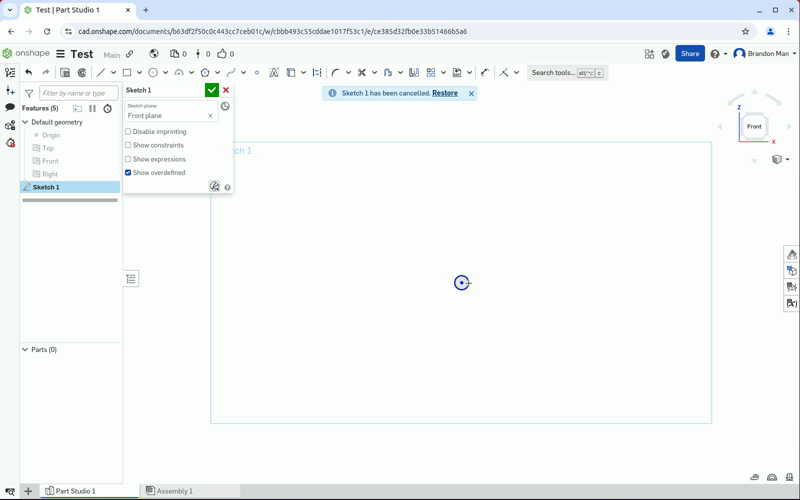
key_down(shift)
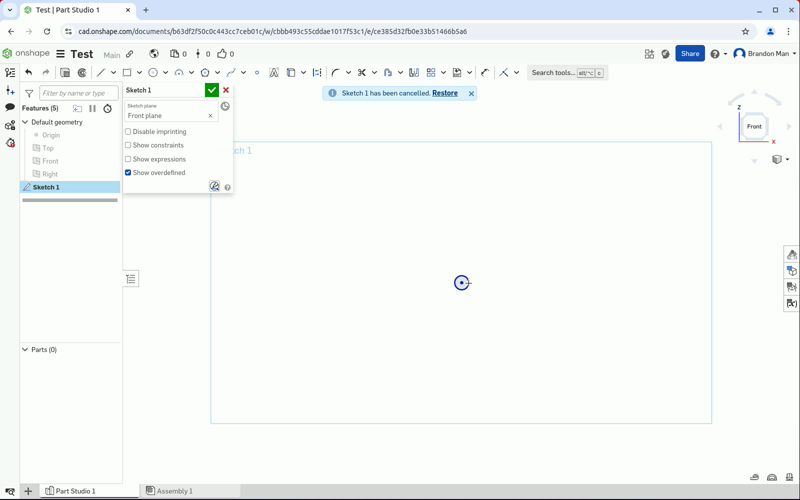
mouse_move(461, 282)
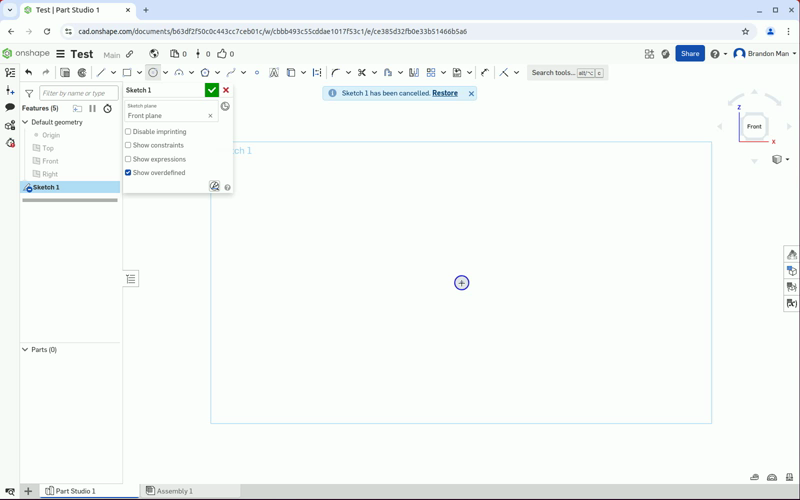
click(461, 282)
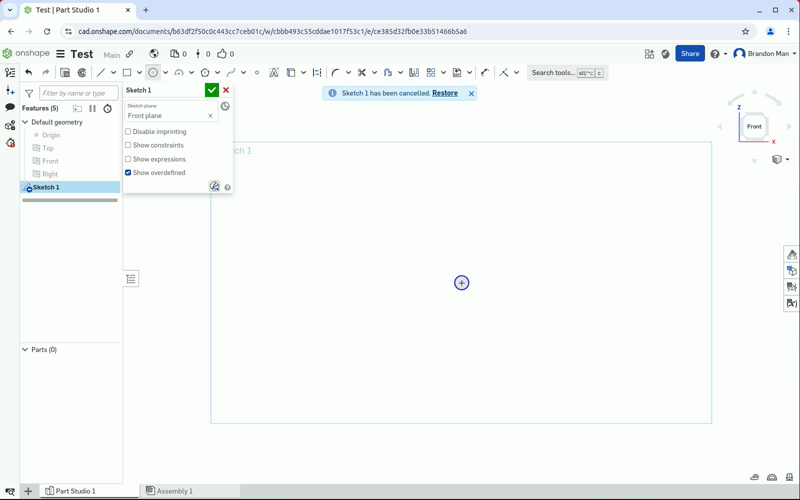
key_up(shift)
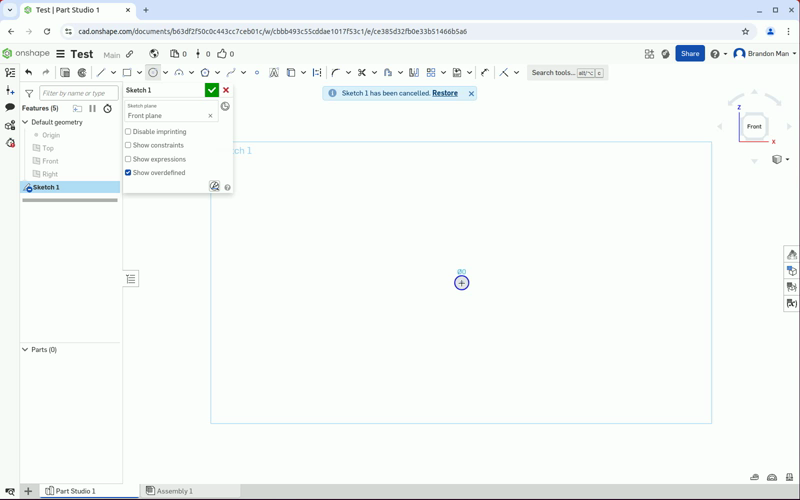
mouse_move(467, 282)
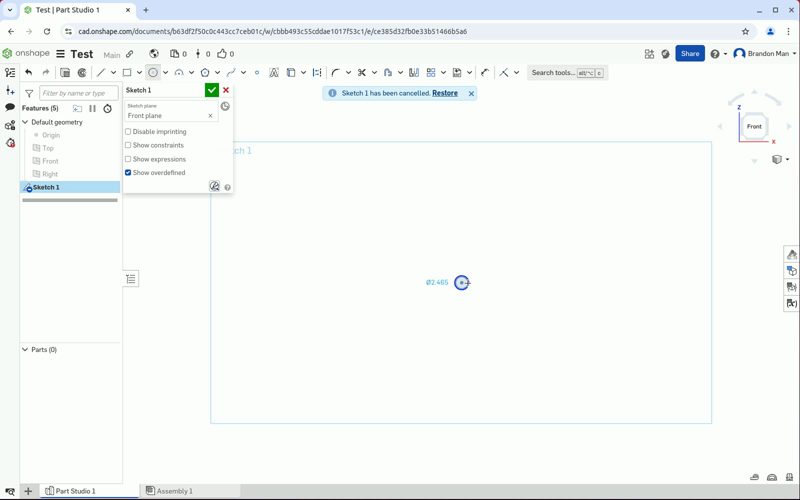
scroll(6)
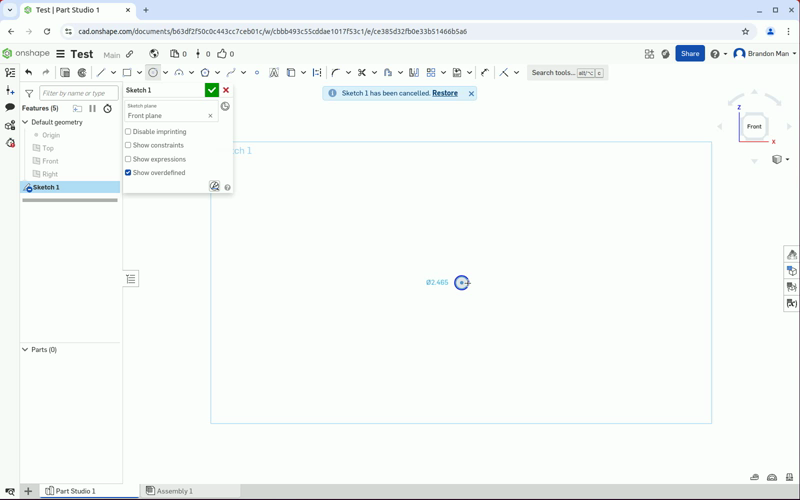
scroll(6)
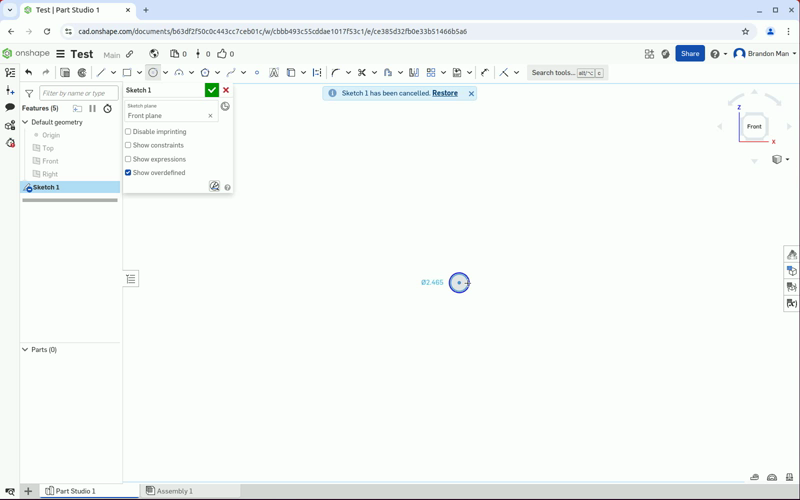
scroll(6)
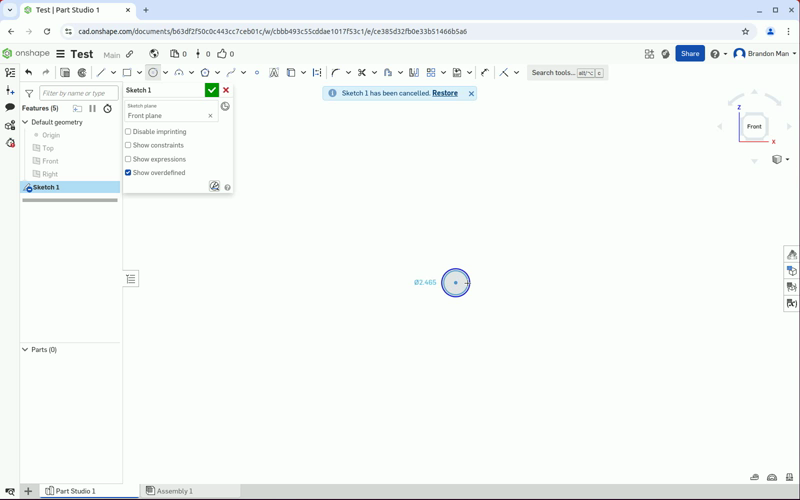
scroll(6)
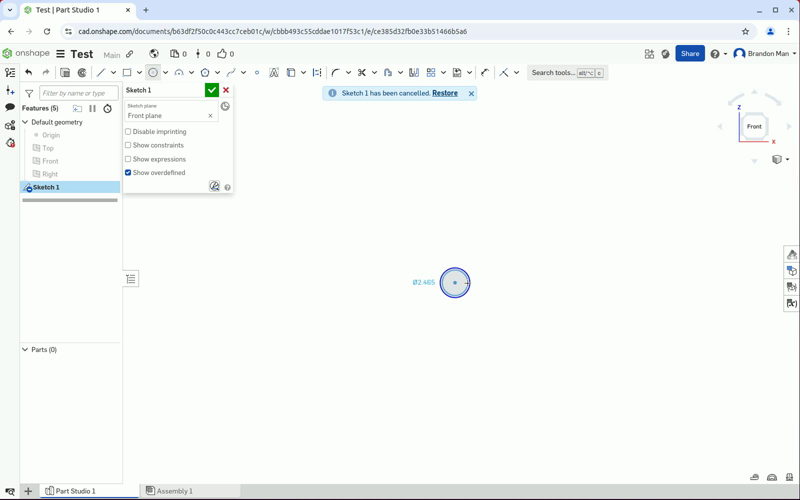
scroll(6)
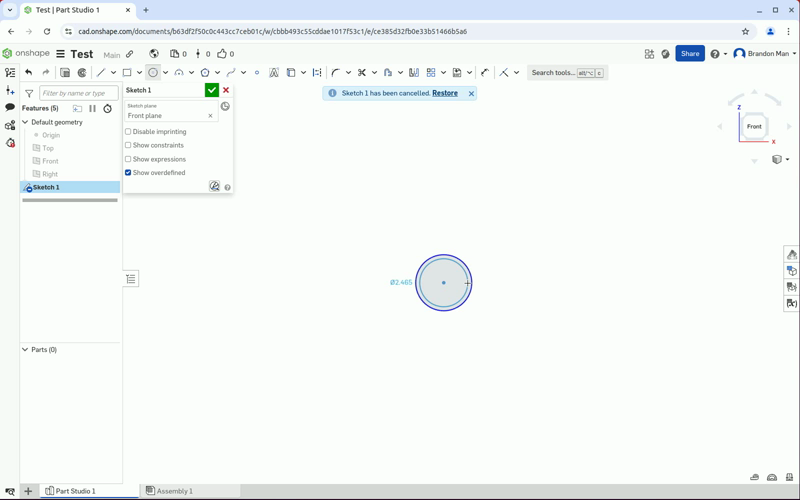
scroll(6)
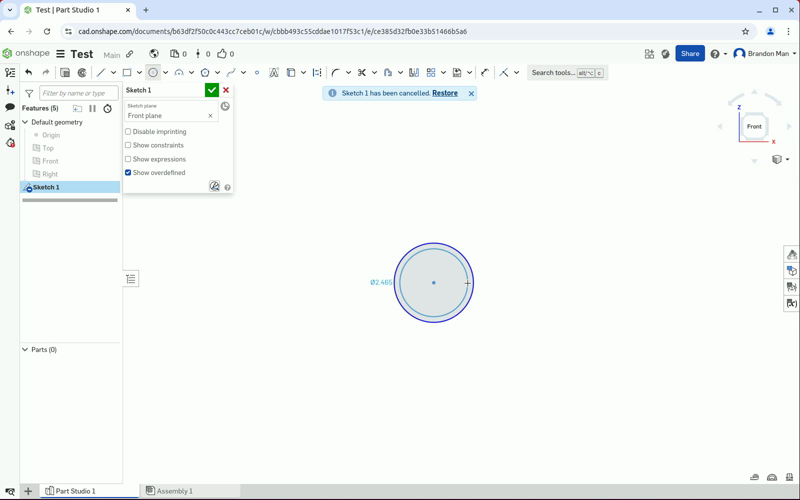
scroll(6)
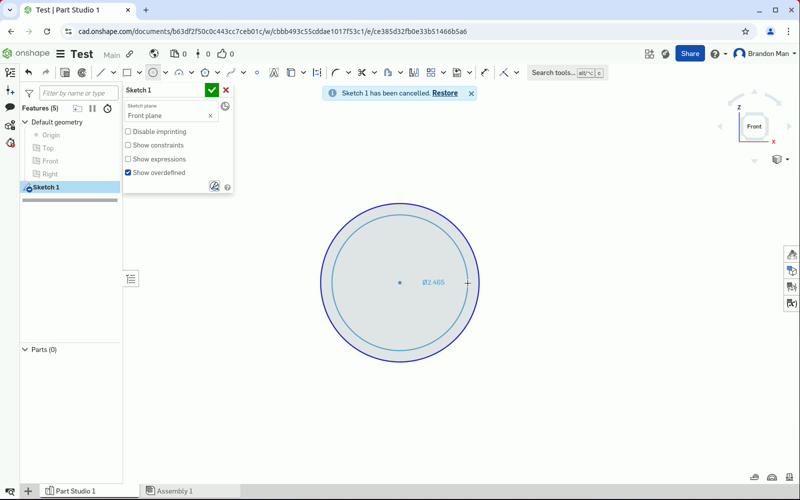
click(467, 282)
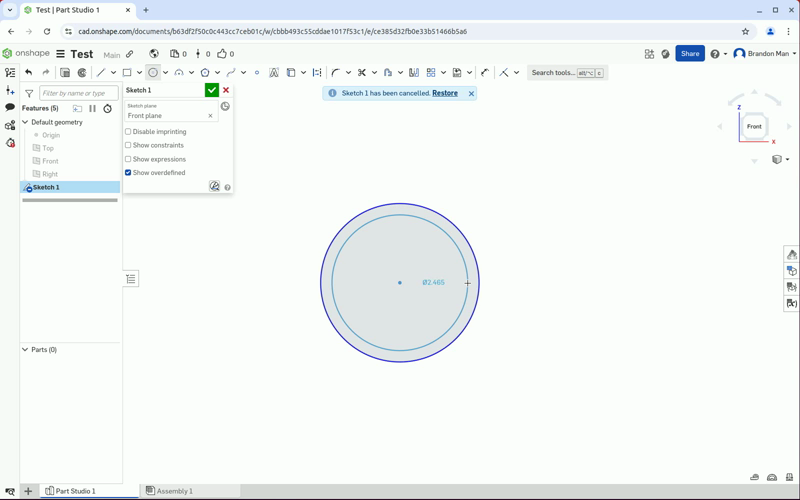
scroll(-6)
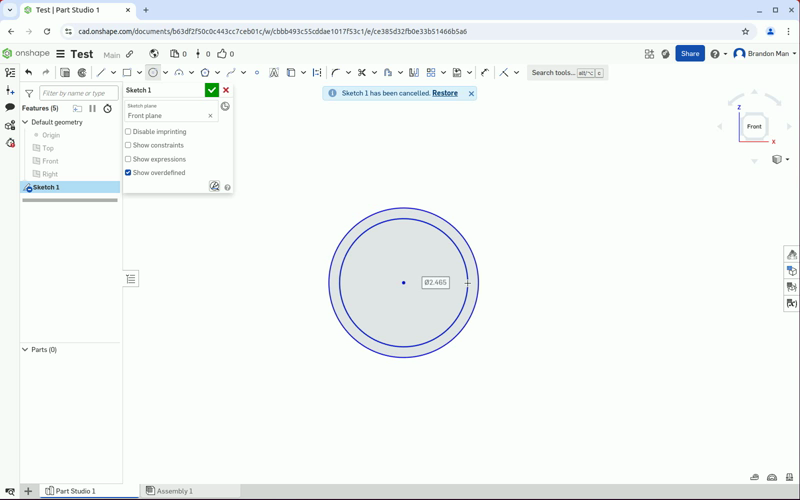
scroll(-6)
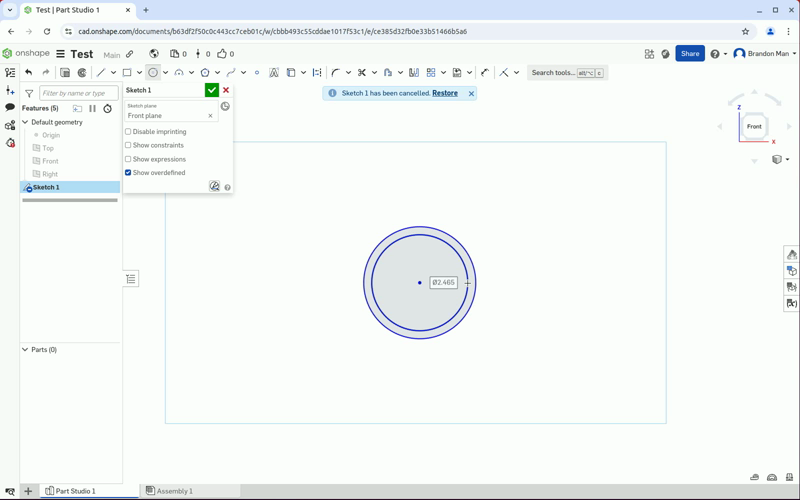
scroll(-6)
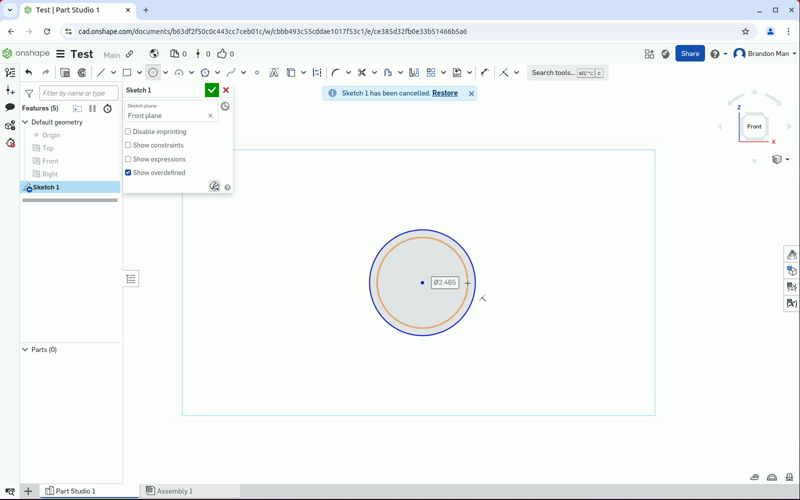
scroll(-6)
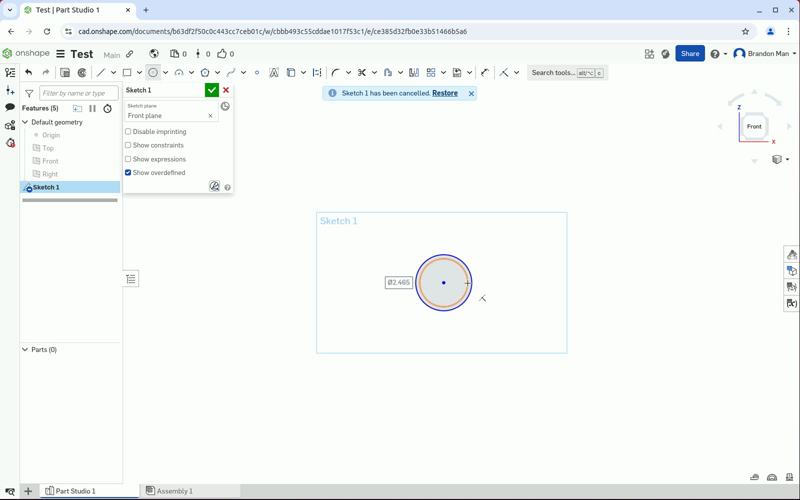
scroll(-6)
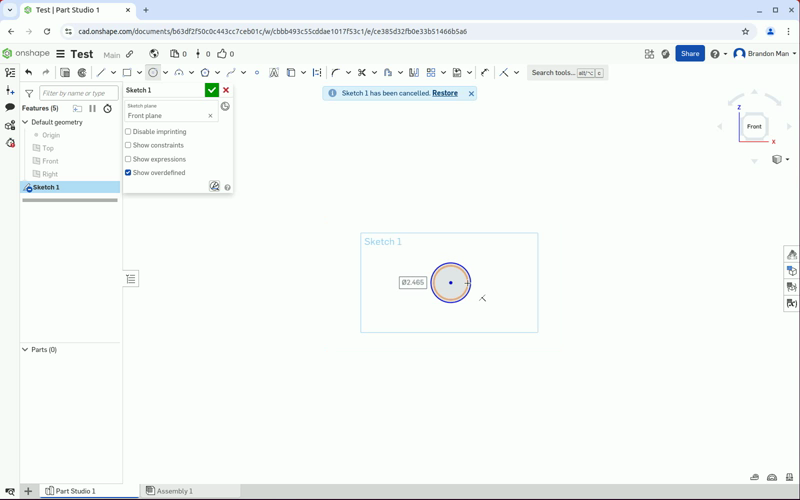
scroll(-6)
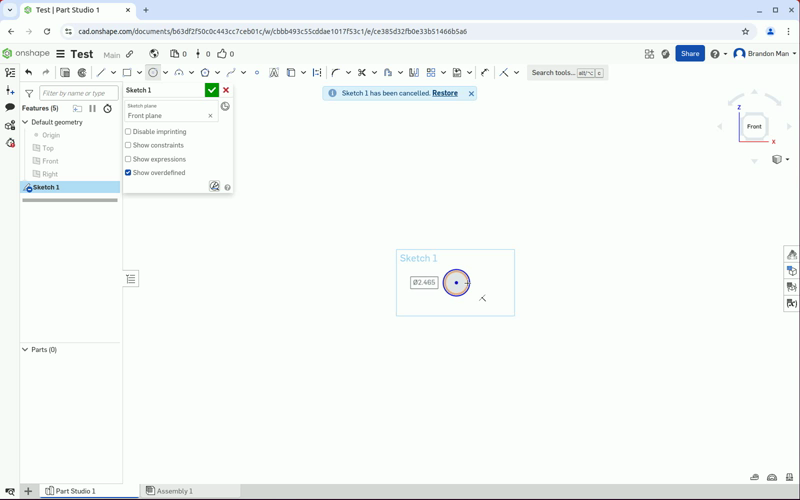
scroll(-6)
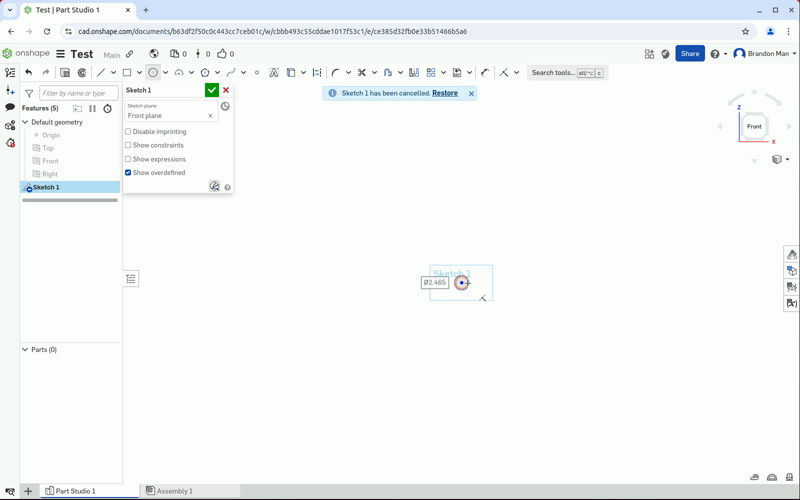
key(esc)
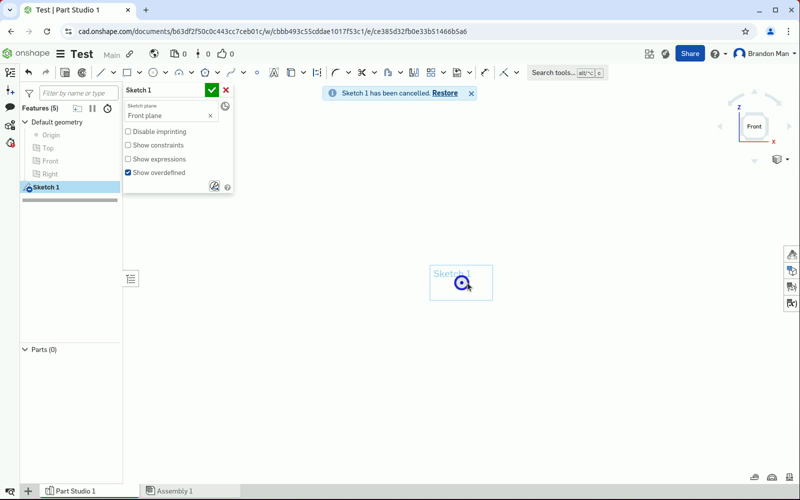
mouse_move(467, 285)
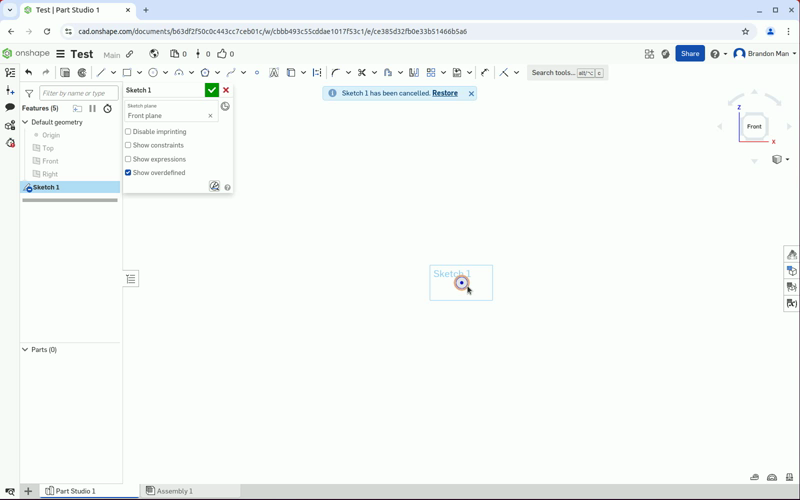
scroll(6)
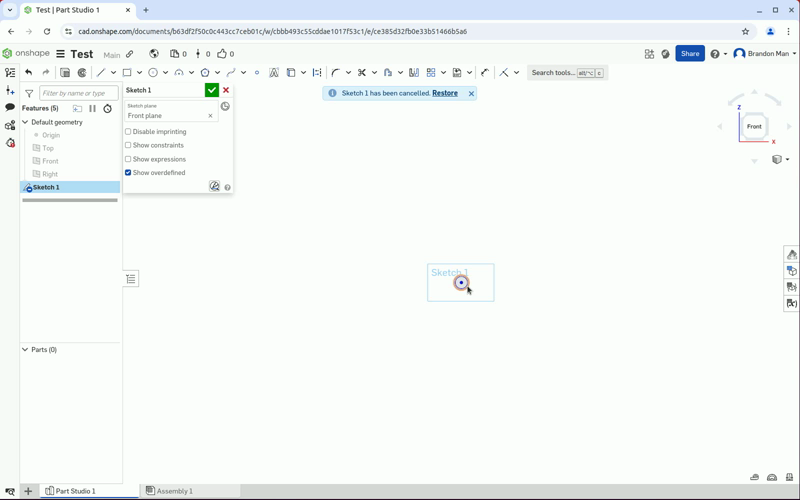
scroll(6)
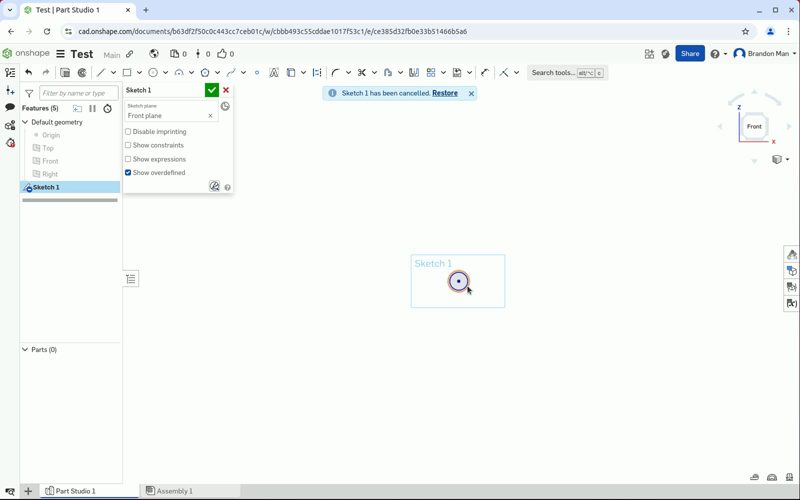
scroll(6)
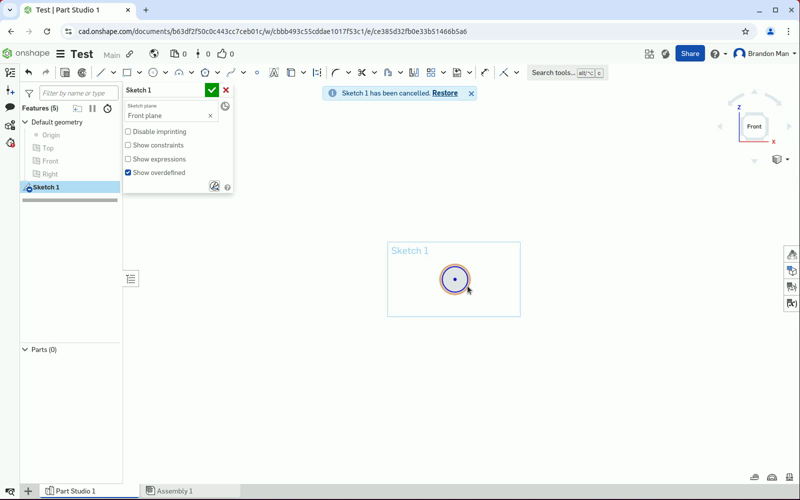
scroll(6)
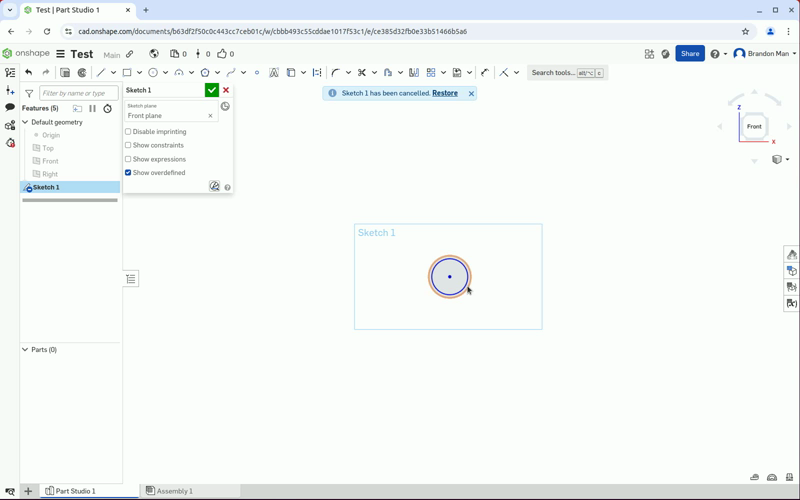
scroll(6)
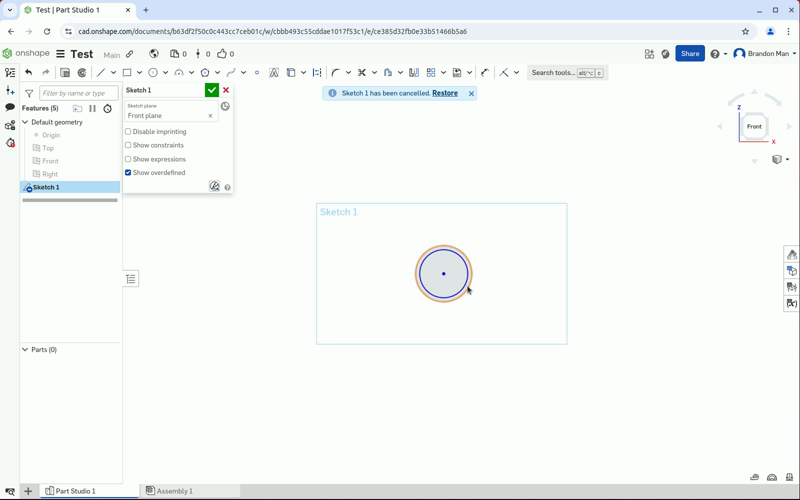
scroll(6)
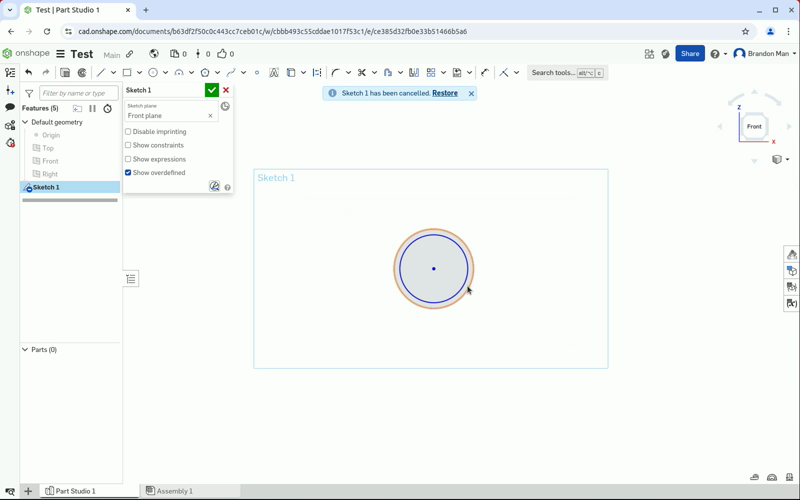
scroll(6)
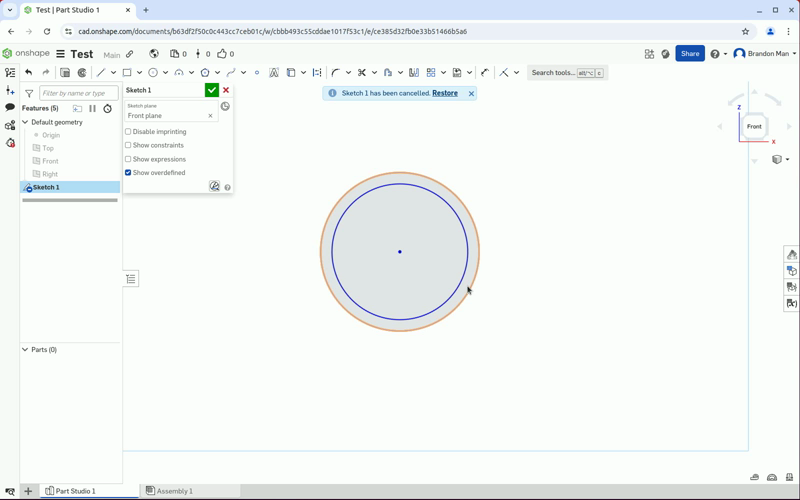
click(467, 285)
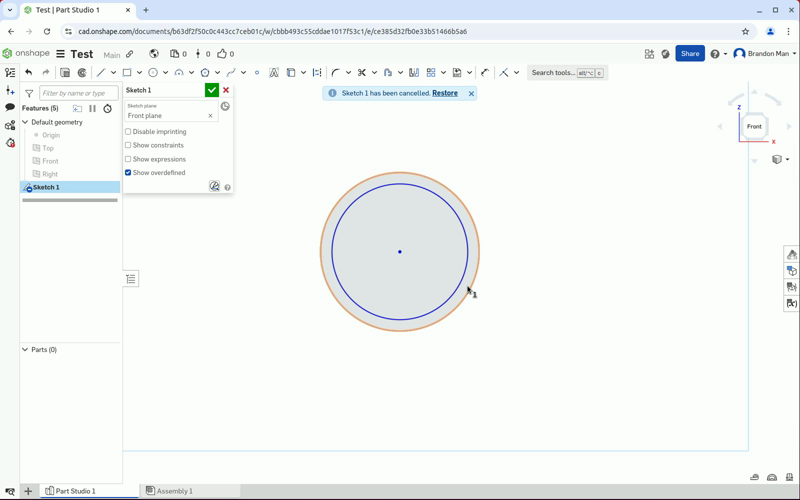
scroll(-6)
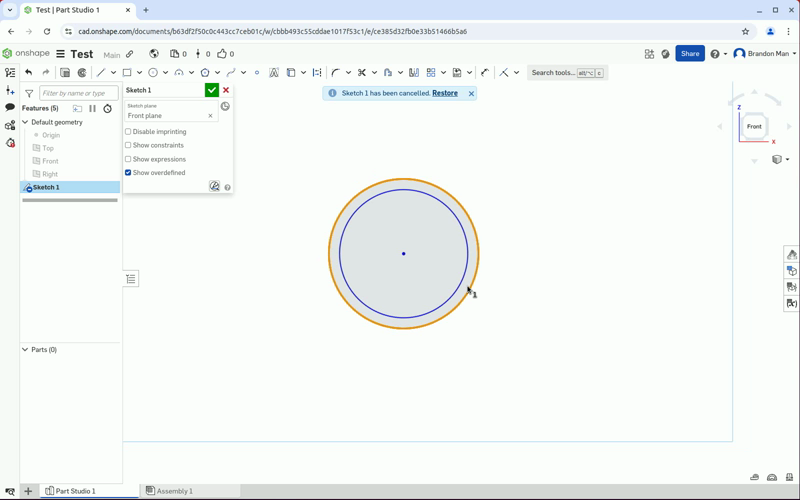
scroll(-6)
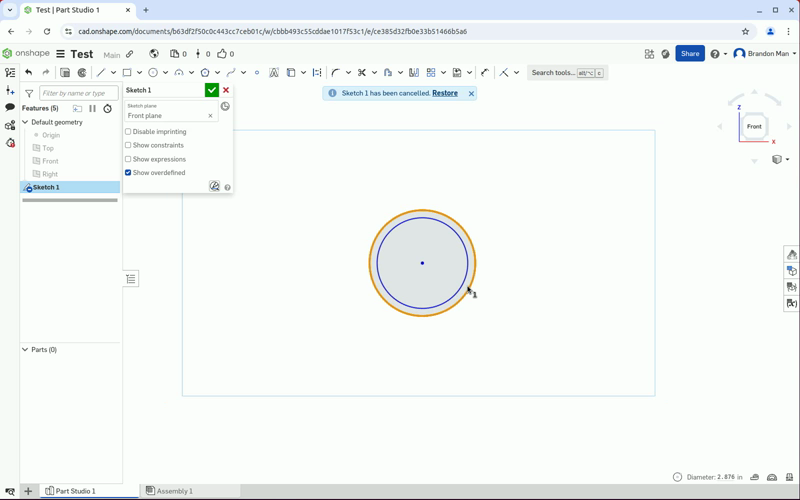
scroll(-6)
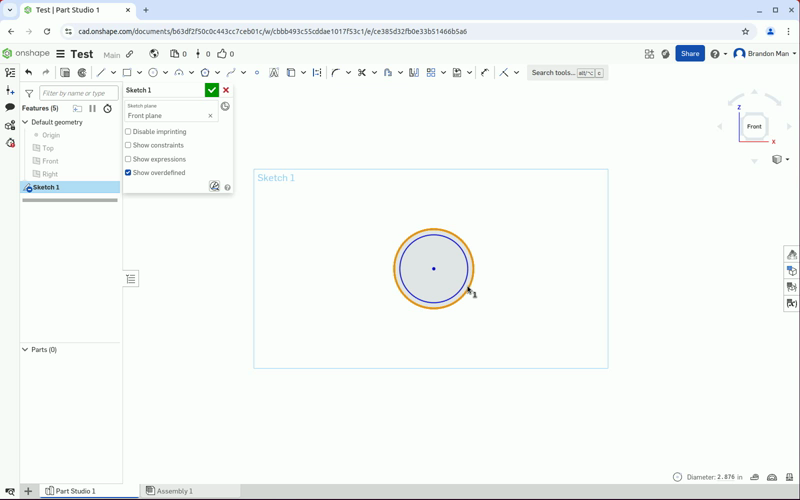
scroll(-6)
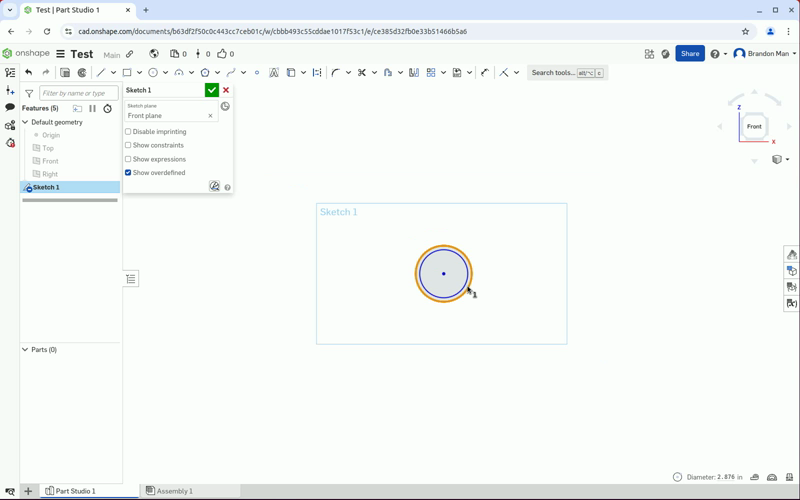
scroll(-6)
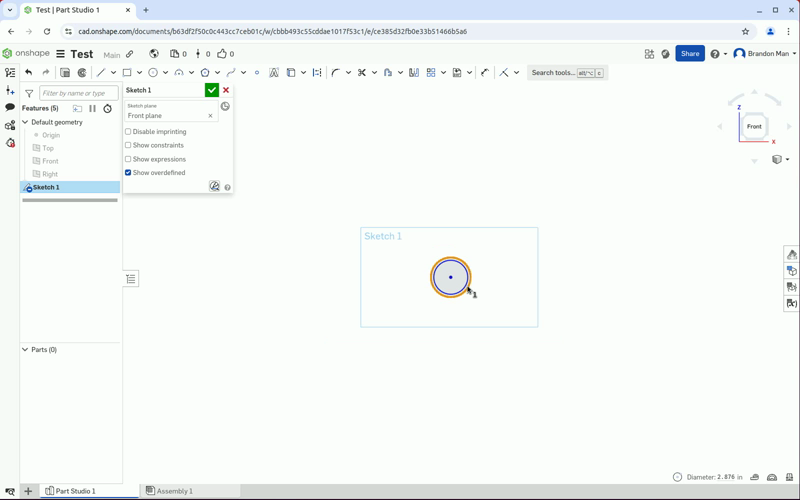
scroll(-6)
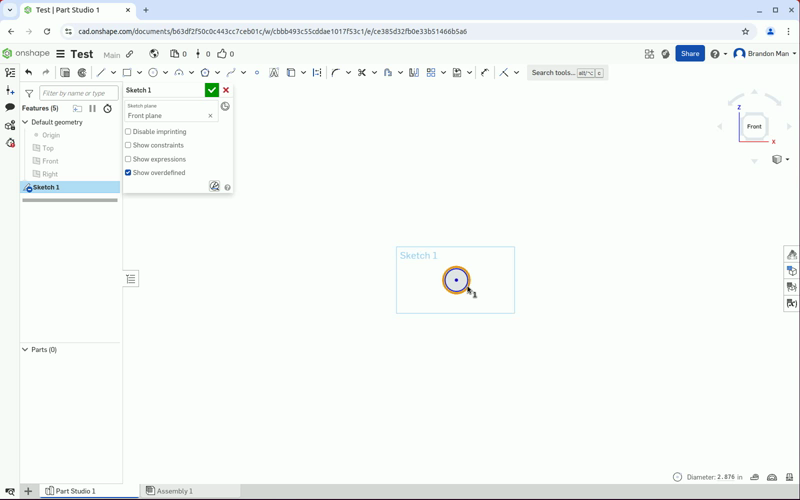
scroll(-6)
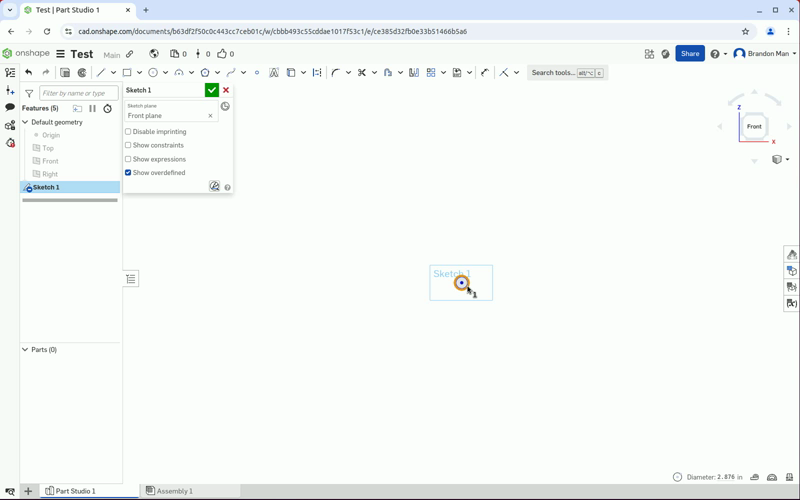
mouse_move(73, 352)
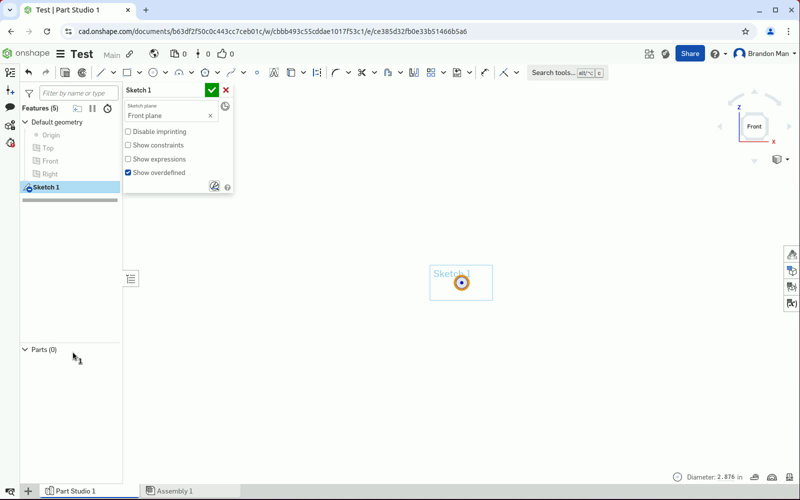
key(shift+y)
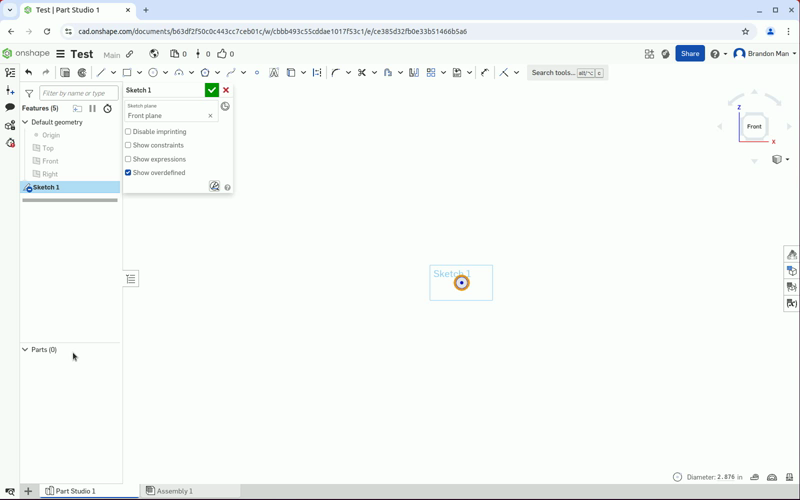
key(shift+e)
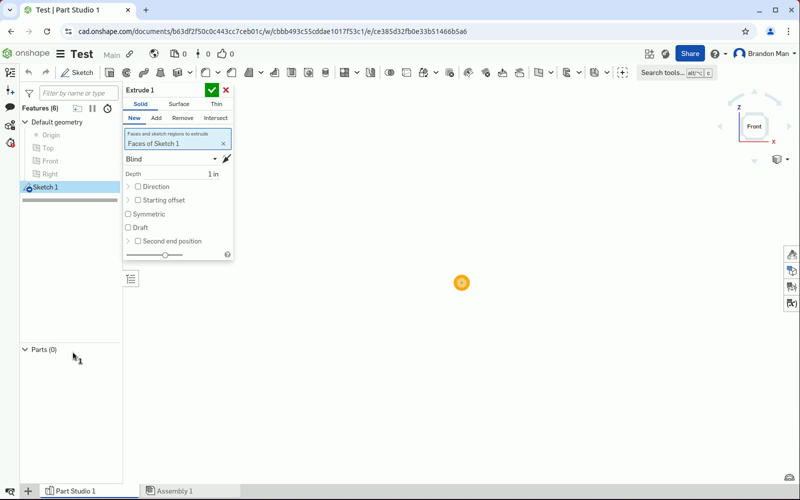
mouse_move(143, 106)
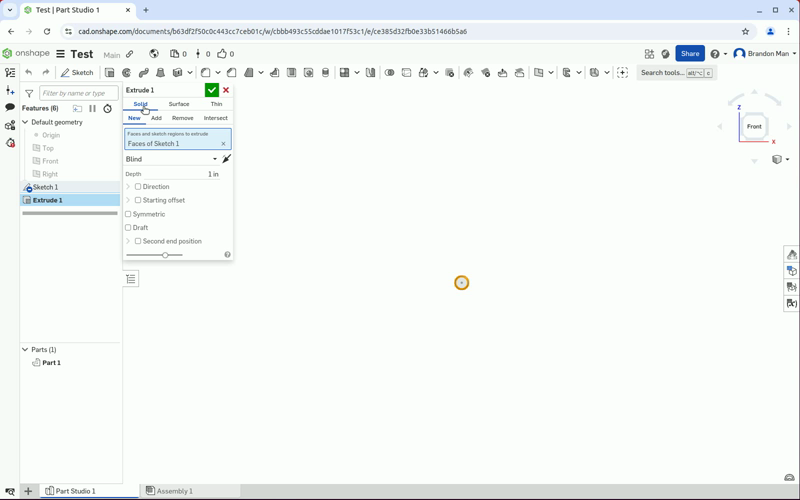
click(143, 106)
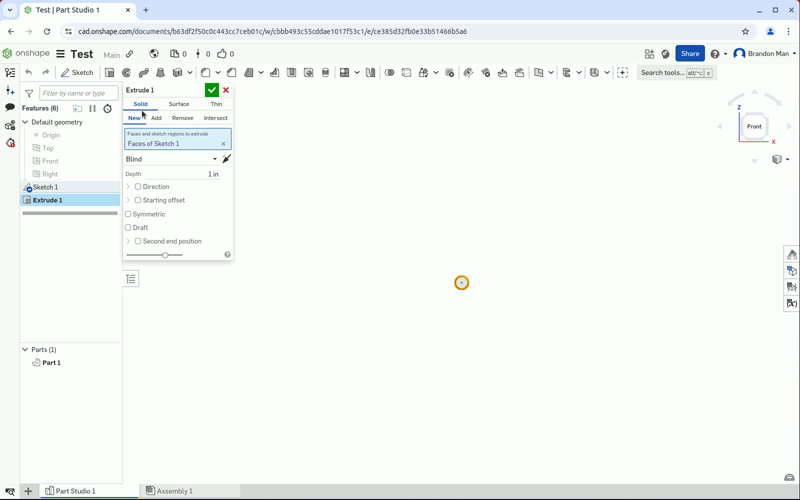
mouse_move(137, 120)
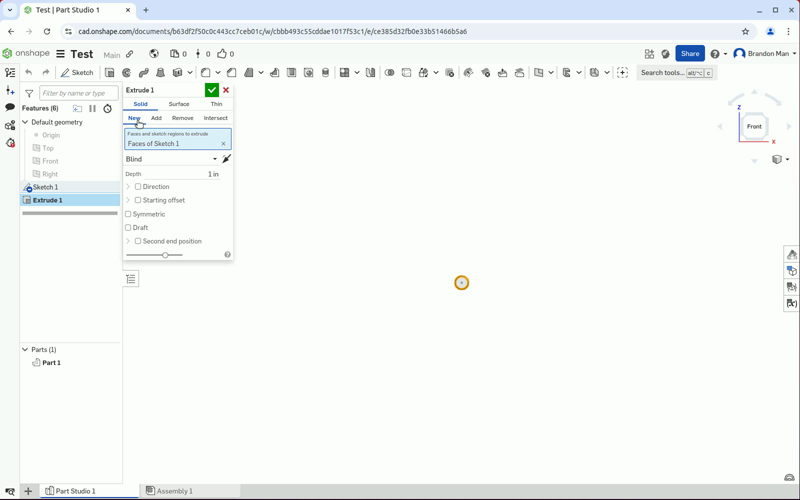
click(137, 120)
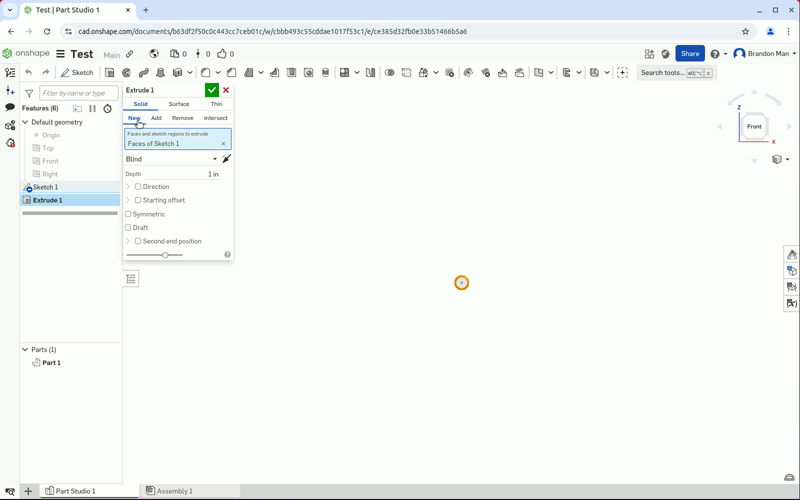
key(tab, 4)
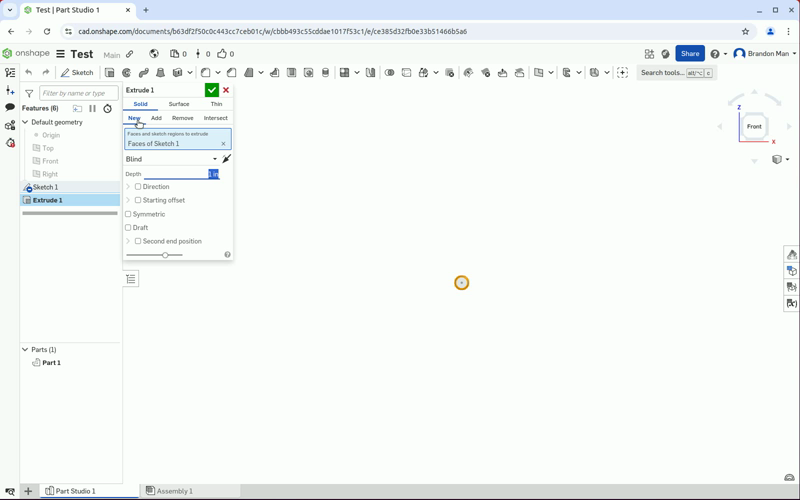
text(12.036)
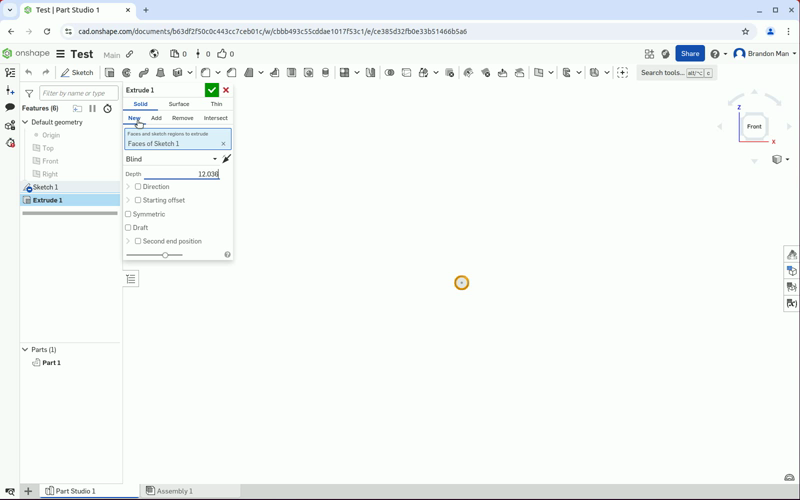
key(enter)
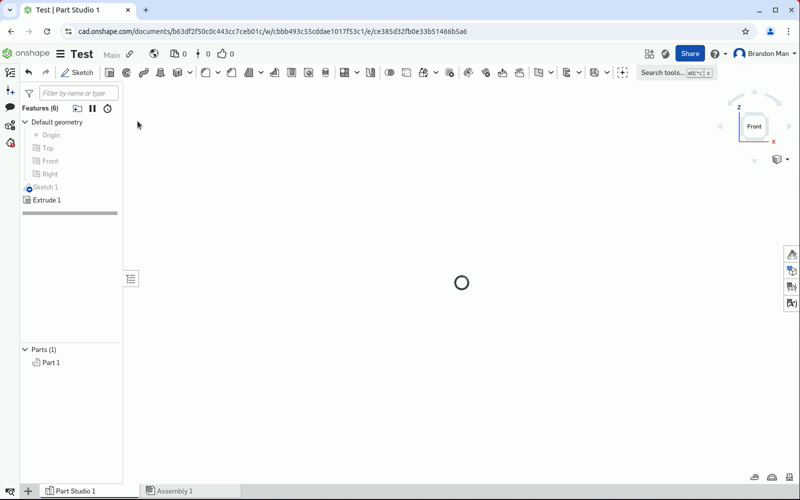
key(shift+h)
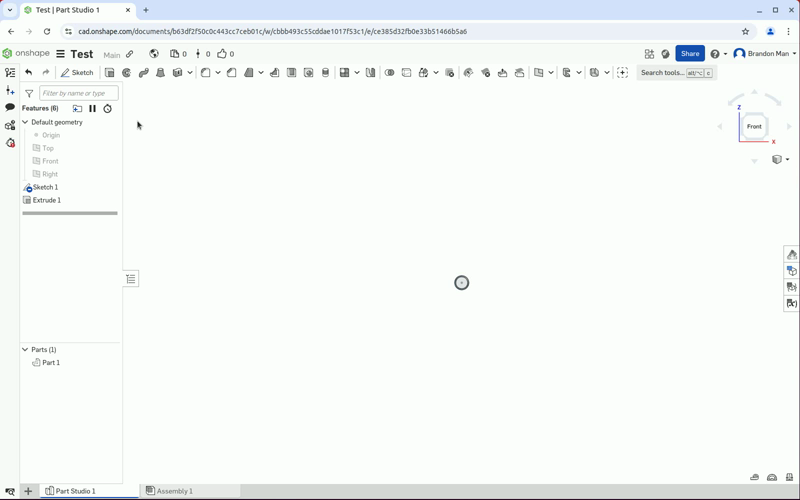
key(shift+h)
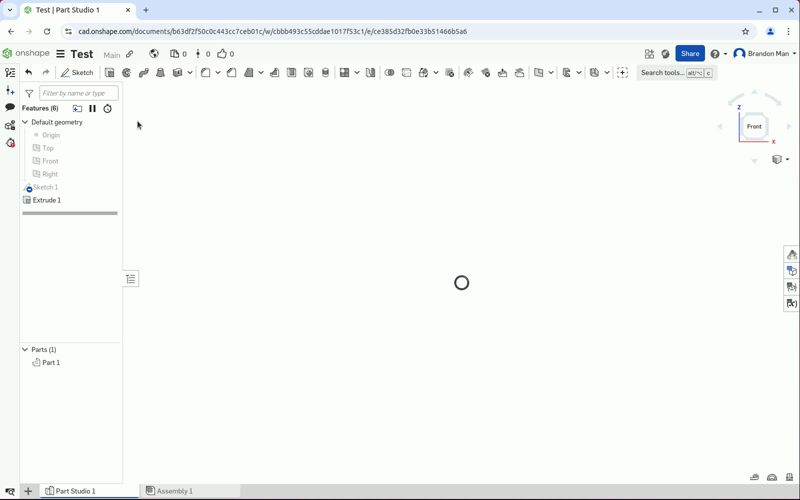
mouse_move(73, 189)
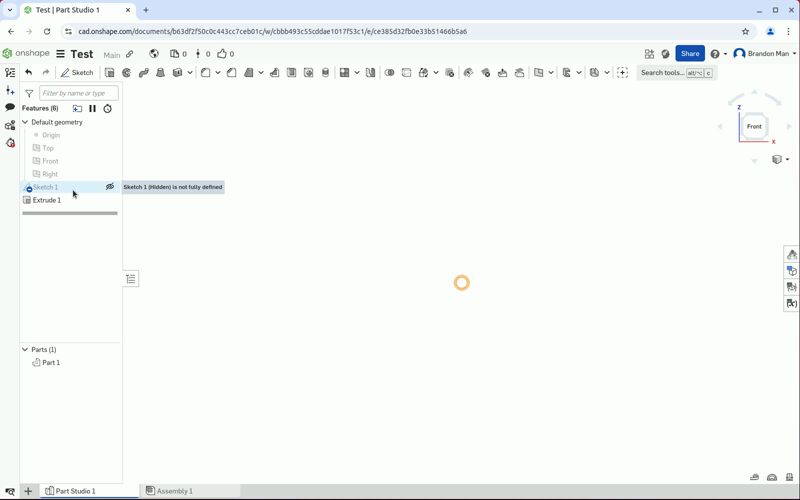
click(73, 189)
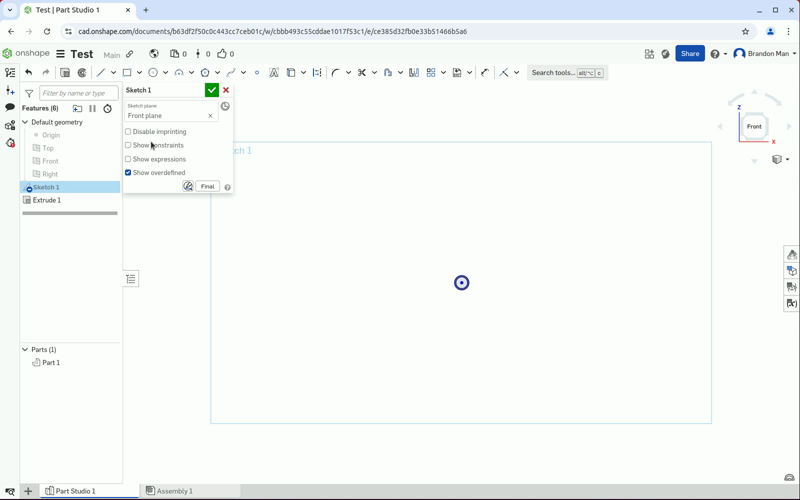
mouse_move(229, 92)
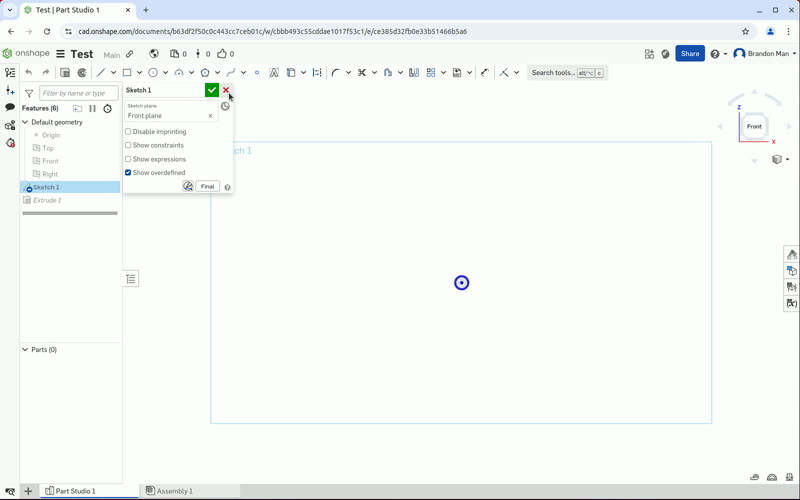
click(229, 92)
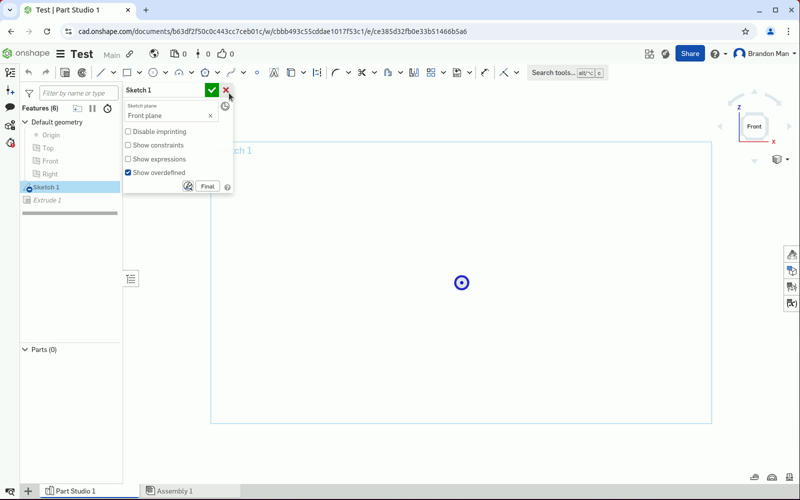
key(shift+s)
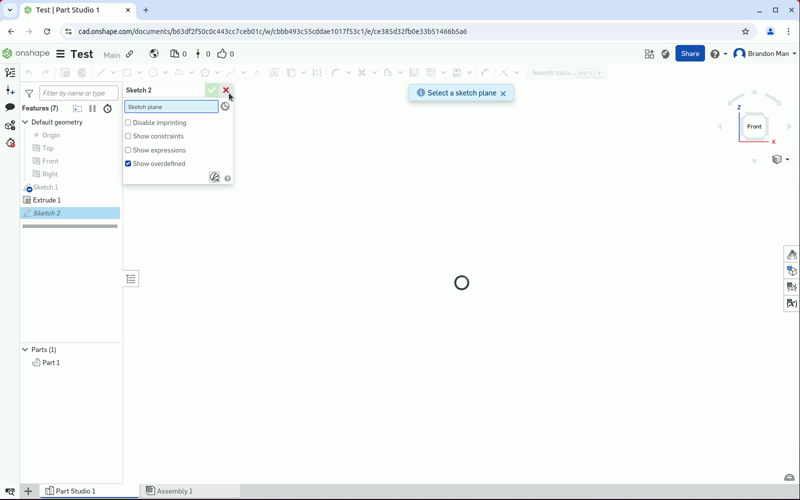
mouse_move(73, 163)
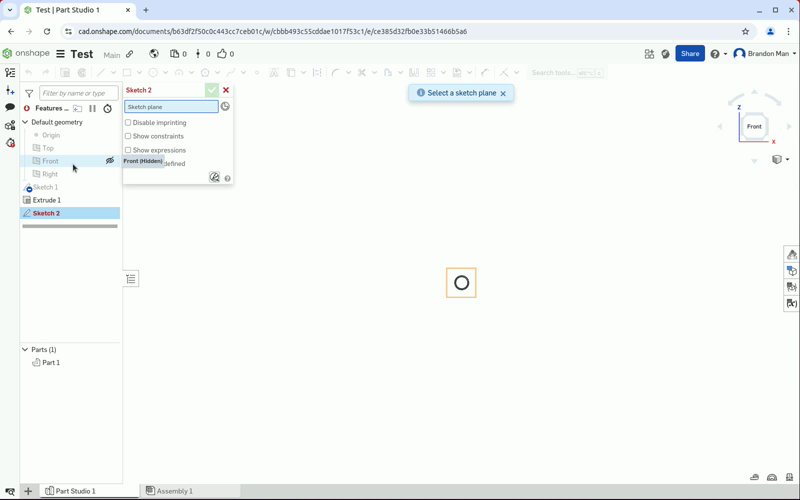
click(73, 163)
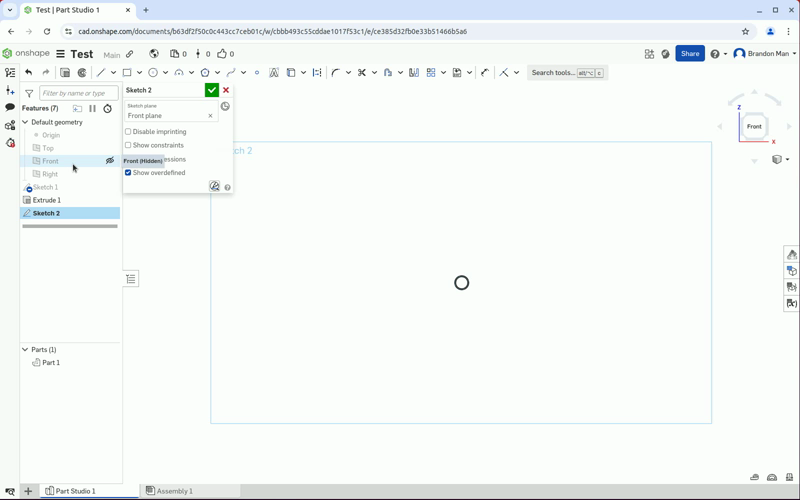
mouse_move(73, 352)
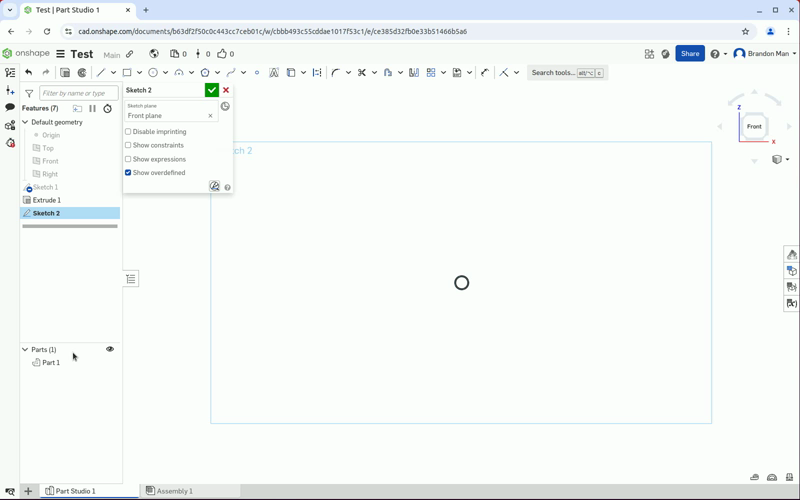
key(y)
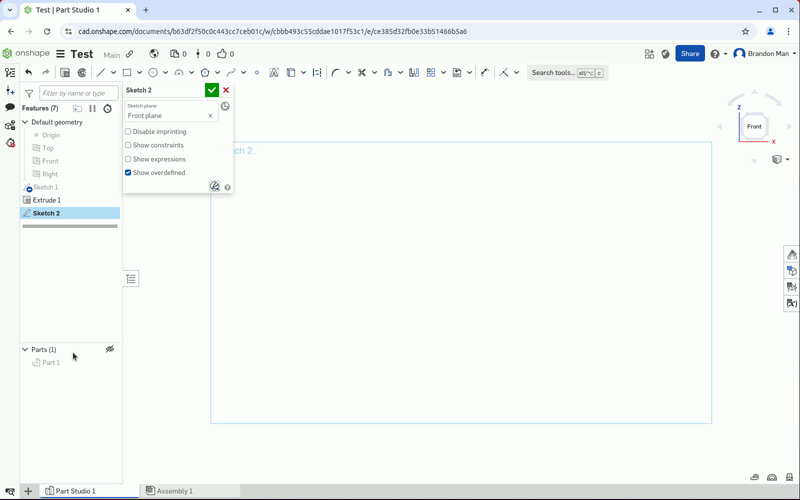
key(c)
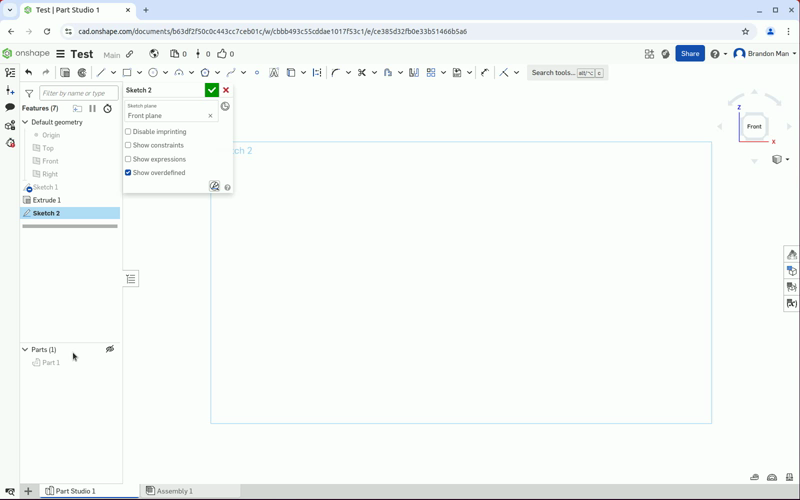
key_down(shift)
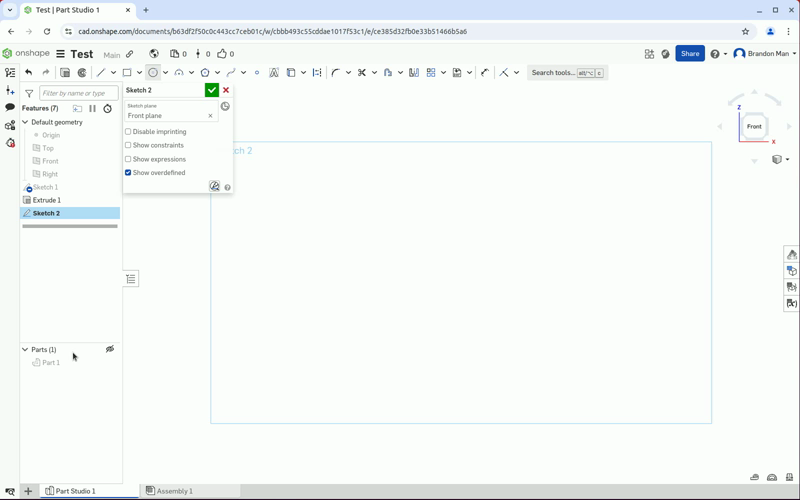
mouse_move(460, 282)
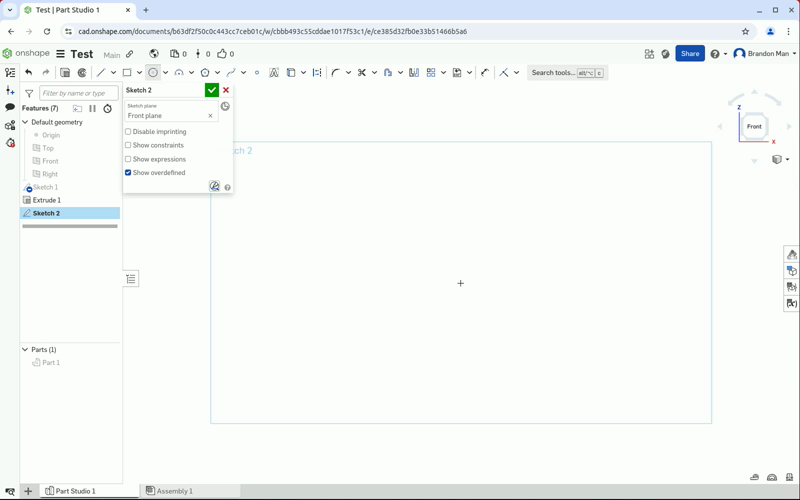
click(460, 282)
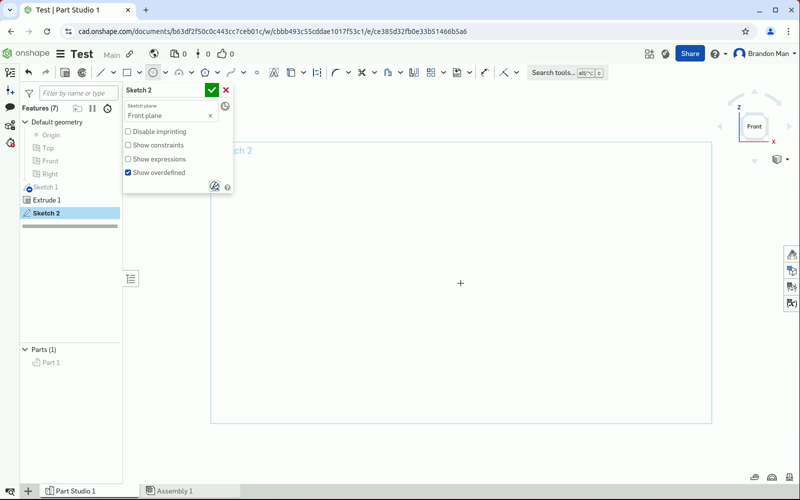
key_up(shift)
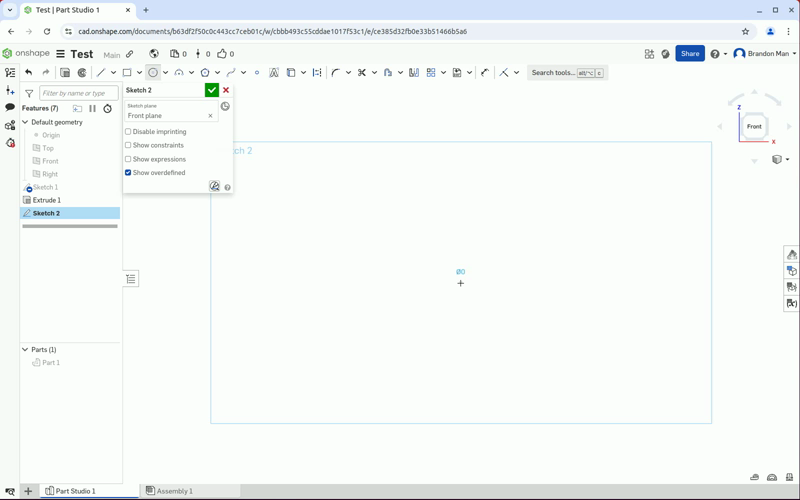
mouse_move(466, 282)
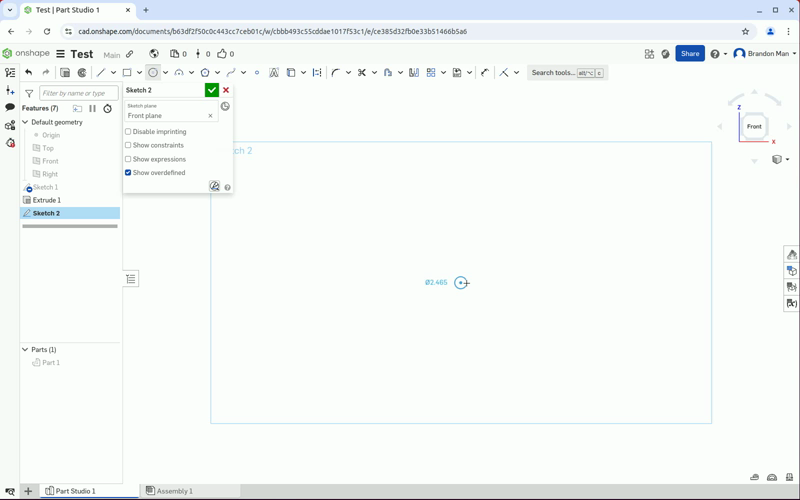
click(466, 282)
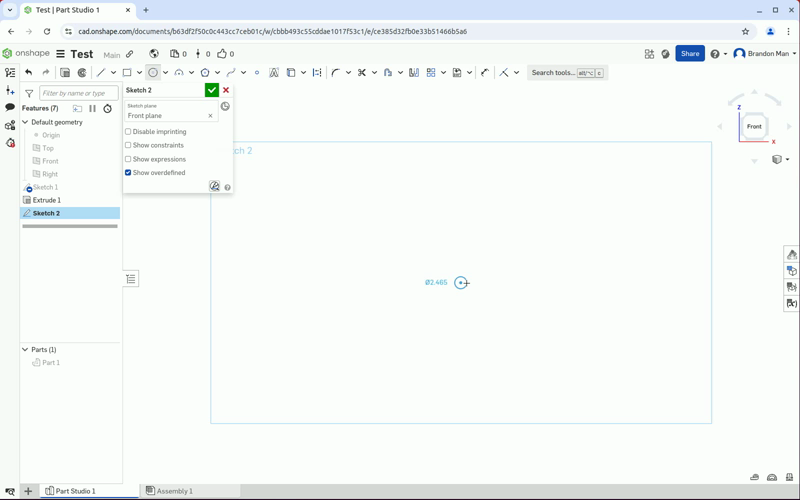
key(esc)
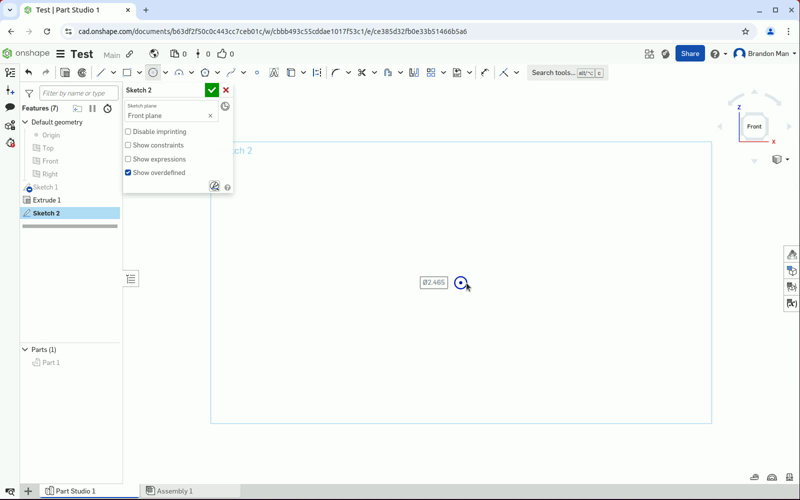
key(c)
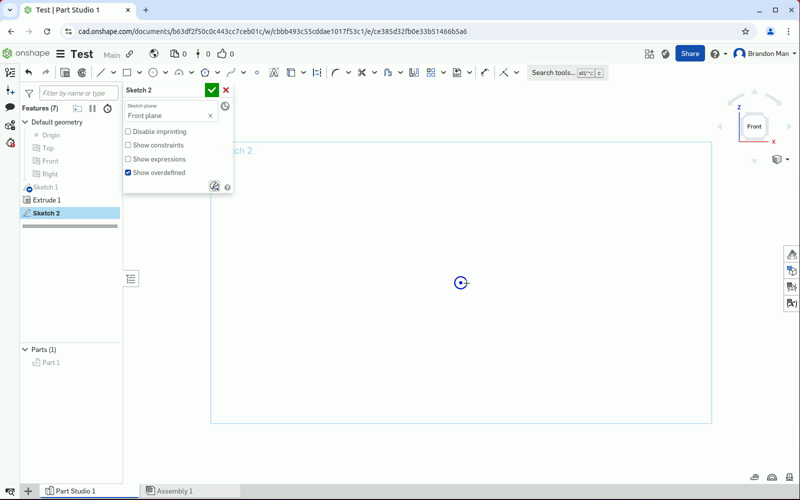
key_down(shift)
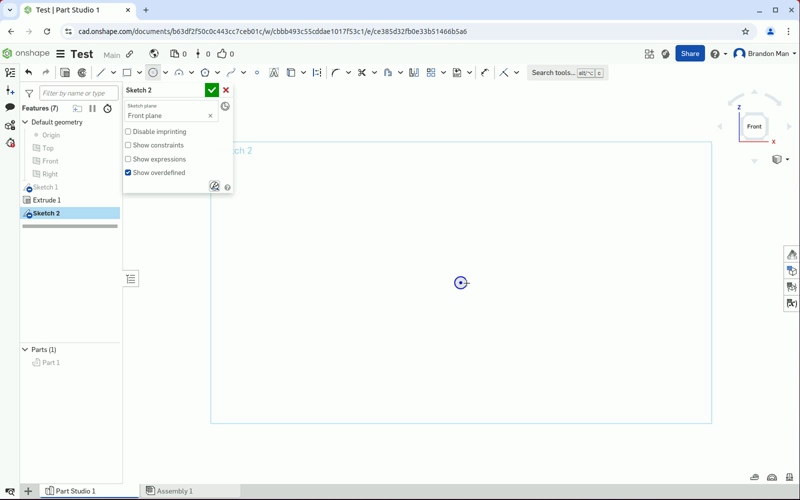
mouse_move(460, 282)
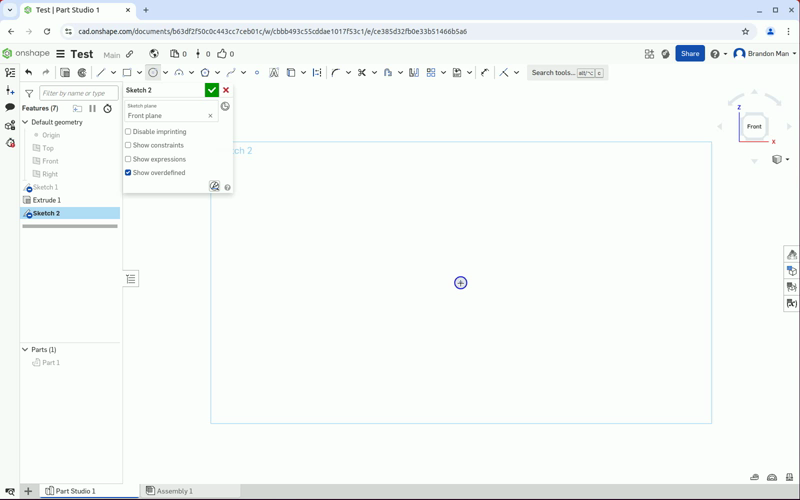
click(460, 282)
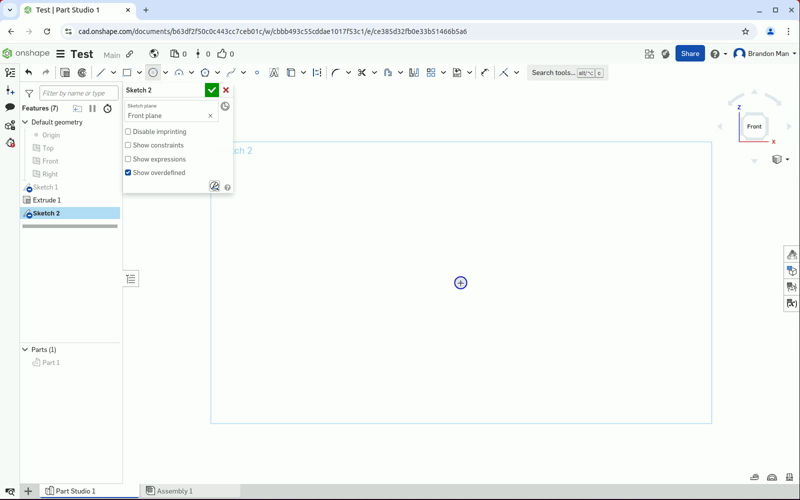
key_up(shift)
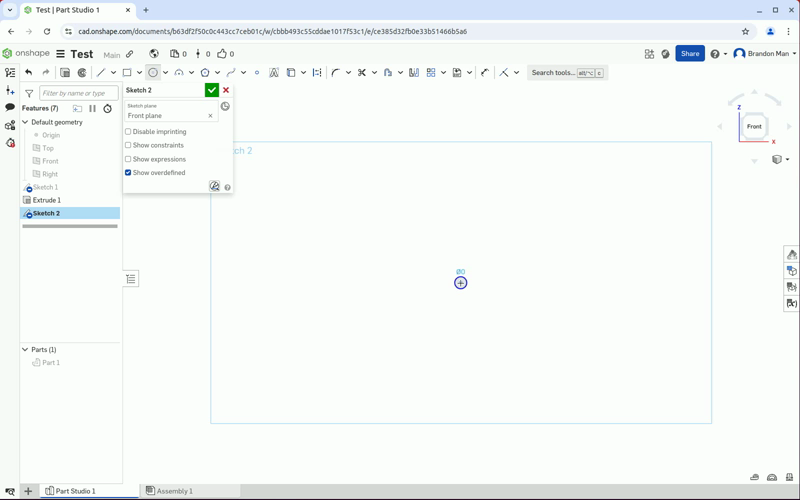
mouse_move(465, 282)
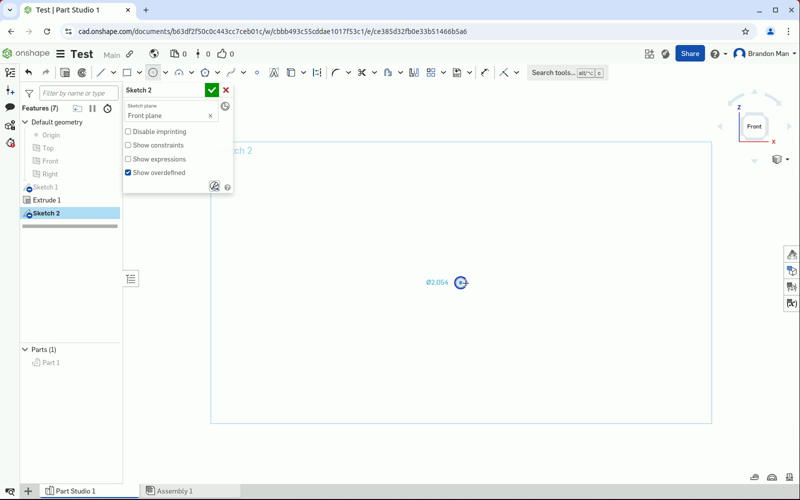
scroll(6)
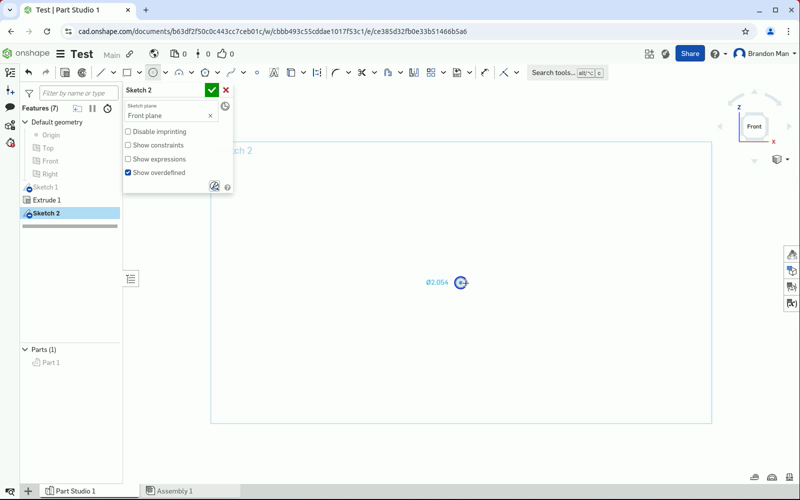
scroll(6)
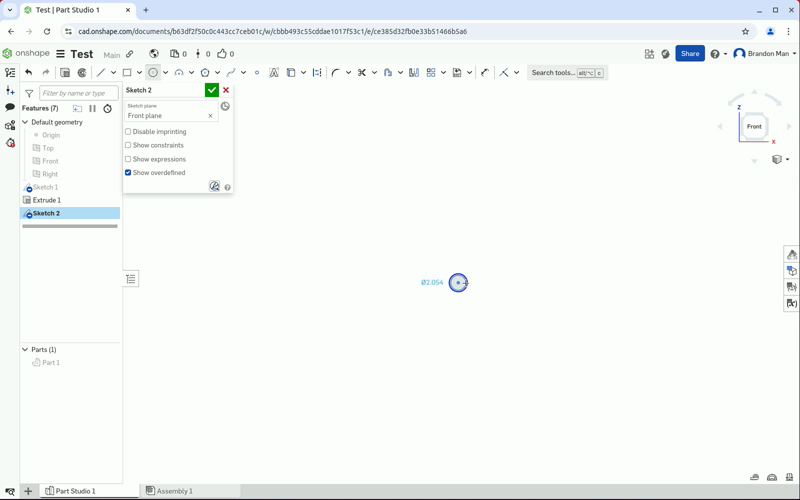
scroll(6)
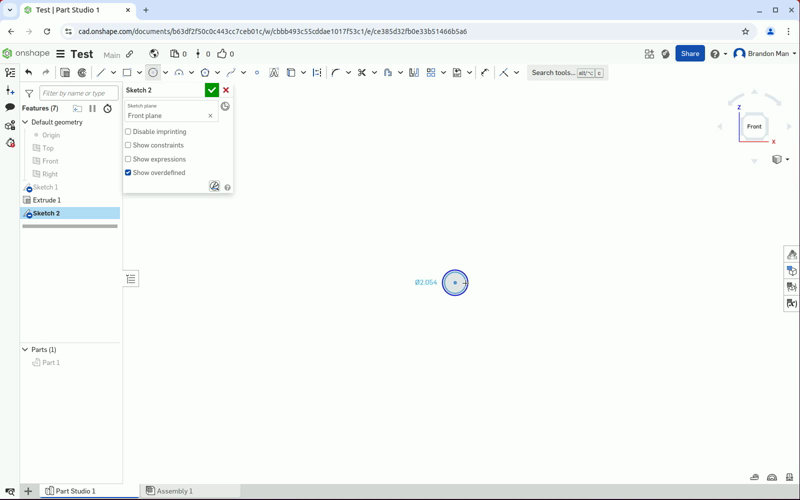
scroll(6)
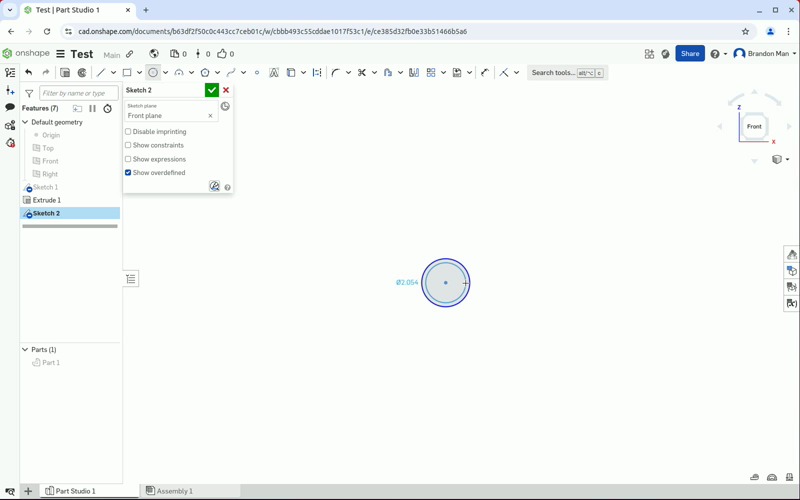
scroll(6)
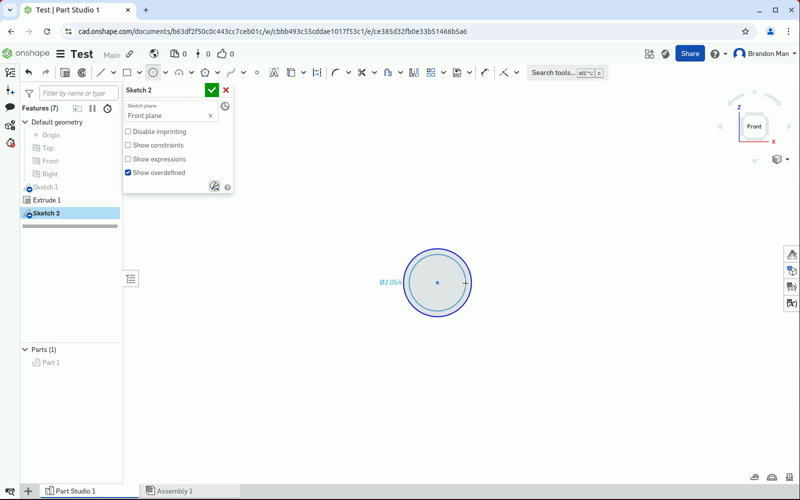
scroll(6)
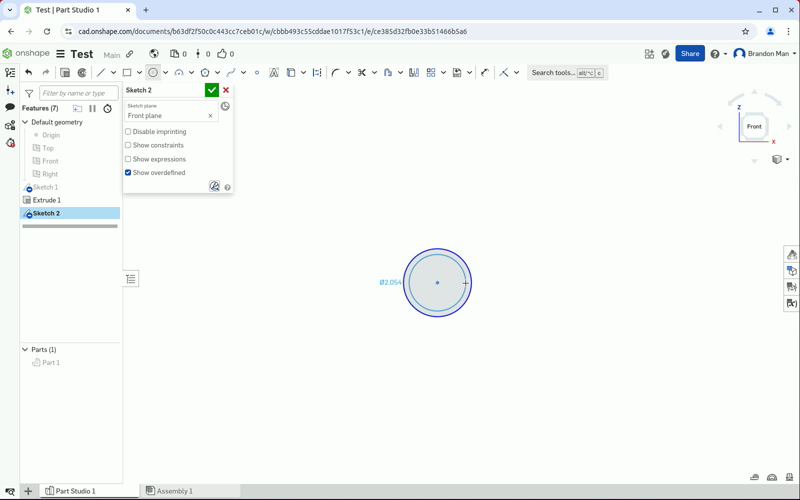
scroll(6)
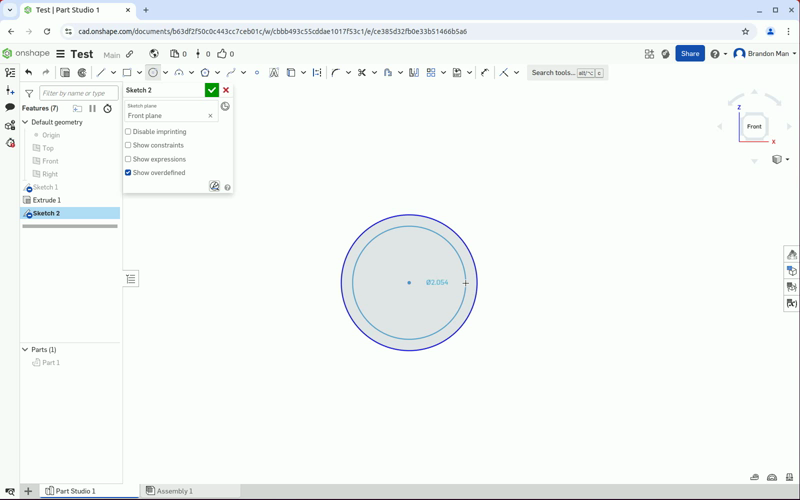
click(465, 282)
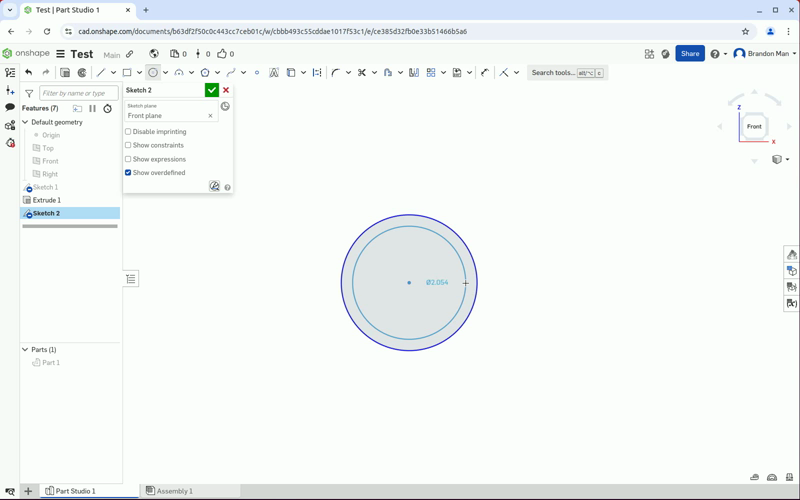
scroll(-6)
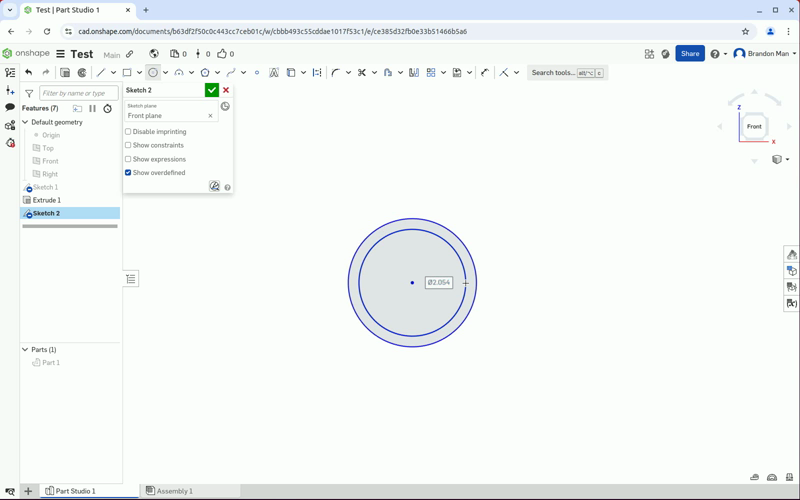
scroll(-6)
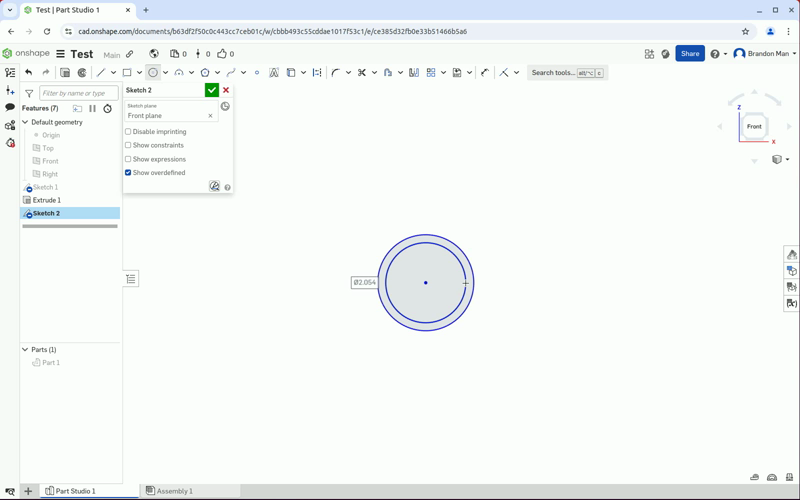
scroll(-6)
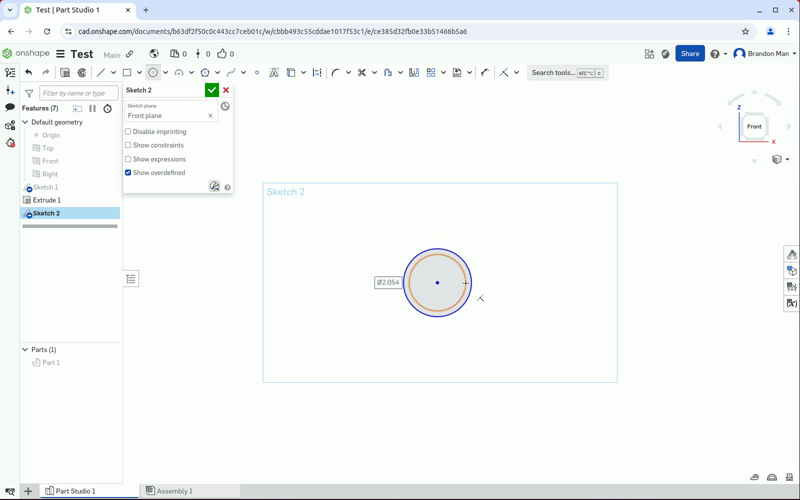
scroll(-6)
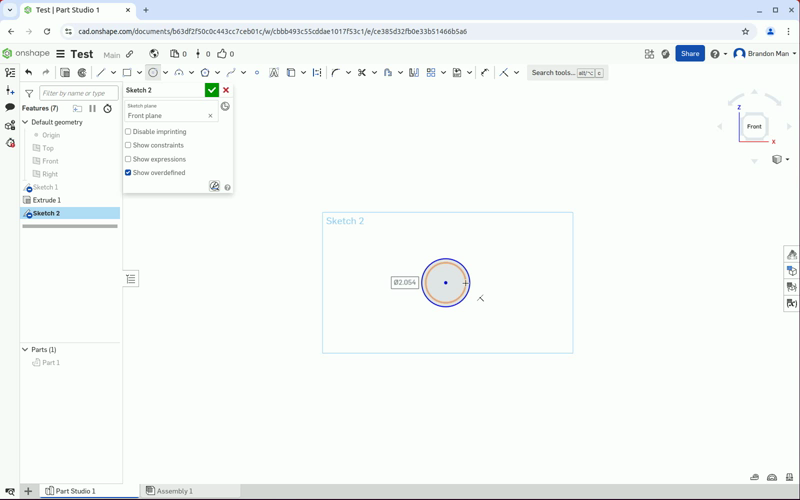
scroll(-6)
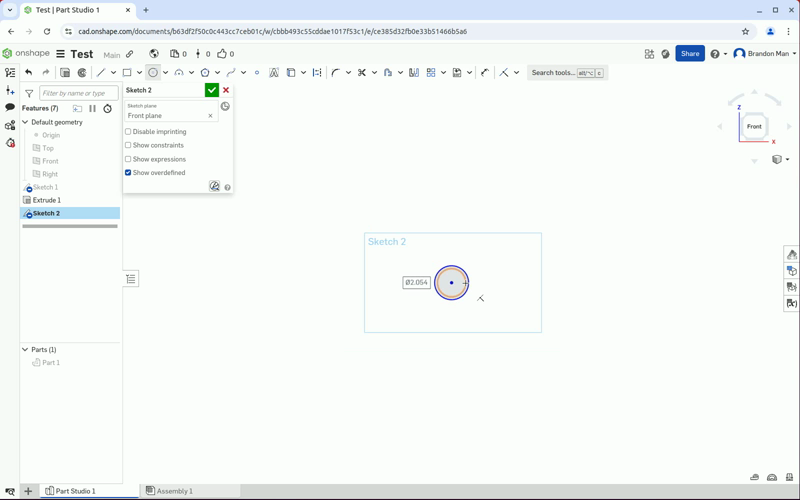
scroll(-6)
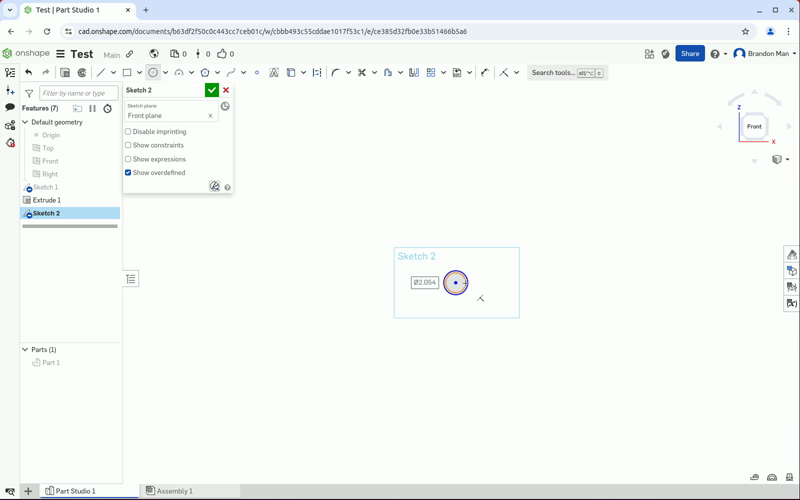
scroll(-6)
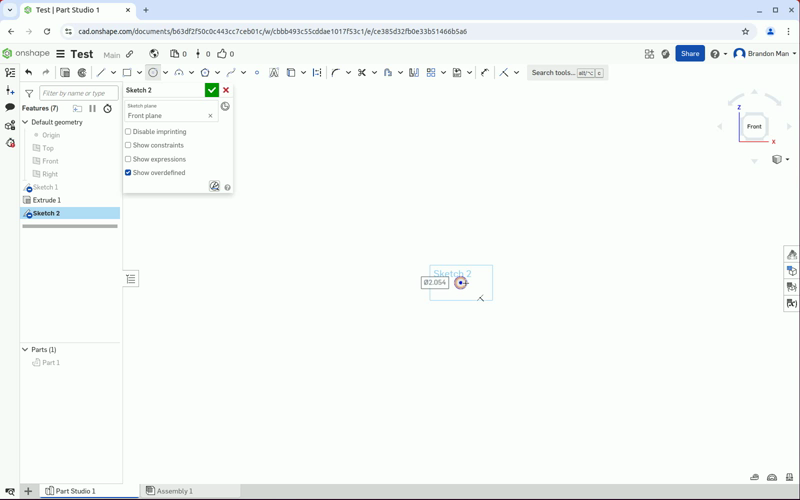
key(esc)
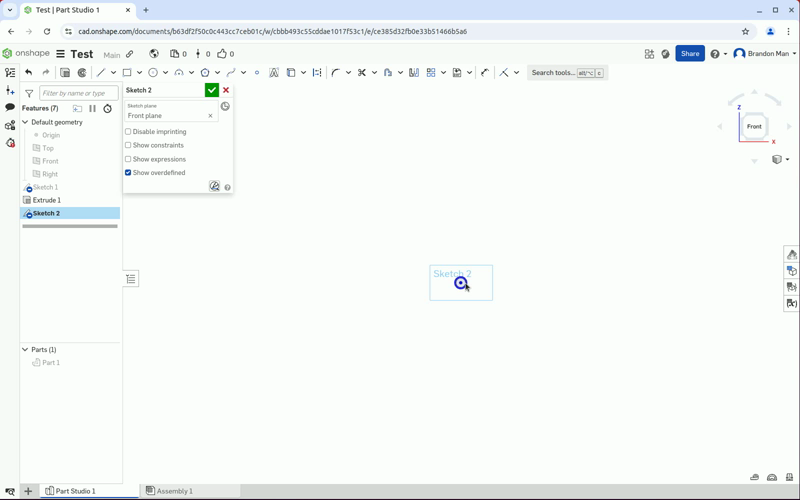
mouse_move(459, 288)
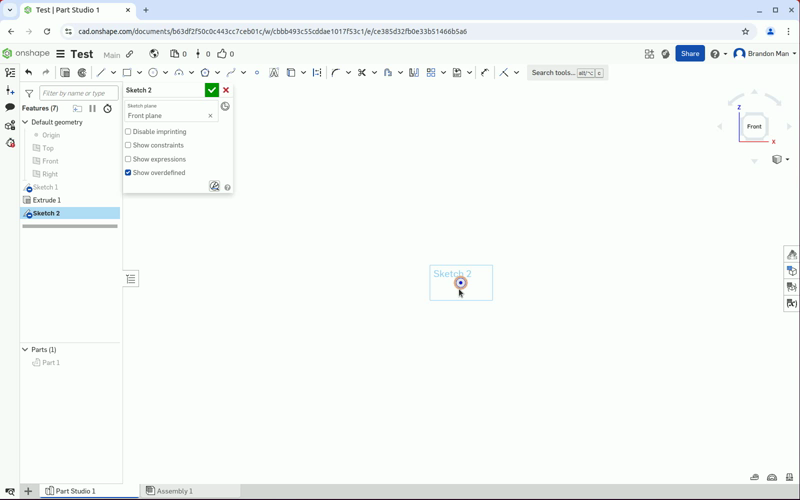
scroll(6)
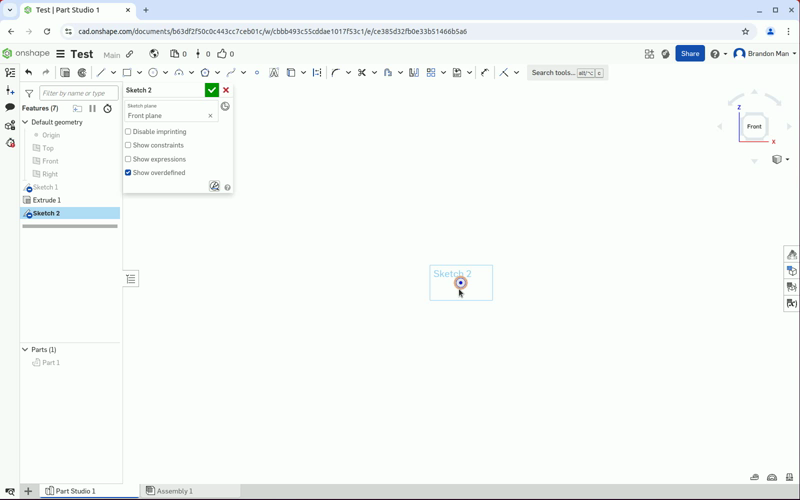
scroll(6)
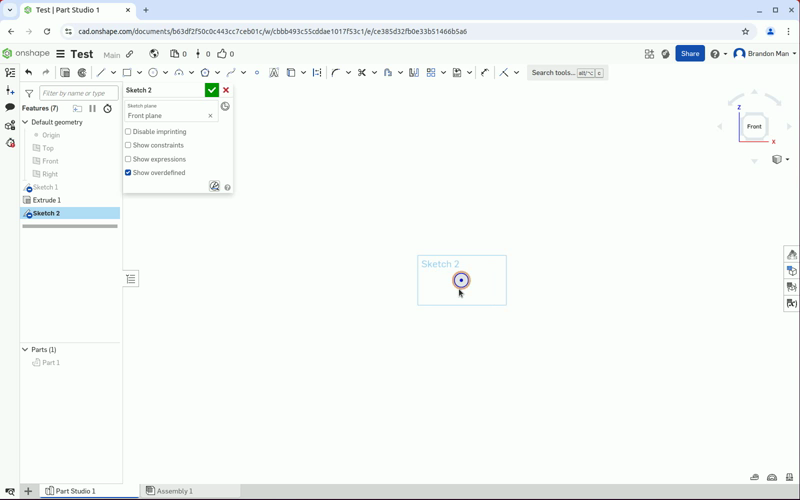
scroll(6)
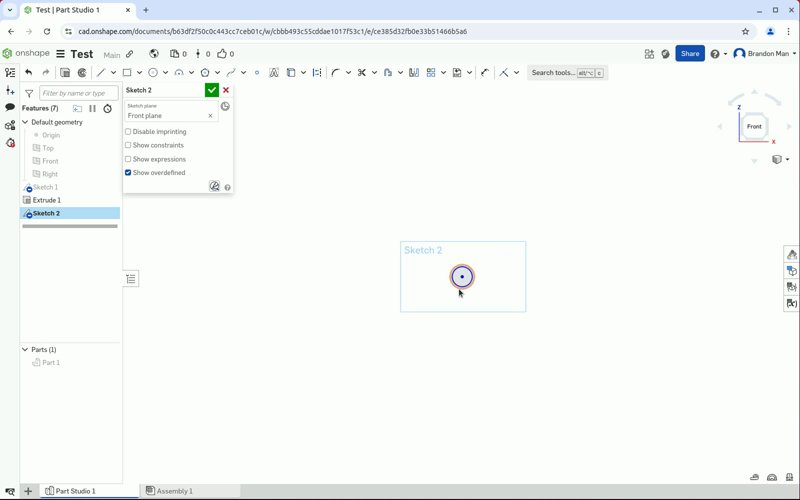
scroll(6)
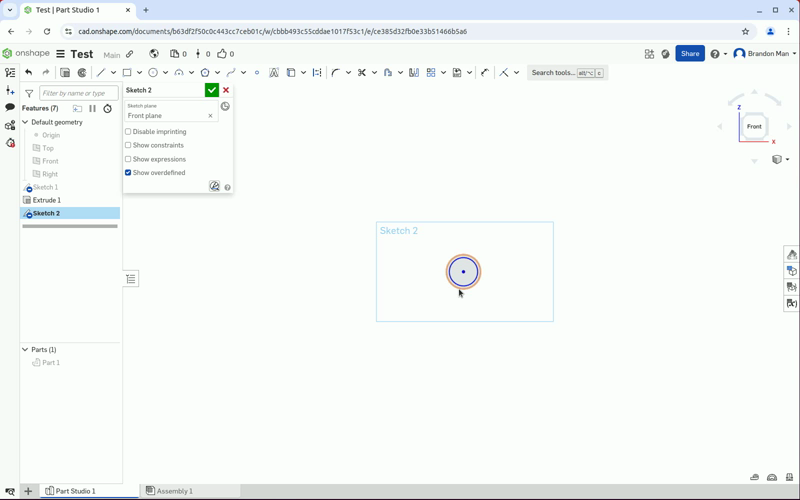
scroll(6)
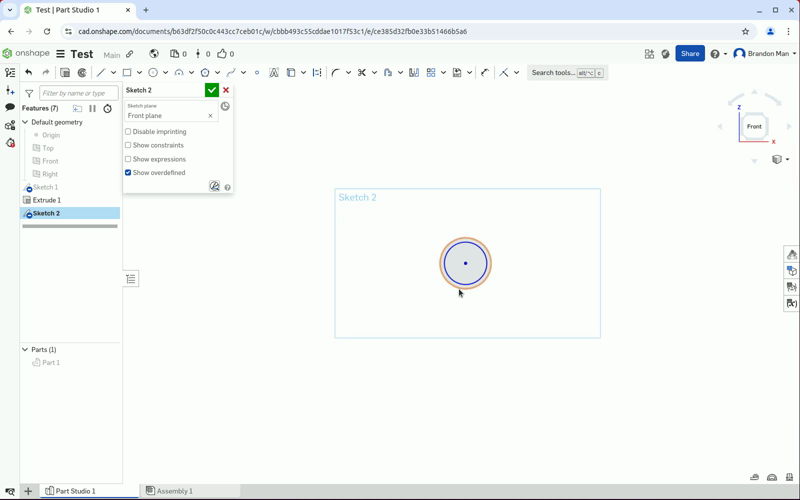
scroll(6)
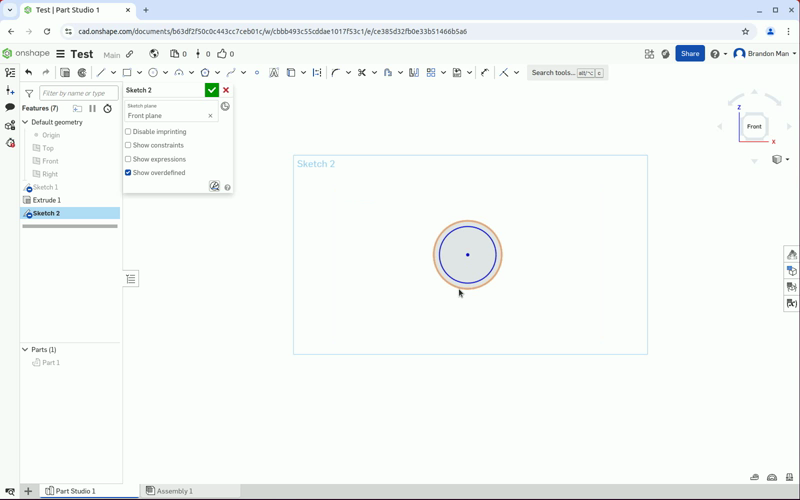
scroll(6)
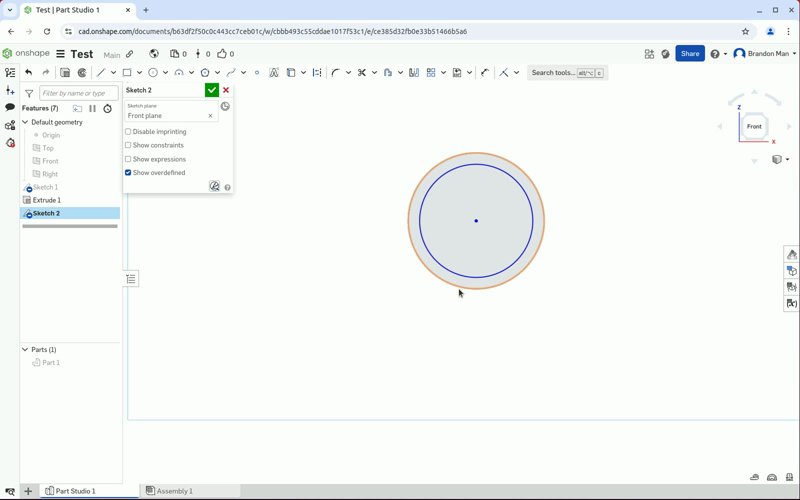
click(459, 288)
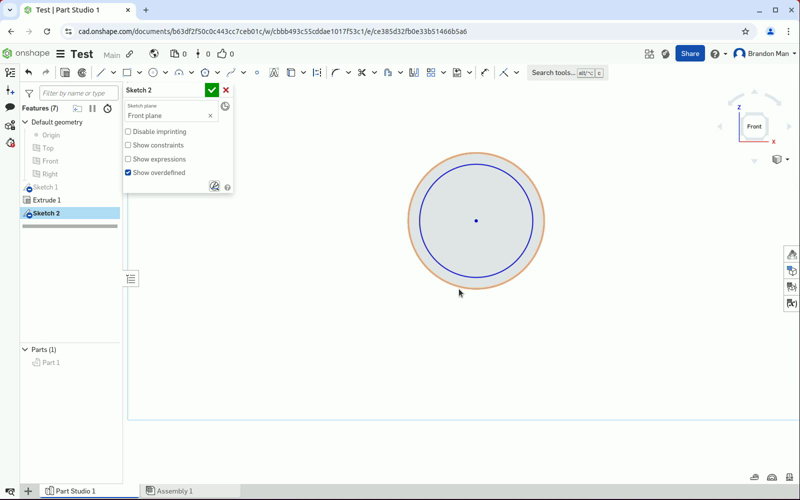
scroll(-6)
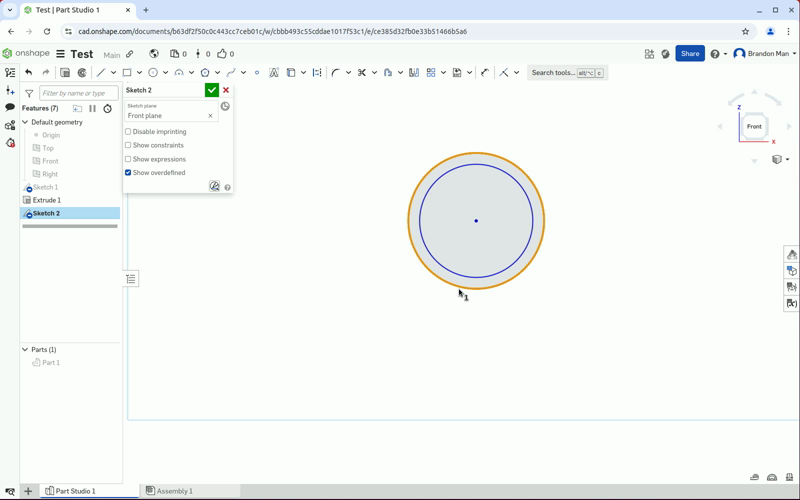
scroll(-6)
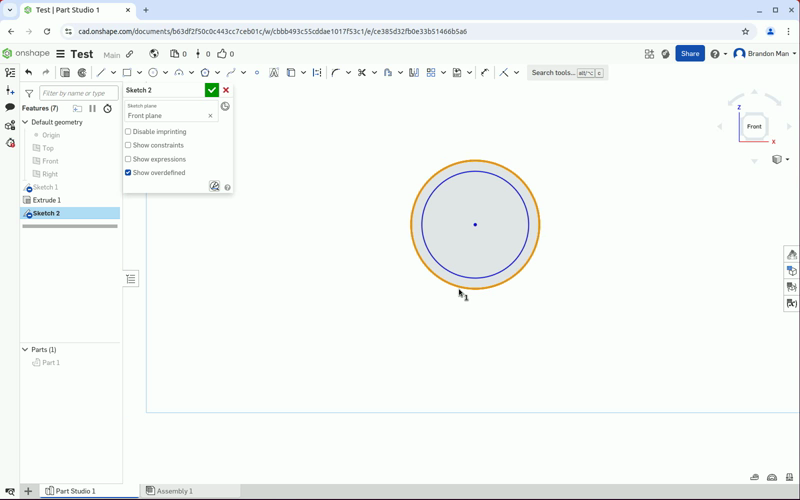
scroll(-6)
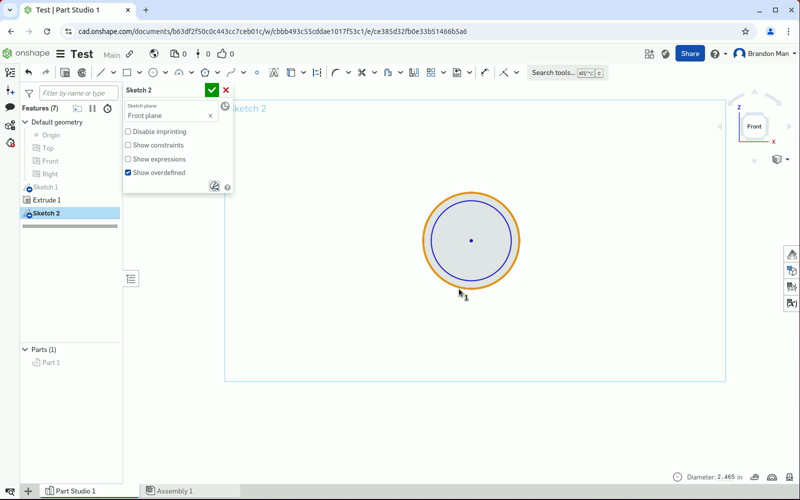
scroll(-6)
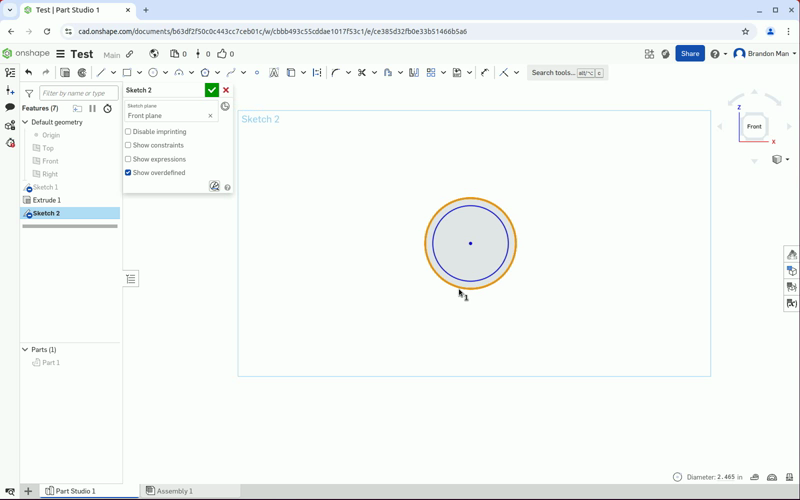
scroll(-6)
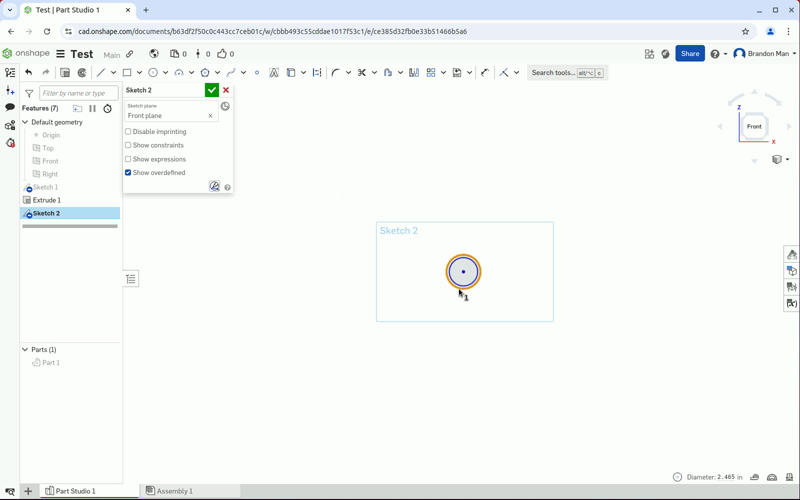
scroll(-6)
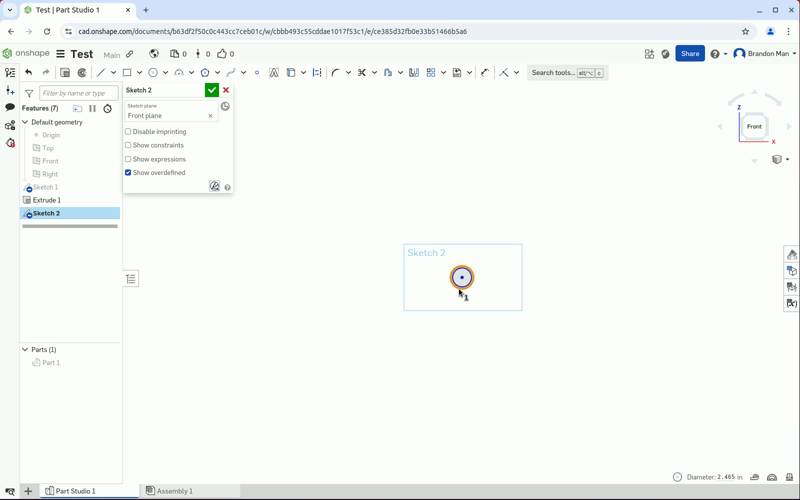
scroll(-6)
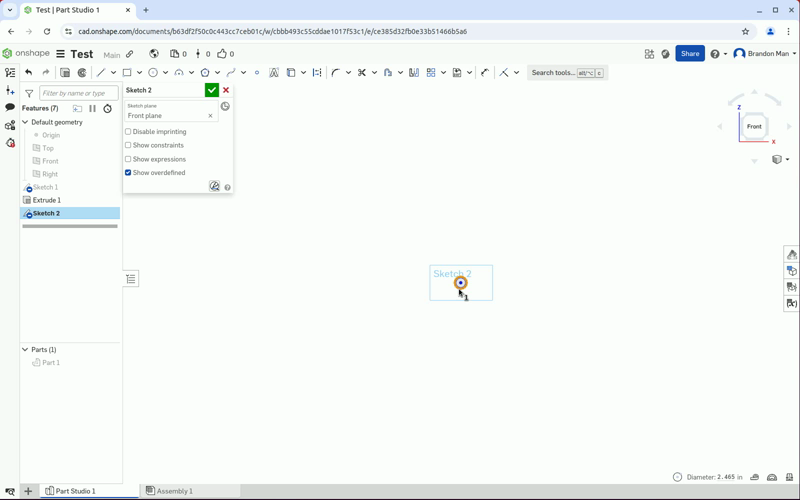
mouse_move(73, 352)
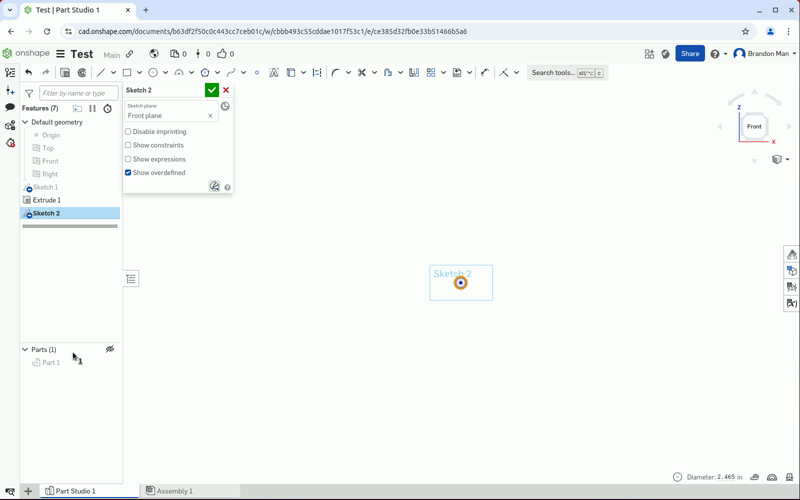
key(shift+y)
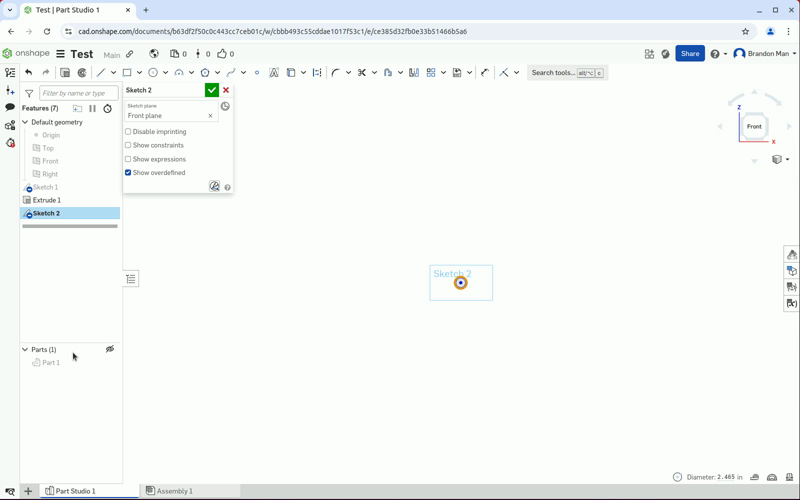
key(shift+e)
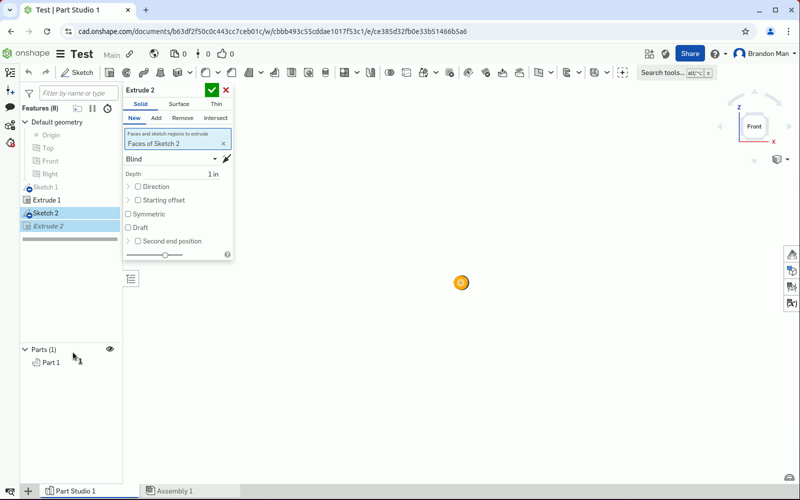
mouse_move(143, 106)
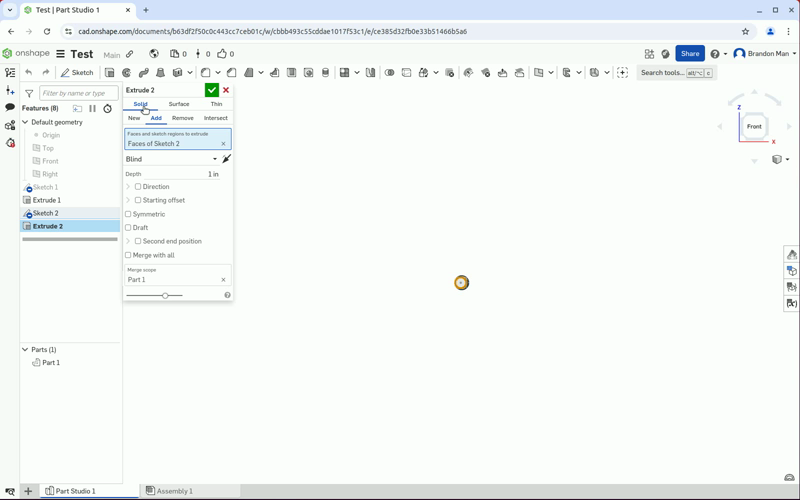
click(143, 106)
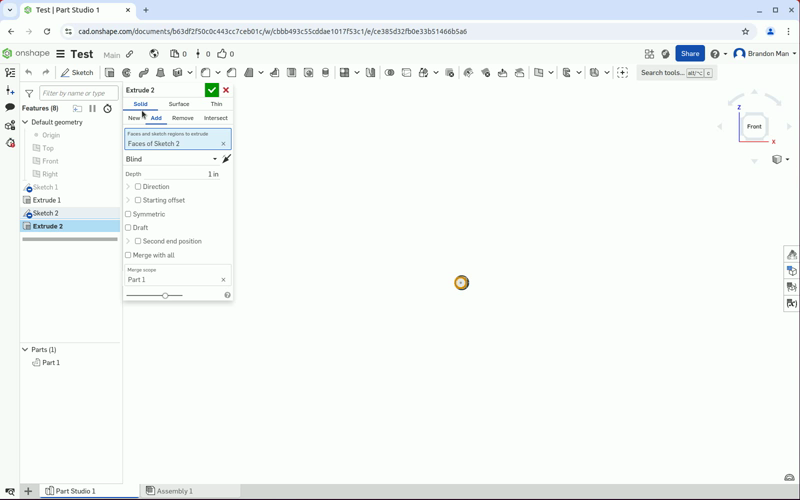
mouse_move(137, 120)
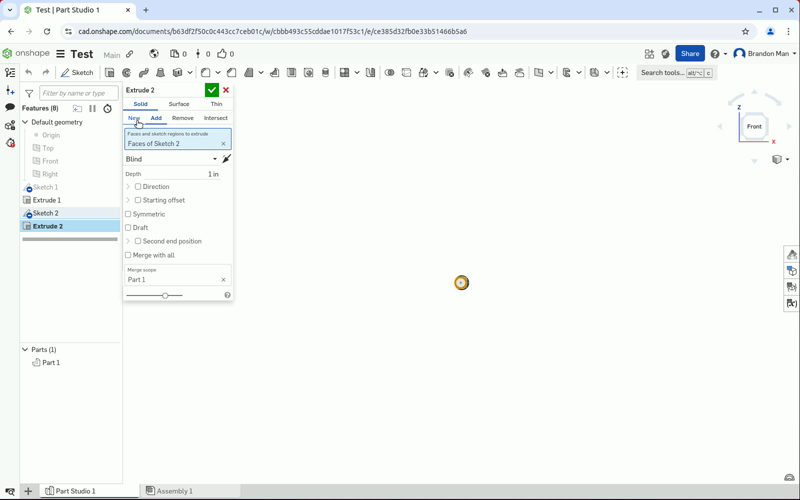
click(137, 120)
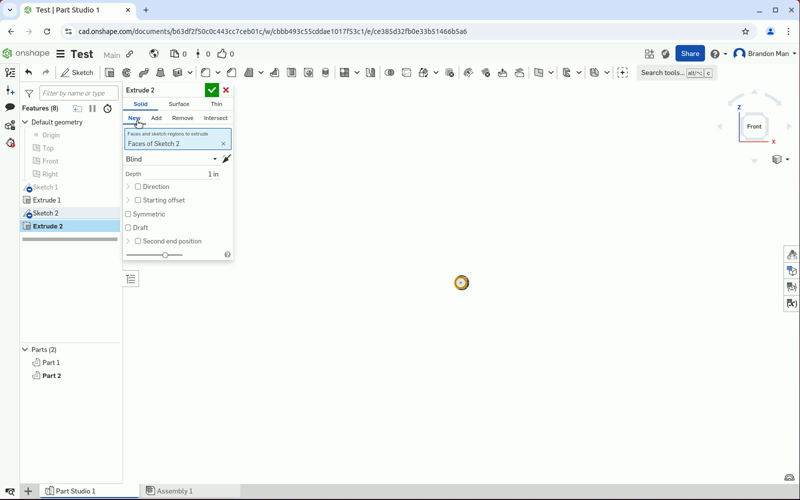
key(tab, 4)
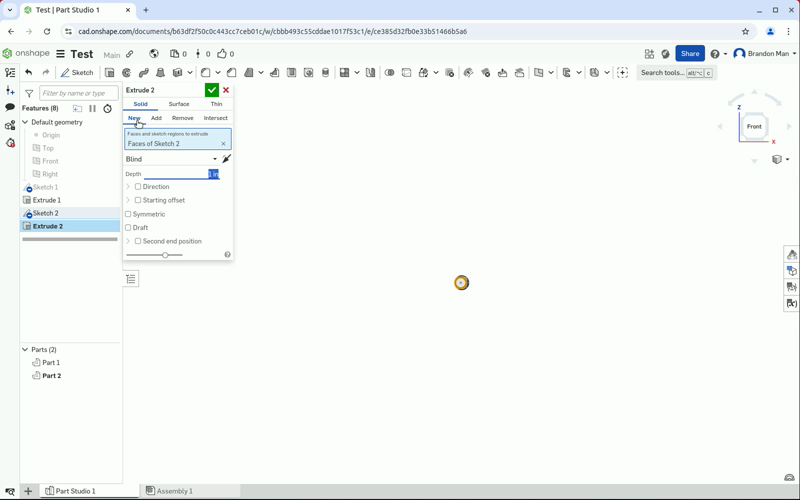
text(23.108)
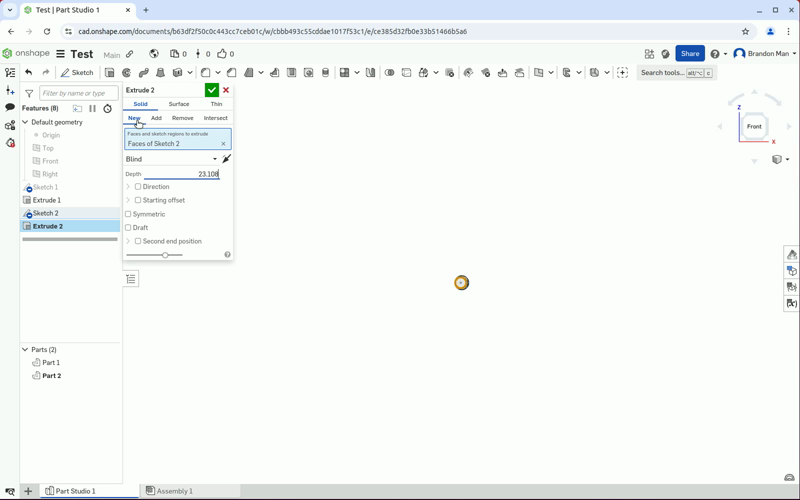
key(enter)
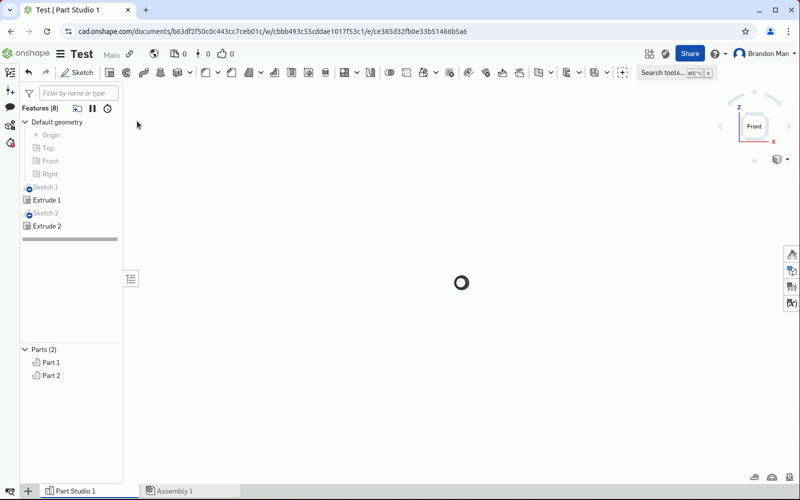
key(shift+h)
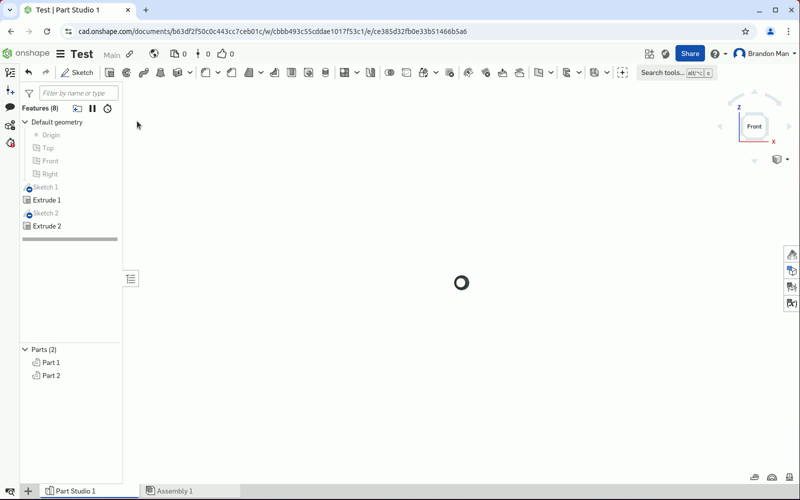
key(shift+h)
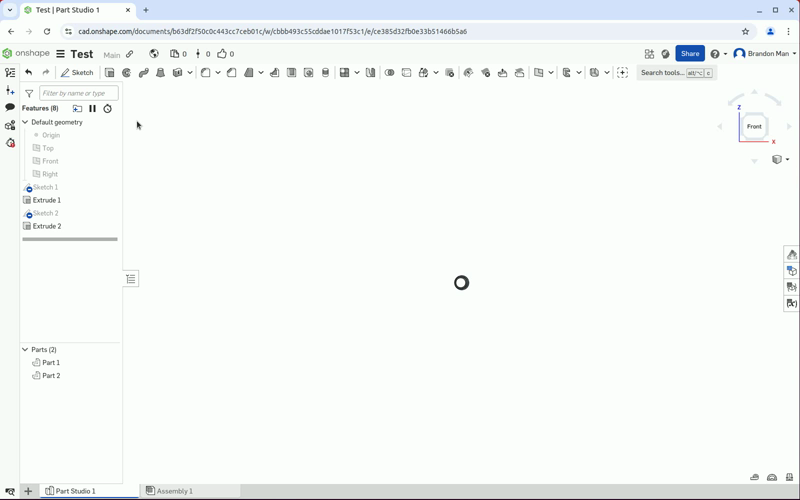
mouse_move(73, 189)
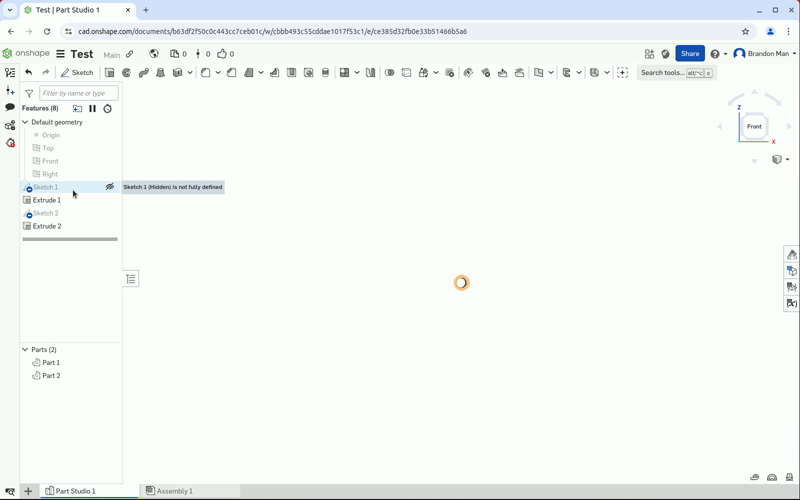
click(73, 189)
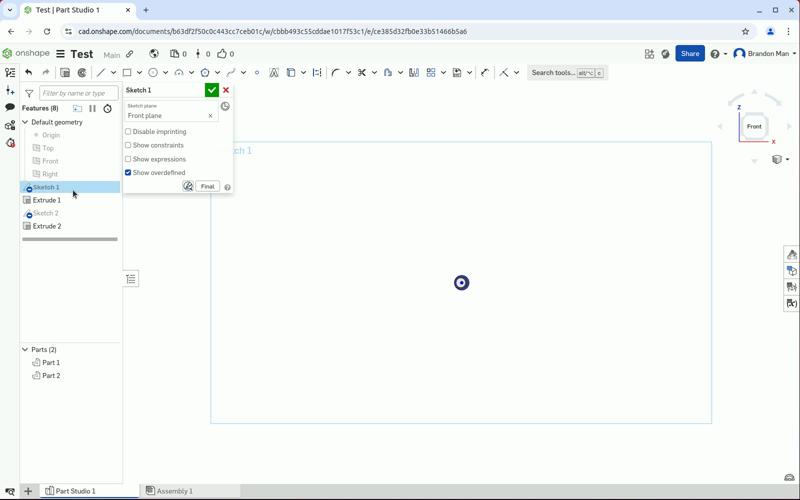
mouse_move(229, 92)
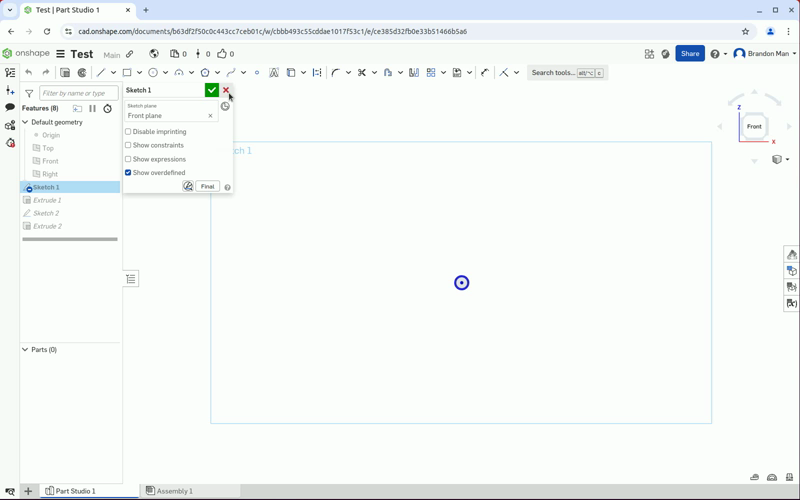
click(229, 92)
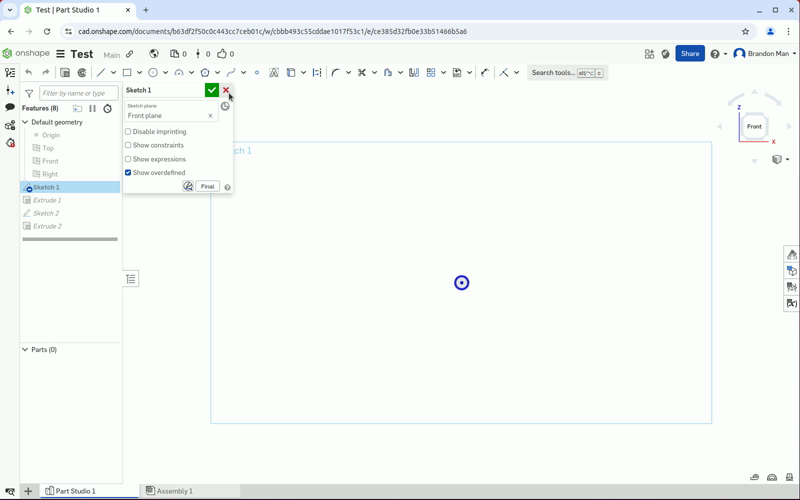
key(shift+s)
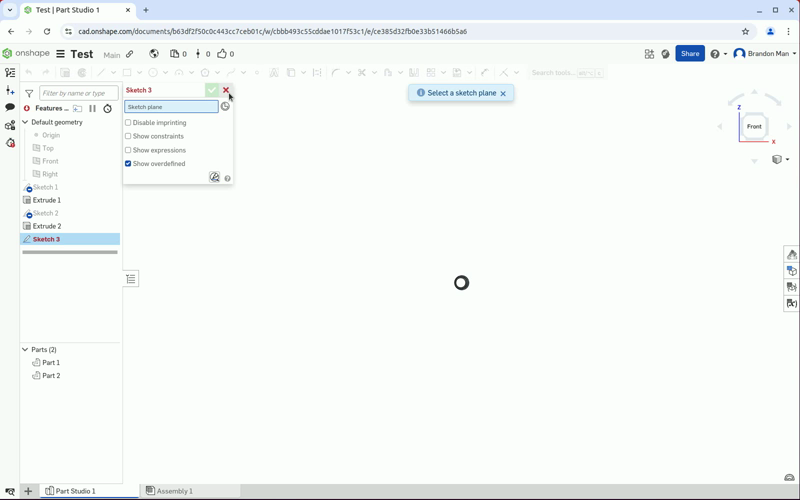
mouse_move(73, 163)
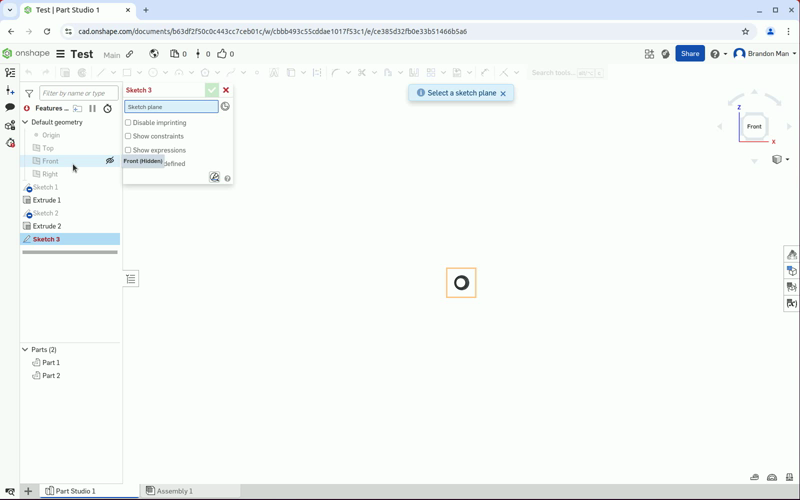
click(73, 163)
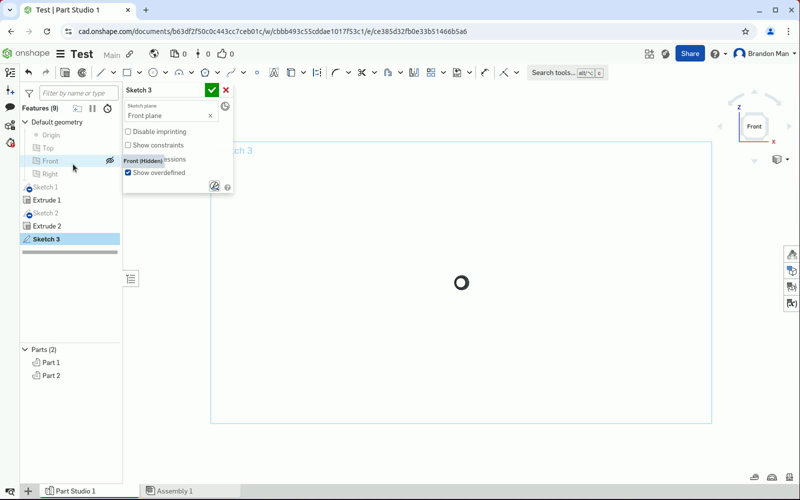
mouse_move(73, 352)
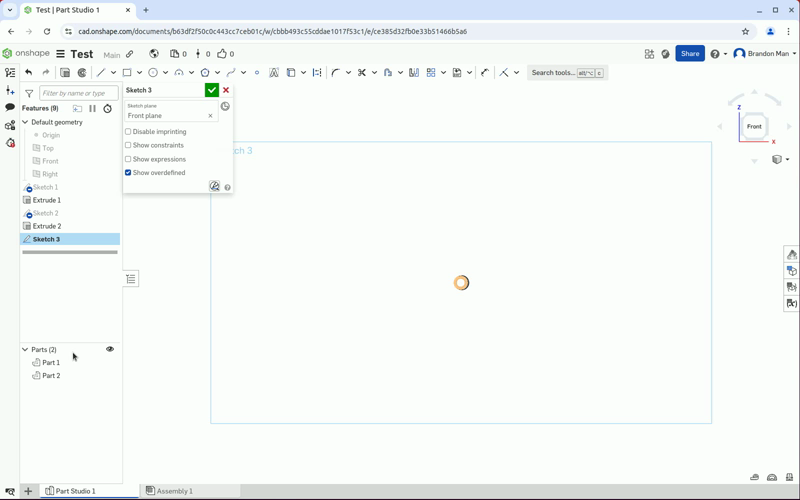
key(y)
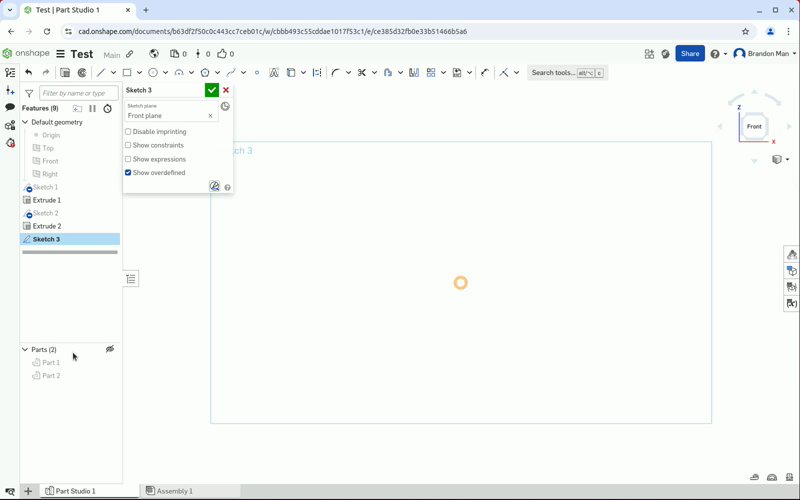
key(c)
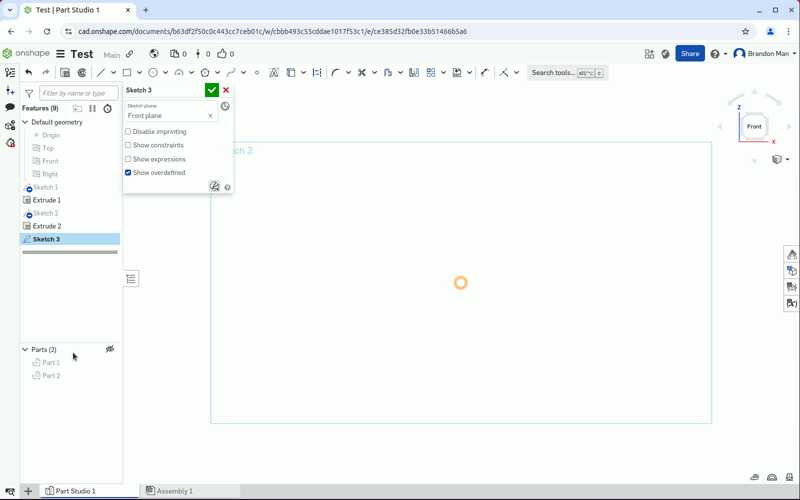
key_down(shift)
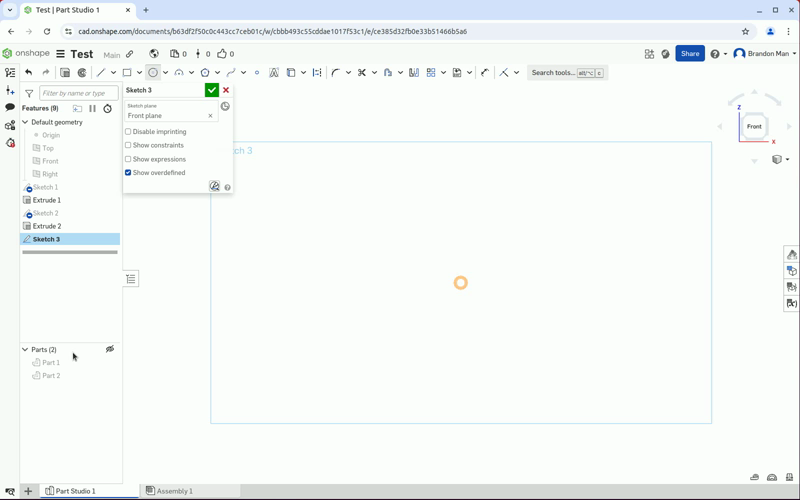
mouse_move(460, 282)
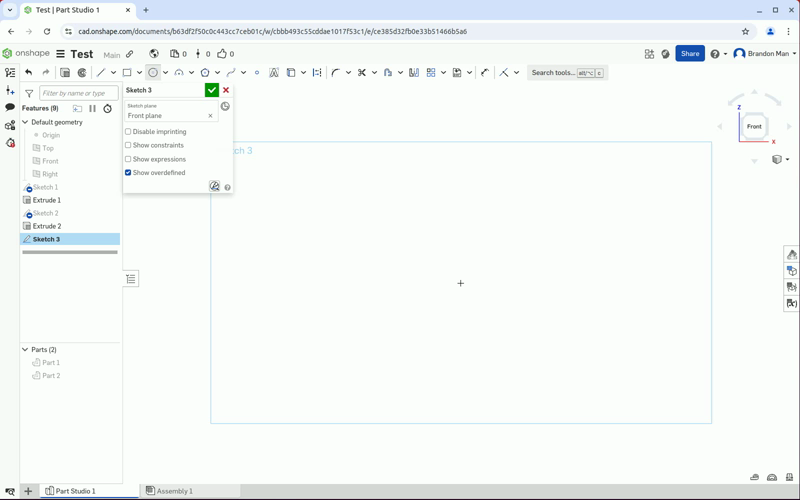
click(460, 282)
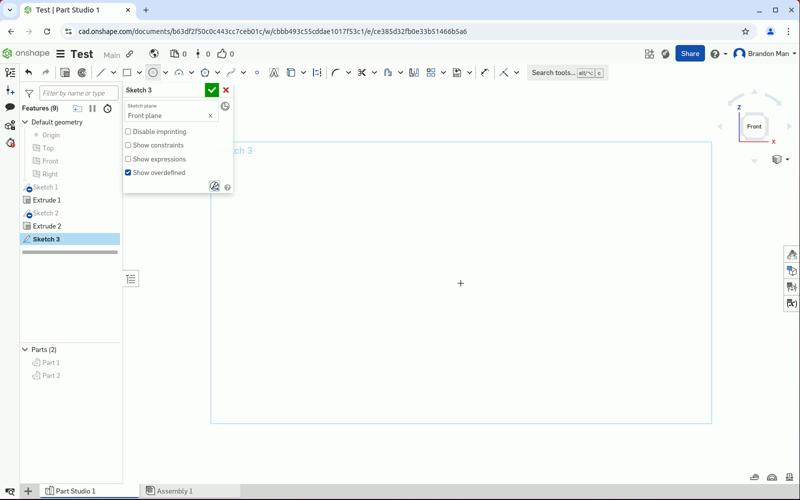
key_up(shift)
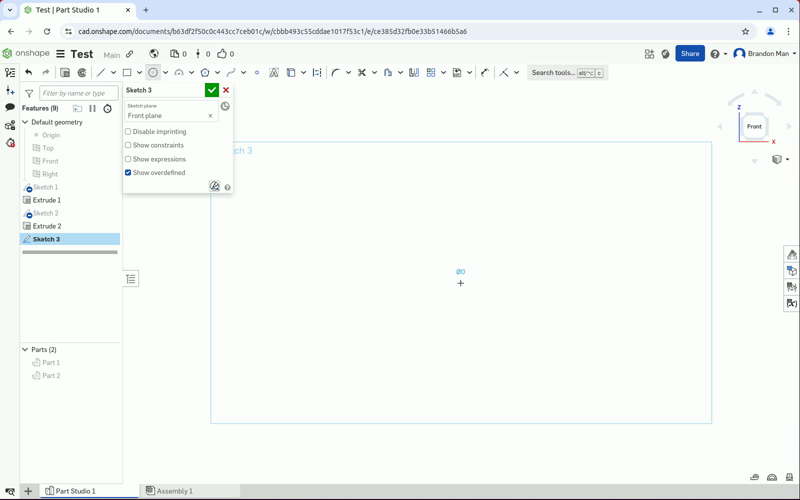
mouse_move(466, 282)
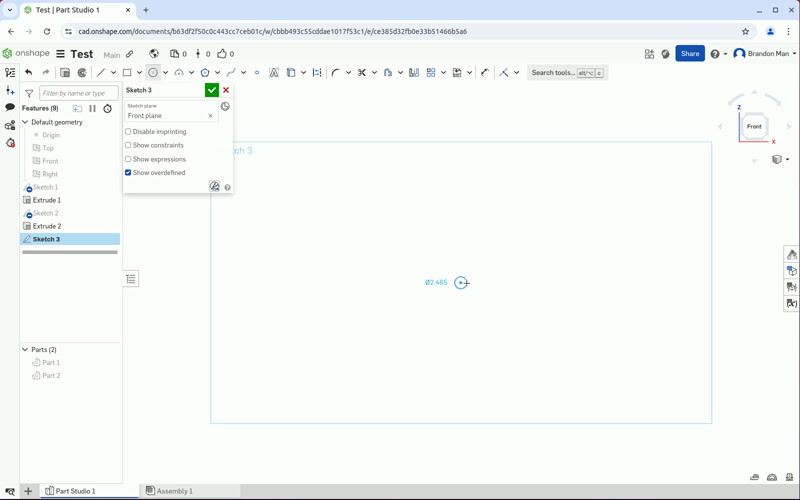
click(466, 282)
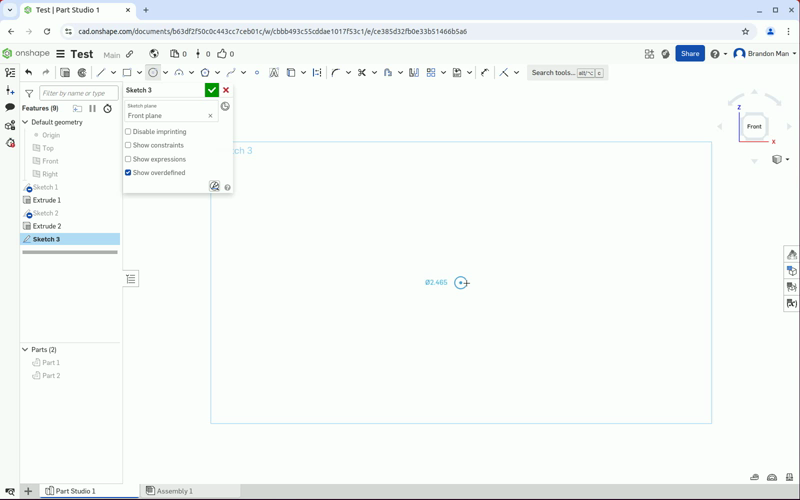
key(esc)
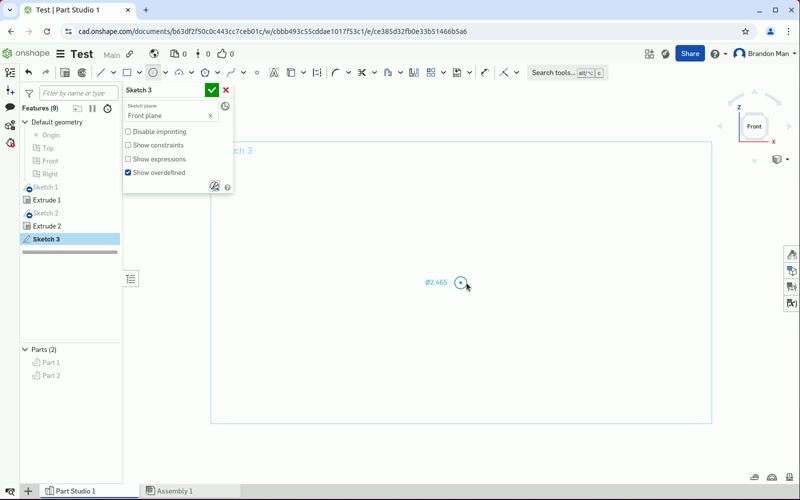
key(c)
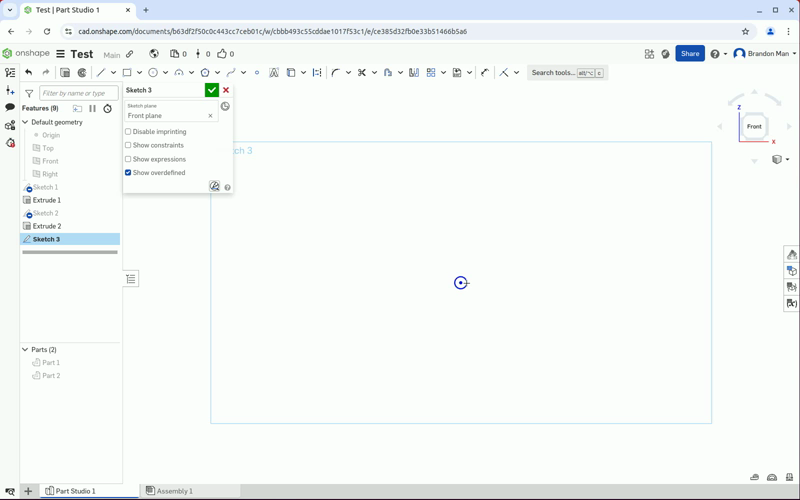
key_down(shift)
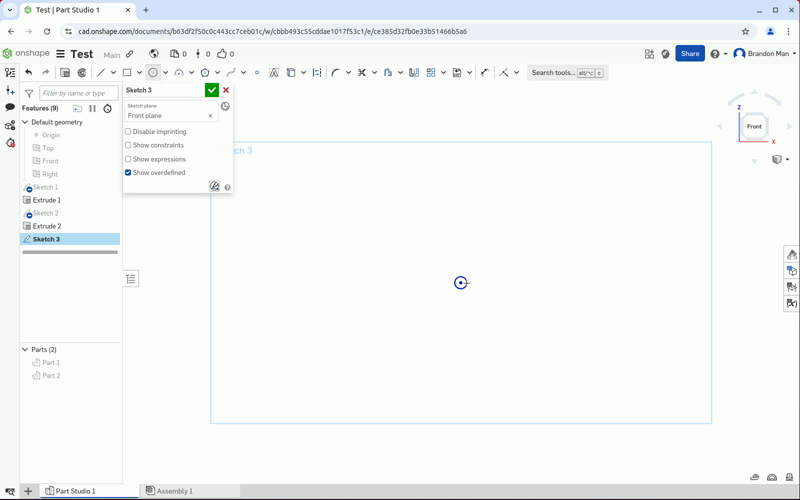
mouse_move(460, 282)
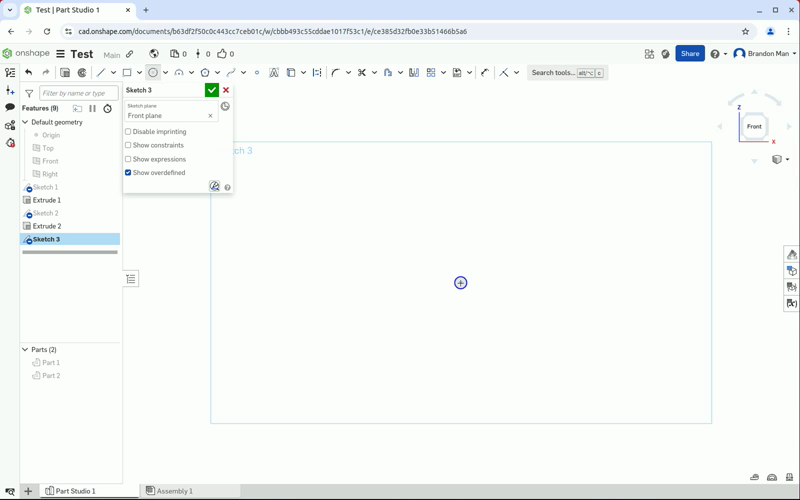
click(460, 282)
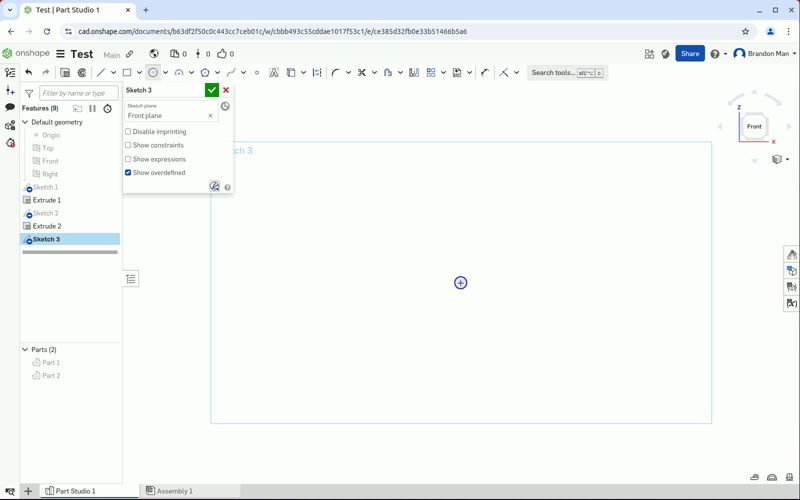
key_up(shift)
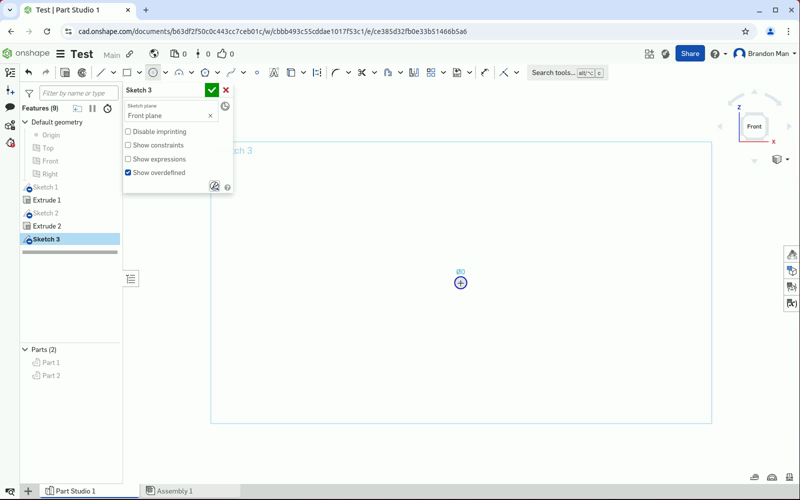
mouse_move(465, 282)
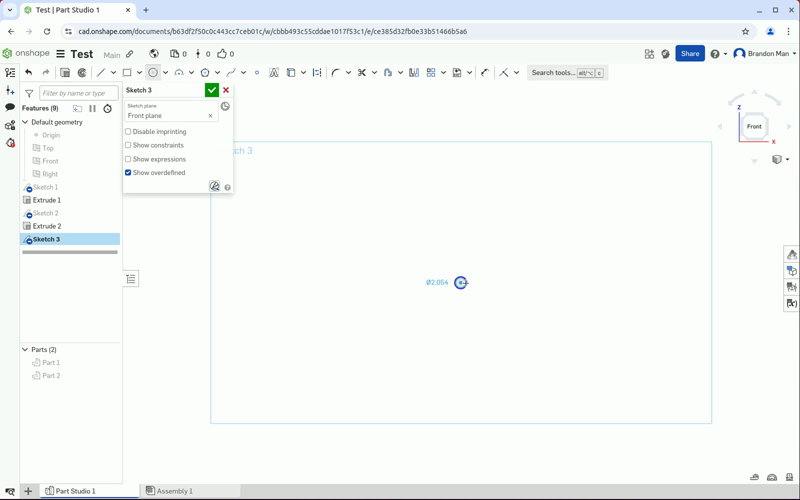
scroll(6)
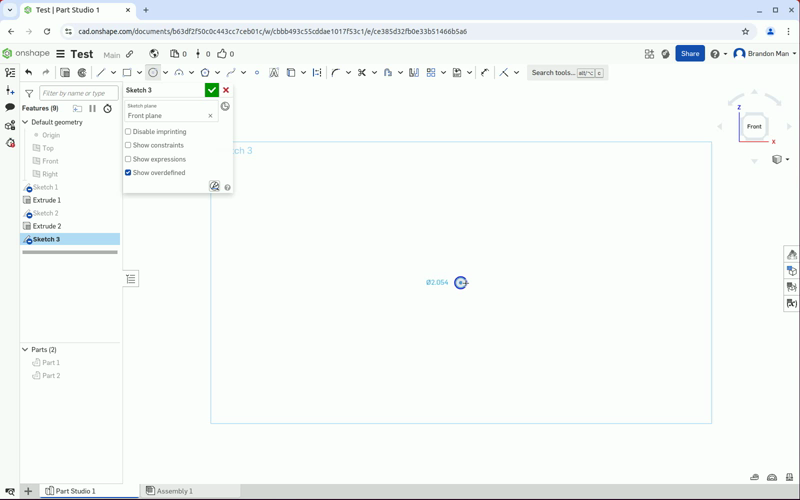
scroll(6)
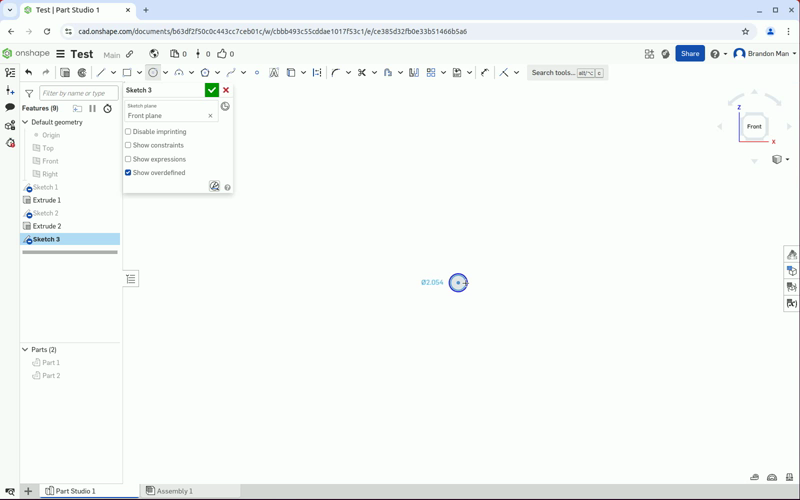
scroll(6)
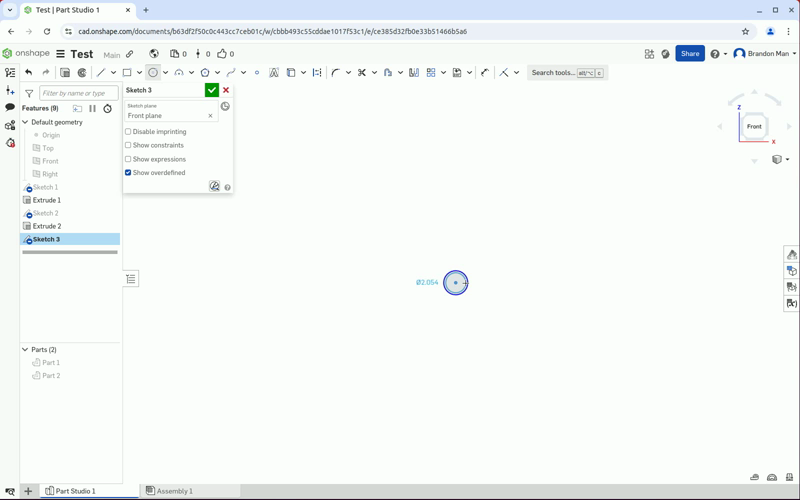
scroll(6)
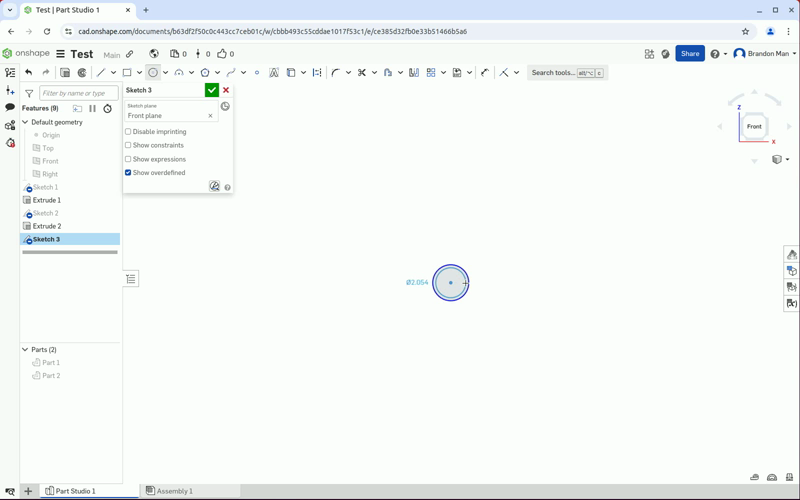
scroll(6)
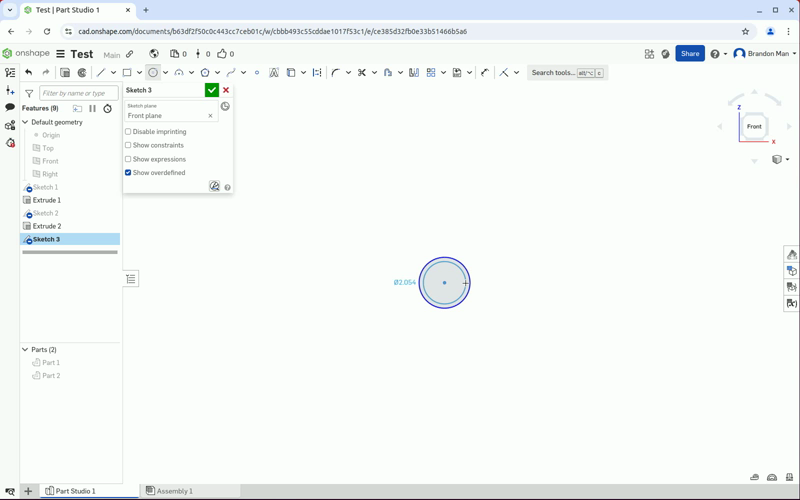
scroll(6)
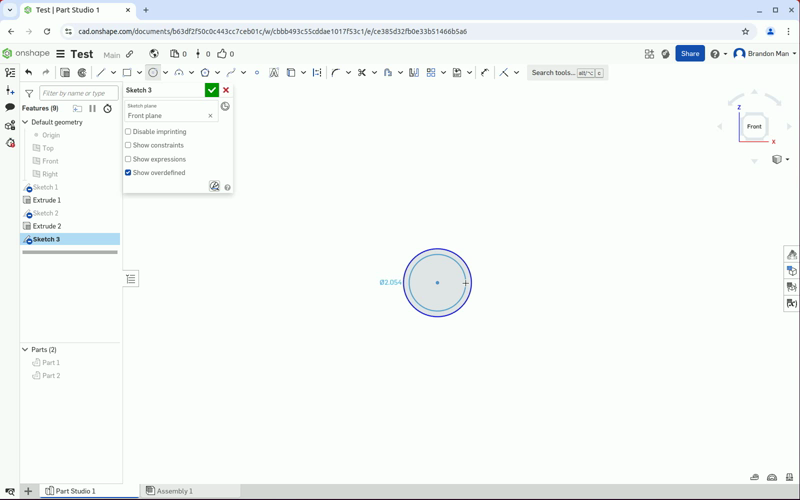
scroll(6)
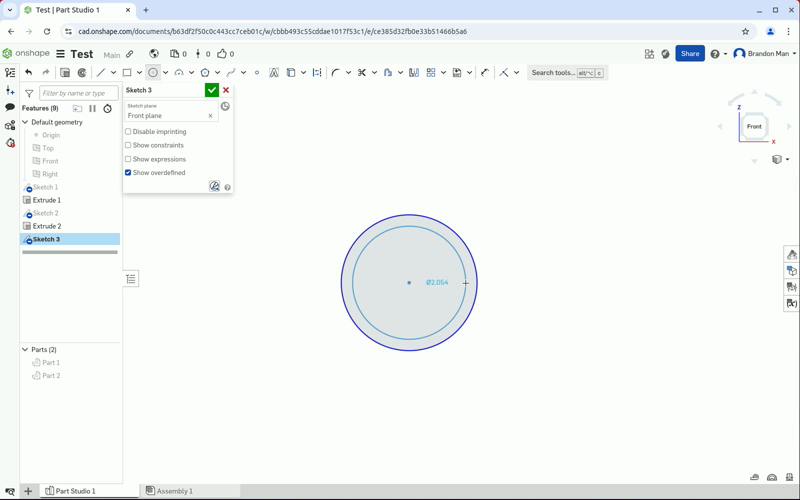
click(465, 282)
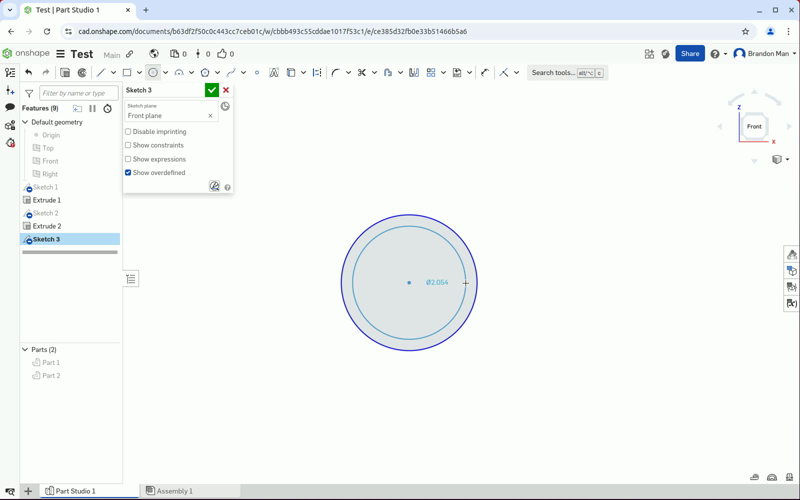
scroll(-6)
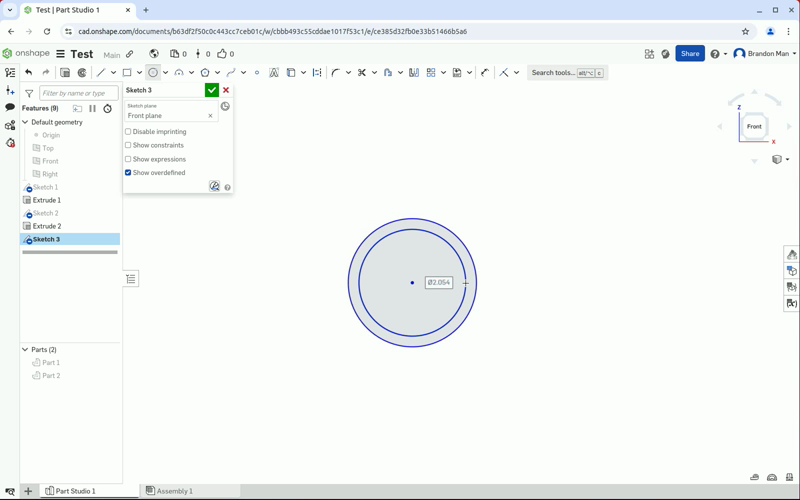
scroll(-6)
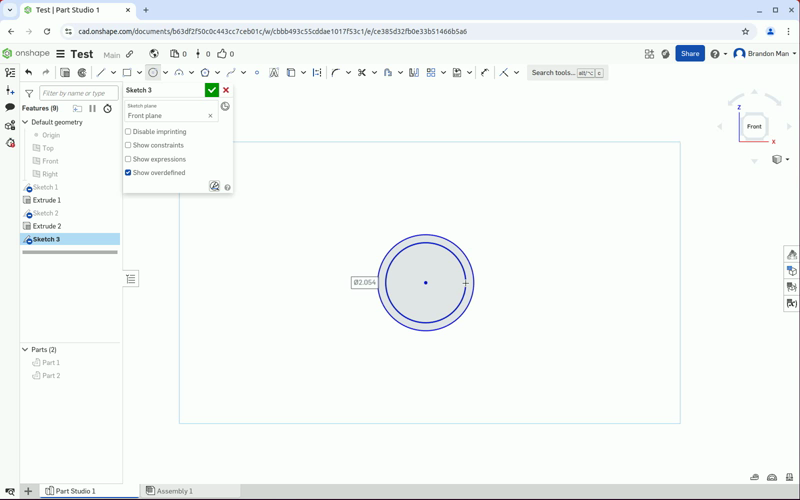
scroll(-6)
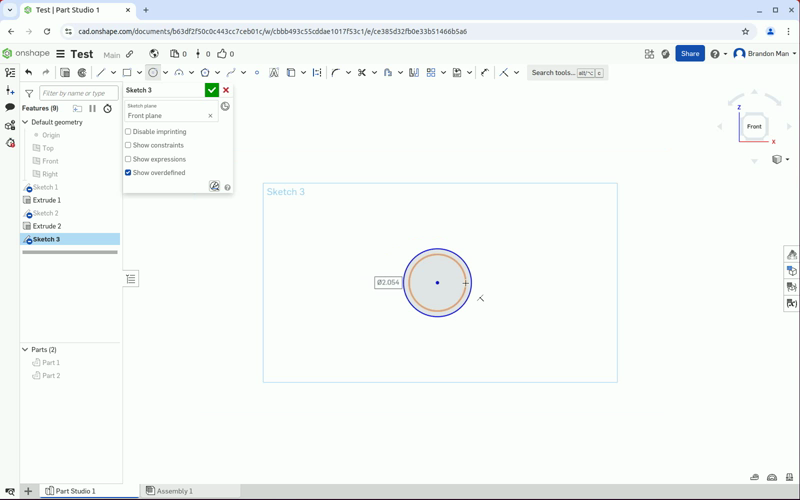
scroll(-6)
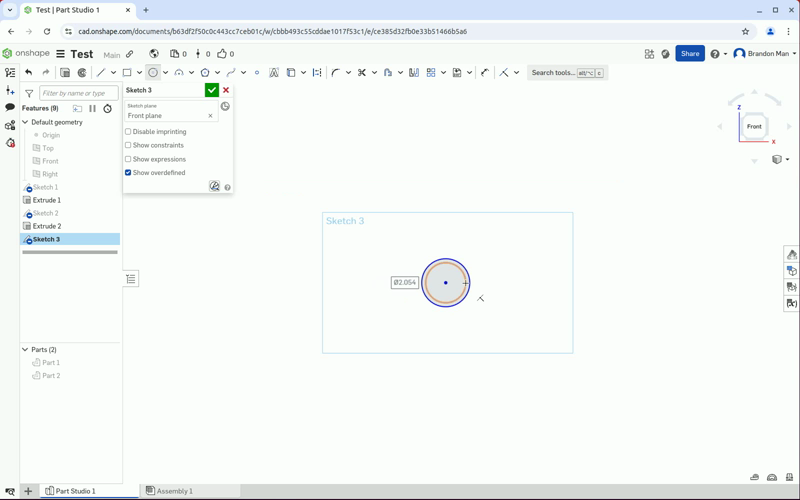
scroll(-6)
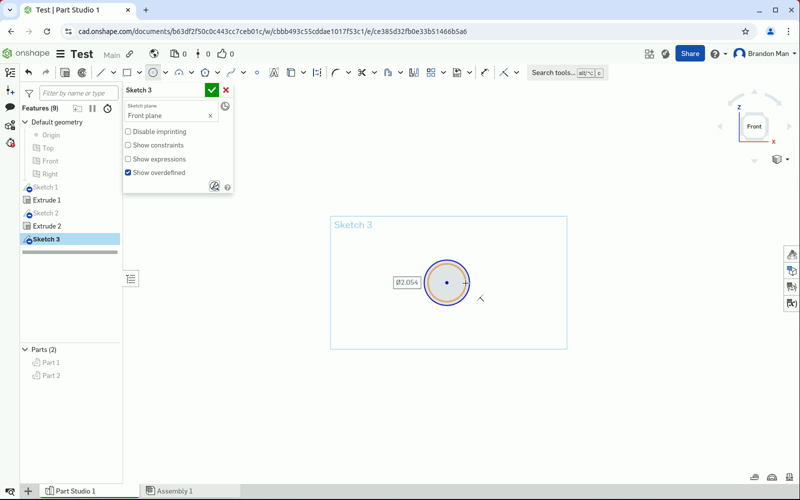
scroll(-6)
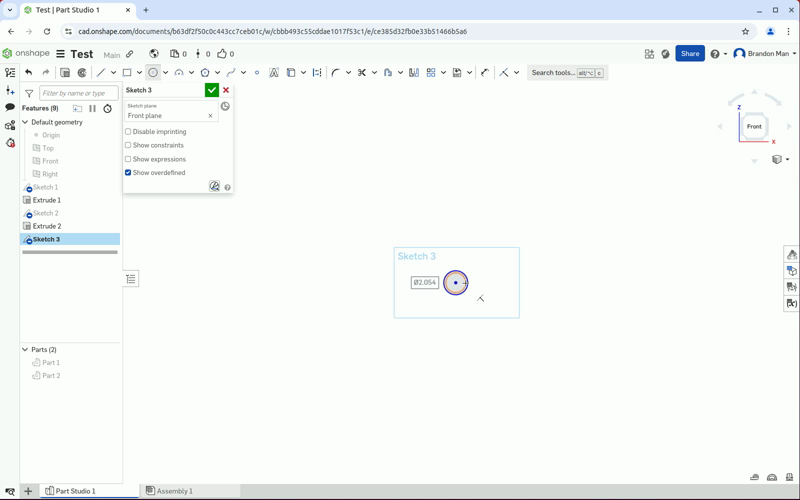
scroll(-6)
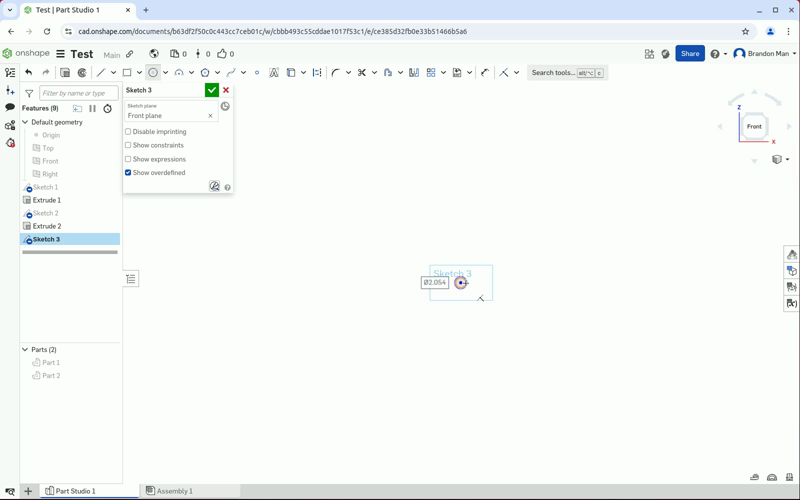
key(esc)
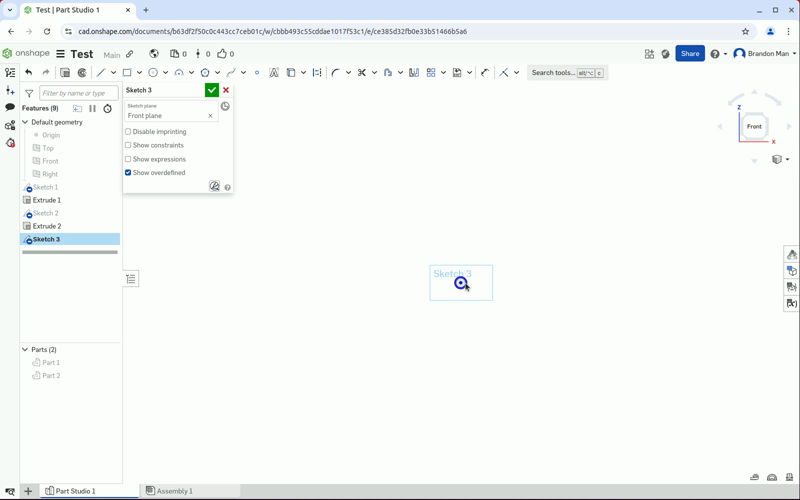
mouse_move(463, 277)
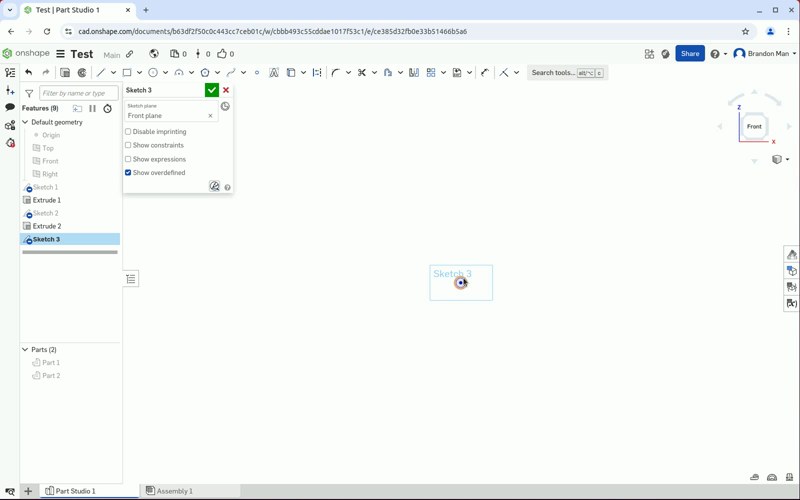
scroll(6)
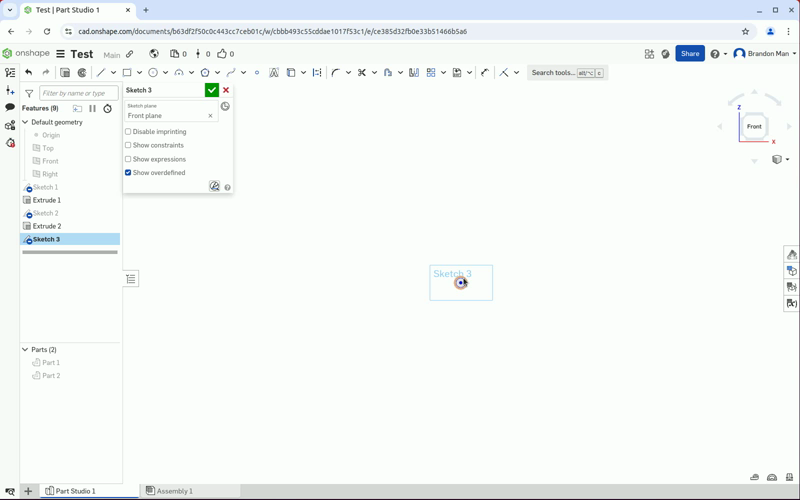
scroll(6)
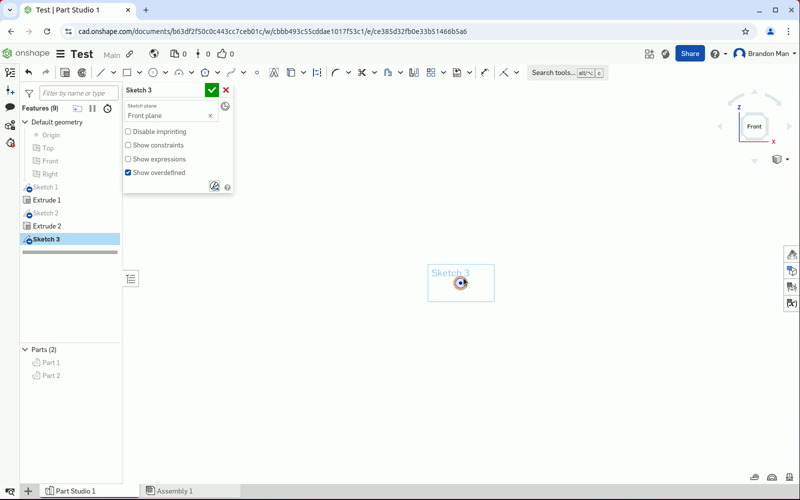
scroll(6)
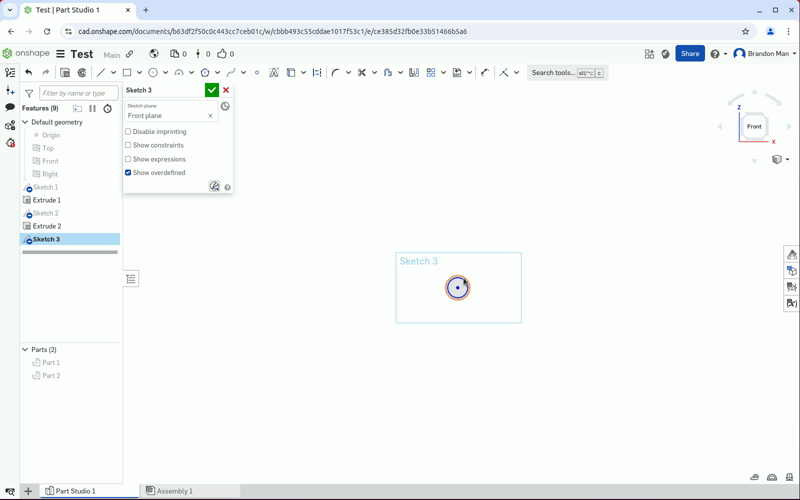
scroll(6)
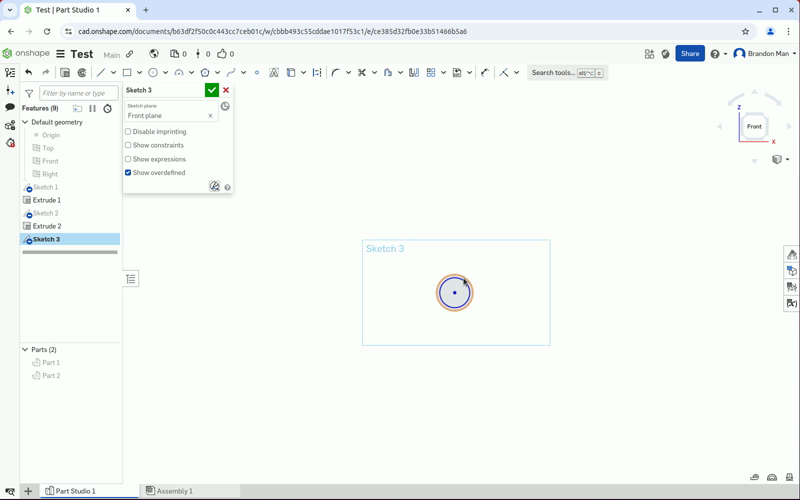
scroll(6)
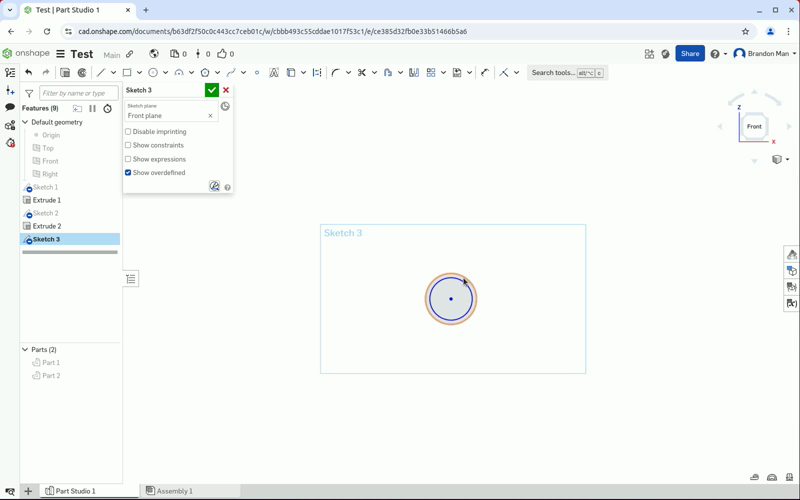
scroll(6)
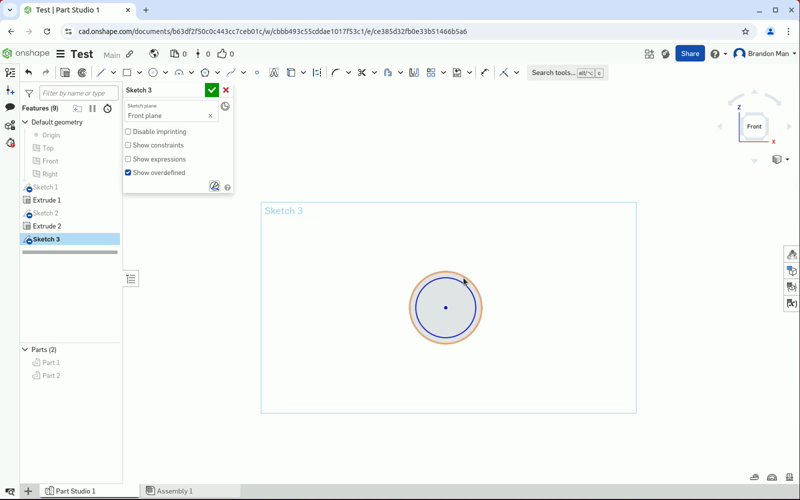
scroll(6)
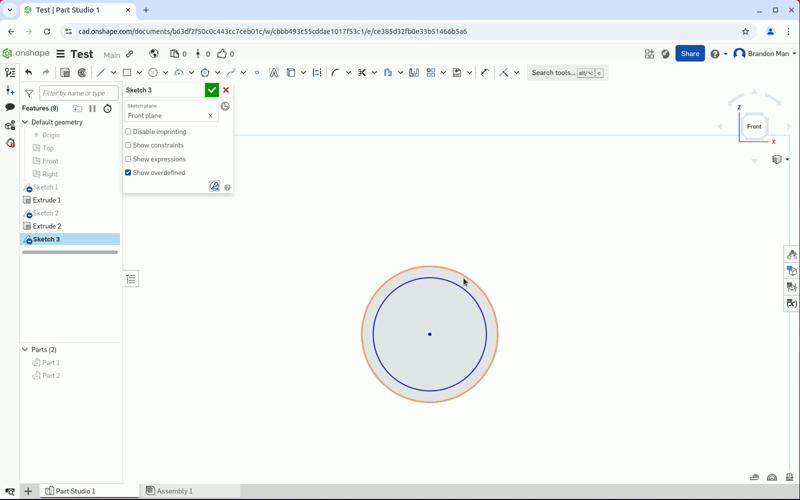
click(463, 277)
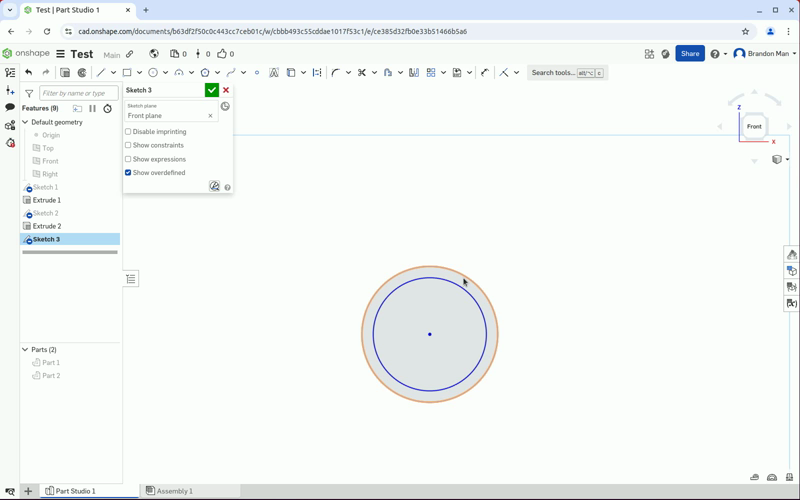
scroll(-6)
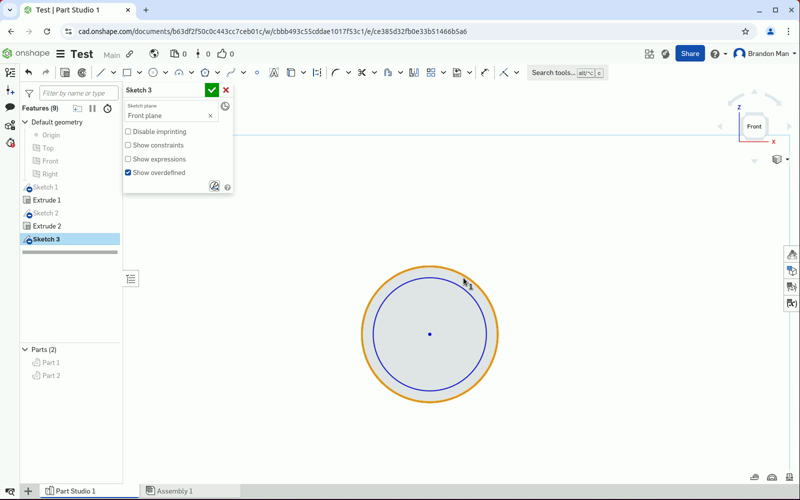
scroll(-6)
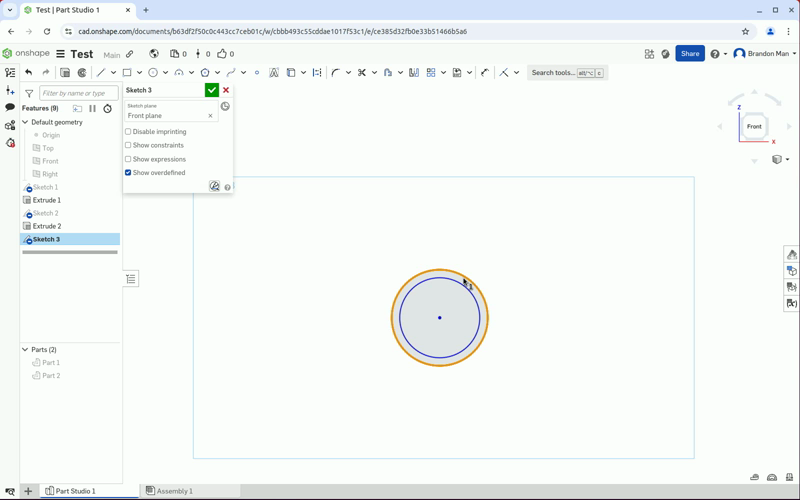
scroll(-6)
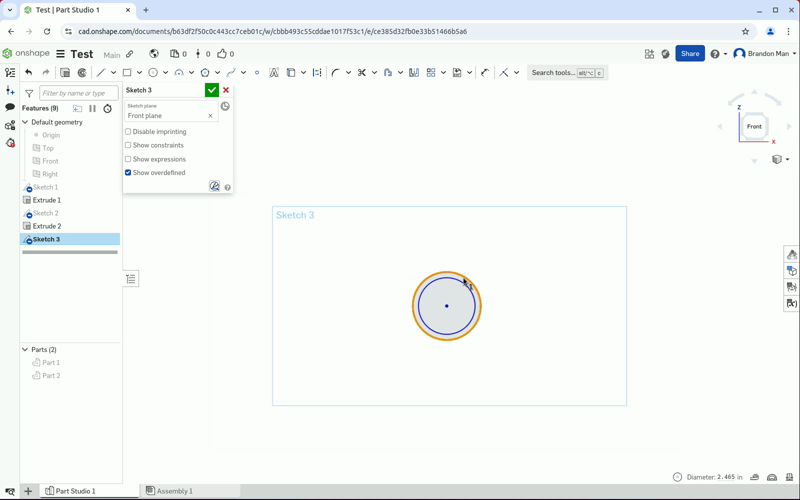
scroll(-6)
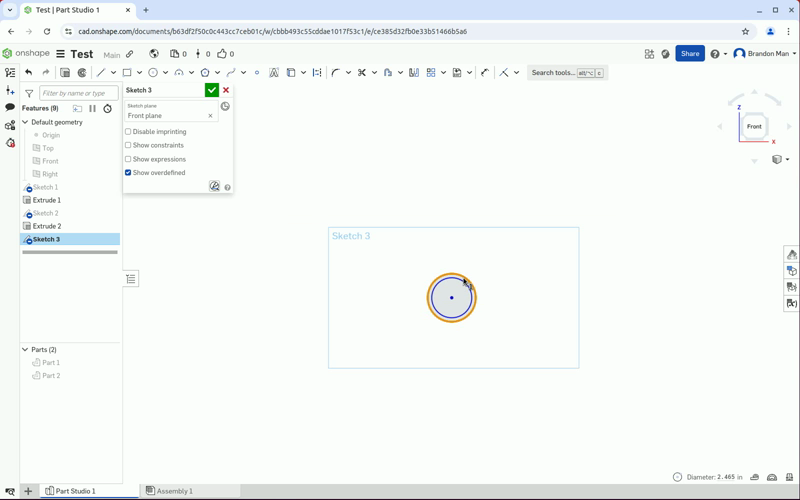
scroll(-6)
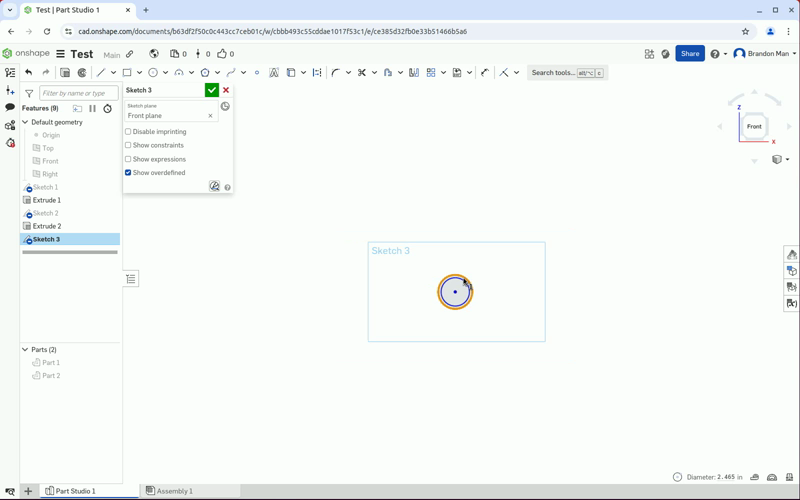
scroll(-6)
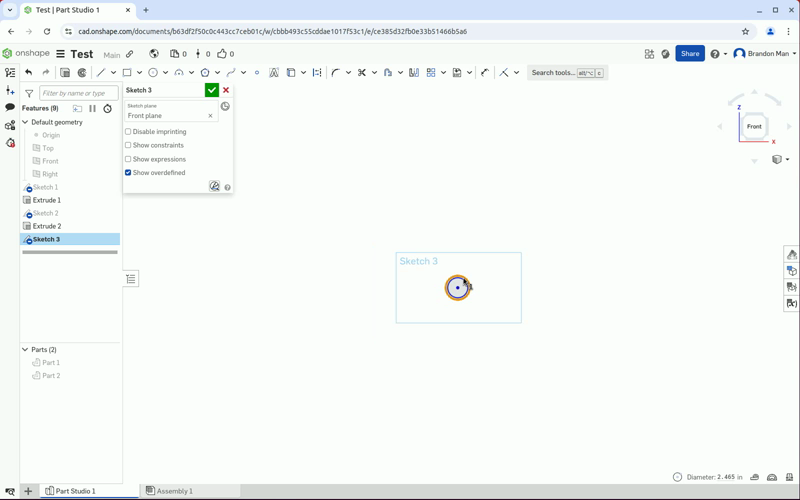
scroll(-6)
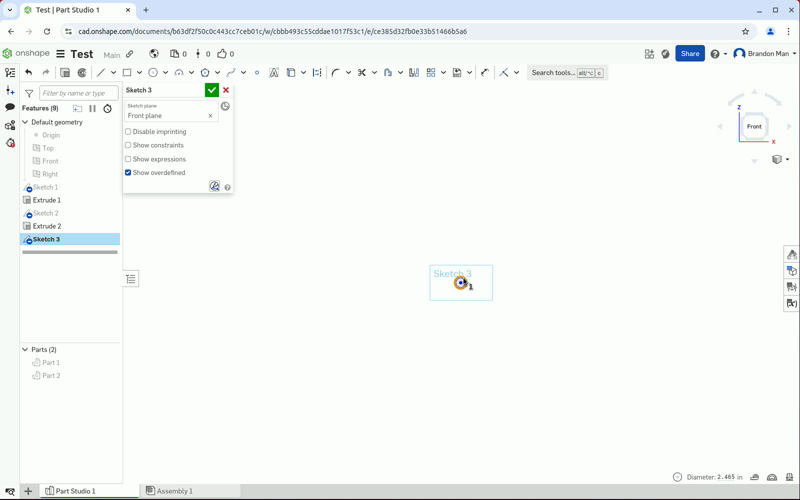
mouse_move(73, 352)
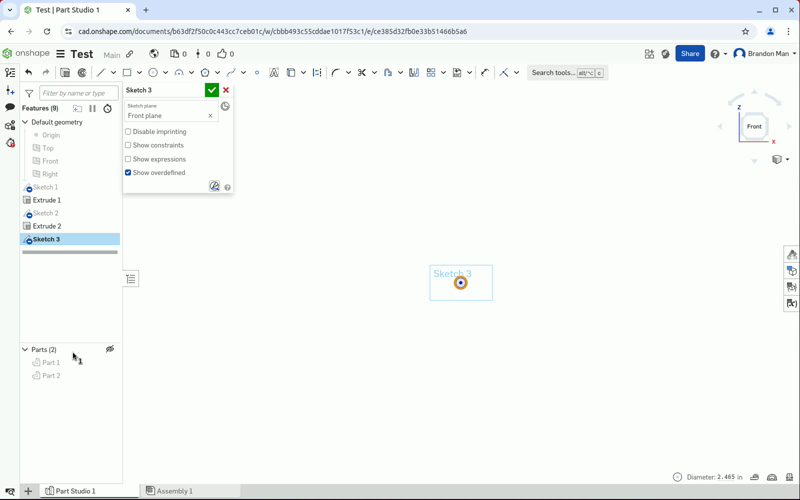
key(shift+y)
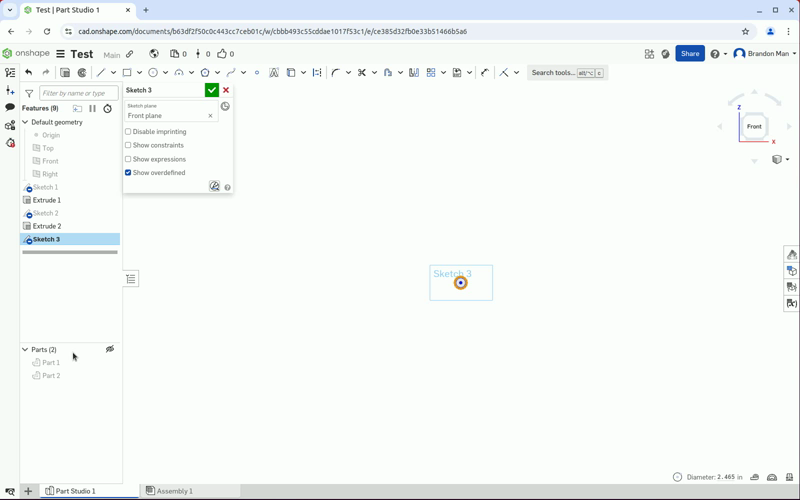
key(shift+e)
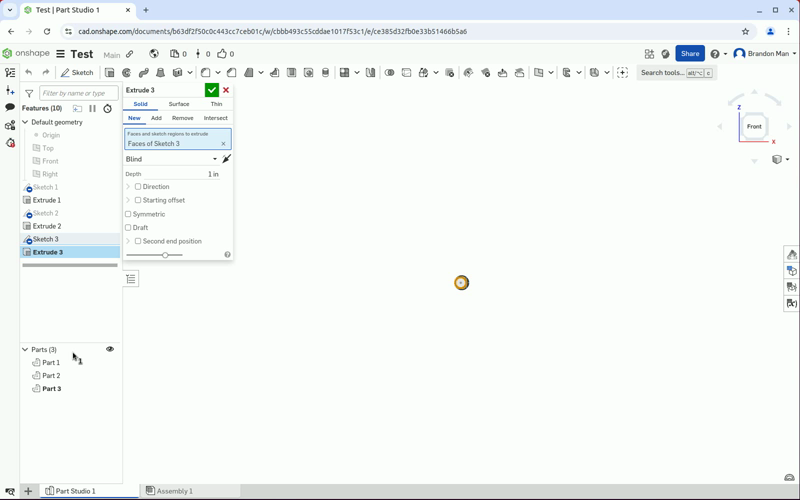
mouse_move(143, 106)
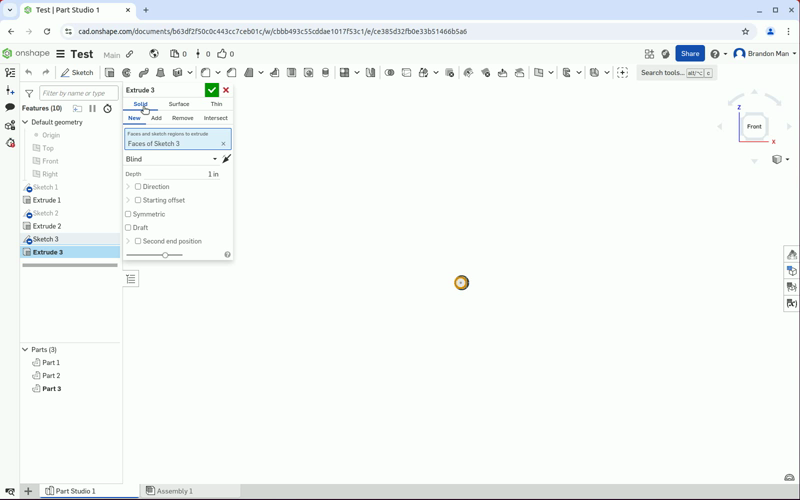
click(143, 106)
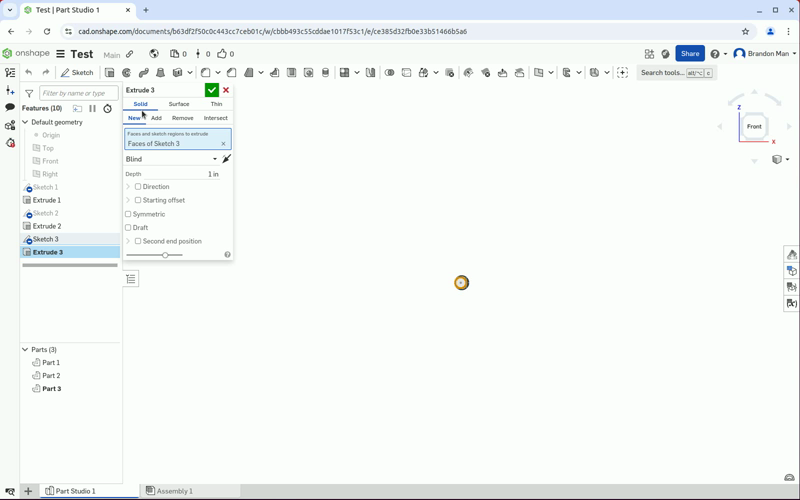
mouse_move(137, 120)
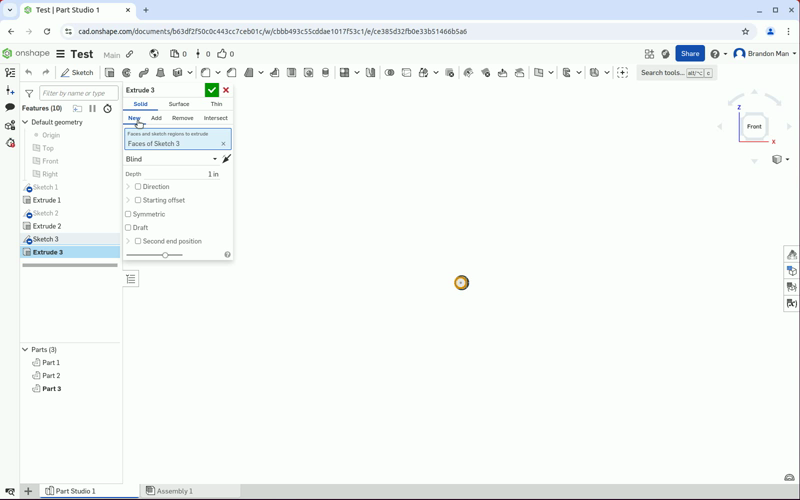
click(137, 120)
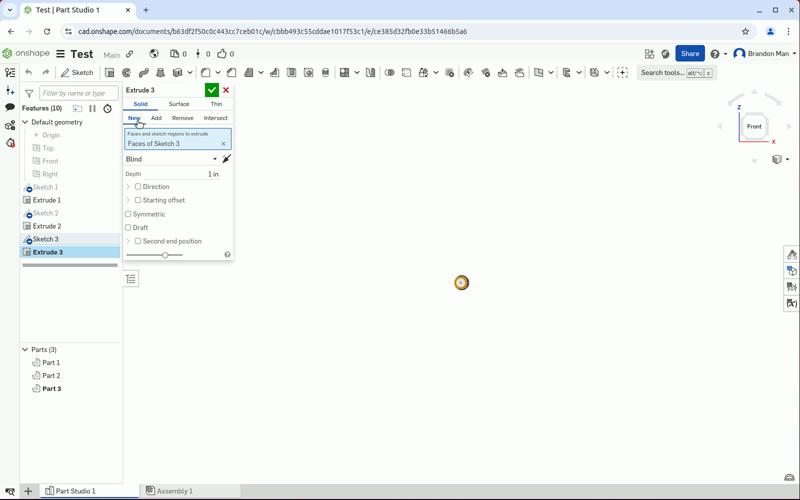
key(tab, 4)
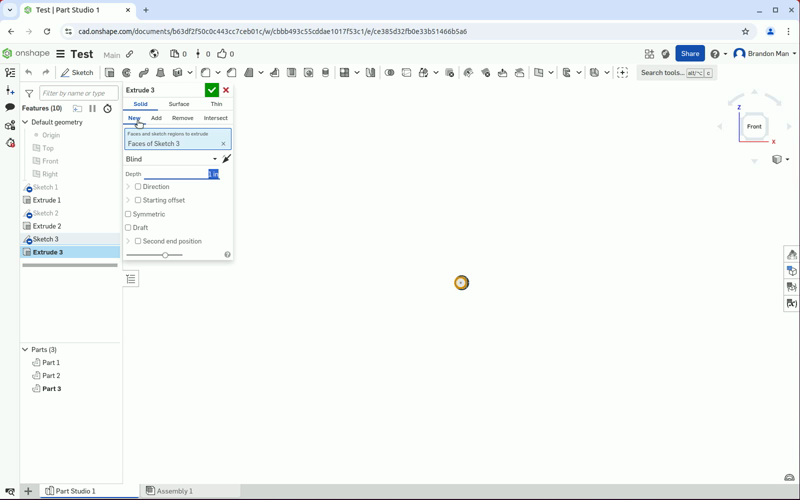
text(18.775)
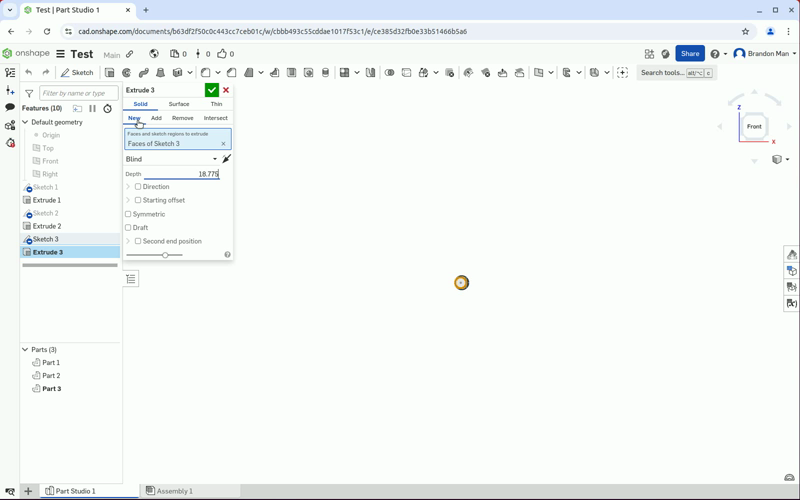
key(enter)
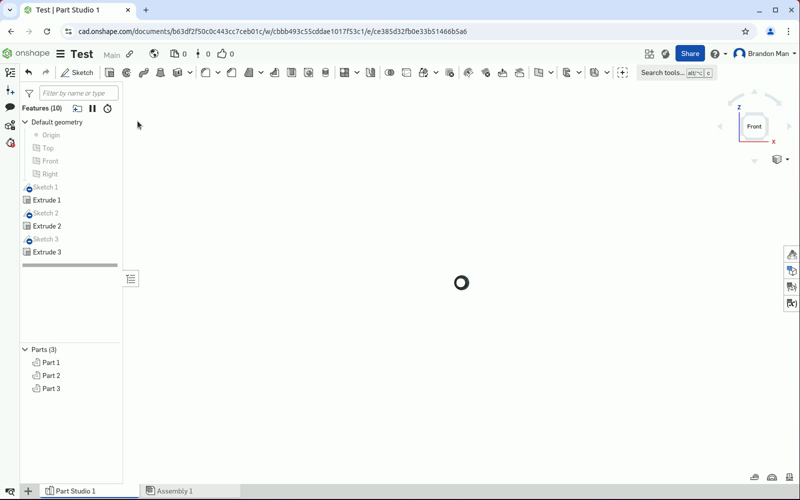
key(shift+h)
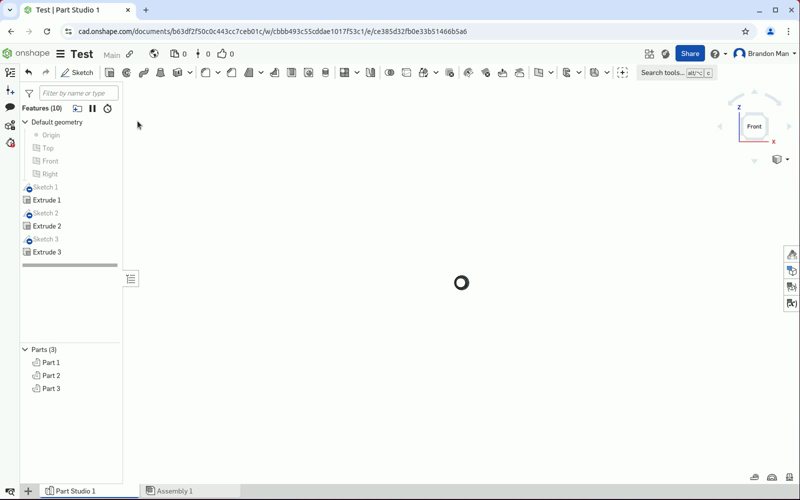
key(shift+h)
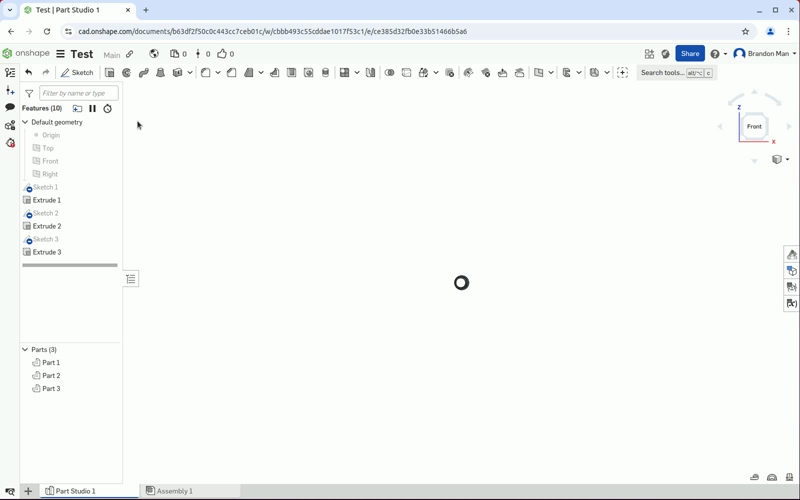
mouse_move(73, 189)
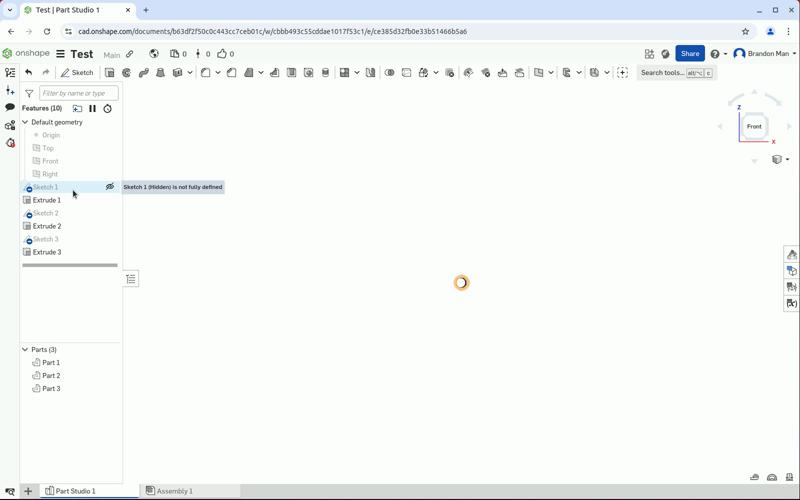
click(73, 189)
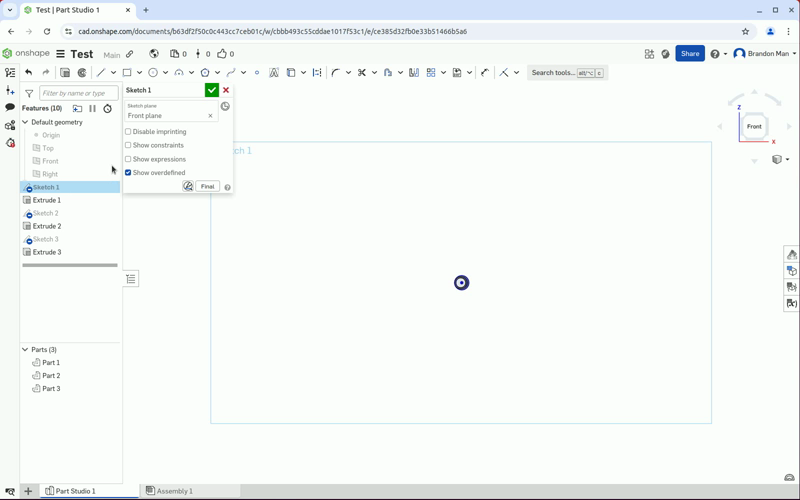
mouse_move(229, 92)
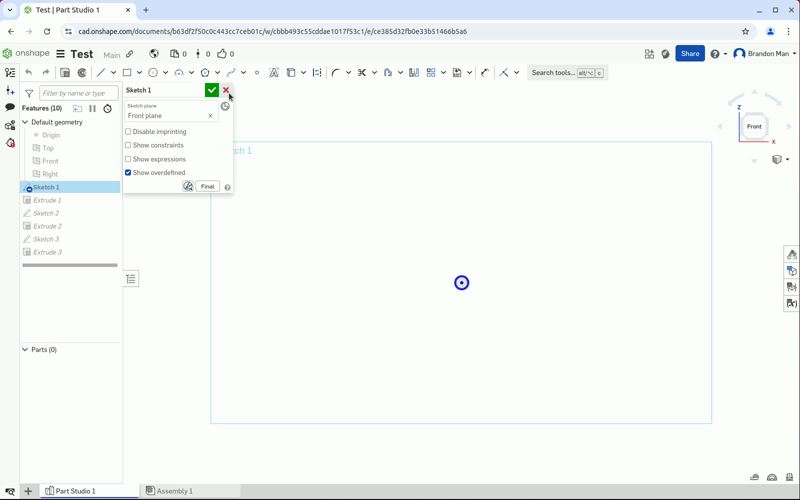
click(229, 92)
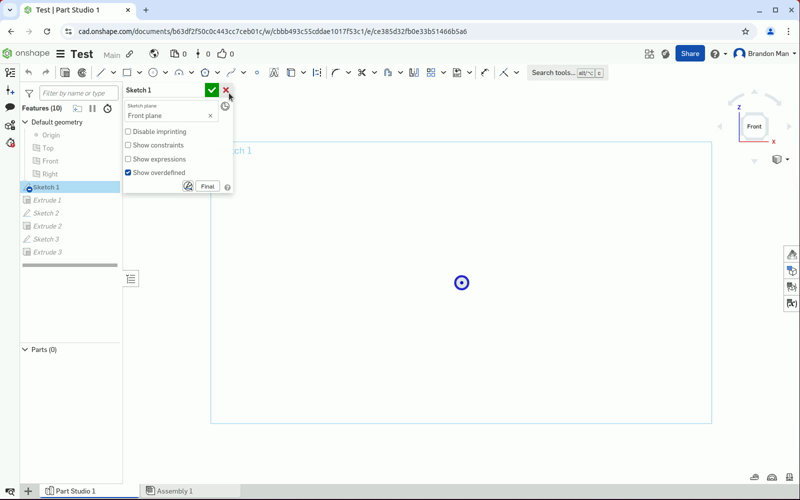
key(shift+s)
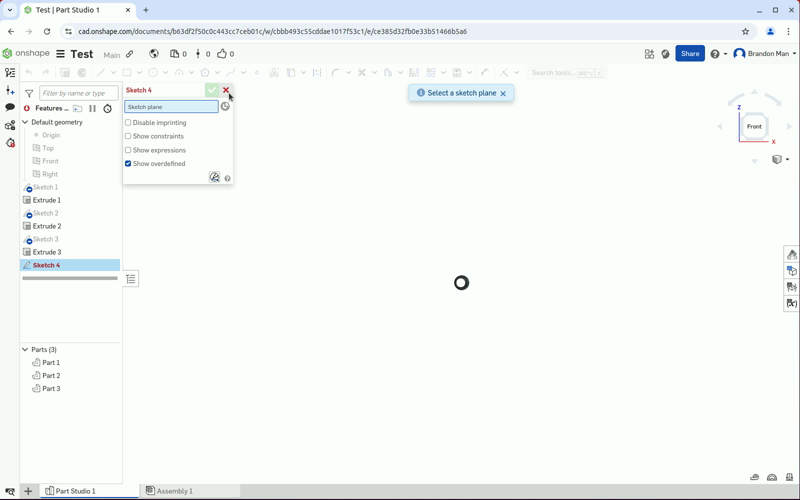
mouse_move(73, 163)
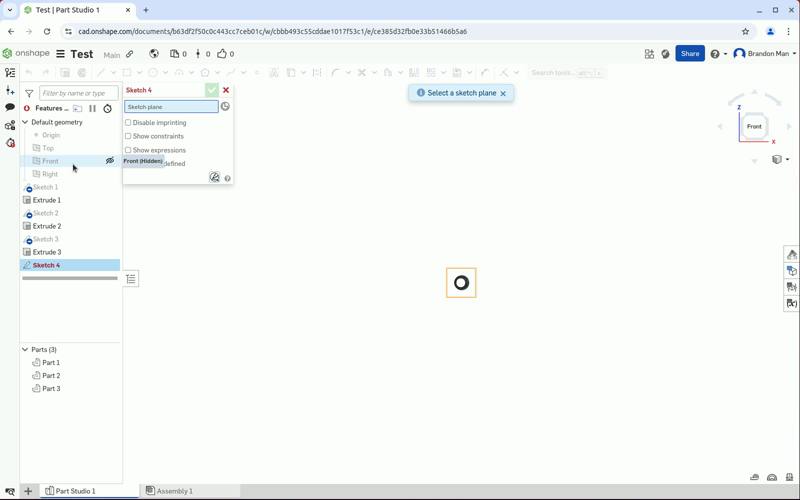
click(73, 163)
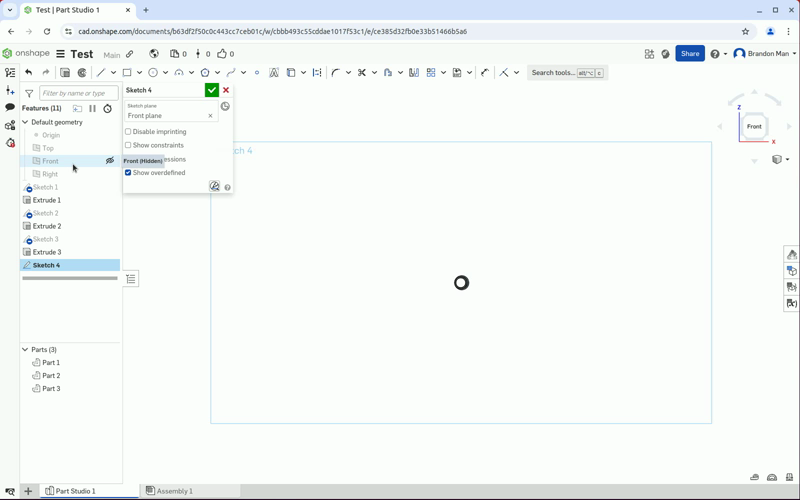
mouse_move(73, 352)
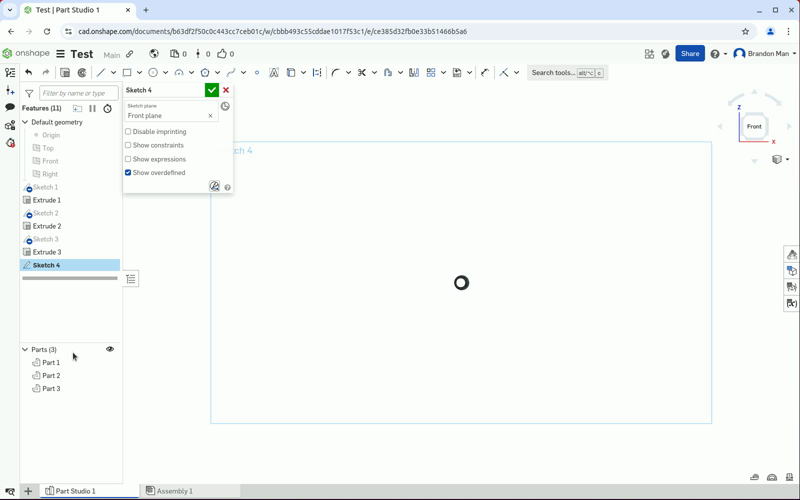
key(y)
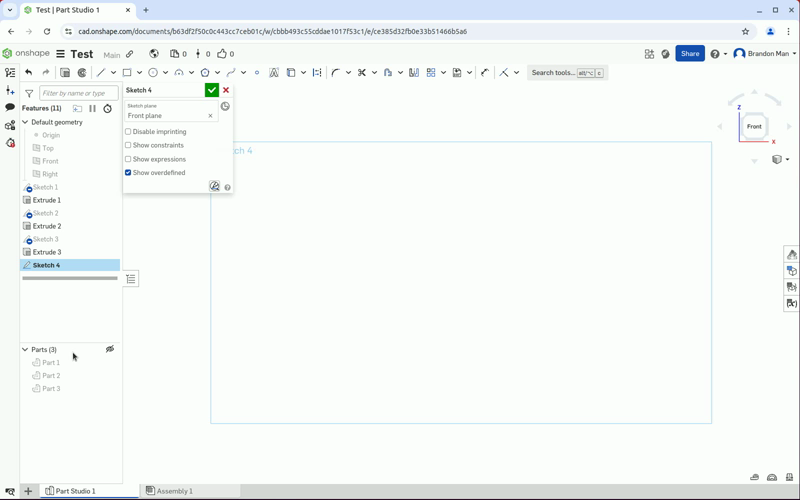
key(a)
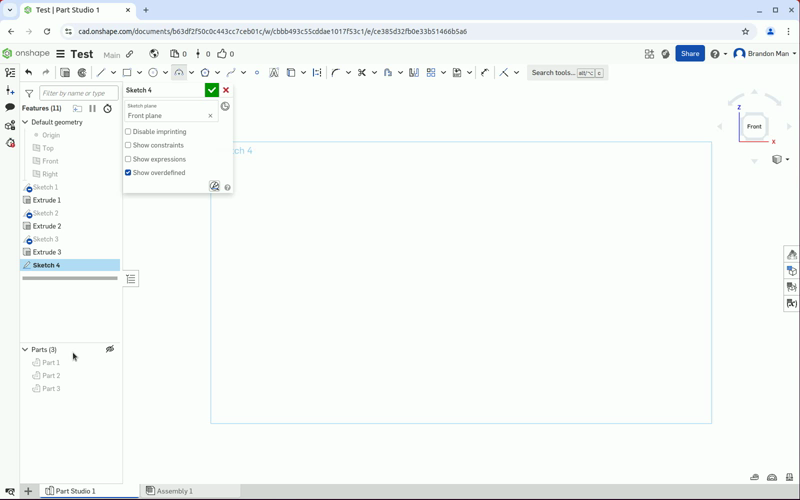
key_down(shift)
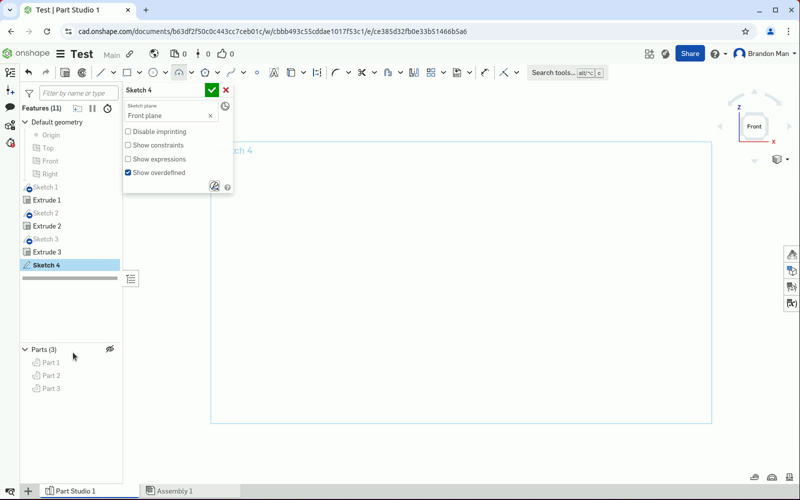
mouse_move(460, 288)
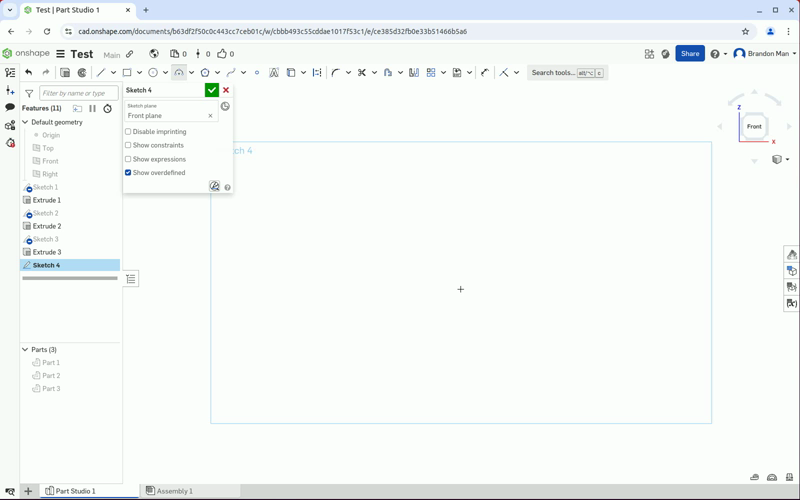
click(460, 288)
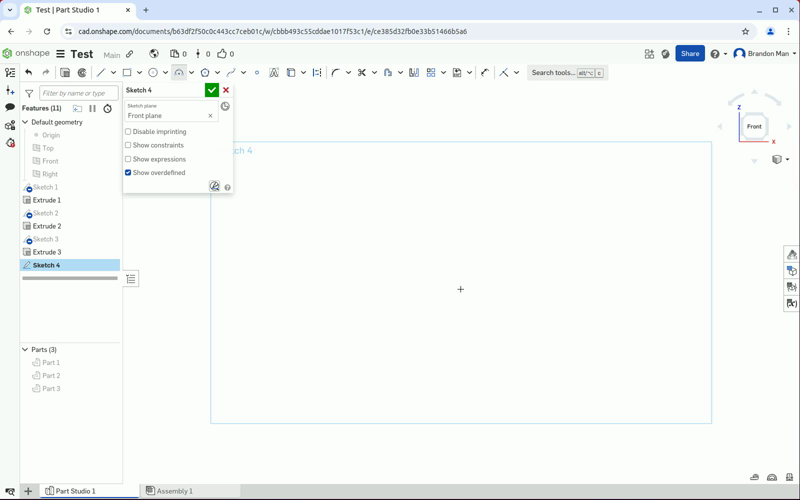
key_up(shift)
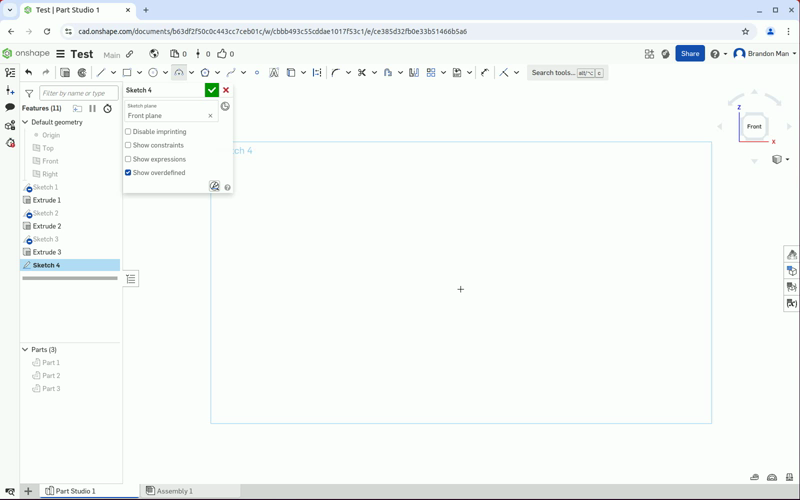
key_down(shift)
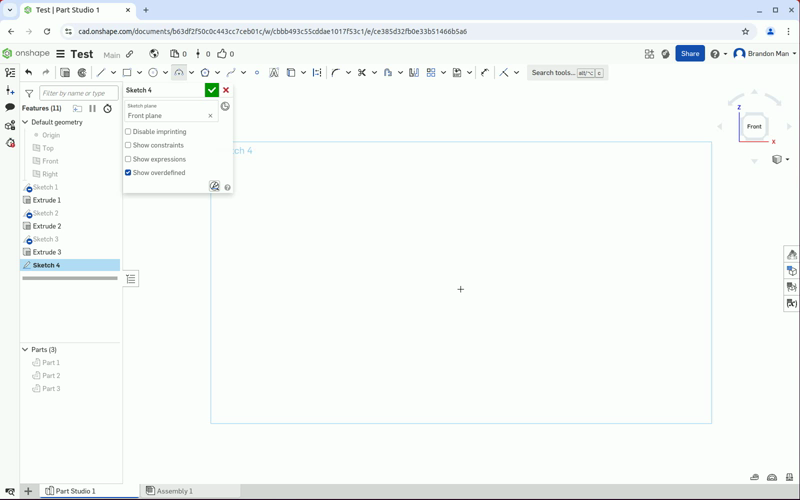
mouse_move(461, 288)
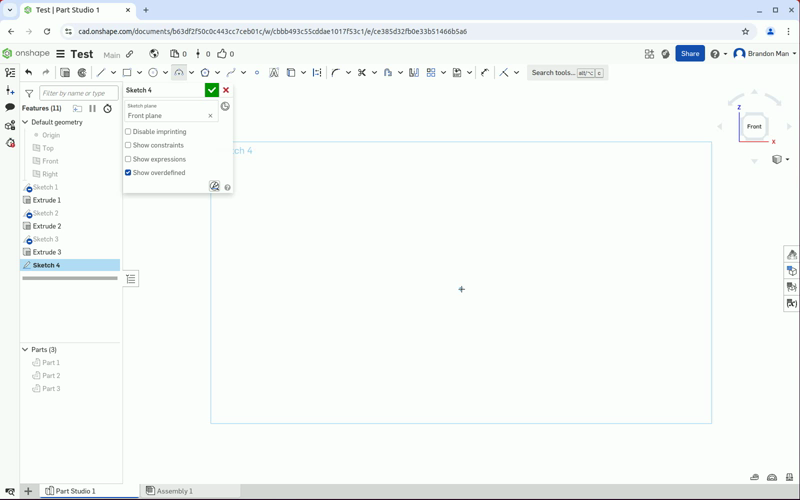
scroll(6)
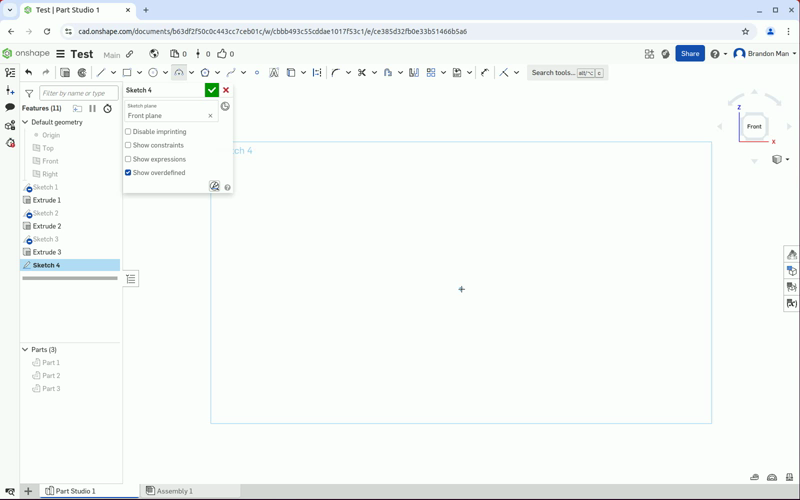
scroll(6)
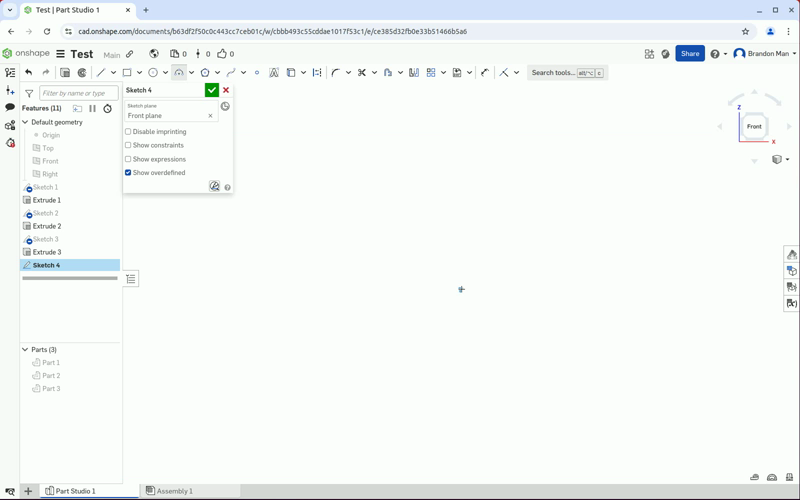
scroll(6)
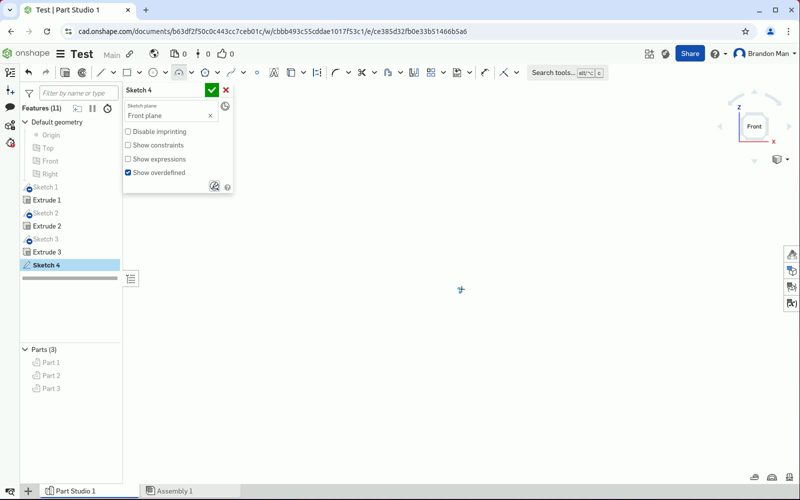
scroll(6)
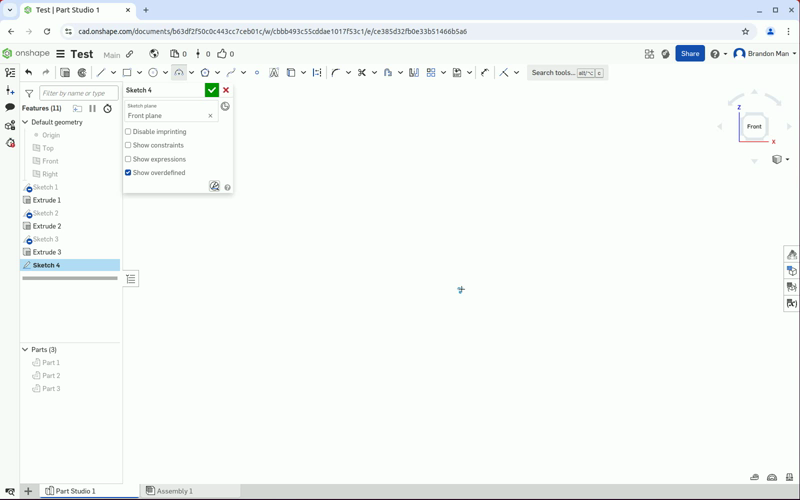
scroll(6)
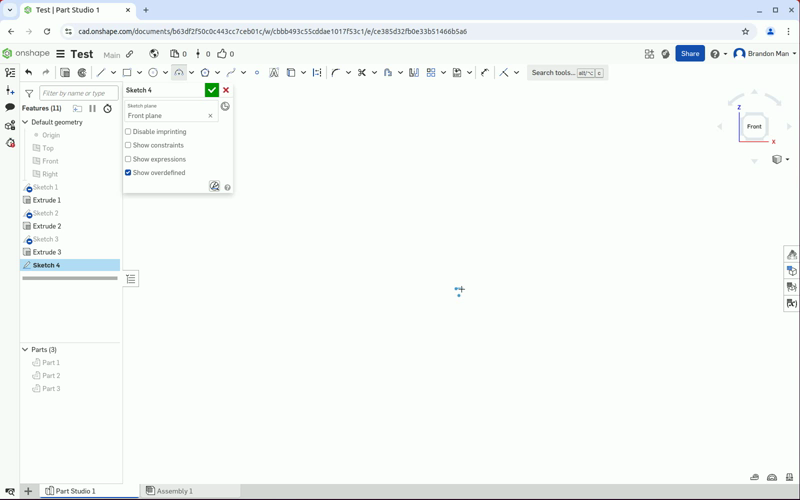
scroll(6)
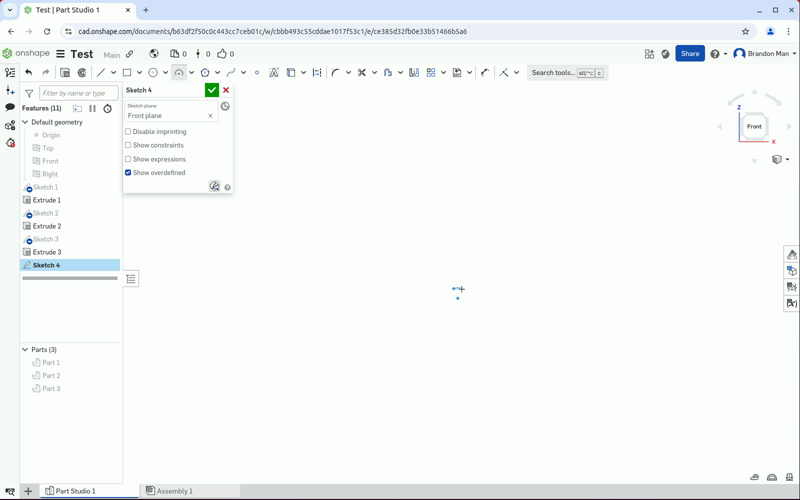
scroll(6)
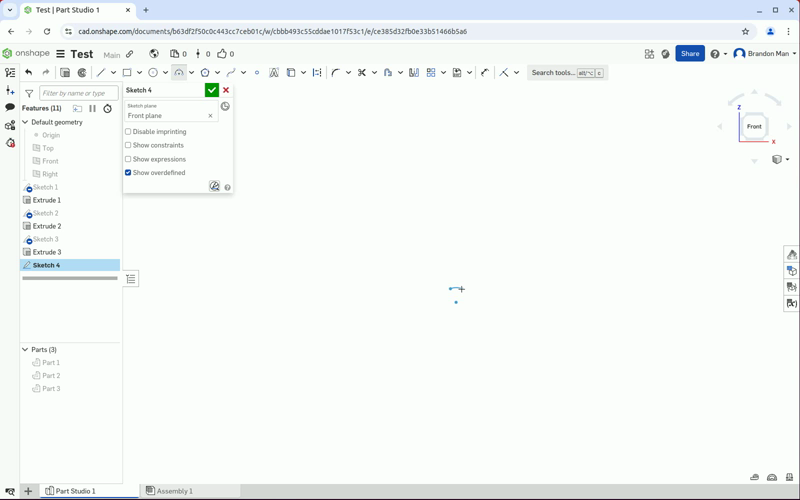
click(461, 288)
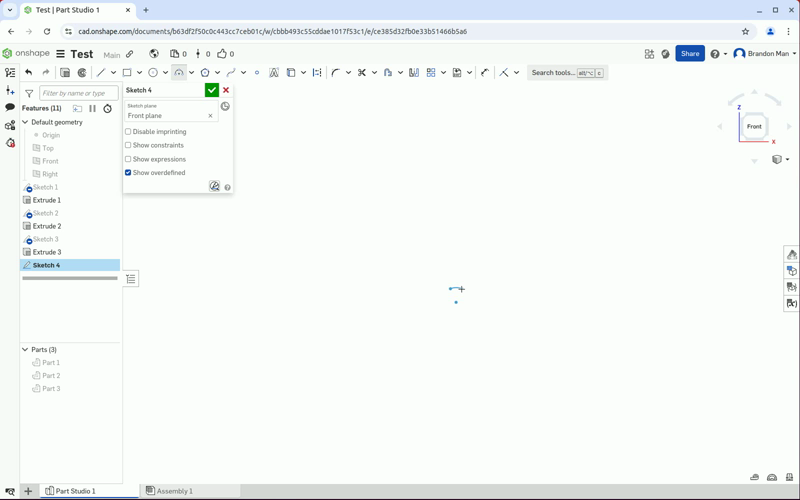
scroll(-6)
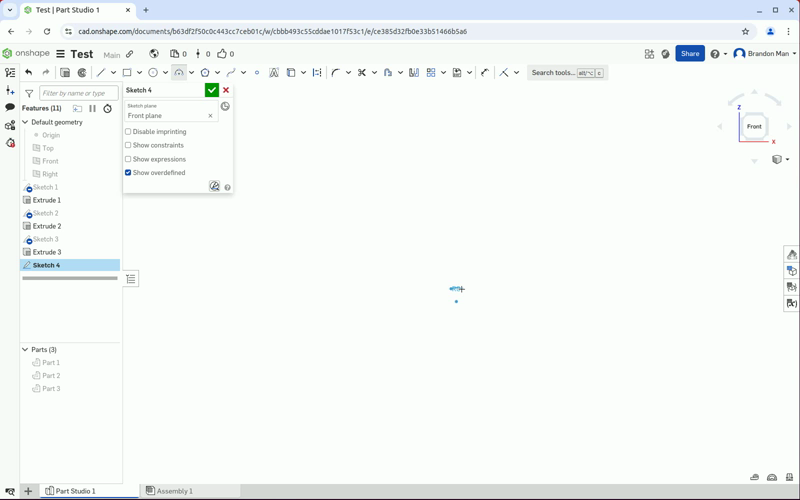
scroll(-6)
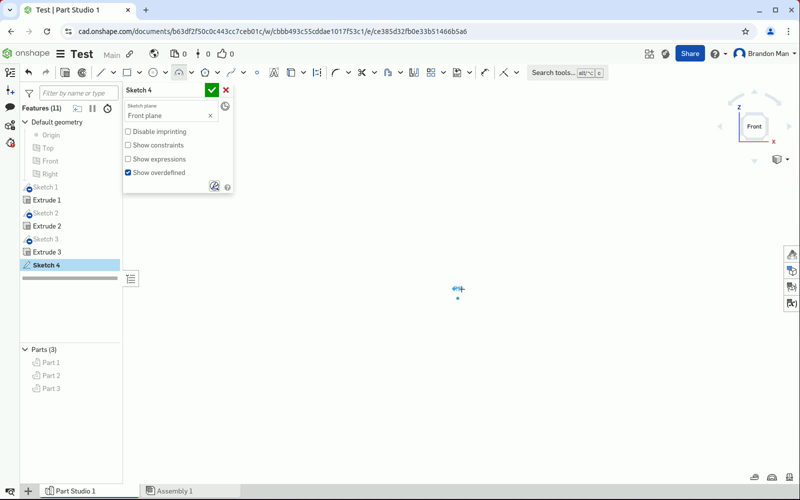
scroll(-6)
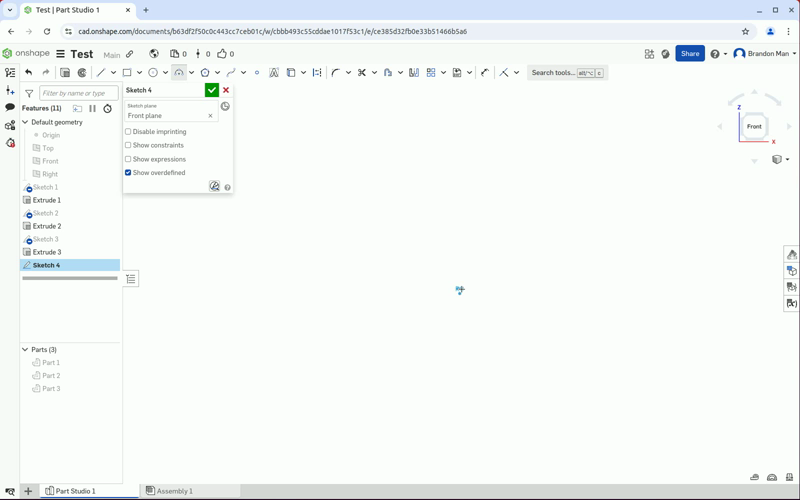
scroll(-6)
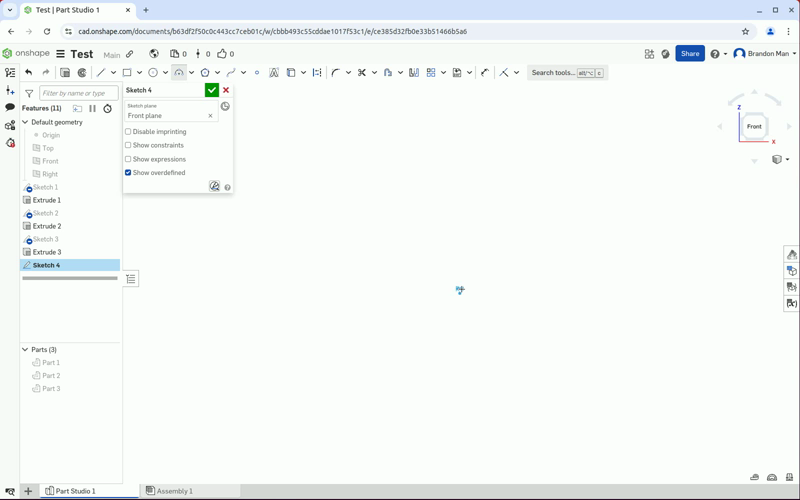
scroll(-6)
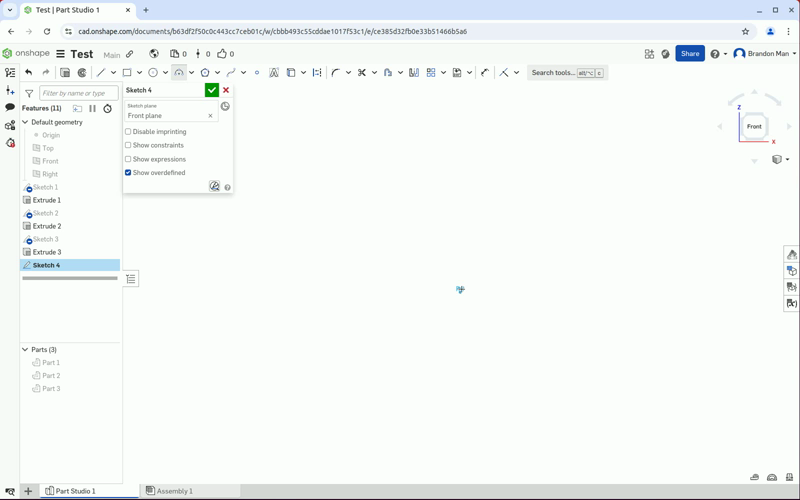
scroll(-6)
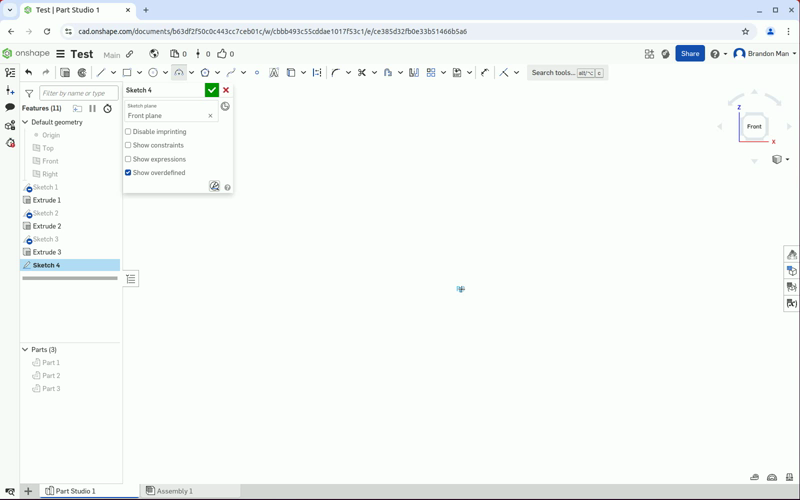
scroll(-6)
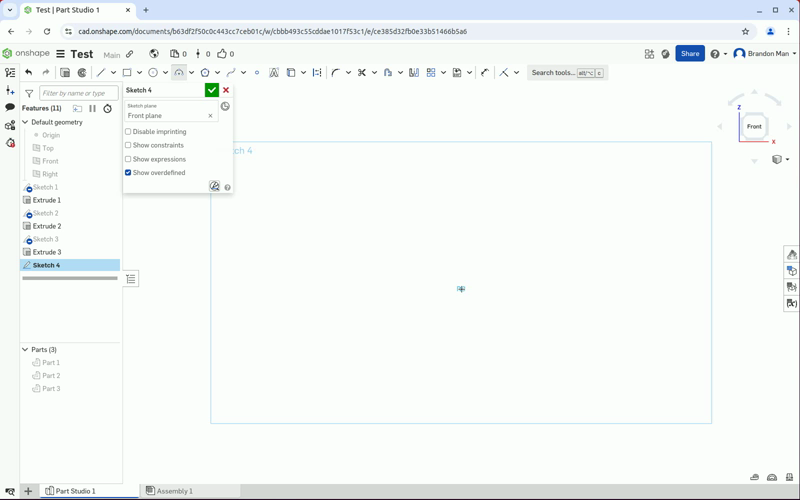
mouse_move(461, 276)
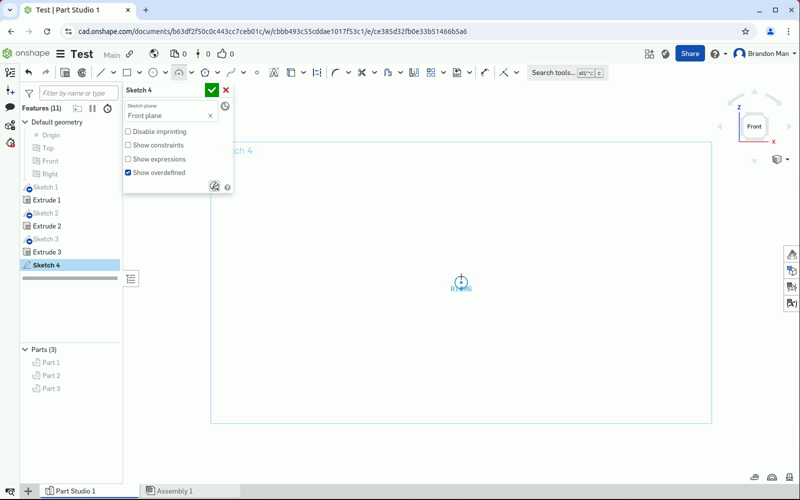
scroll(6)
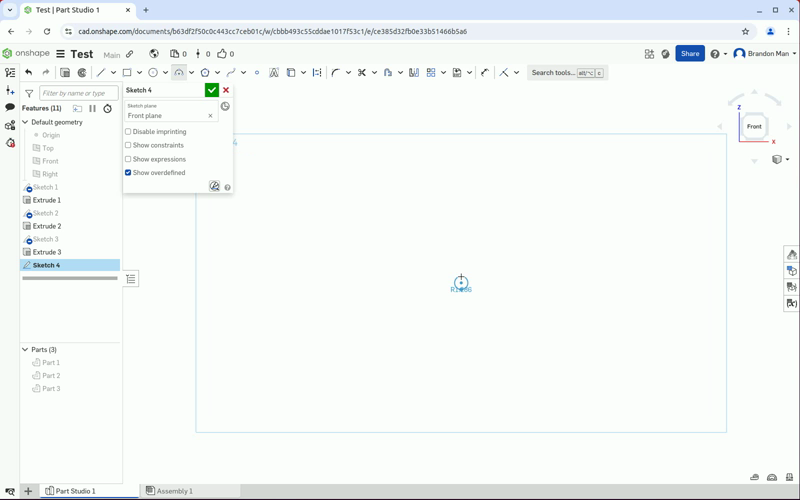
scroll(6)
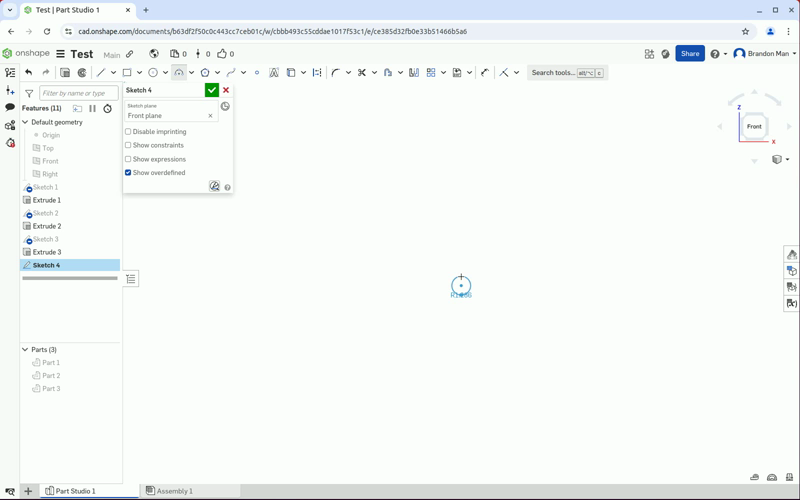
scroll(6)
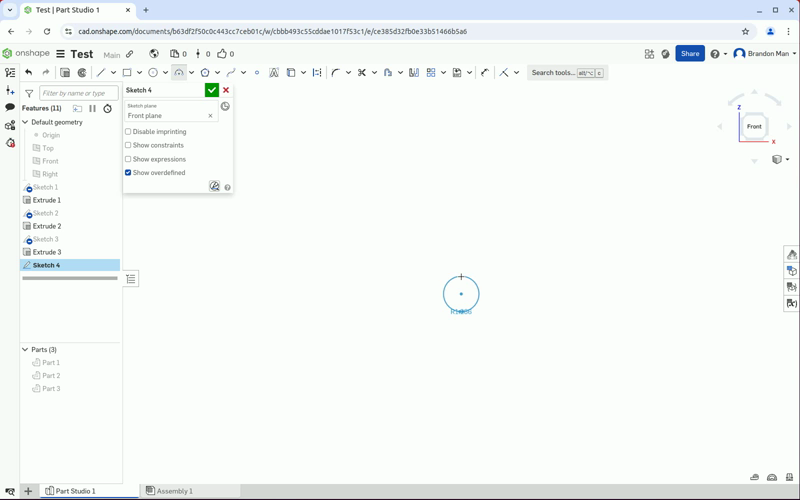
scroll(6)
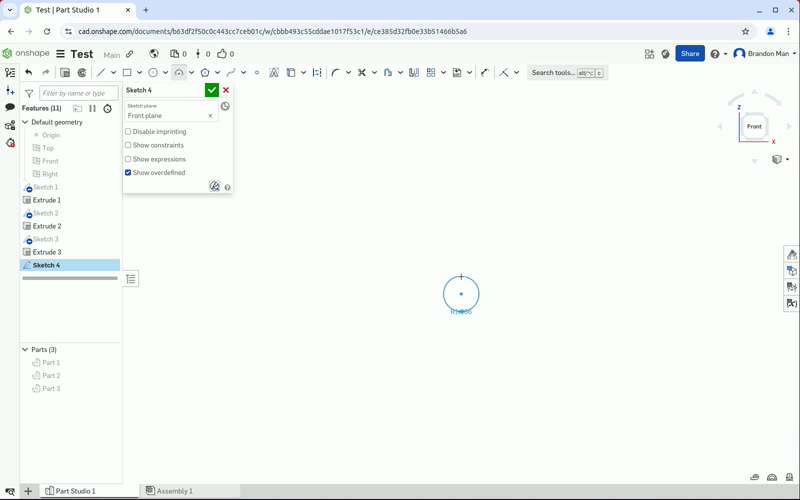
scroll(6)
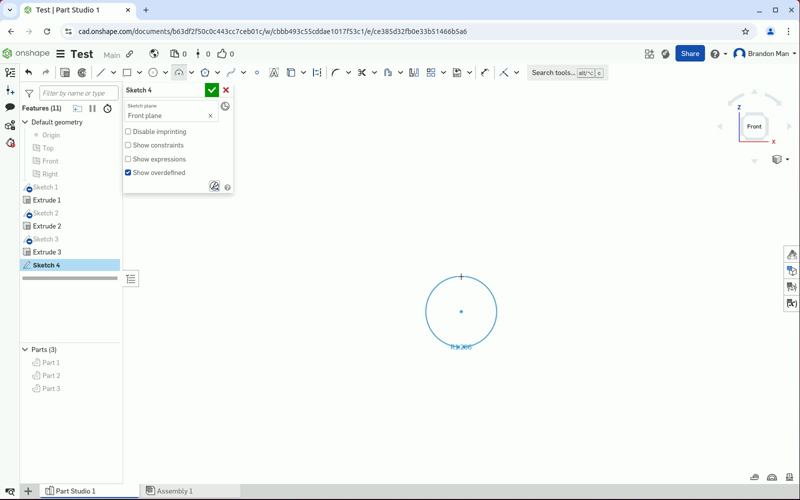
scroll(6)
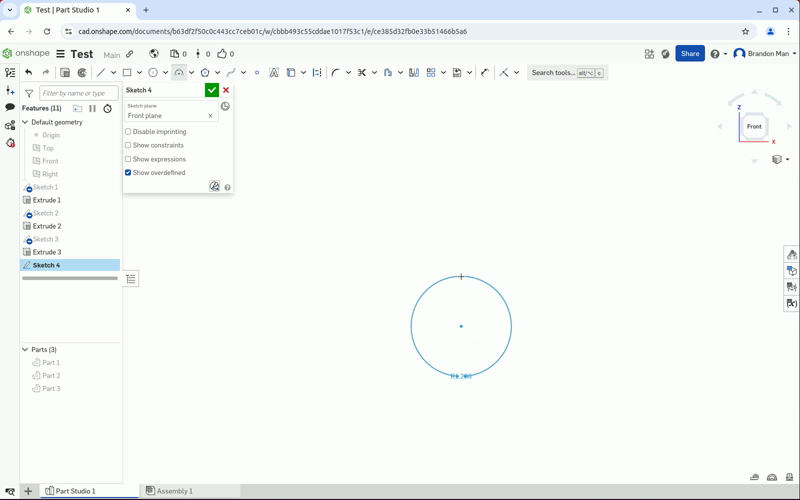
scroll(6)
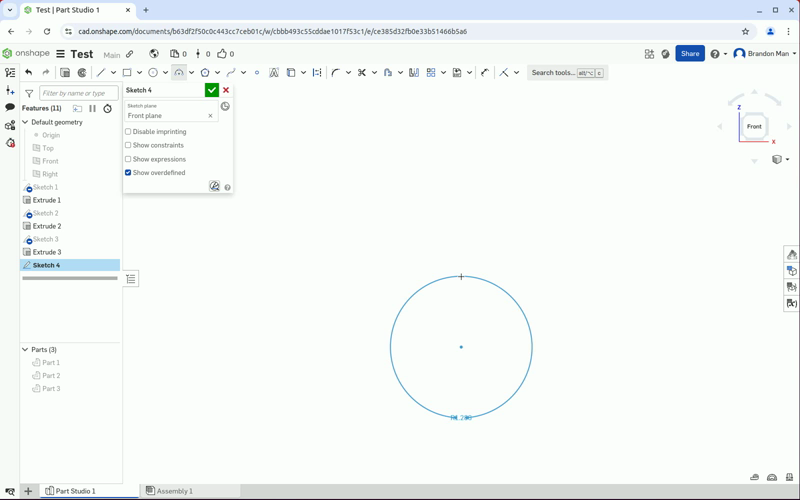
click(461, 276)
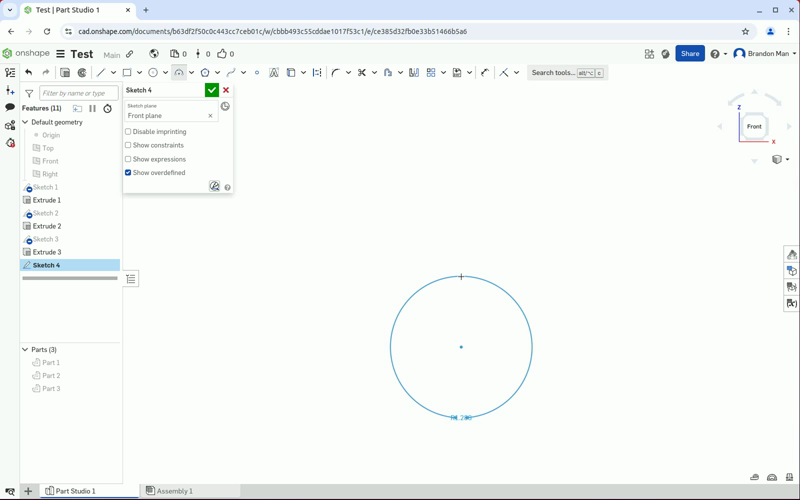
scroll(-6)
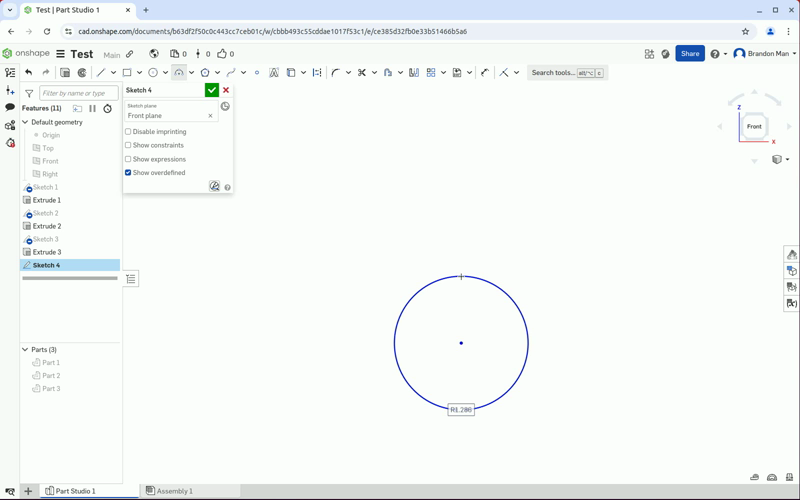
scroll(-6)
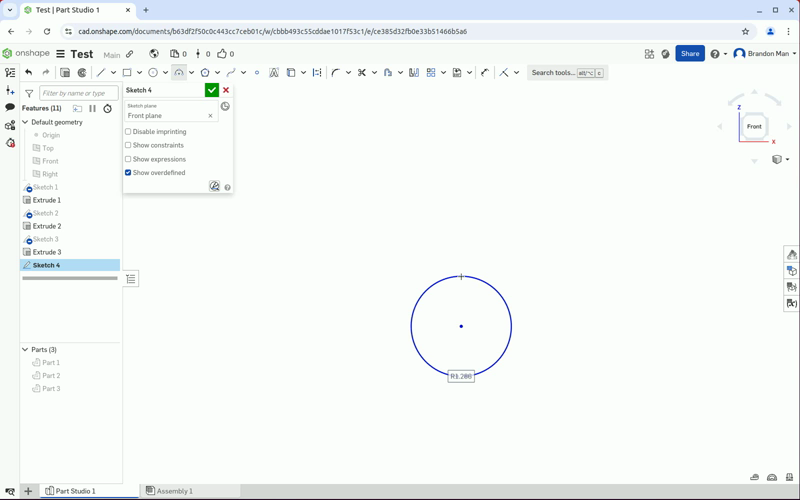
scroll(-6)
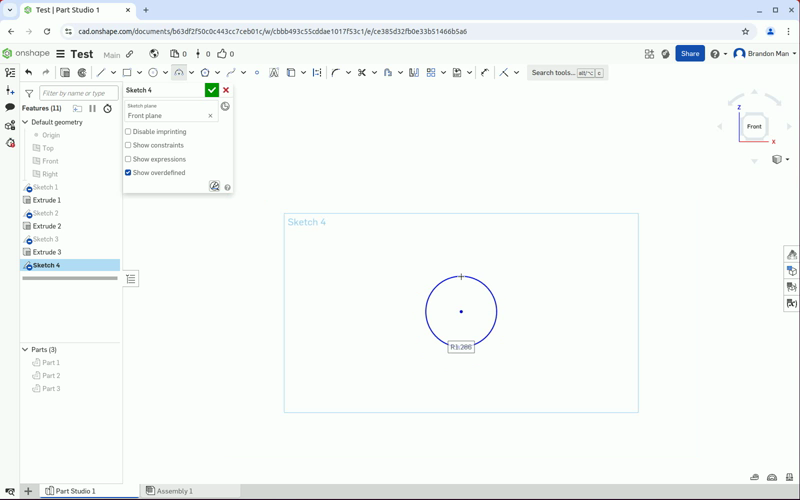
scroll(-6)
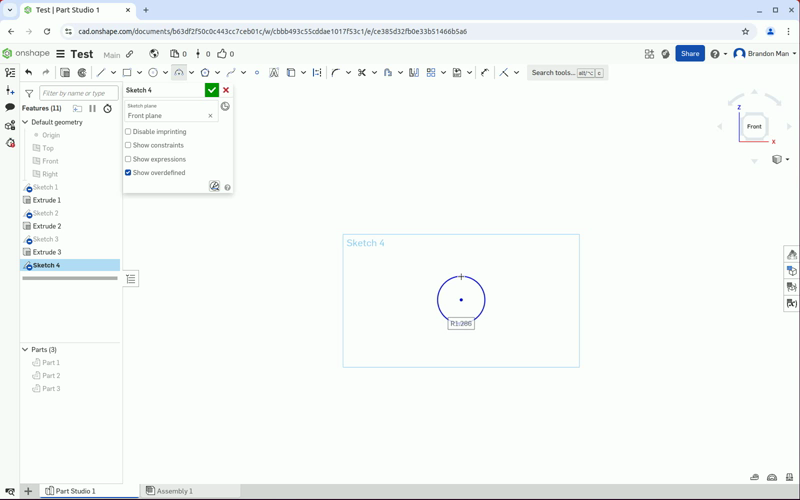
scroll(-6)
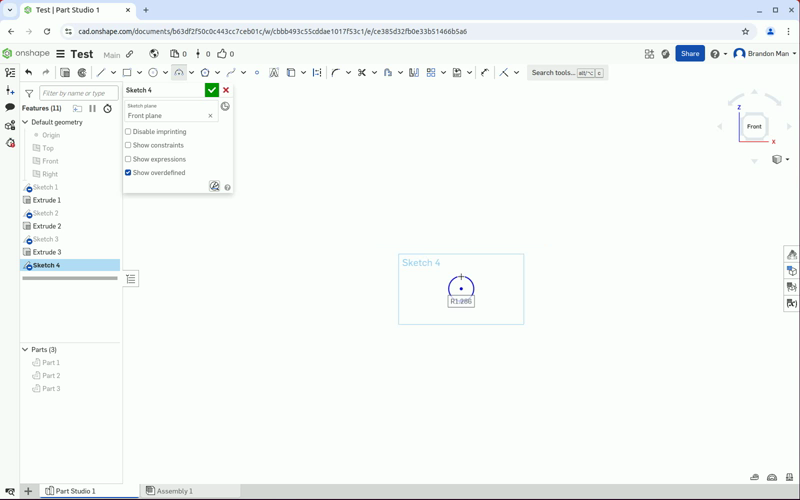
scroll(-6)
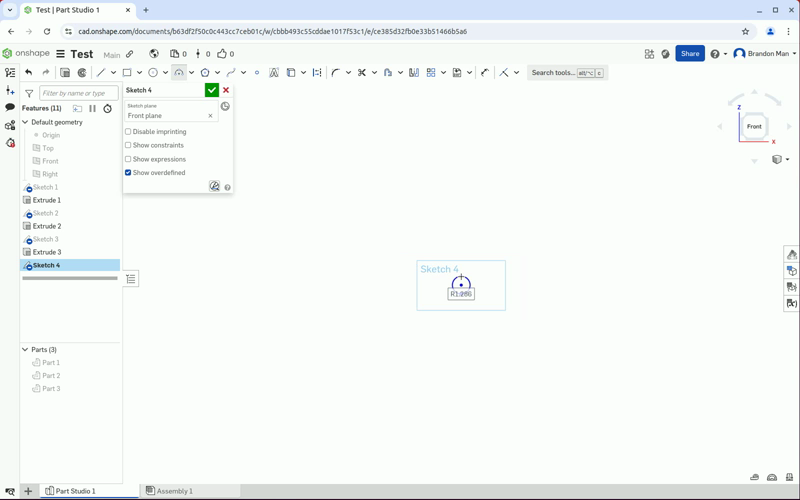
scroll(-6)
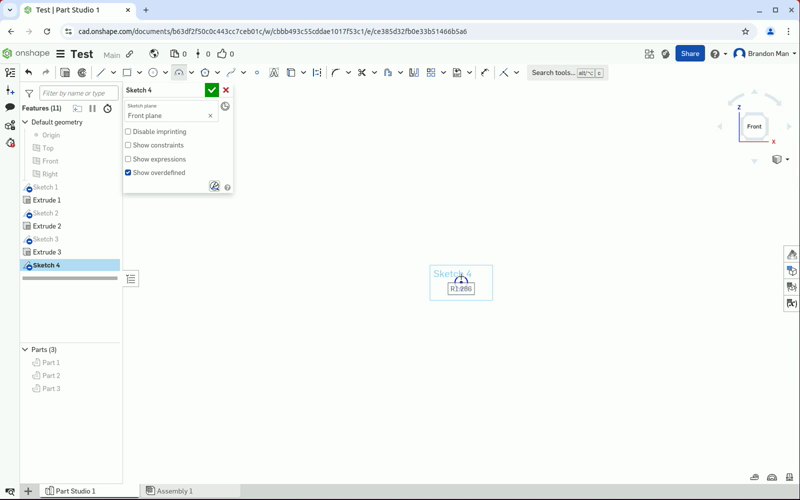
key_up(shift)
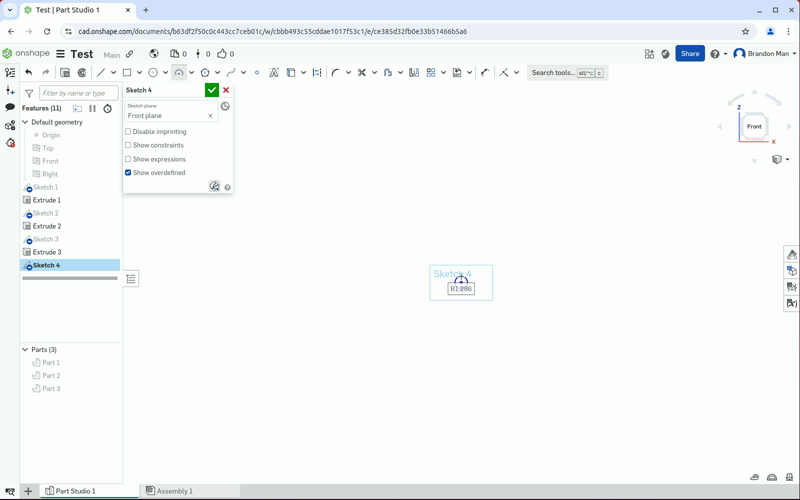
key(esc)
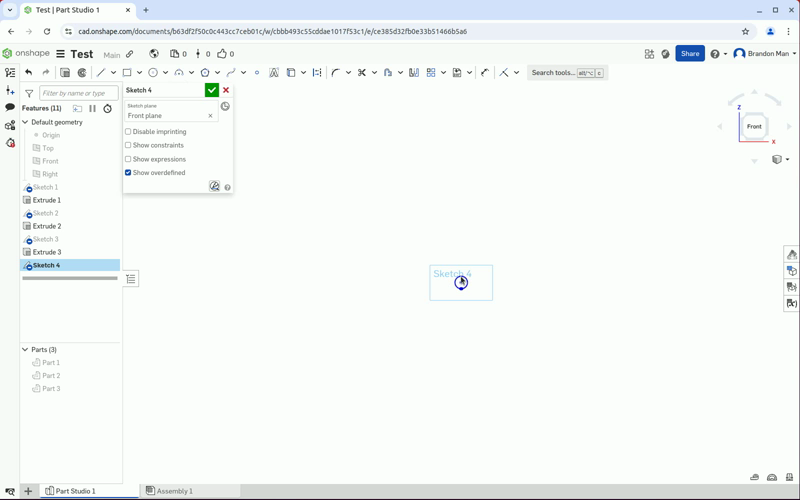
key(l)
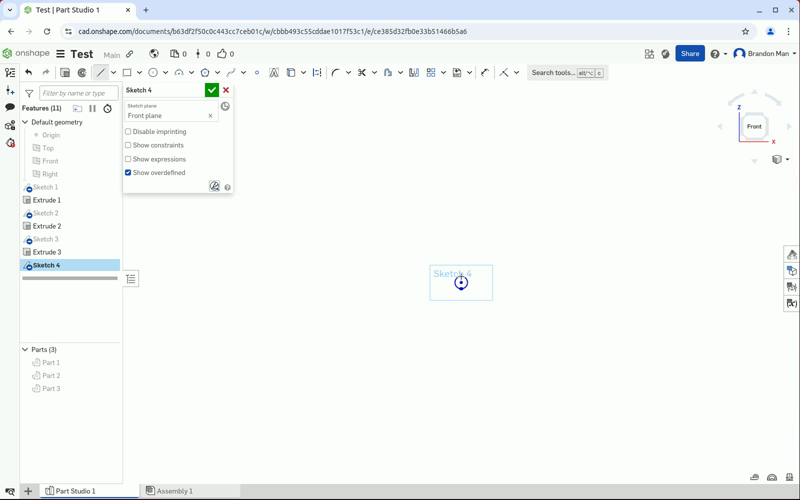
mouse_move(461, 288)
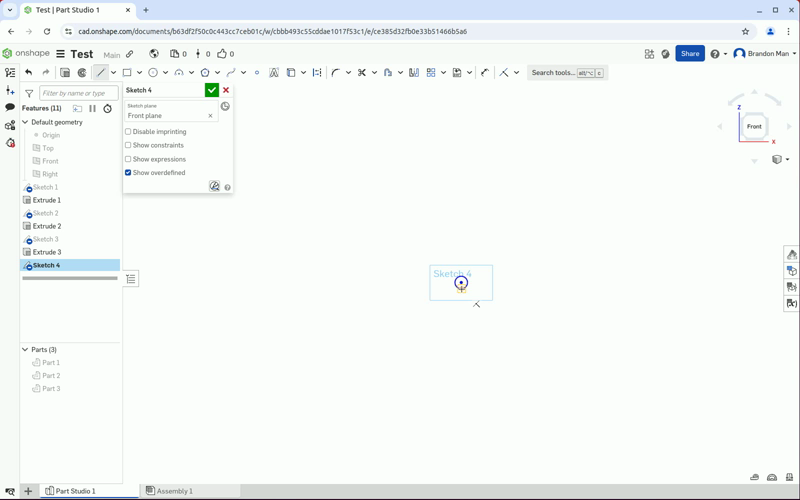
scroll(6)
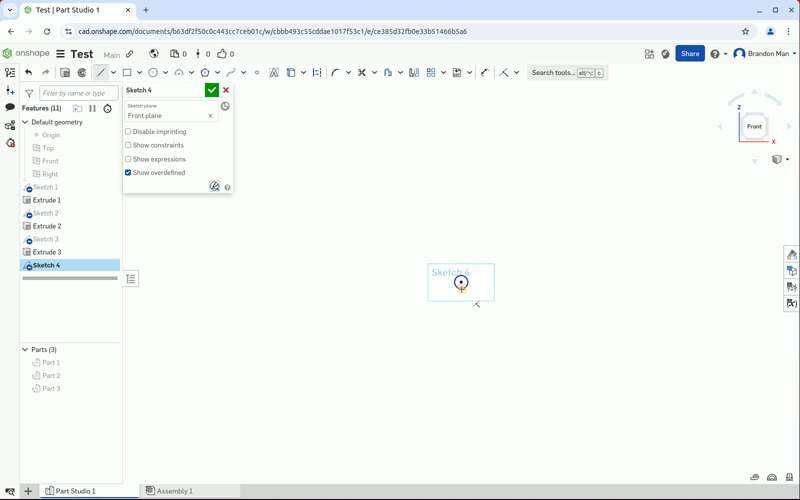
scroll(6)
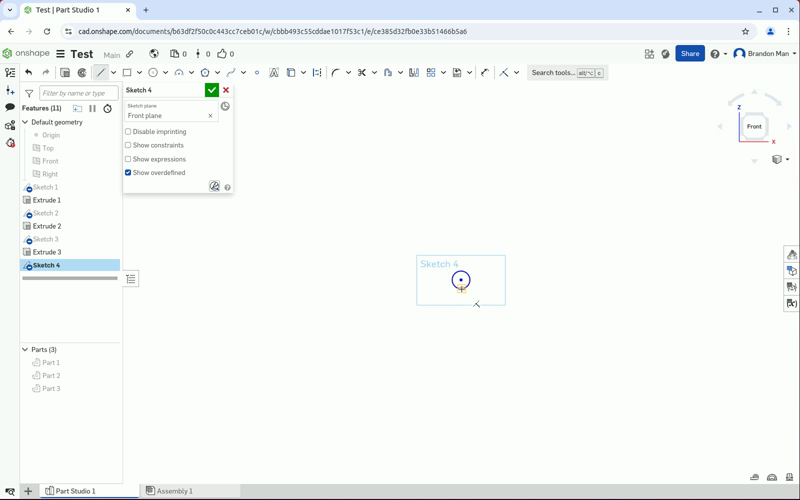
scroll(6)
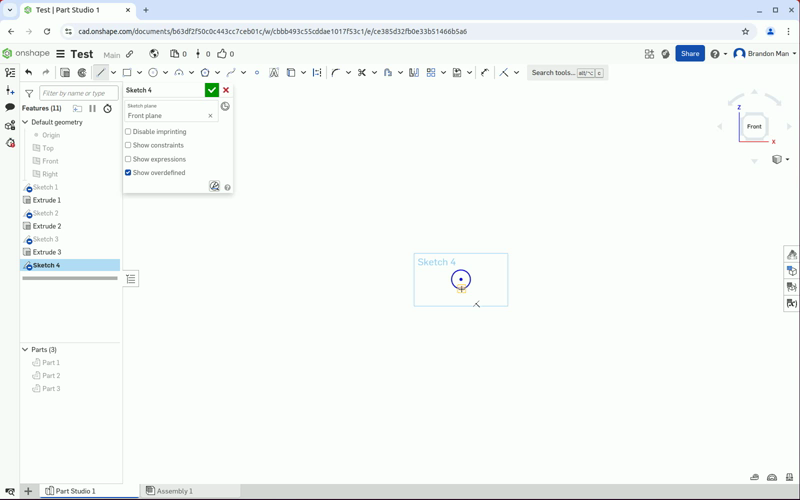
scroll(6)
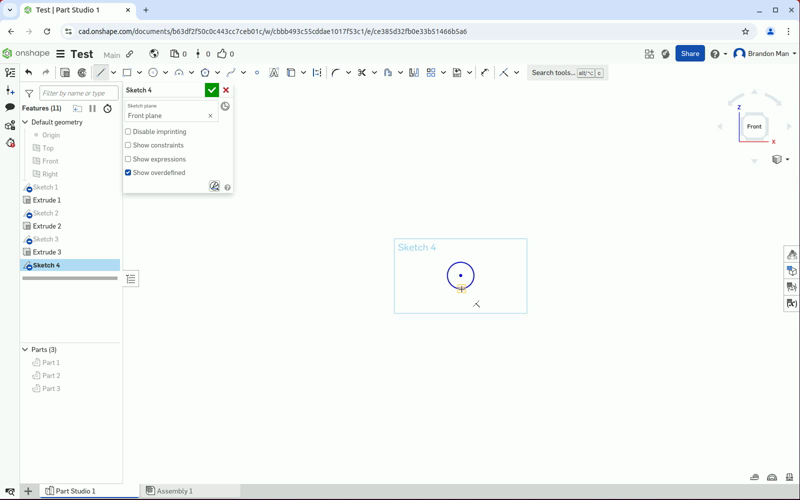
scroll(6)
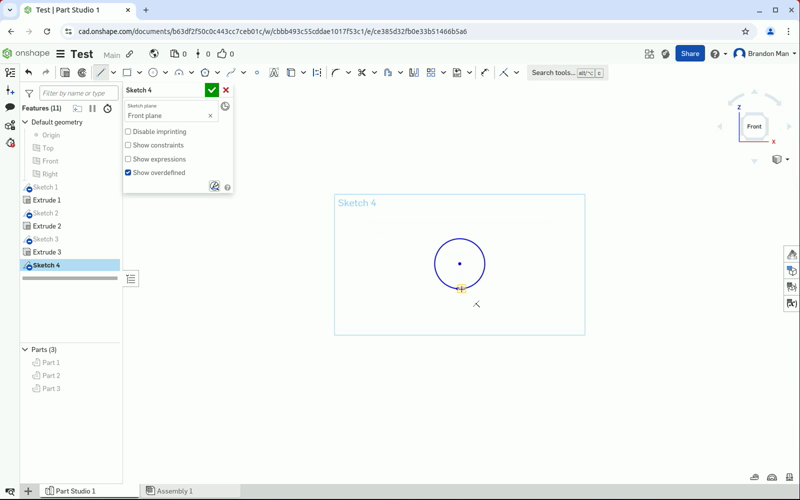
scroll(6)
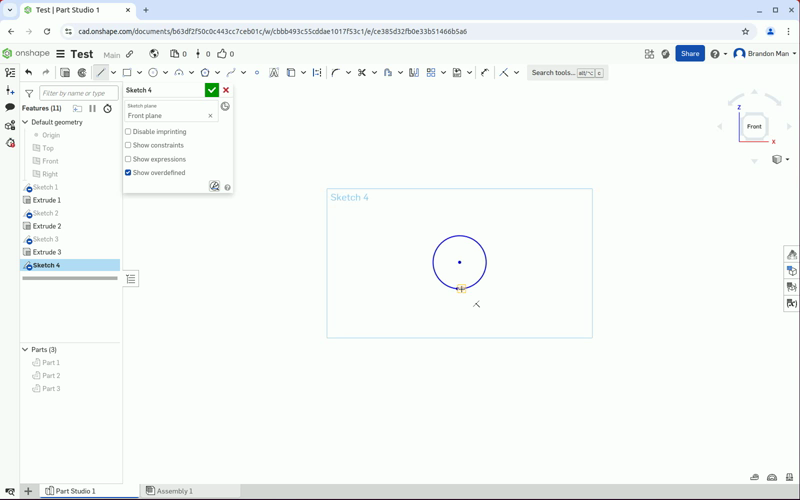
scroll(6)
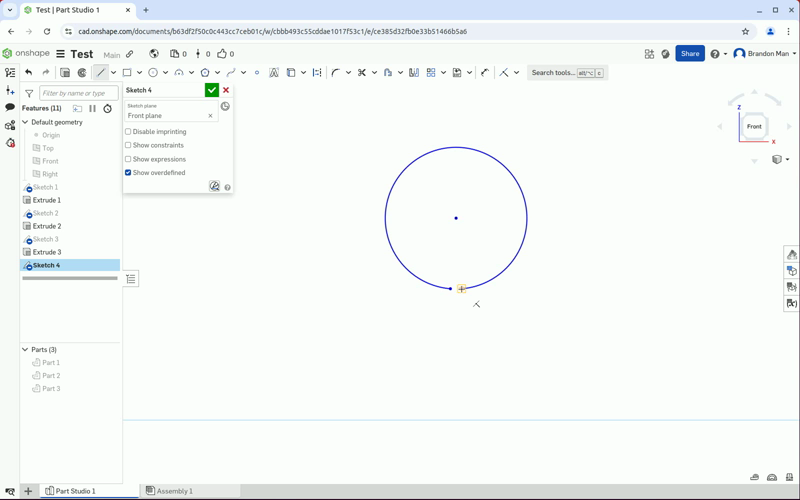
click(461, 288)
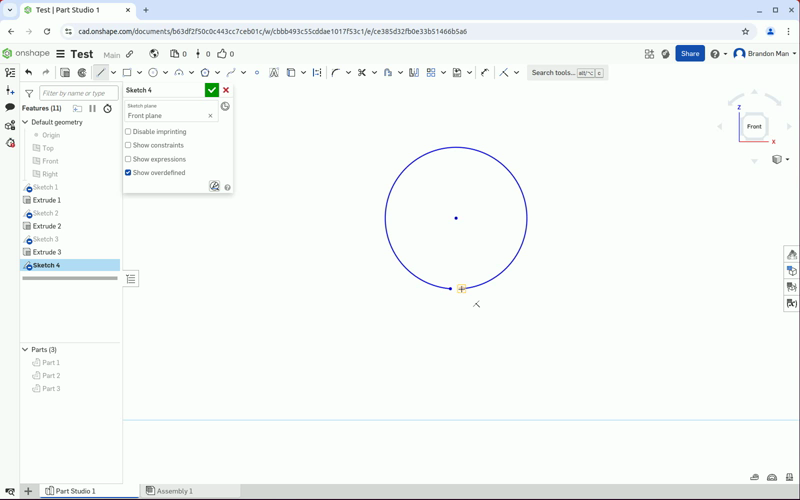
scroll(-6)
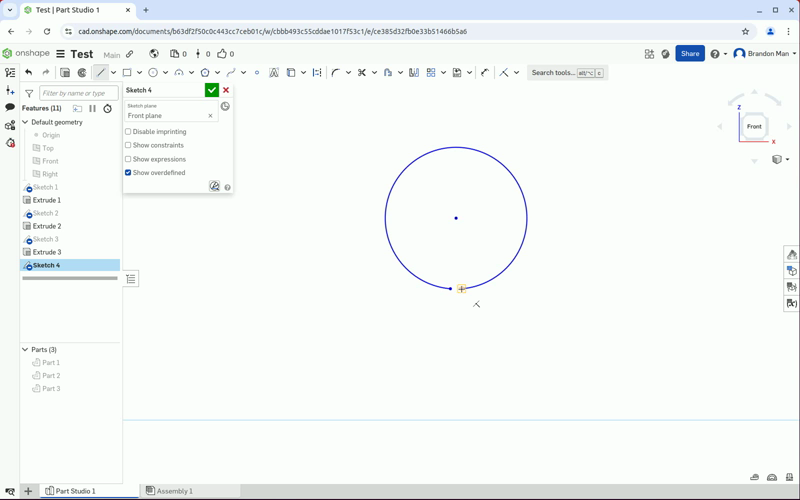
scroll(-6)
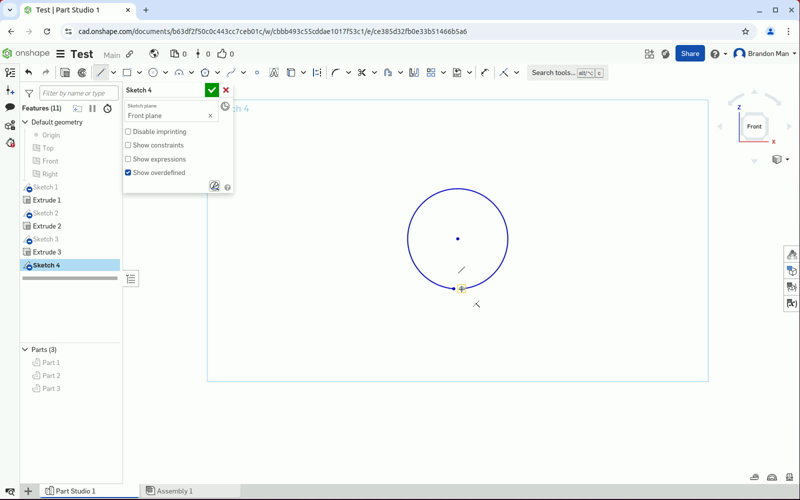
scroll(-6)
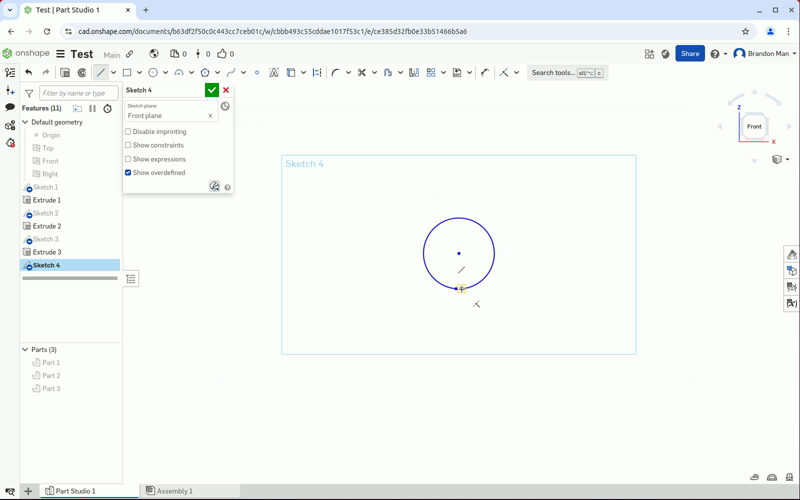
scroll(-6)
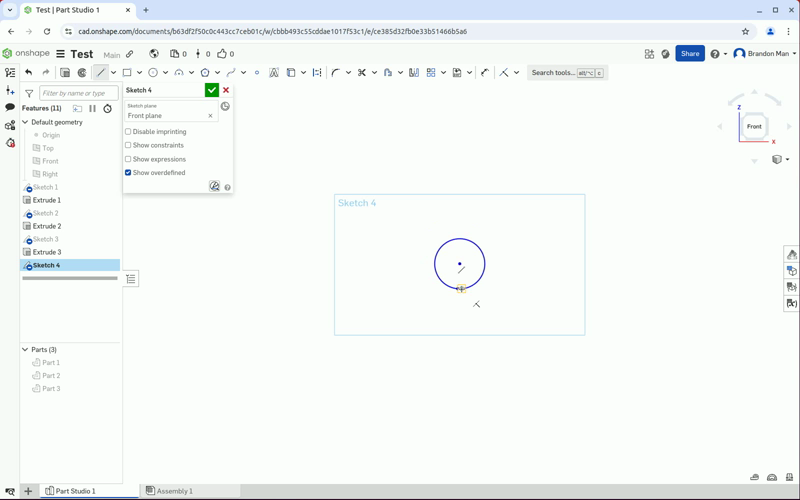
scroll(-6)
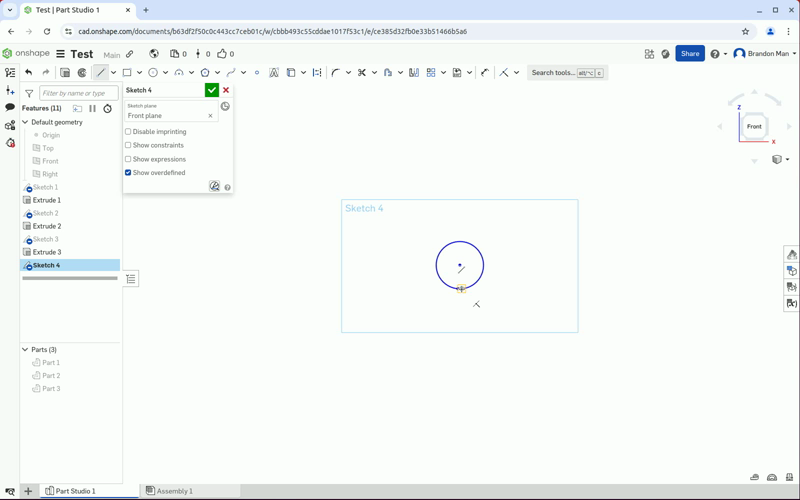
scroll(-6)
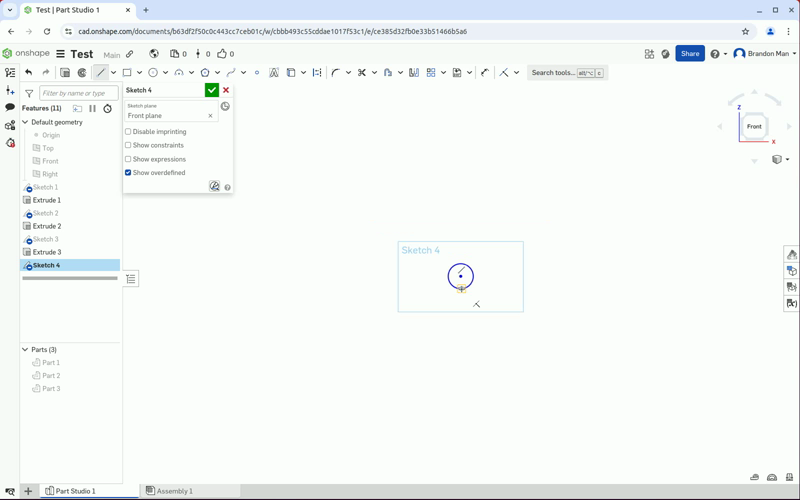
scroll(-6)
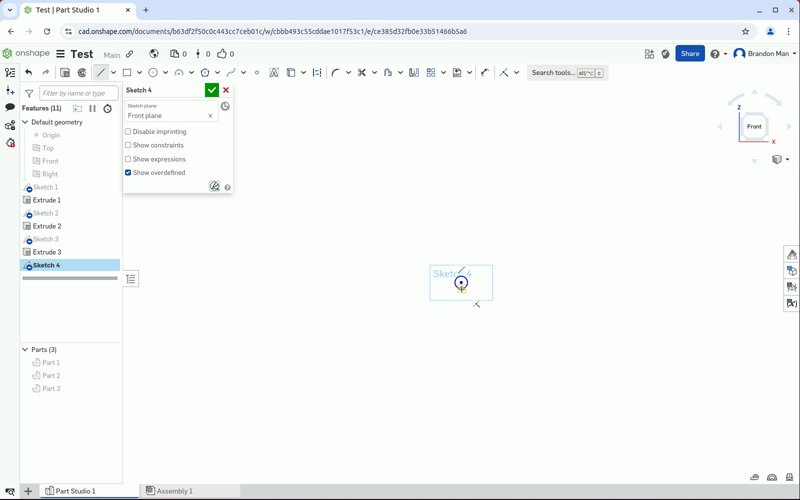
key_down(shift)
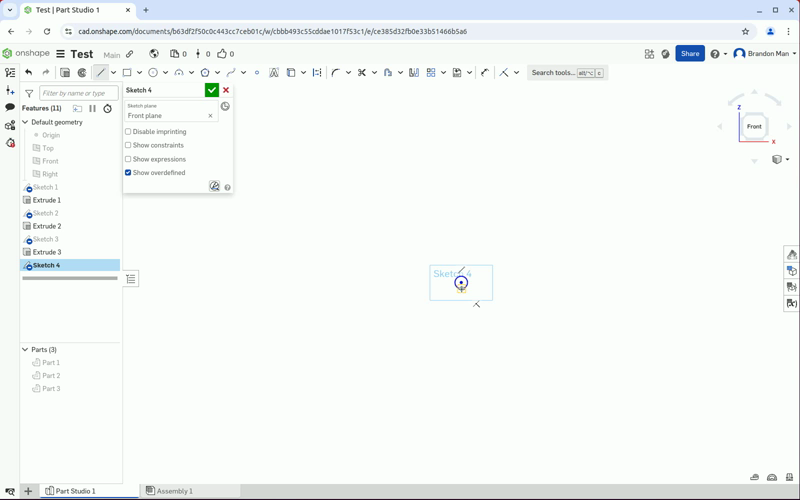
mouse_move(492, 288)
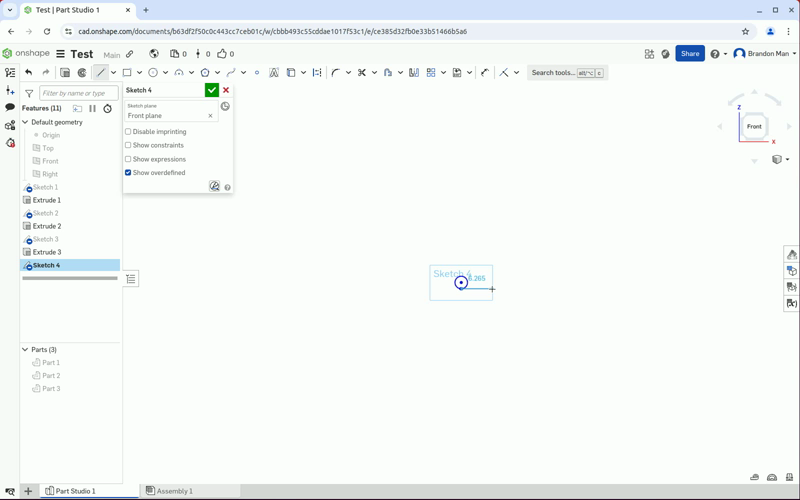
mouse_move(461, 288)
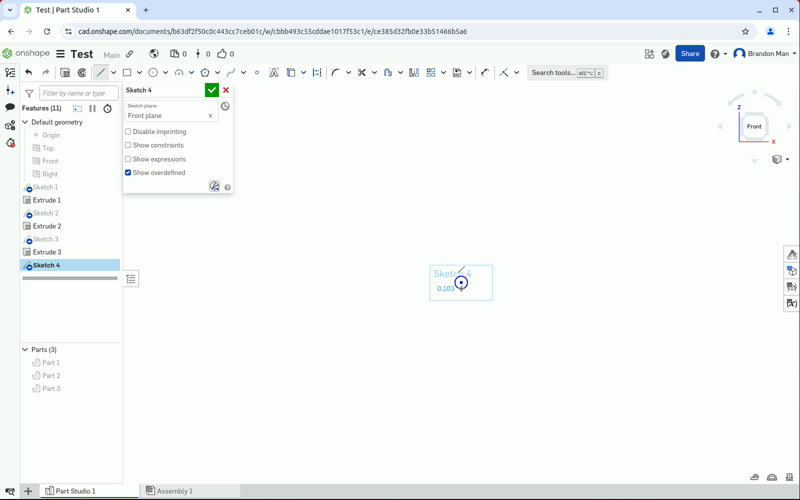
scroll(6)
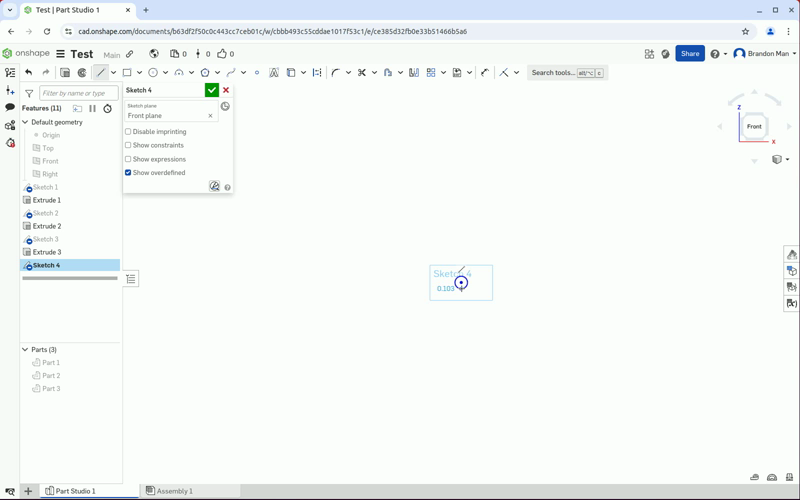
scroll(6)
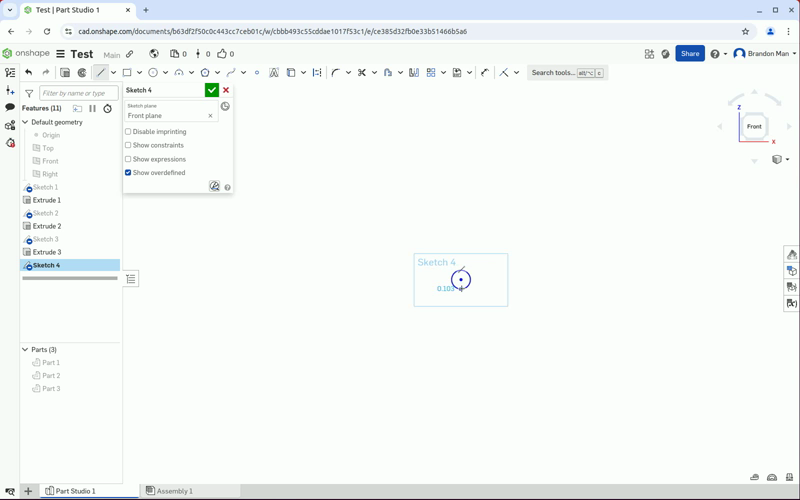
scroll(6)
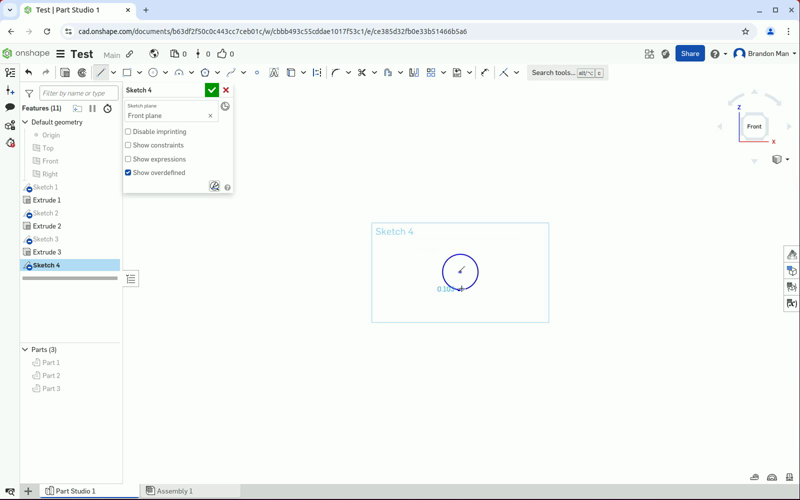
scroll(6)
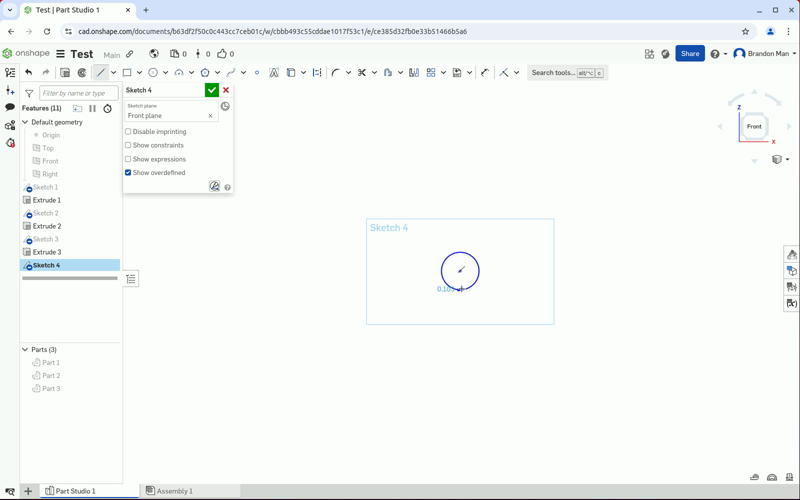
scroll(6)
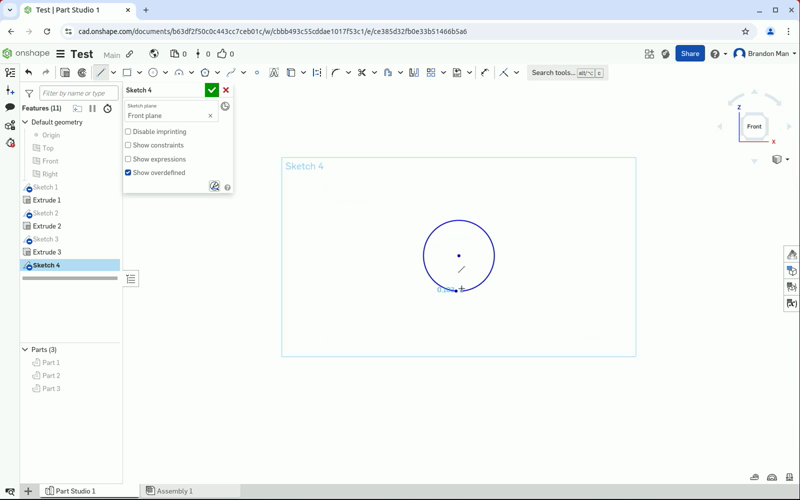
scroll(6)
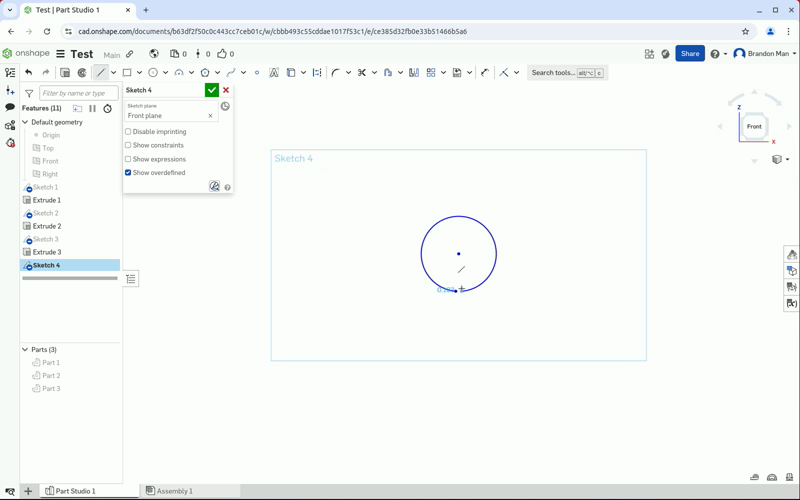
scroll(6)
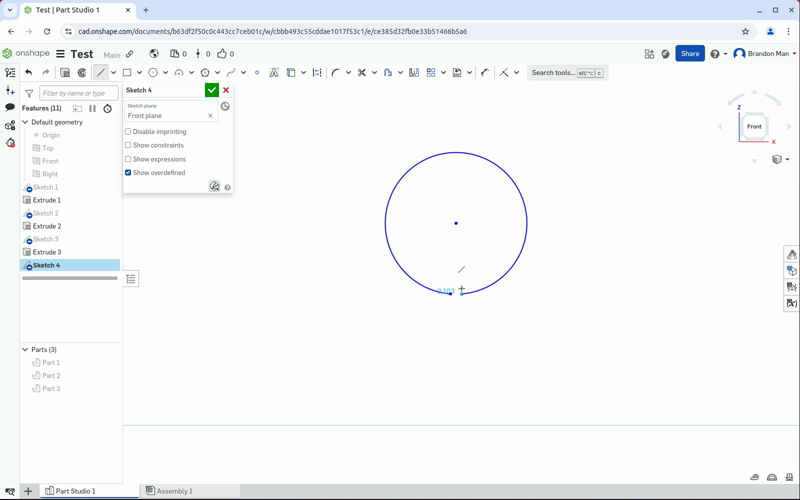
click(461, 288)
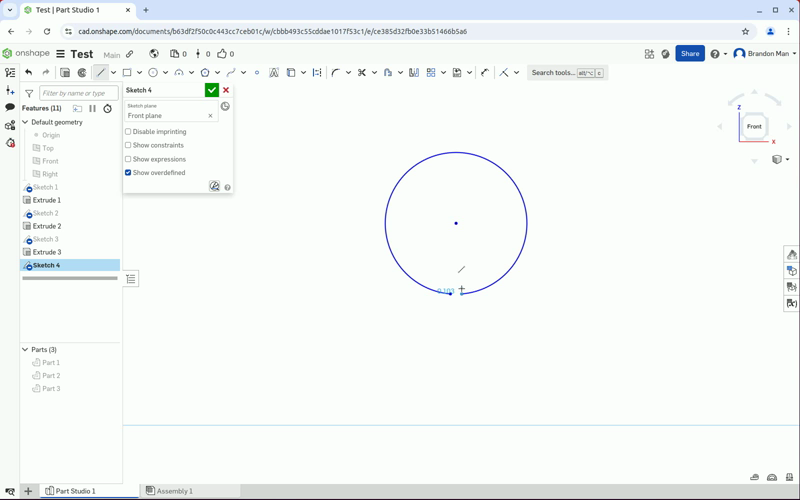
scroll(-6)
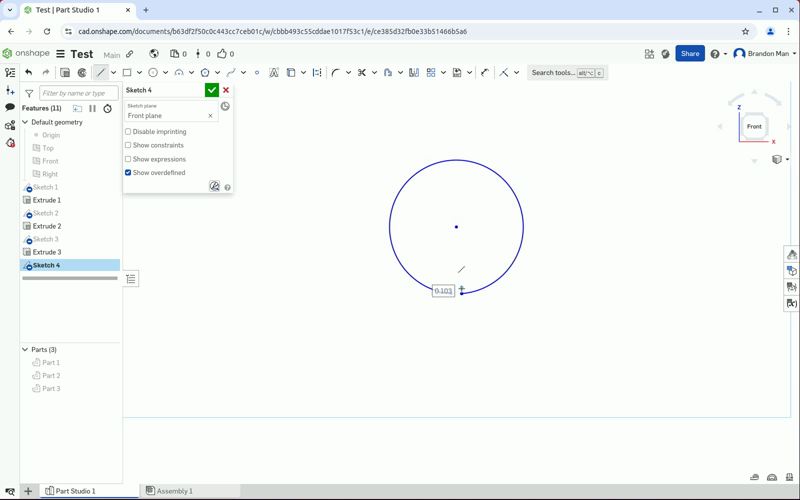
scroll(-6)
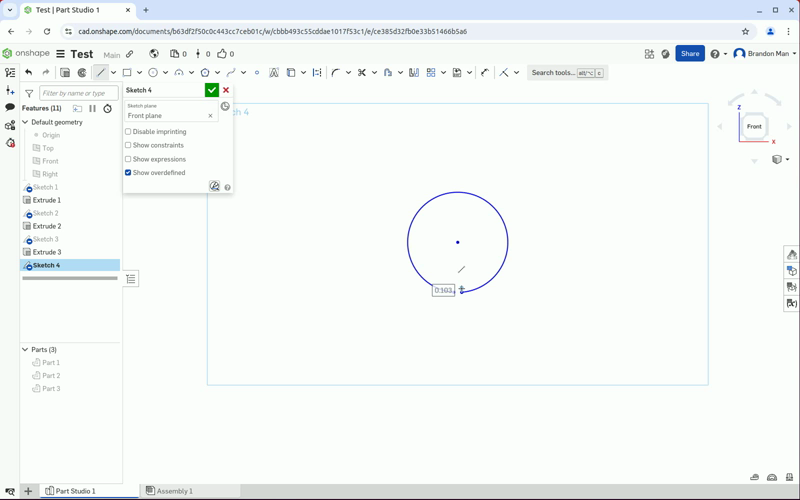
scroll(-6)
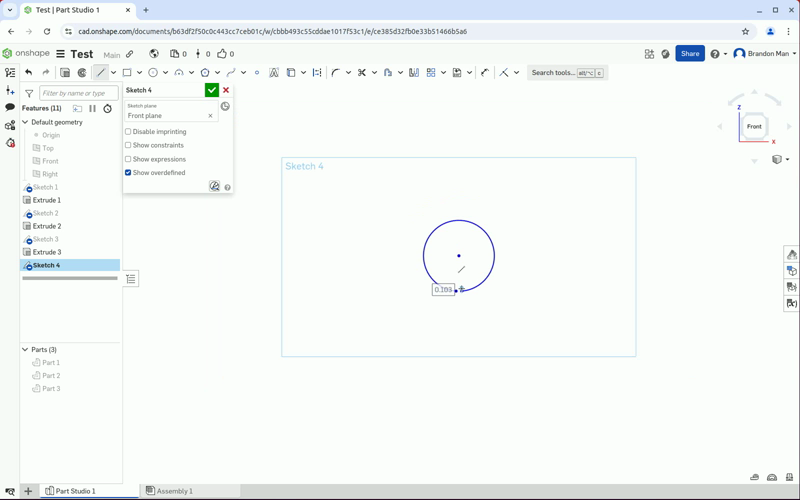
scroll(-6)
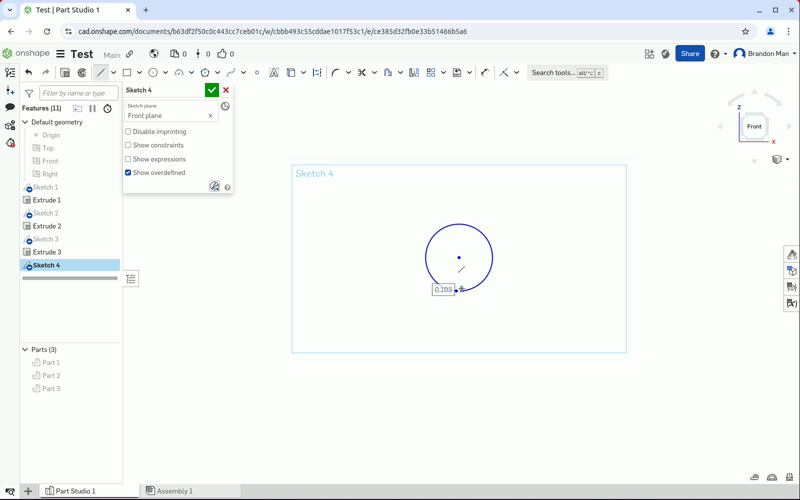
scroll(-6)
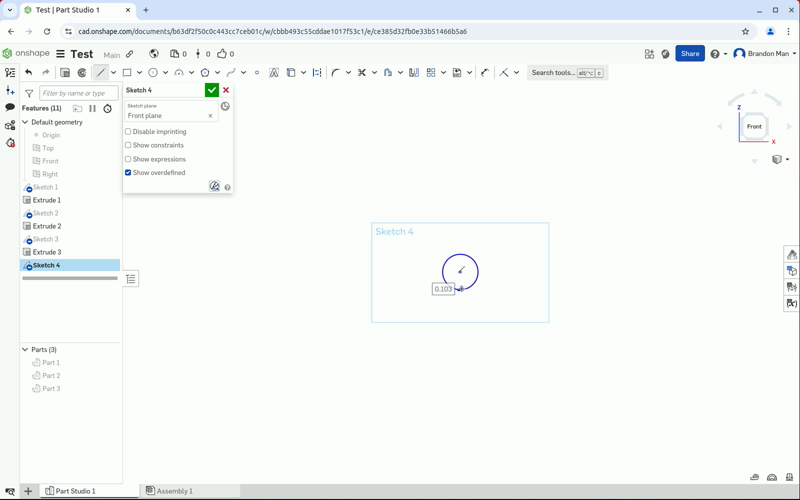
scroll(-6)
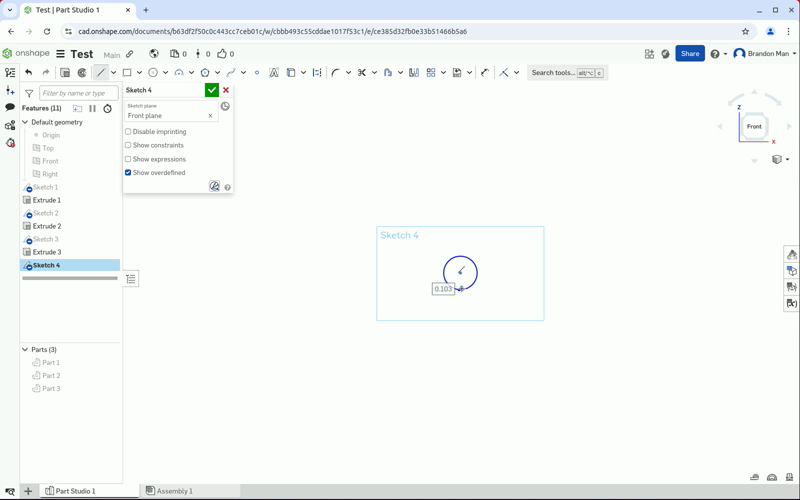
scroll(-6)
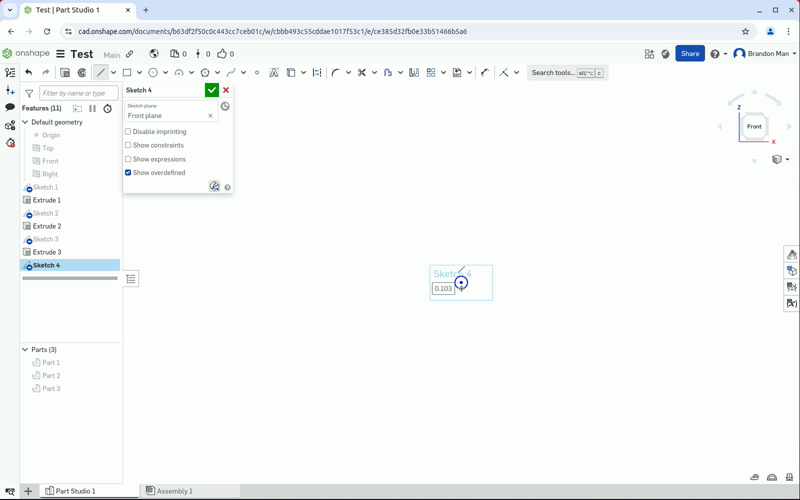
key_up(shift)
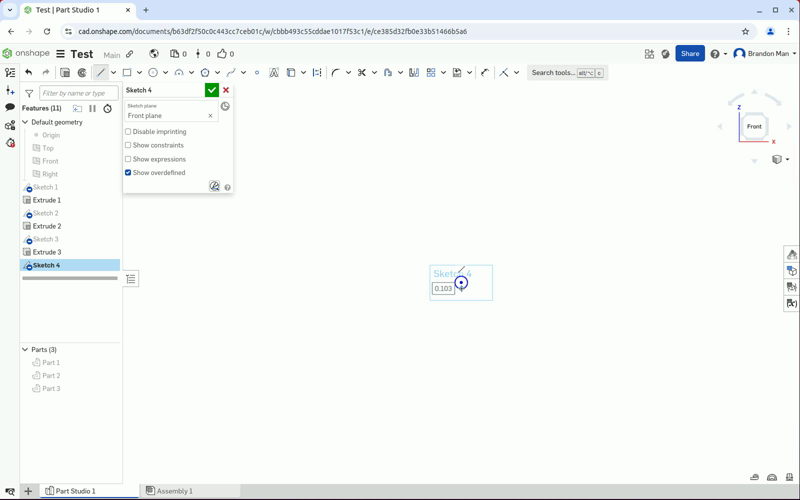
key(esc)
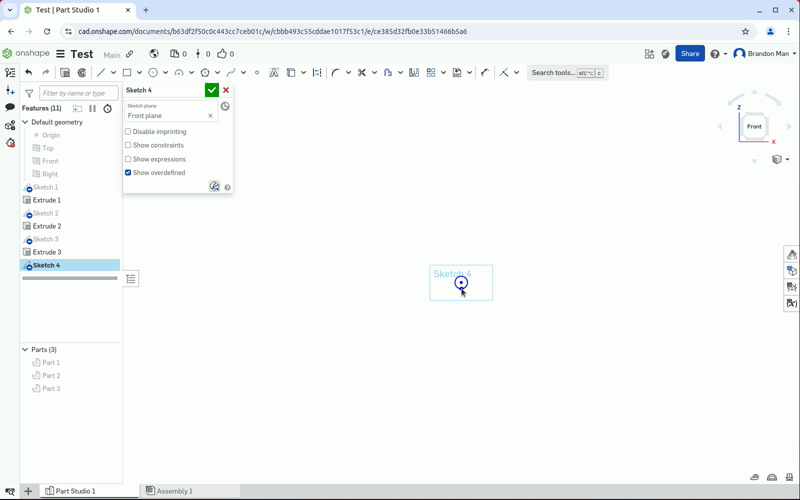
key(a)
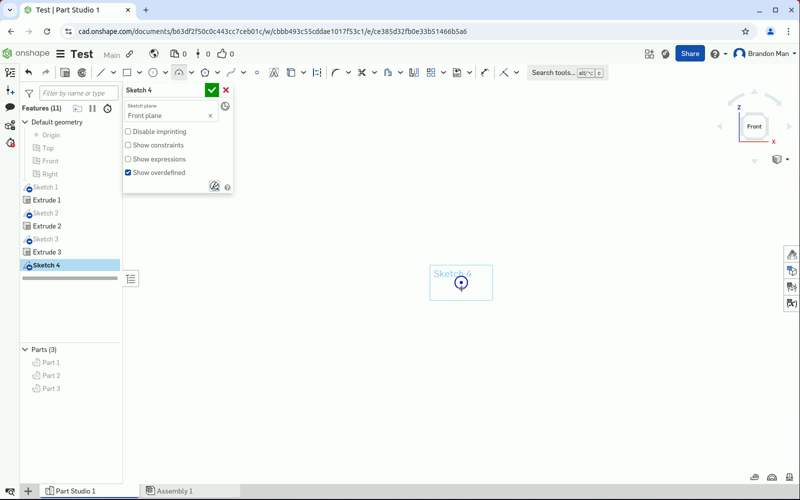
mouse_move(461, 288)
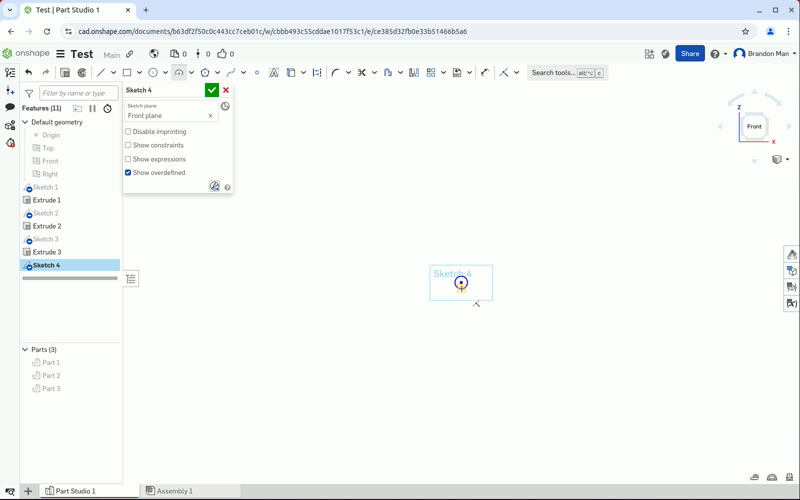
scroll(6)
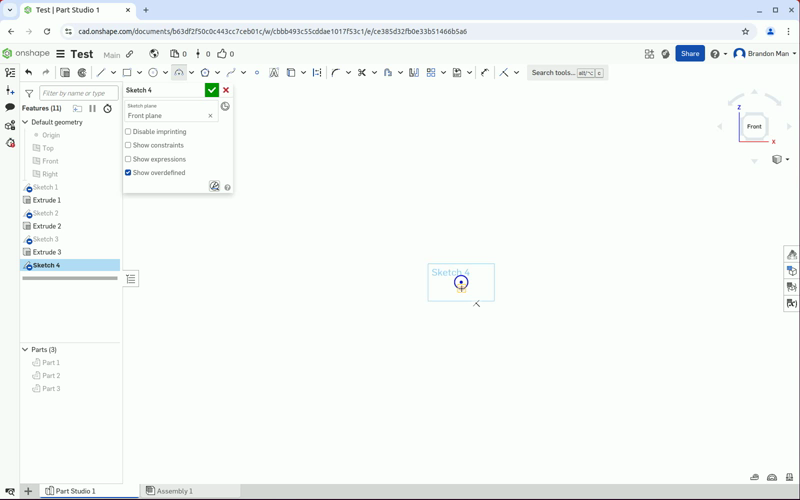
scroll(6)
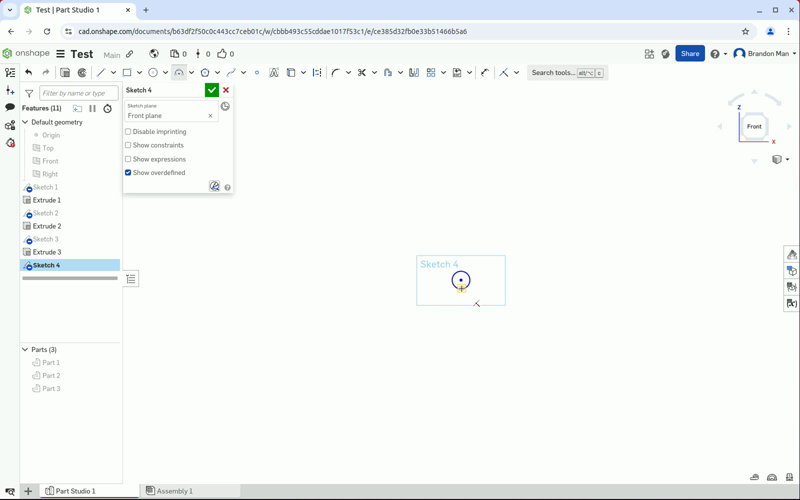
scroll(6)
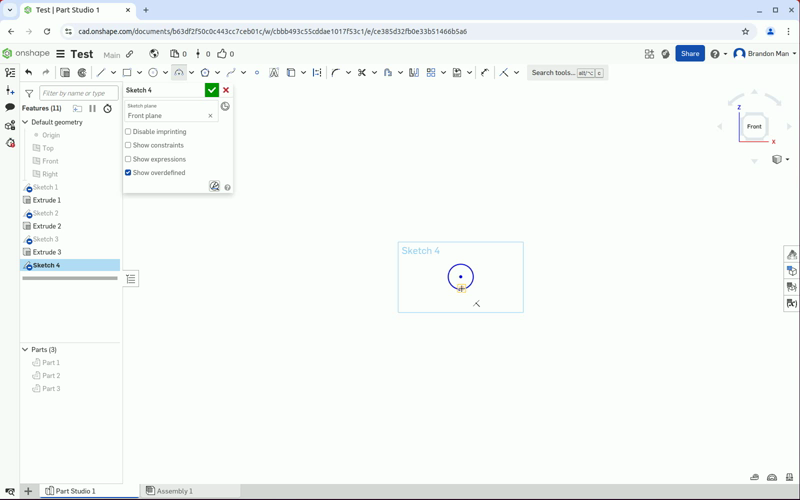
scroll(6)
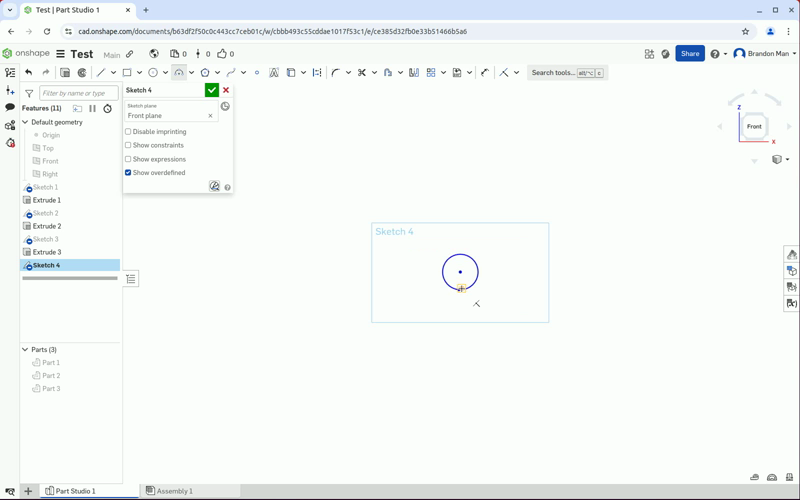
scroll(6)
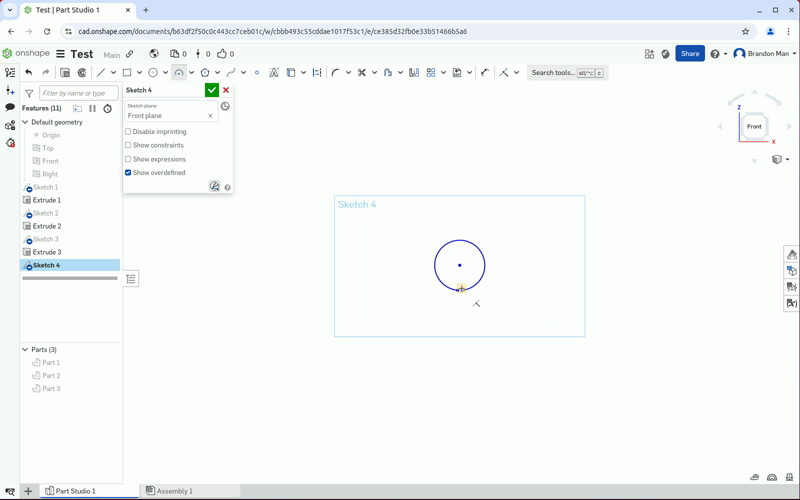
scroll(6)
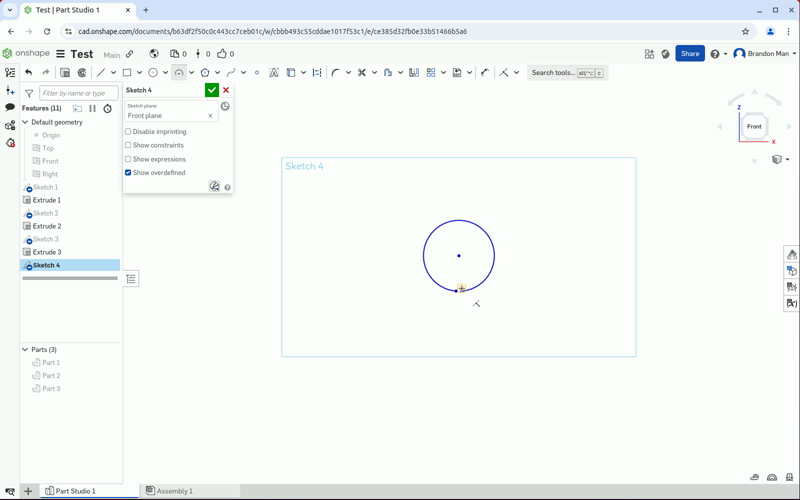
scroll(6)
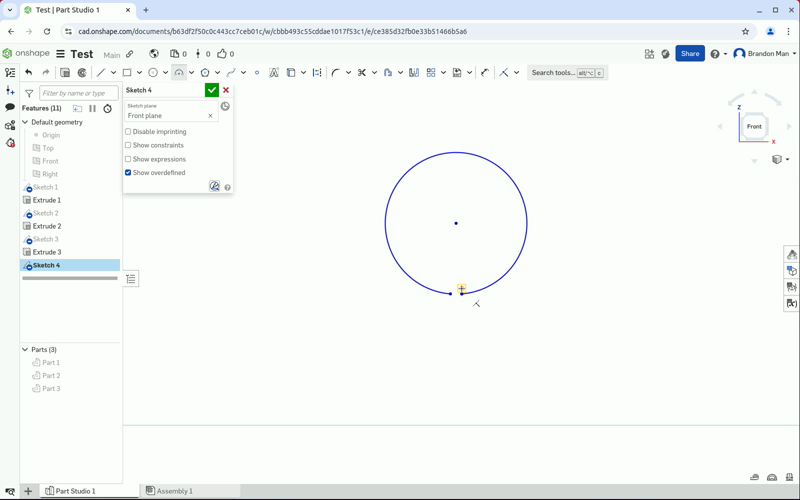
click(461, 288)
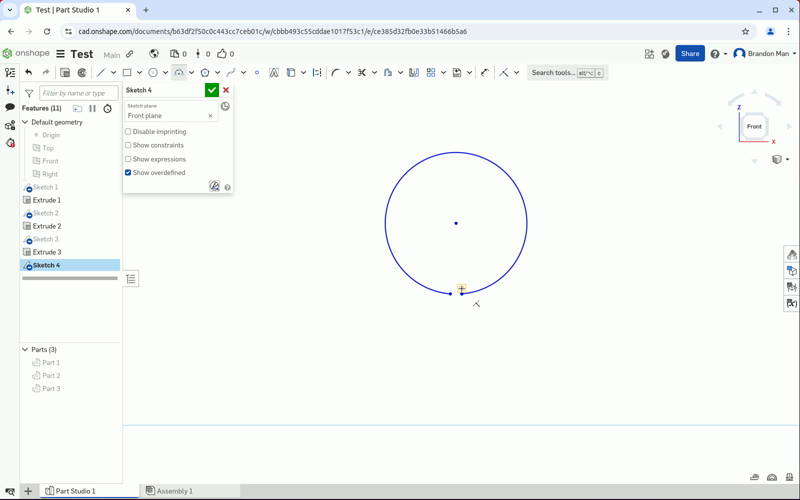
scroll(-6)
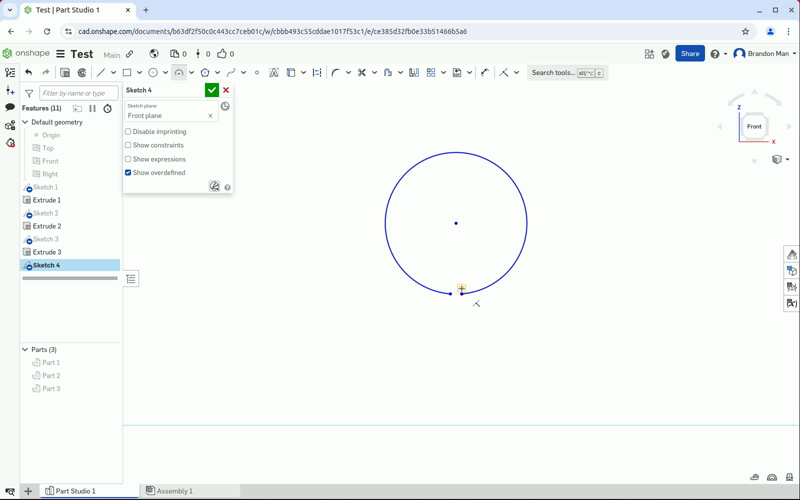
scroll(-6)
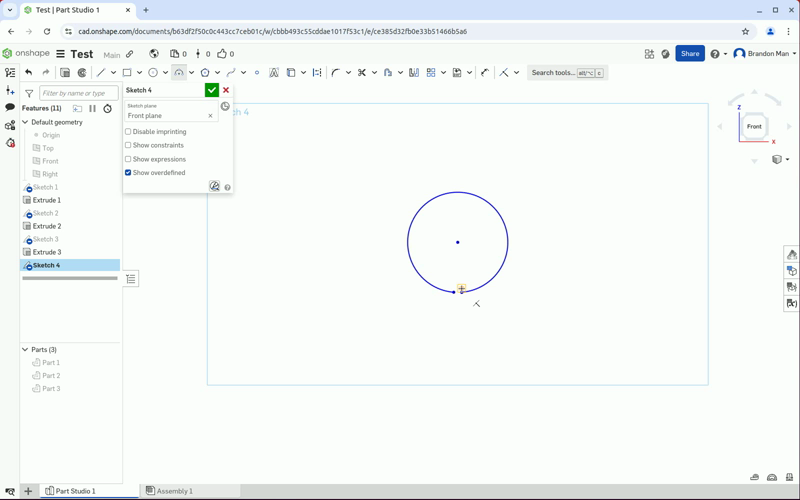
scroll(-6)
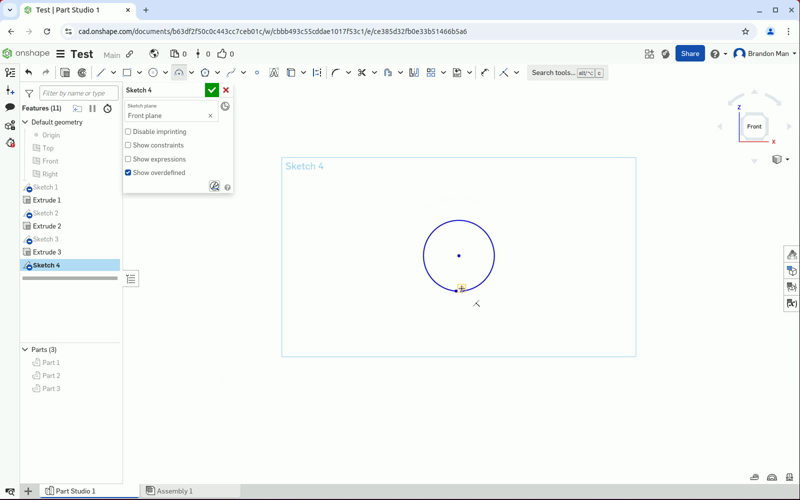
scroll(-6)
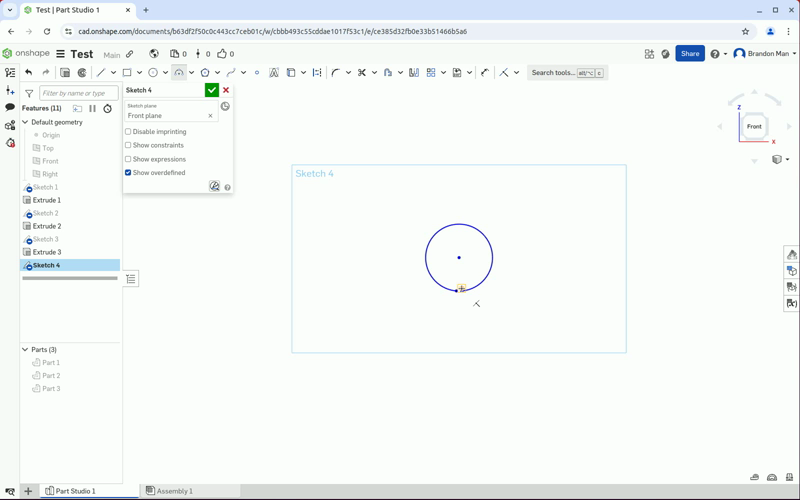
scroll(-6)
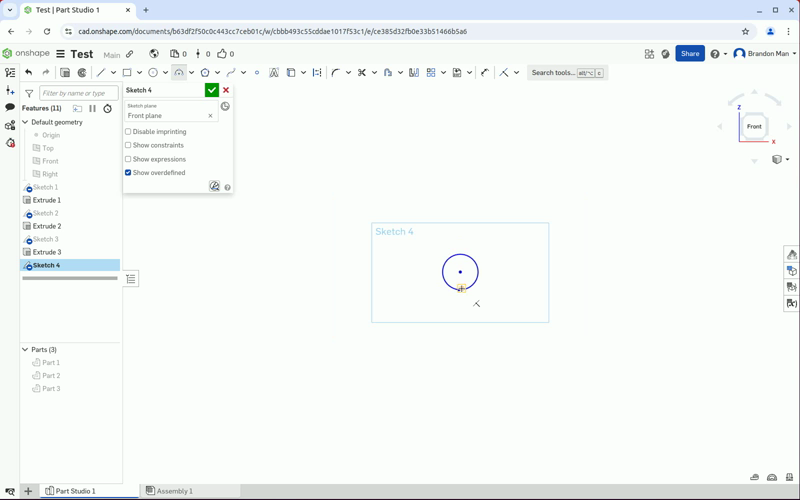
scroll(-6)
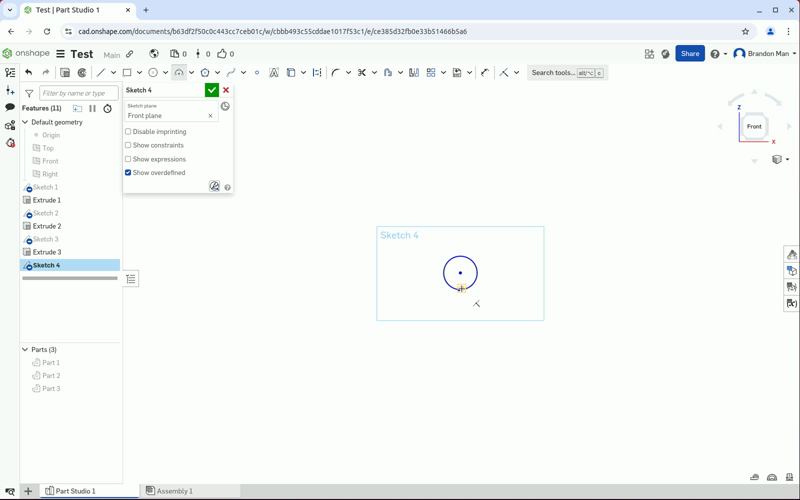
scroll(-6)
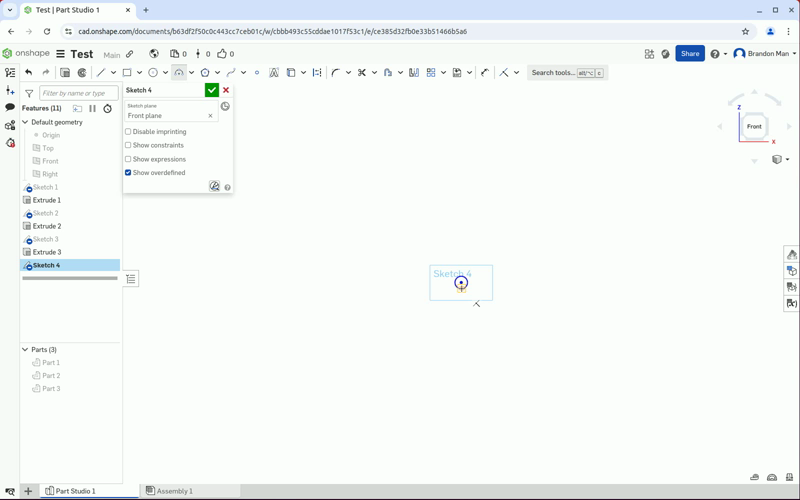
key_down(shift)
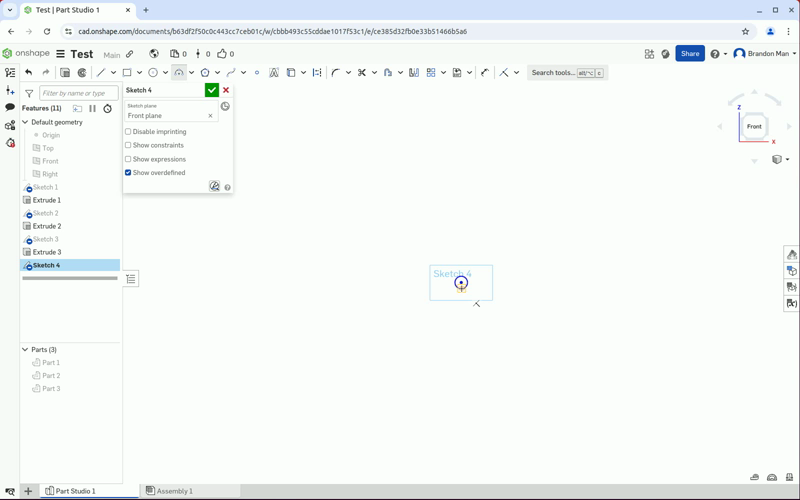
mouse_move(460, 288)
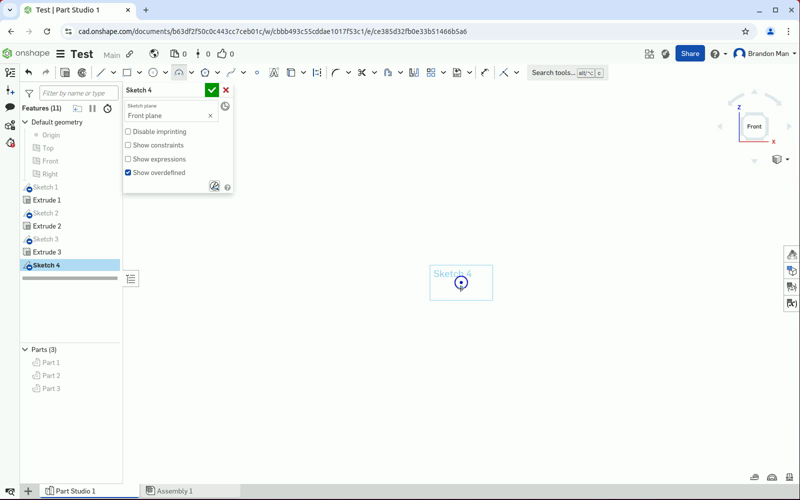
scroll(6)
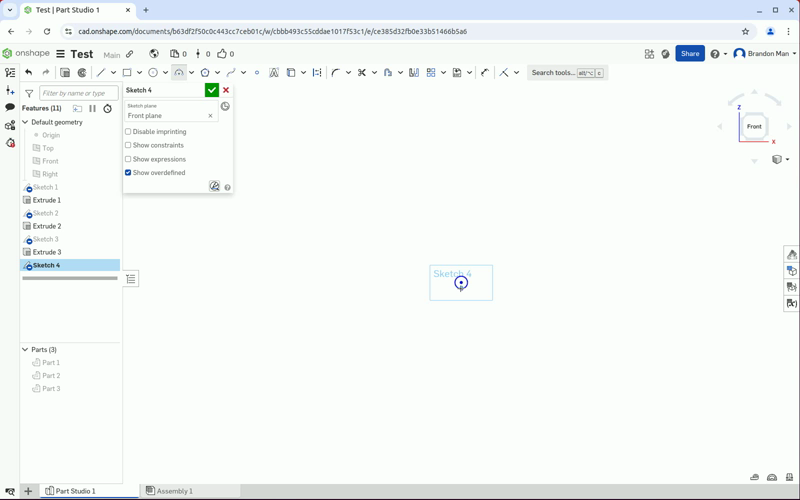
scroll(6)
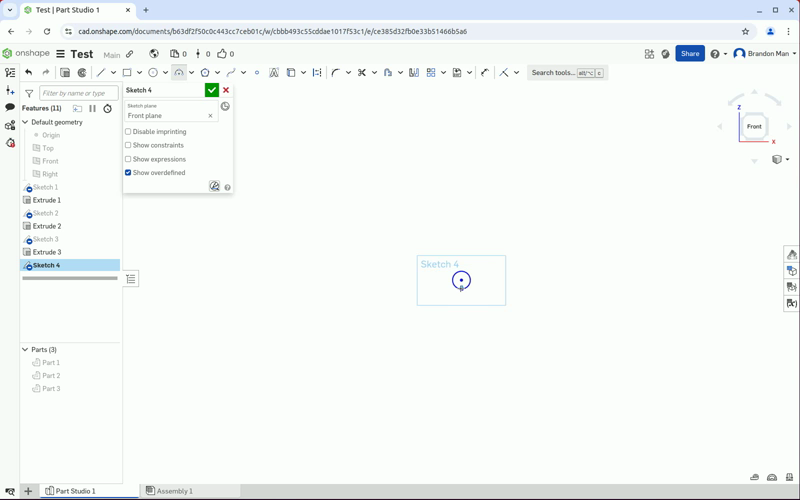
scroll(6)
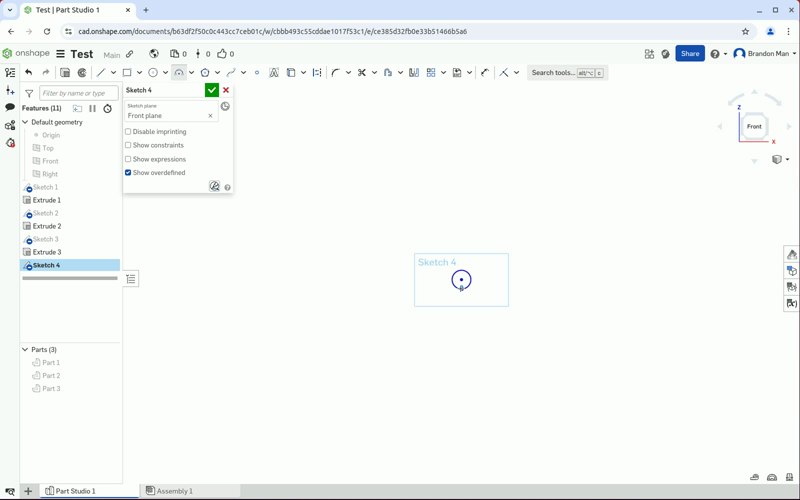
scroll(6)
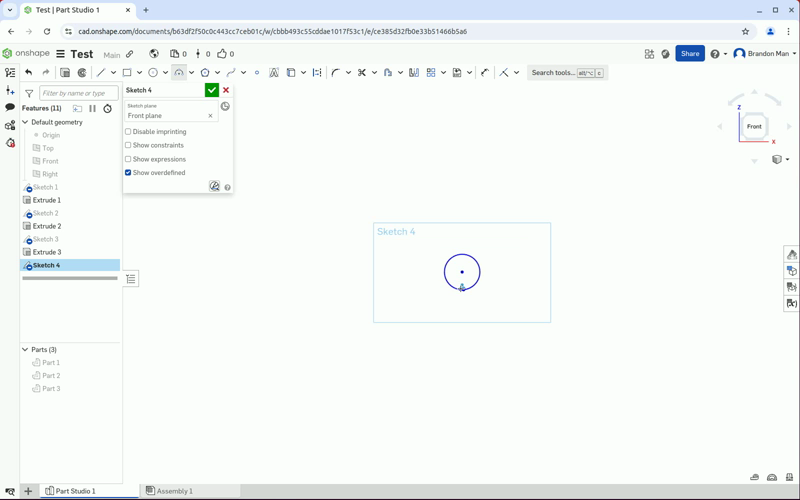
scroll(6)
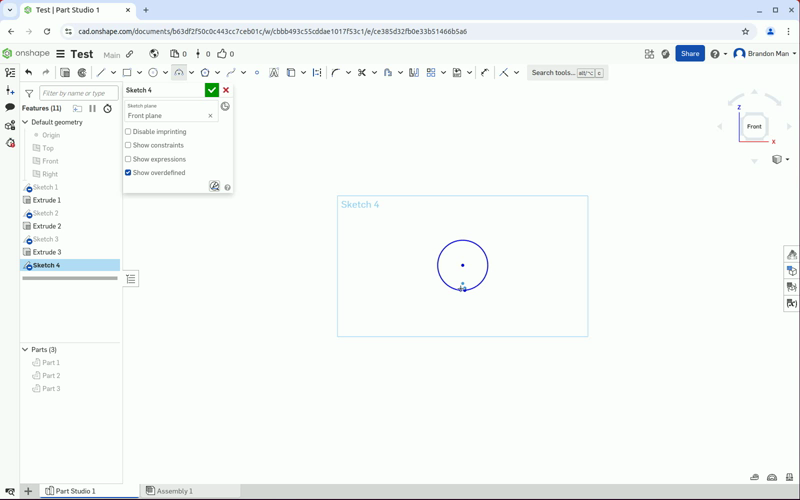
scroll(6)
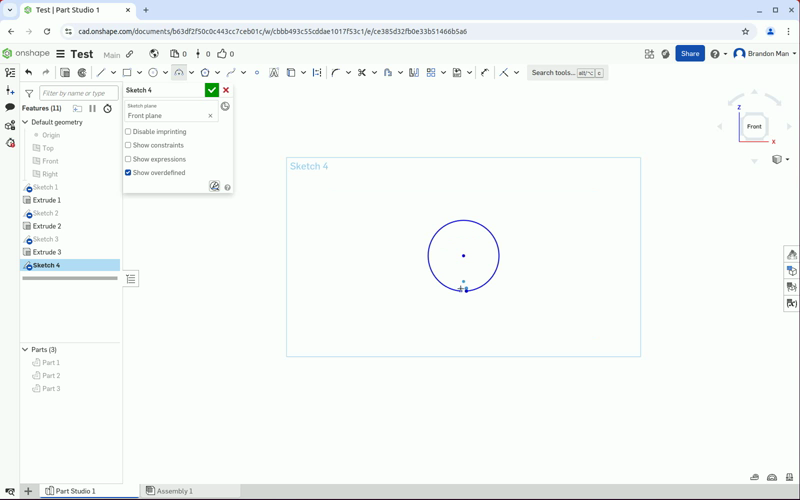
scroll(6)
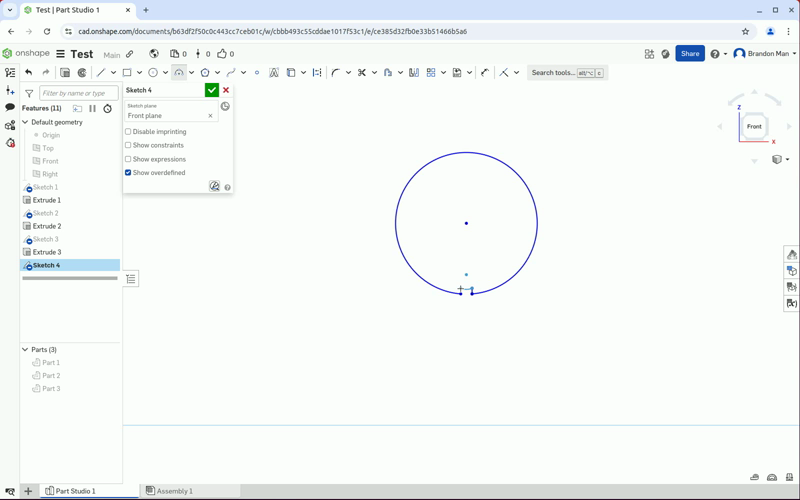
click(460, 288)
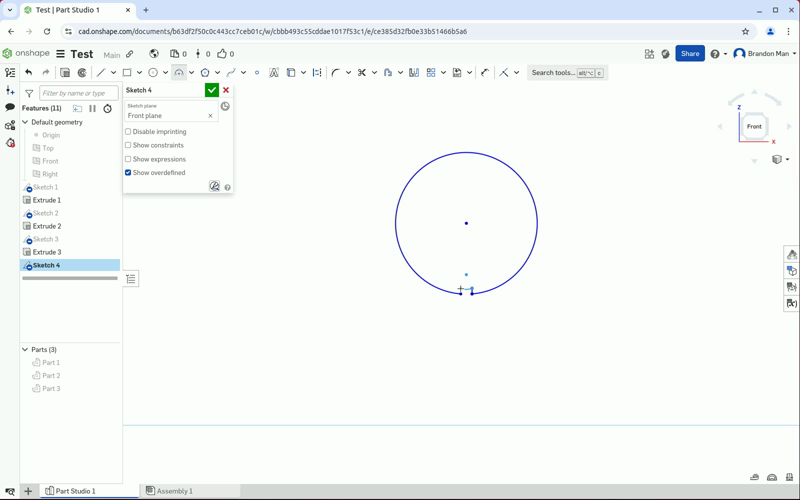
scroll(-6)
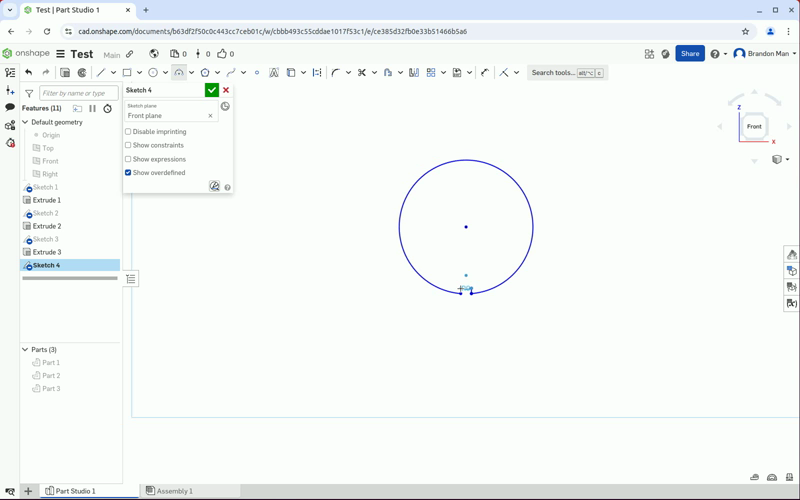
scroll(-6)
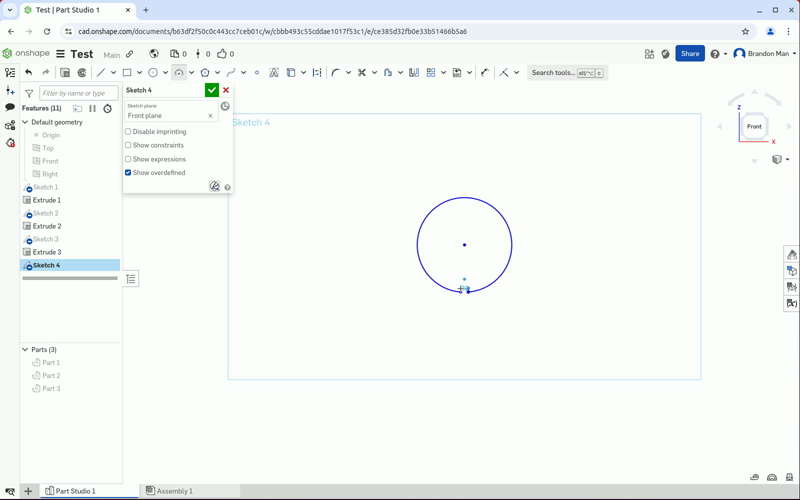
scroll(-6)
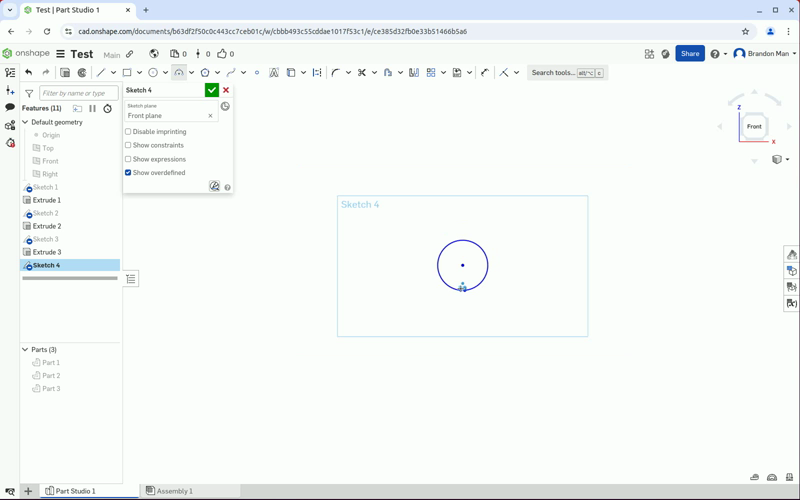
scroll(-6)
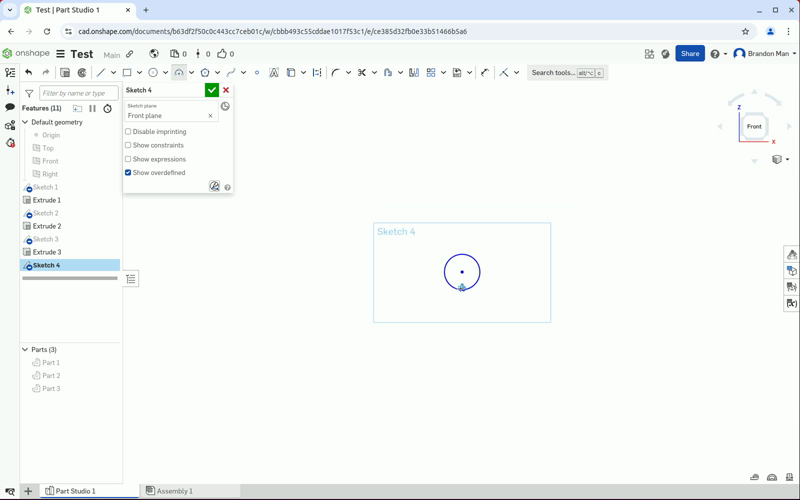
scroll(-6)
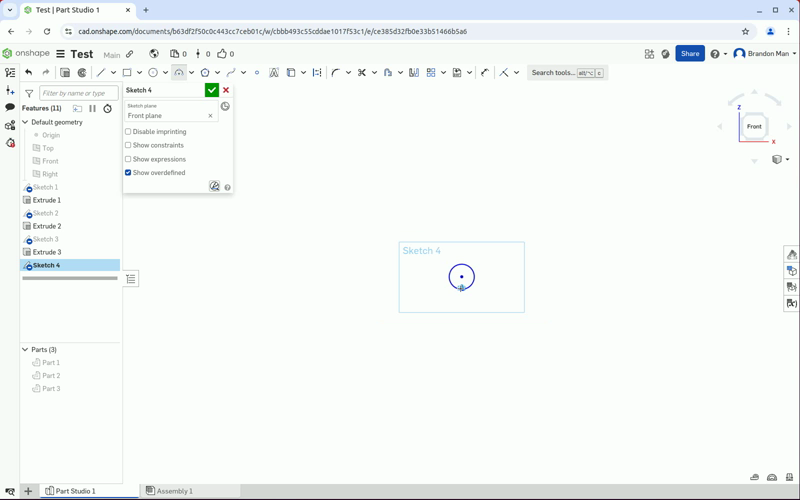
scroll(-6)
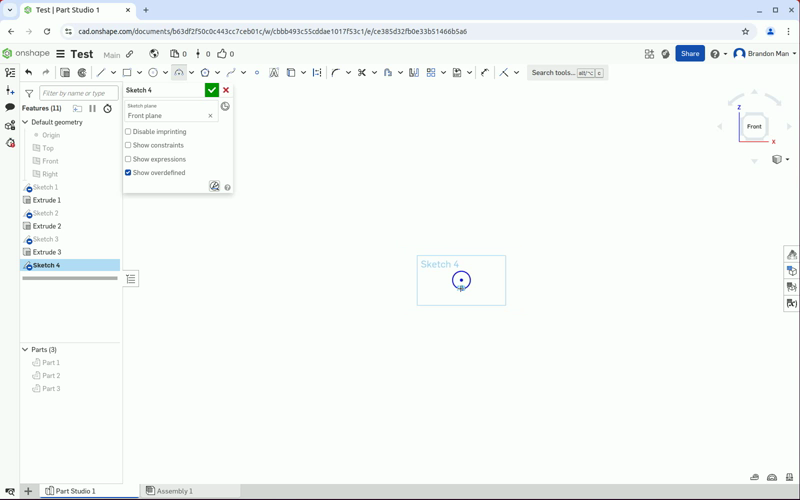
scroll(-6)
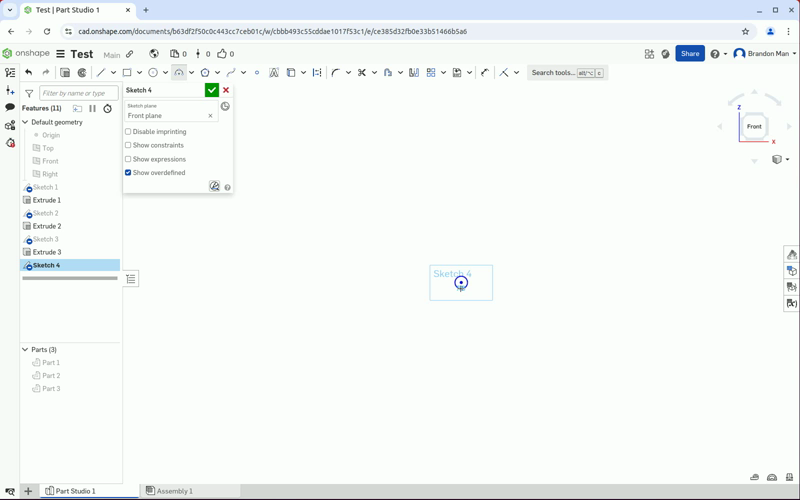
mouse_move(461, 277)
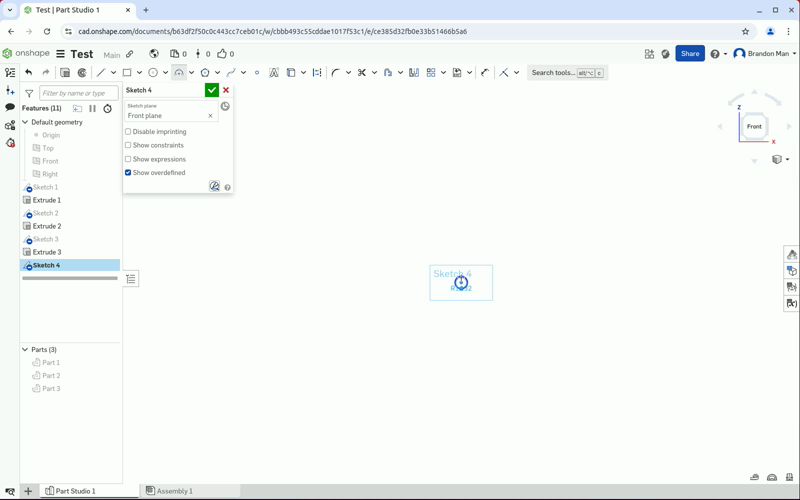
scroll(6)
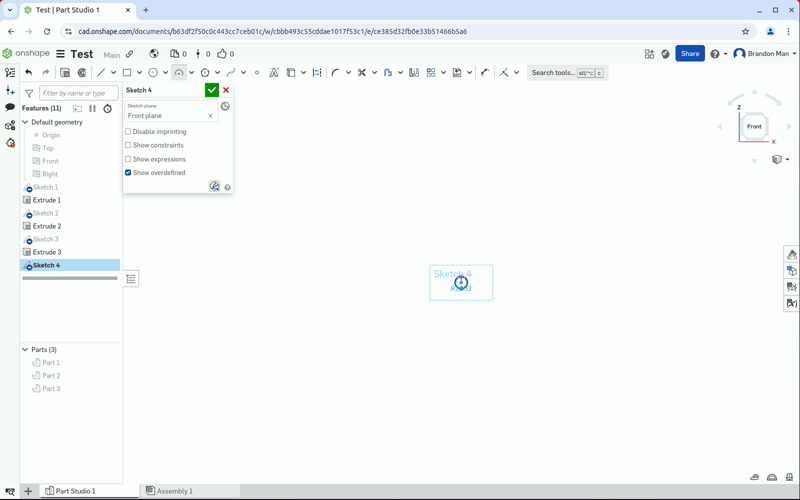
scroll(6)
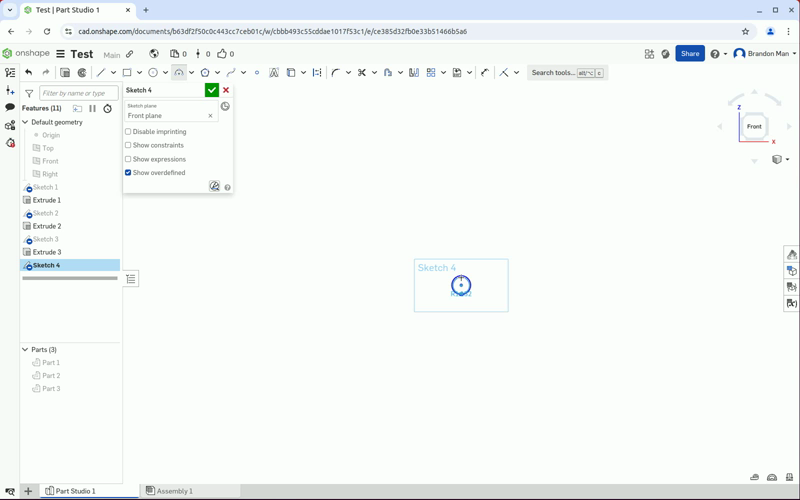
scroll(6)
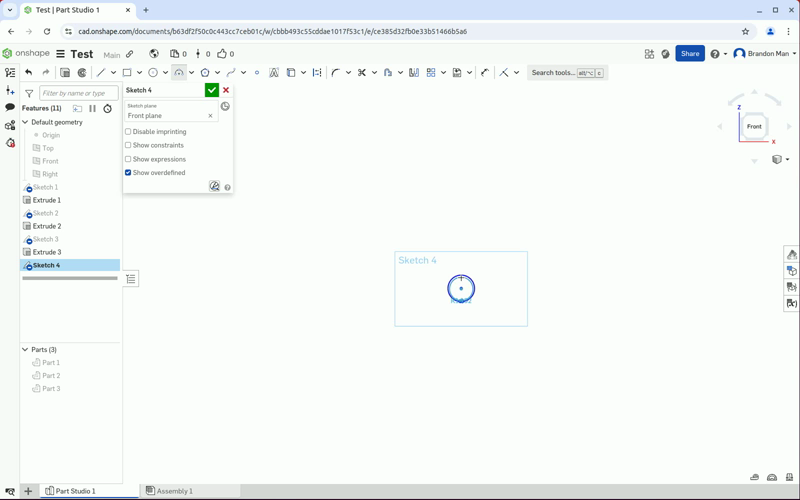
scroll(6)
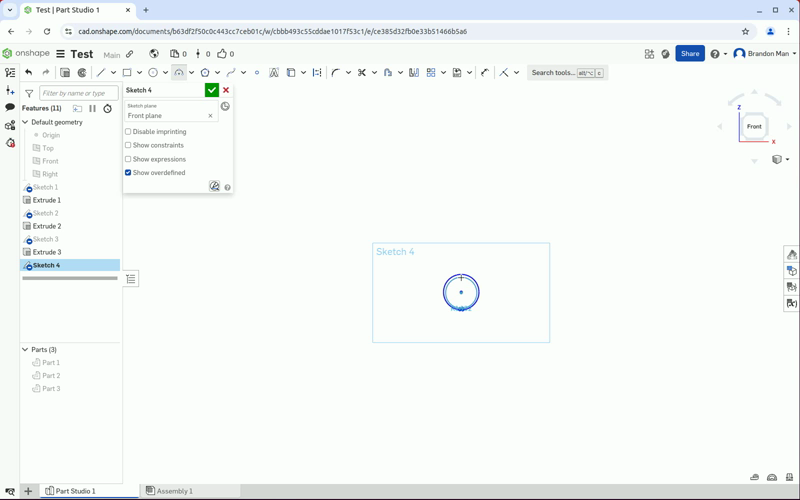
scroll(6)
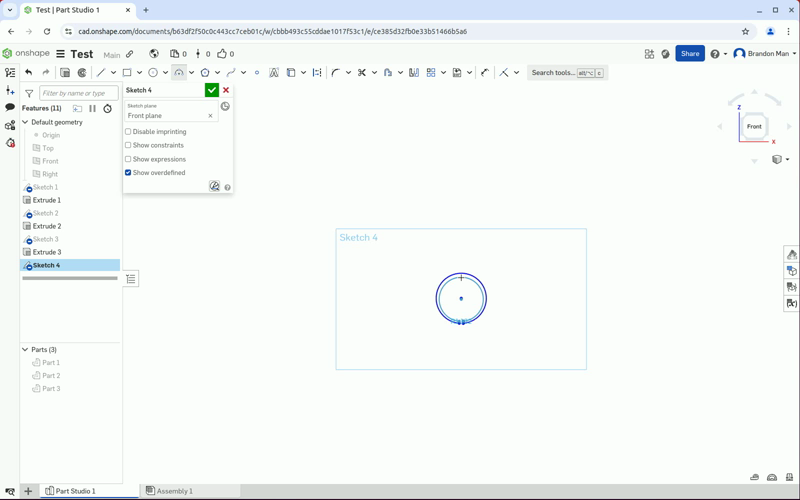
scroll(6)
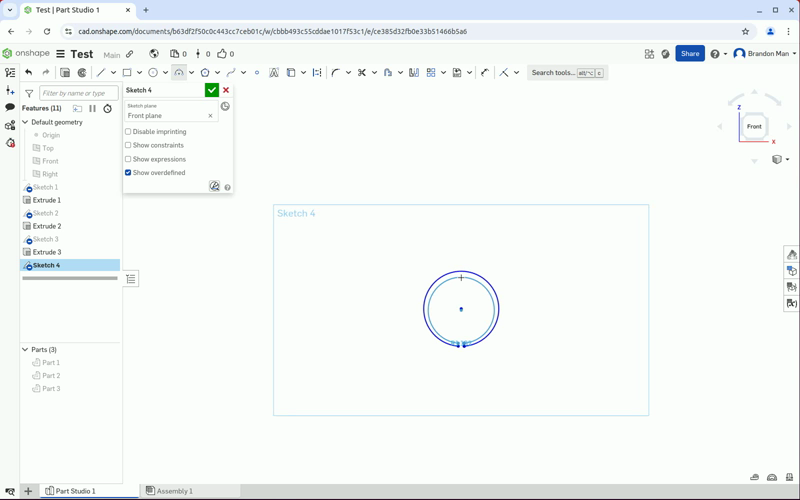
scroll(6)
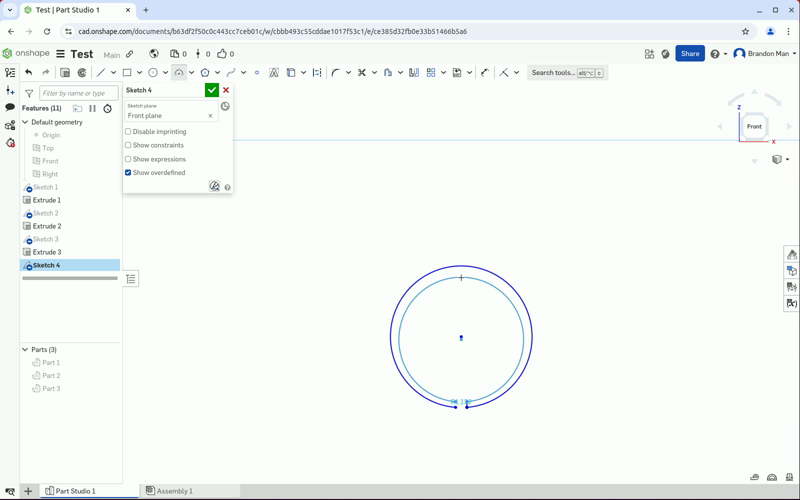
click(461, 277)
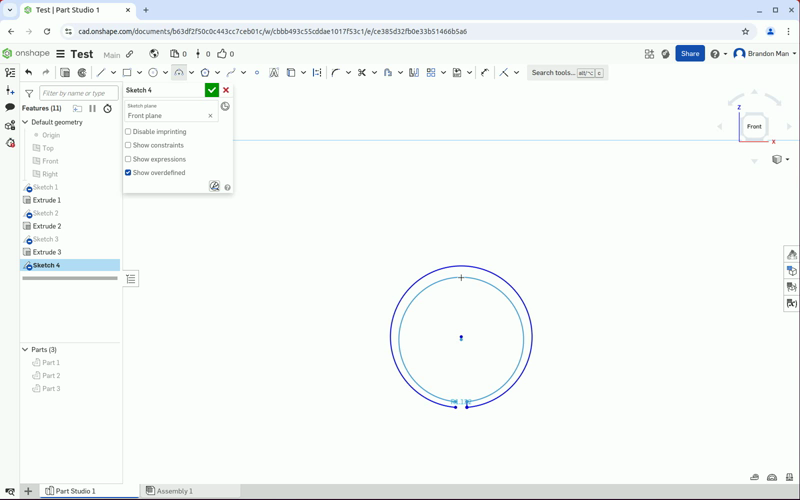
scroll(-6)
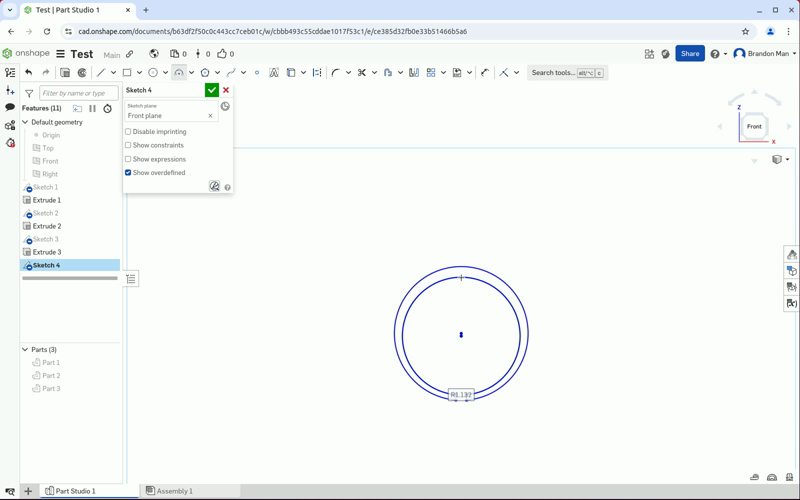
scroll(-6)
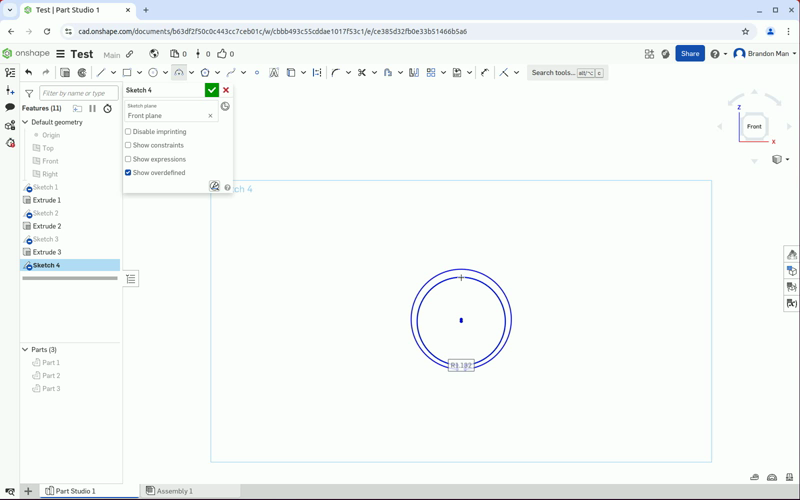
scroll(-6)
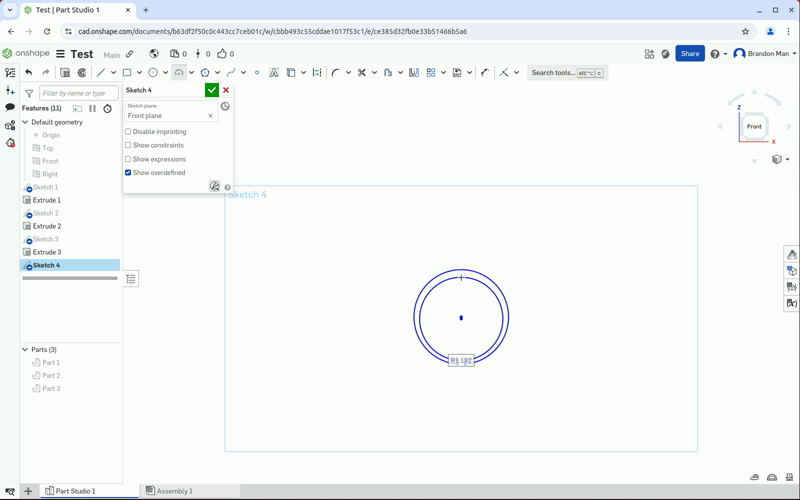
scroll(-6)
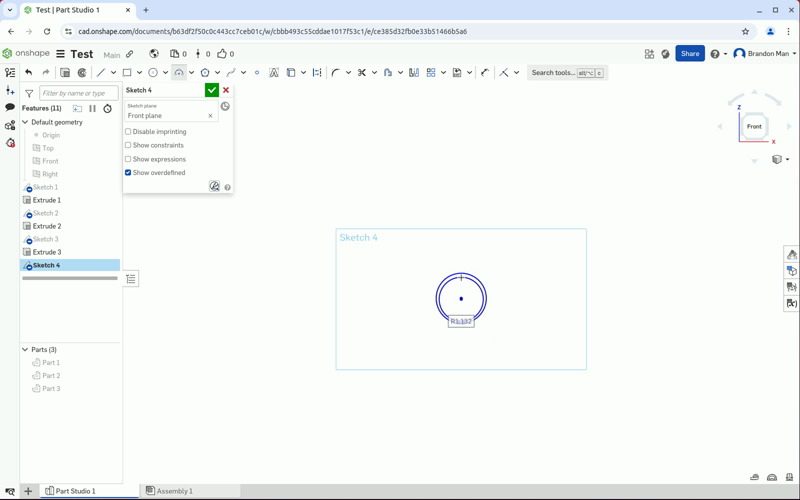
scroll(-6)
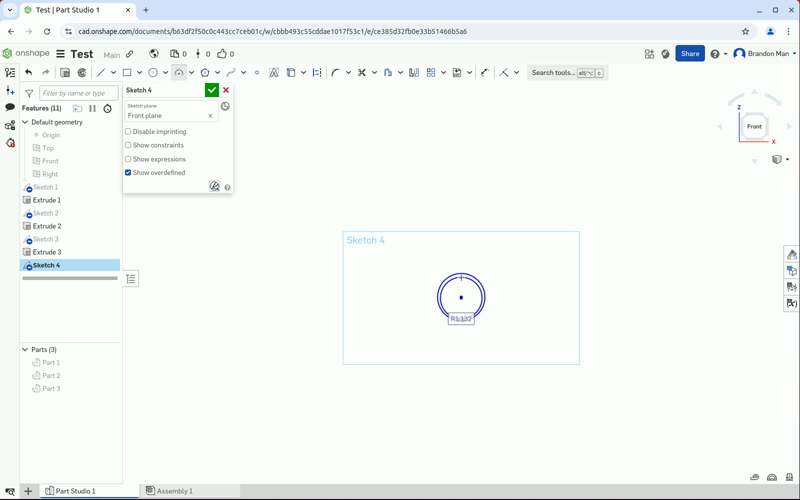
scroll(-6)
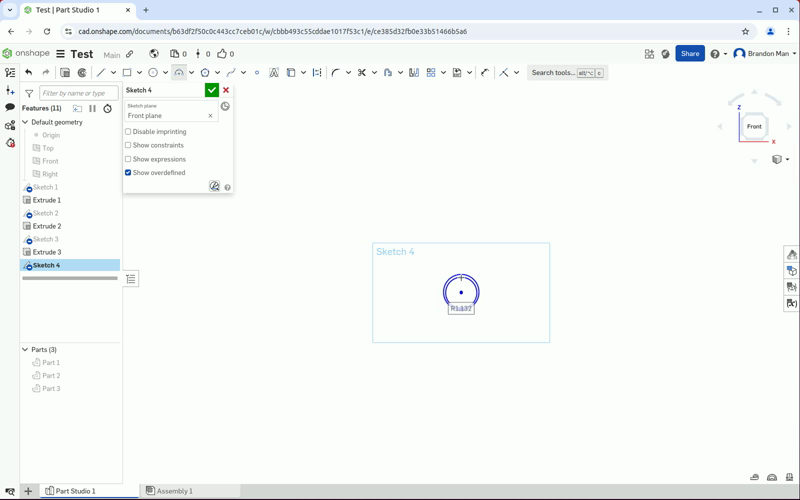
scroll(-6)
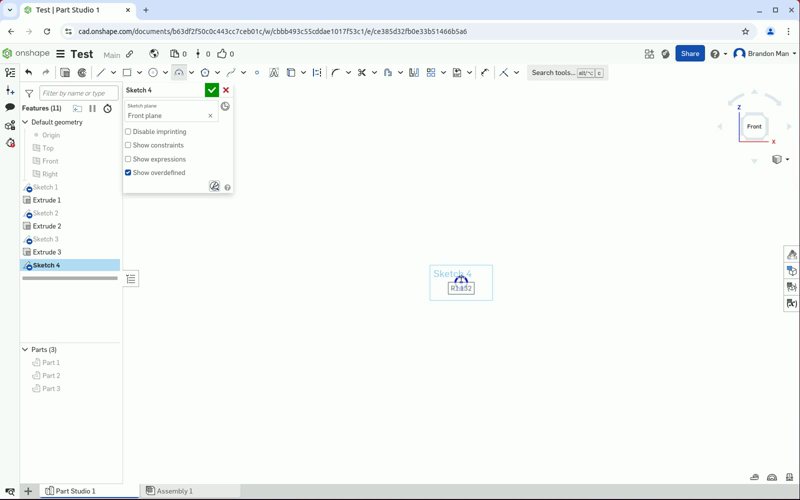
key_up(shift)
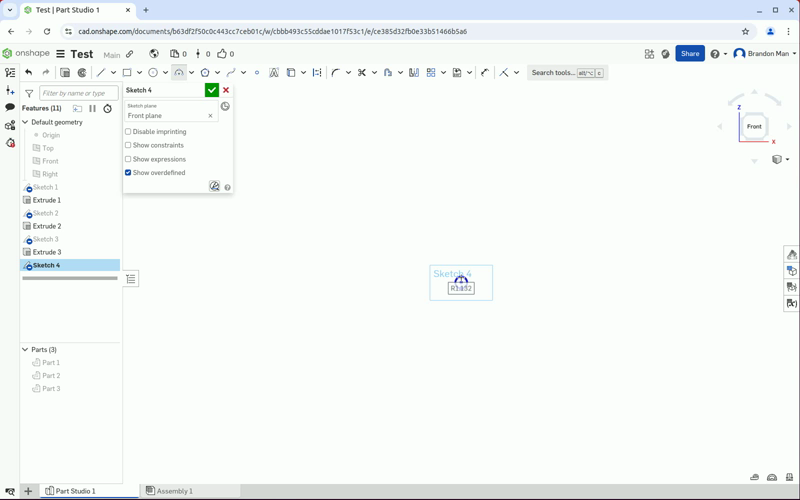
key(esc)
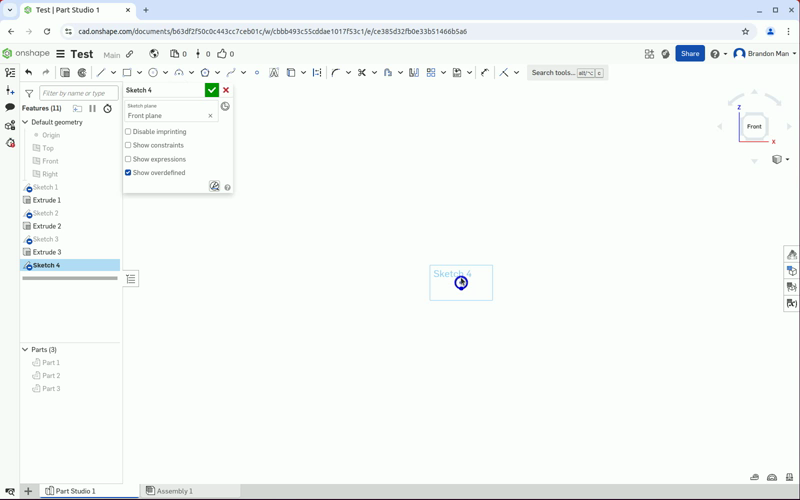
key(l)
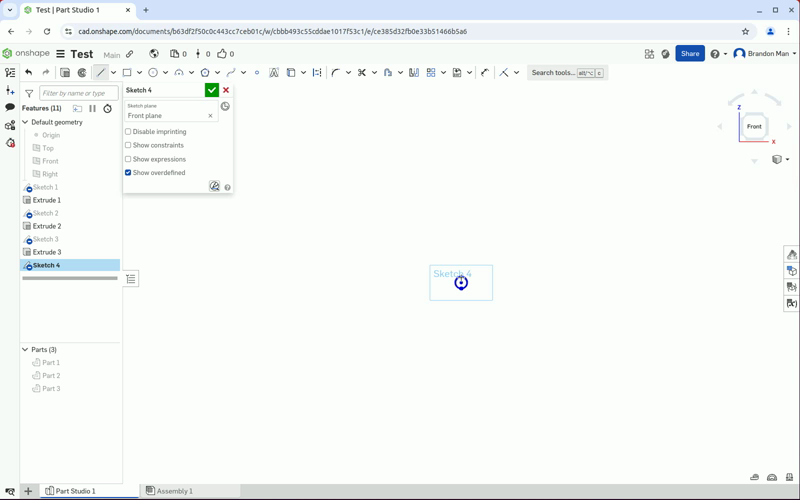
mouse_move(460, 288)
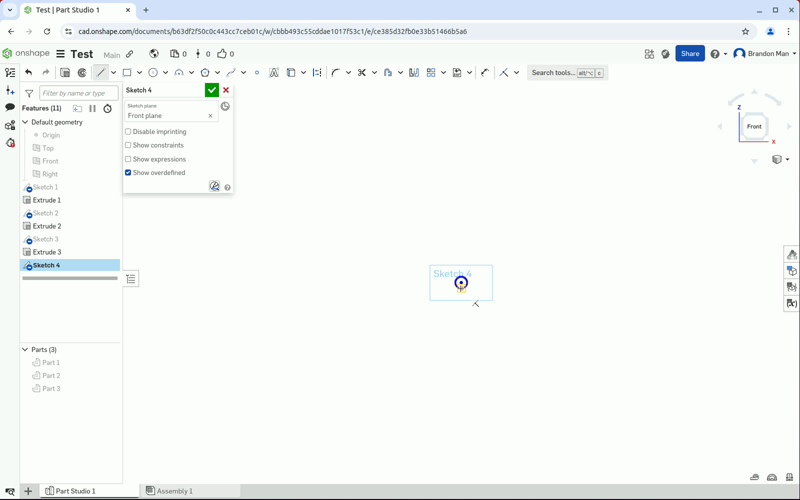
scroll(6)
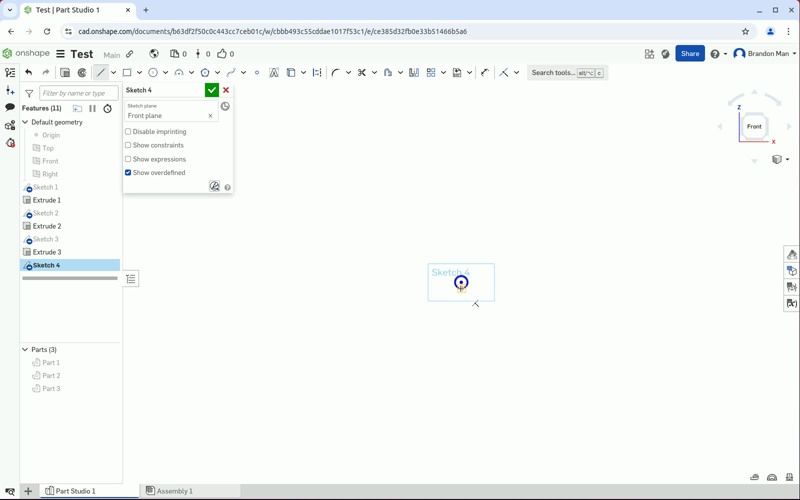
scroll(6)
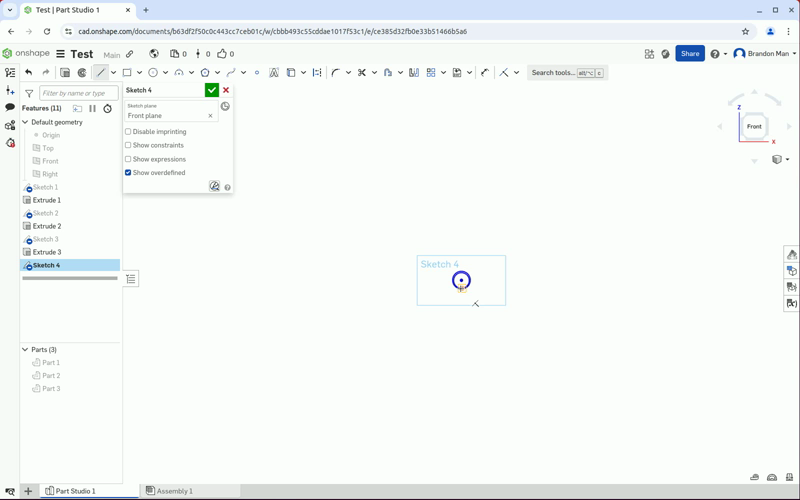
scroll(6)
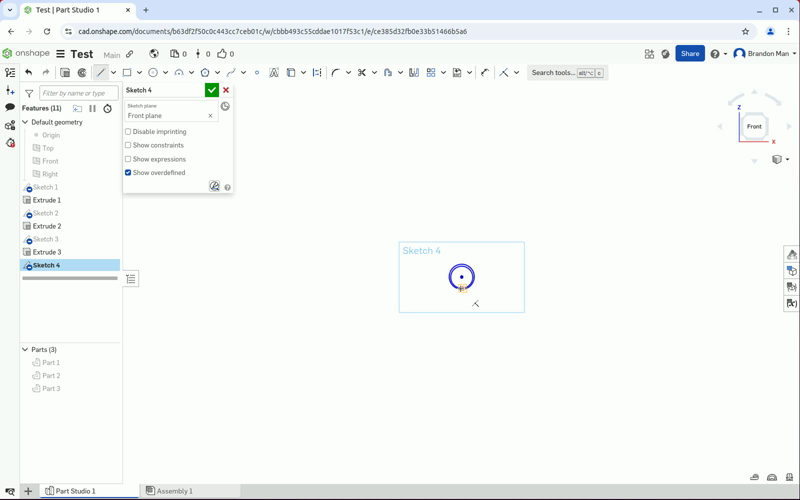
scroll(6)
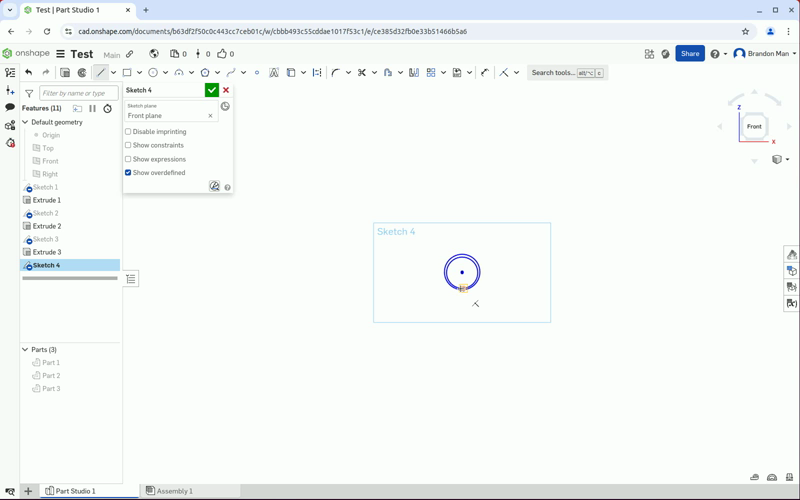
scroll(6)
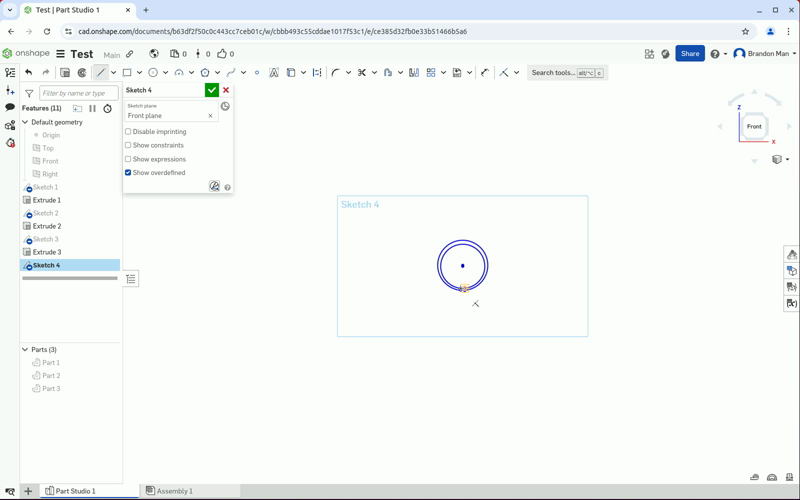
scroll(6)
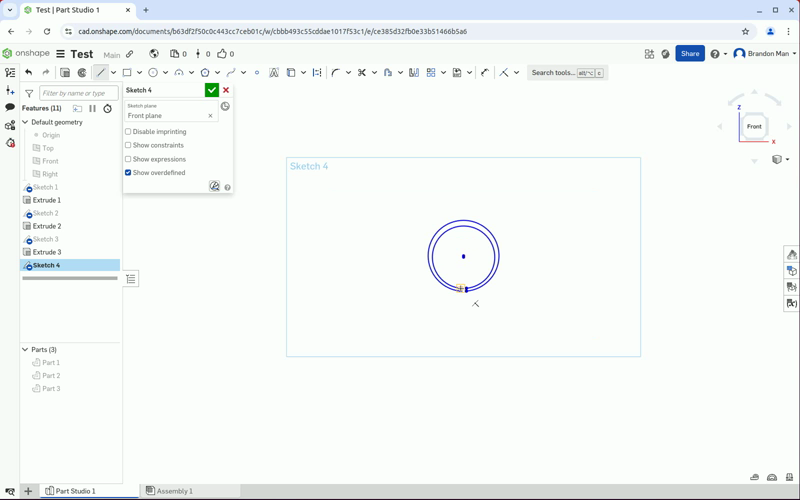
scroll(6)
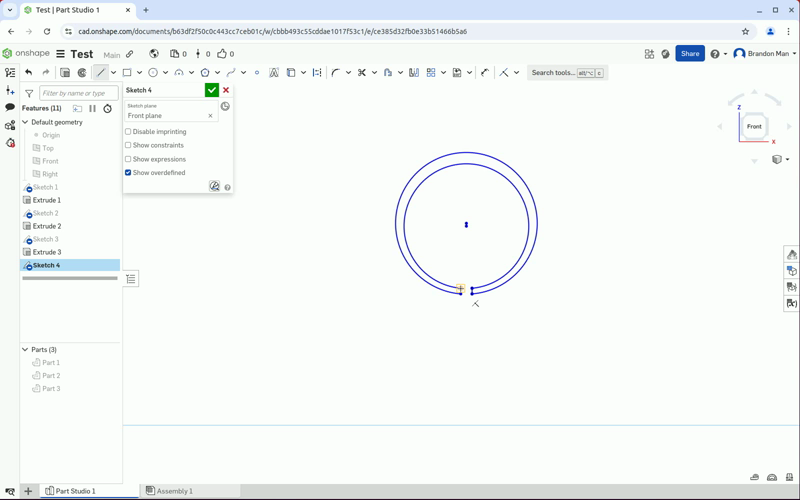
click(460, 288)
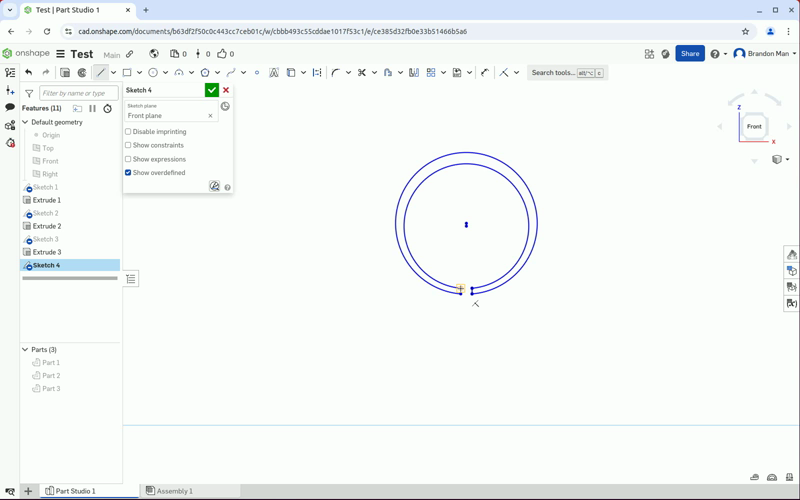
scroll(-6)
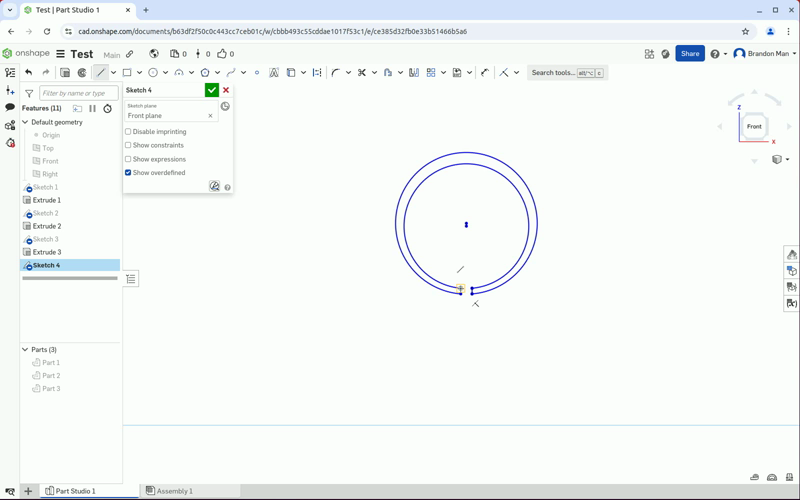
scroll(-6)
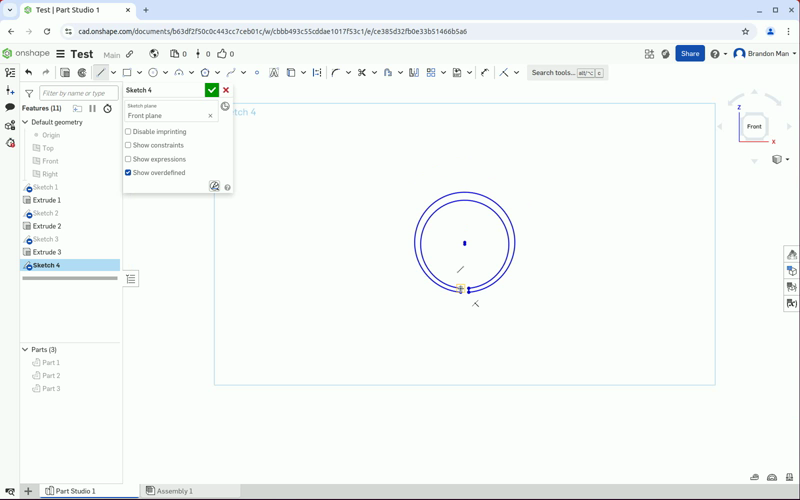
scroll(-6)
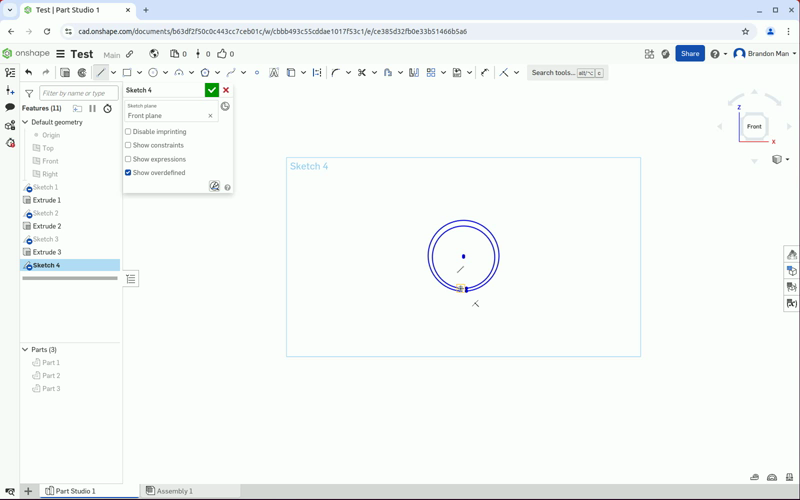
scroll(-6)
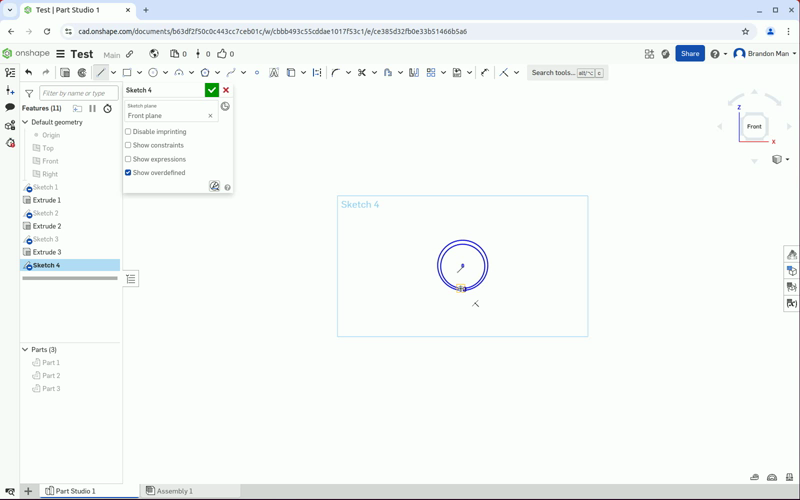
scroll(-6)
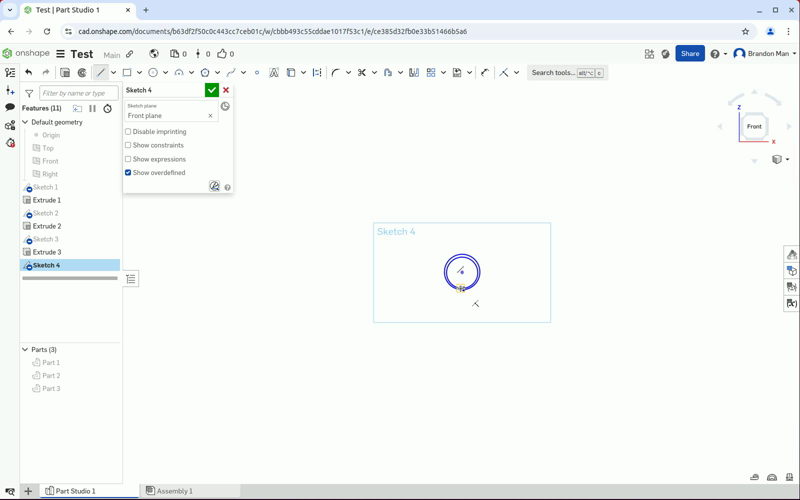
scroll(-6)
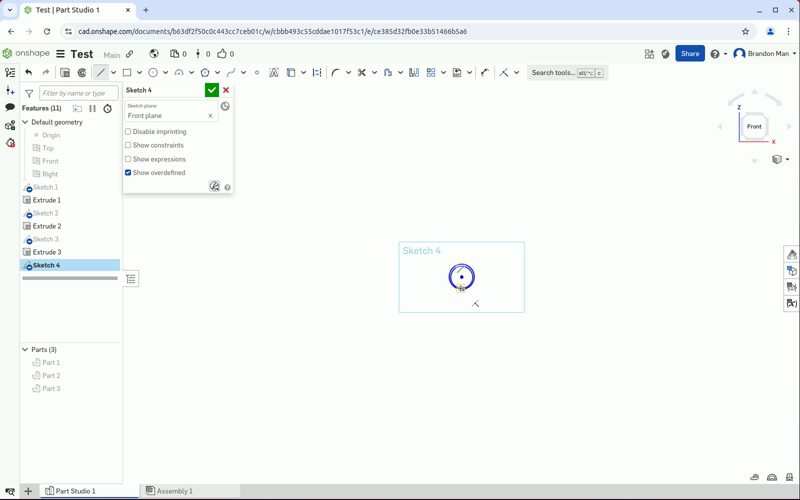
scroll(-6)
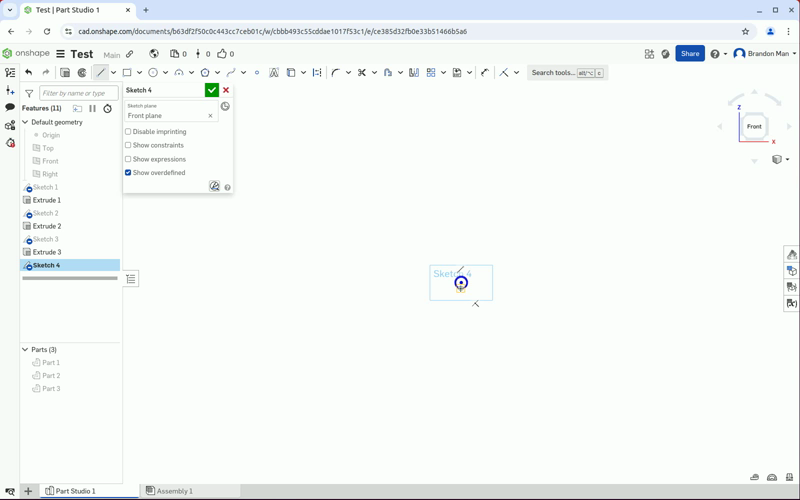
mouse_move(490, 288)
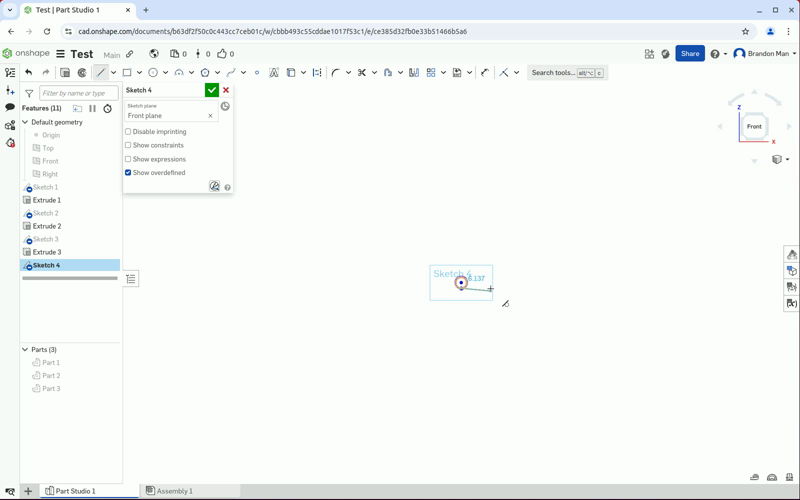
key_down(shift)
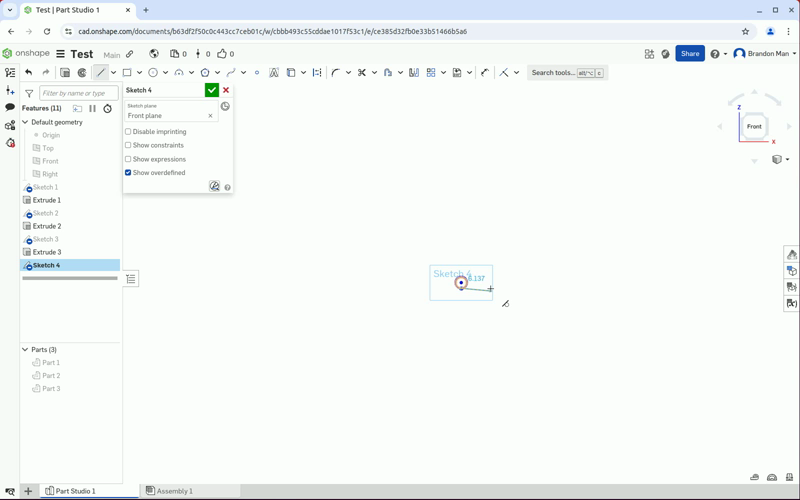
mouse_move(460, 288)
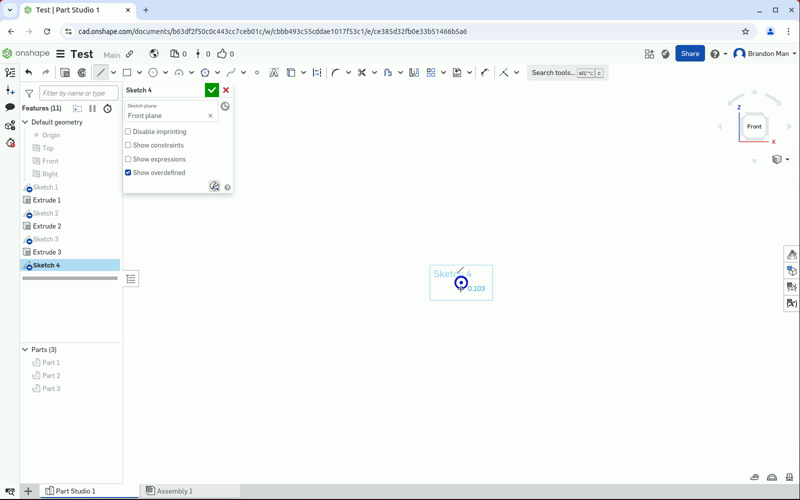
scroll(6)
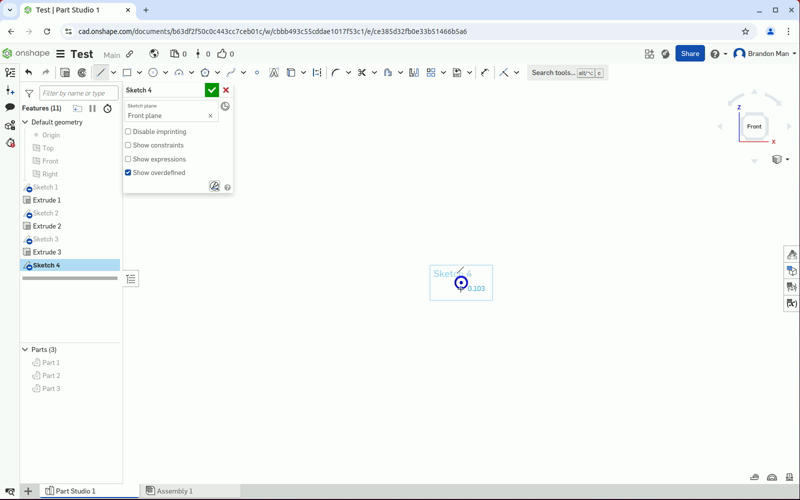
scroll(6)
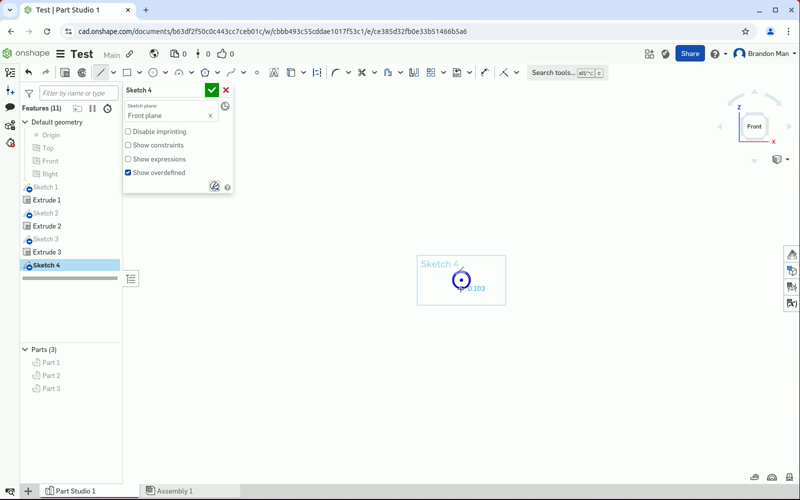
scroll(6)
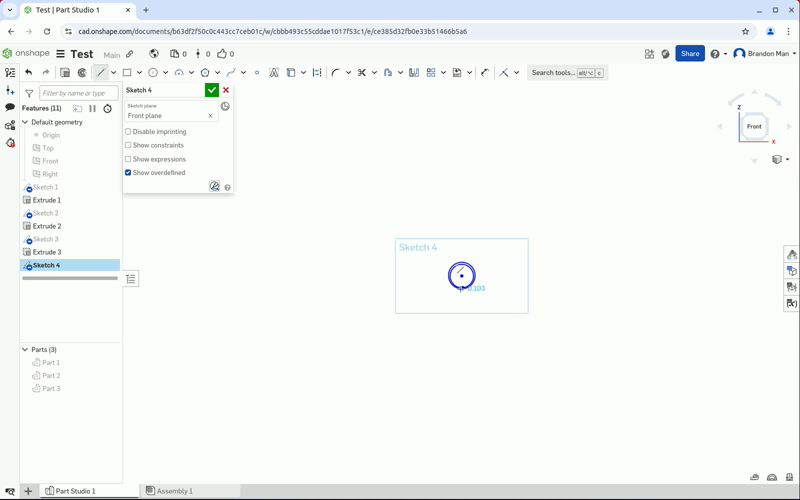
scroll(6)
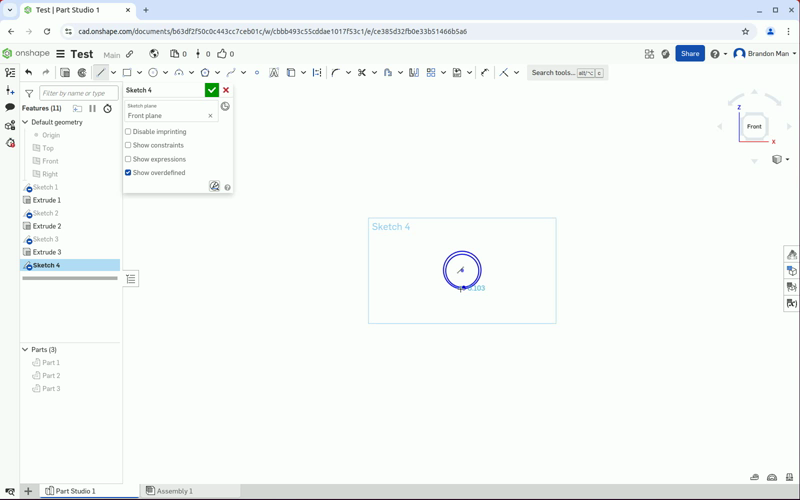
scroll(6)
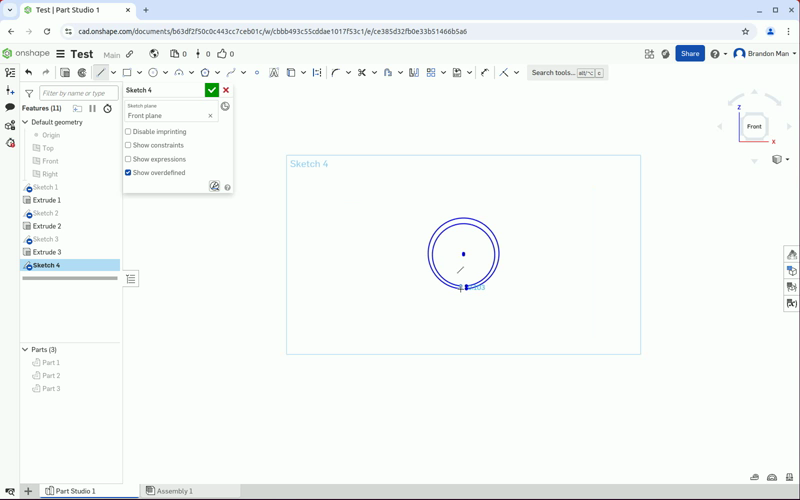
scroll(6)
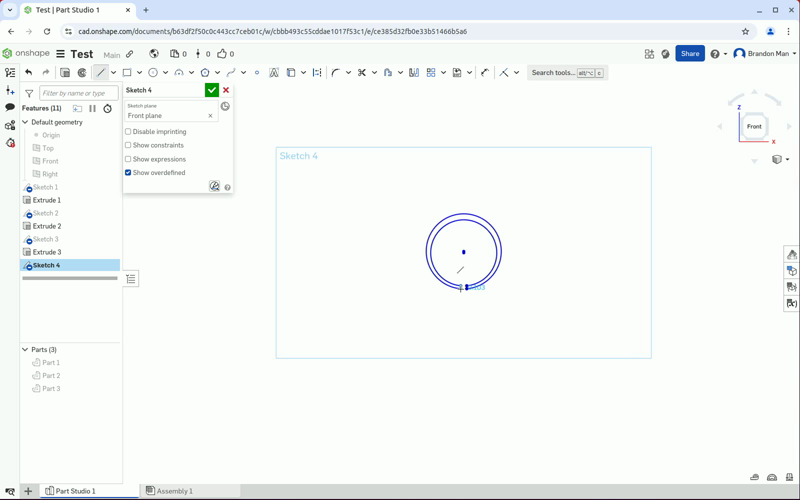
scroll(6)
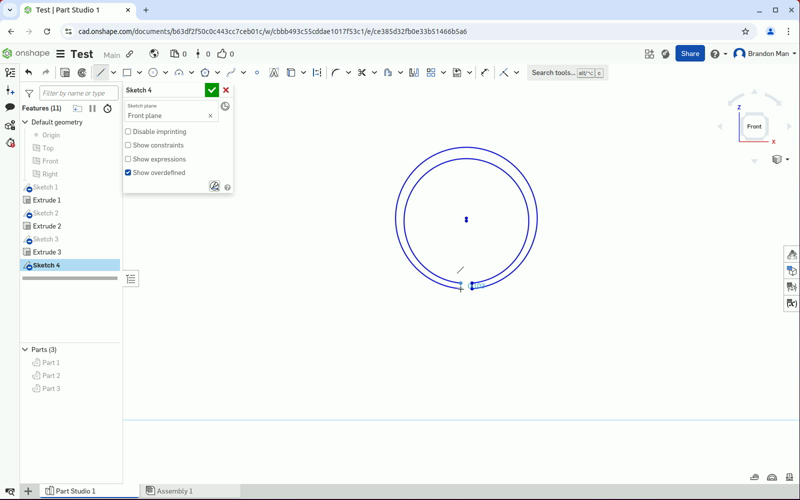
key_up(shift)
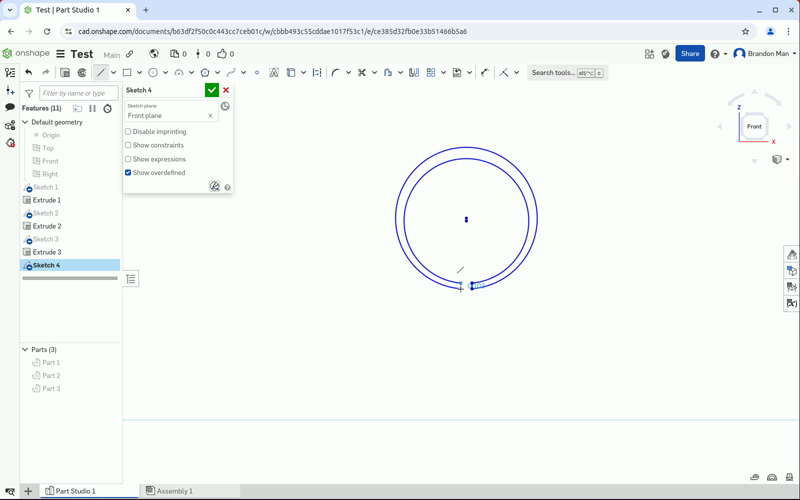
click(460, 288)
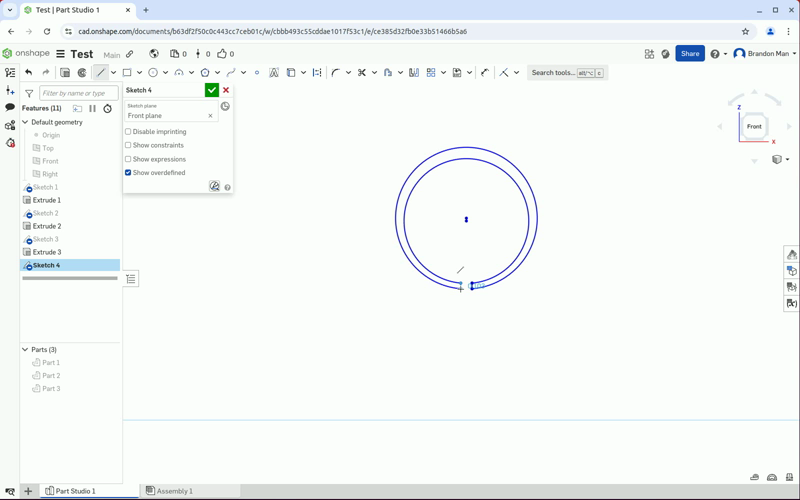
scroll(-6)
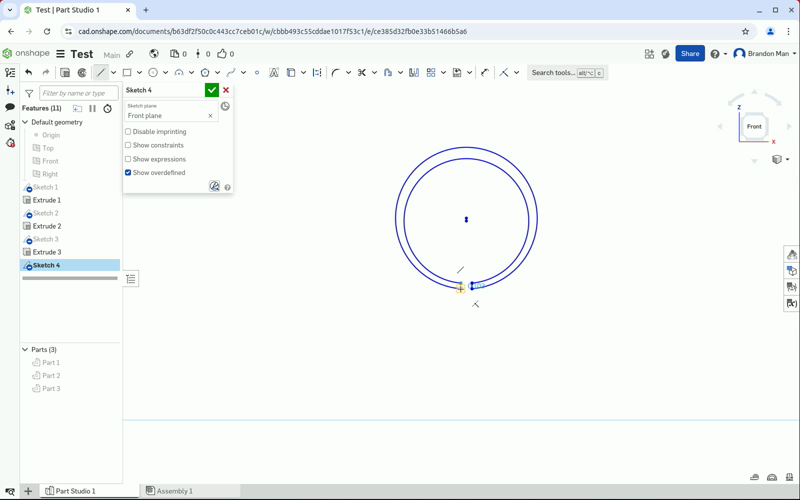
scroll(-6)
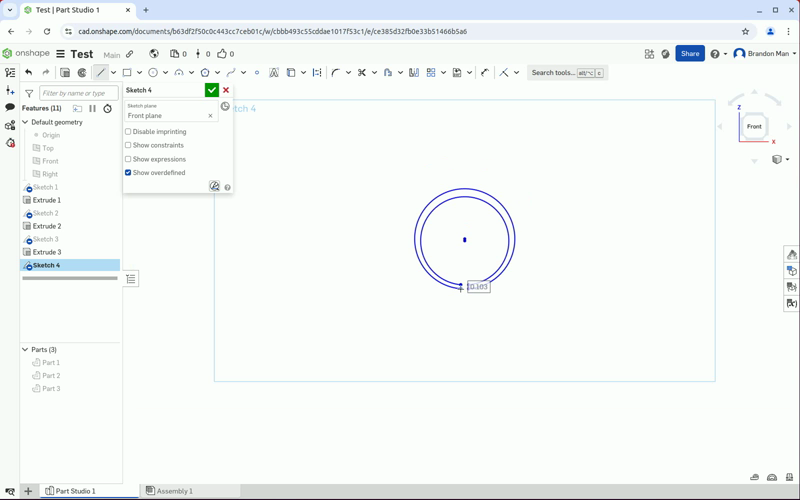
scroll(-6)
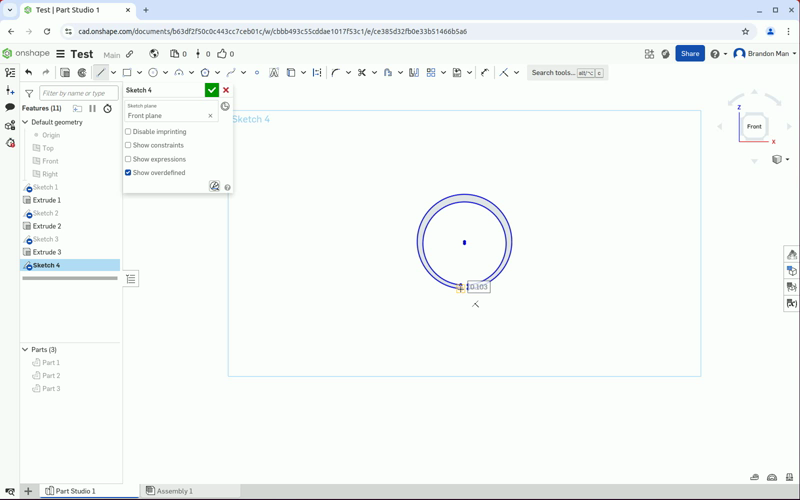
scroll(-6)
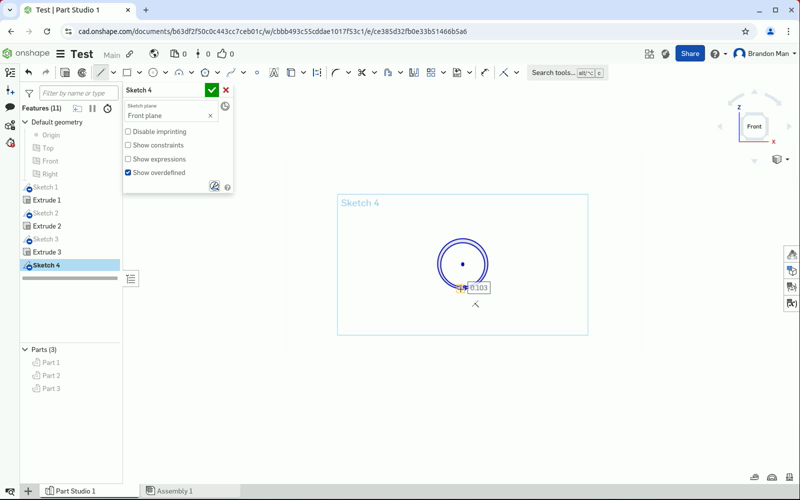
scroll(-6)
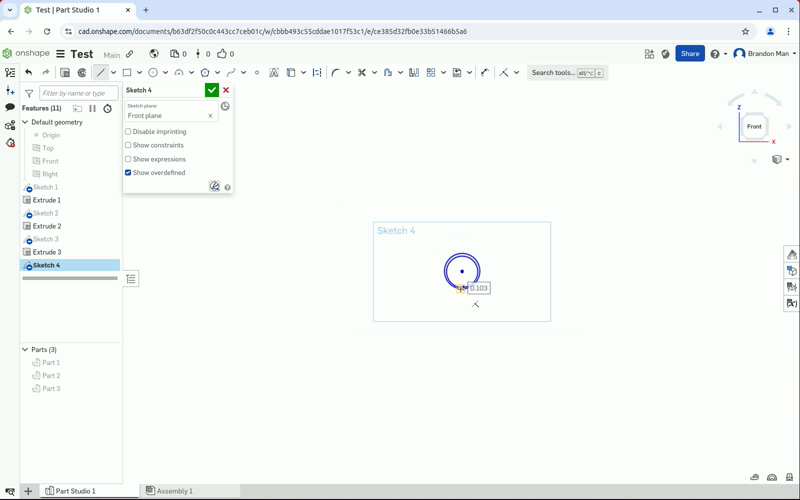
scroll(-6)
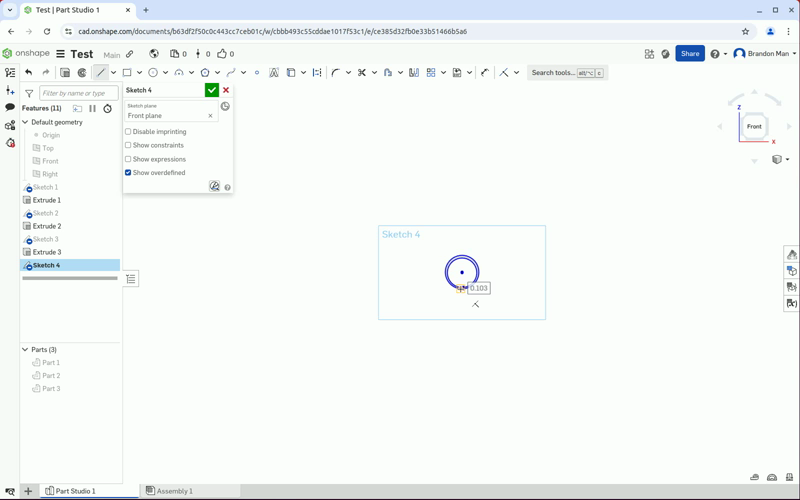
scroll(-6)
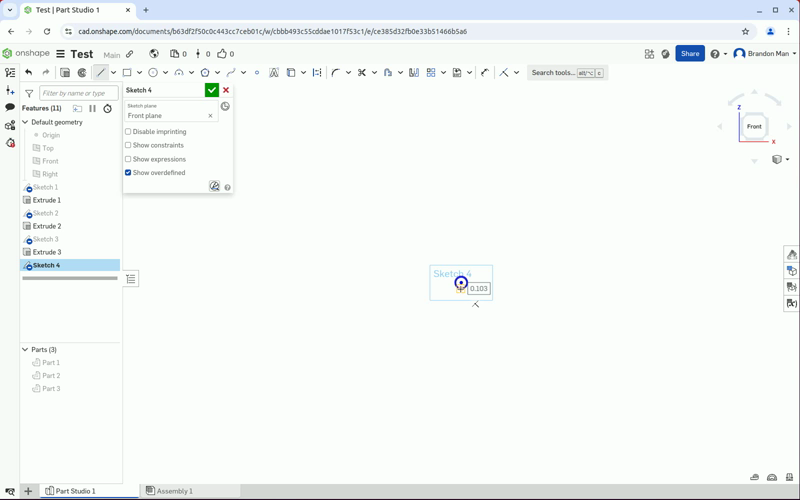
key(esc)
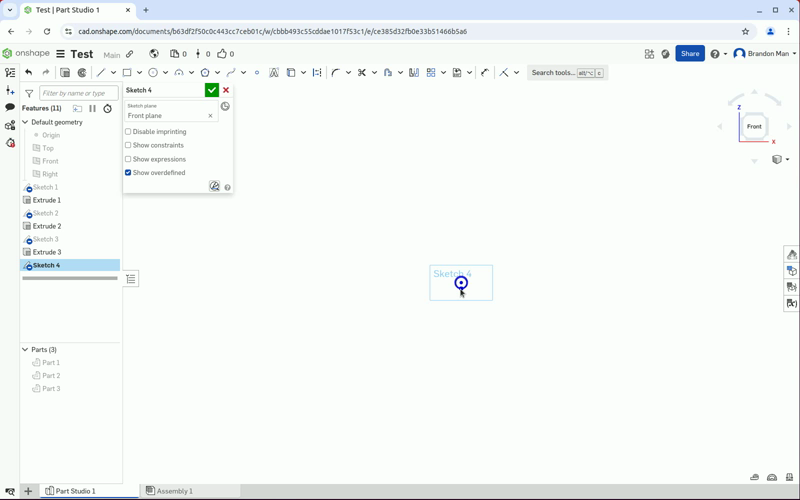
mouse_move(462, 277)
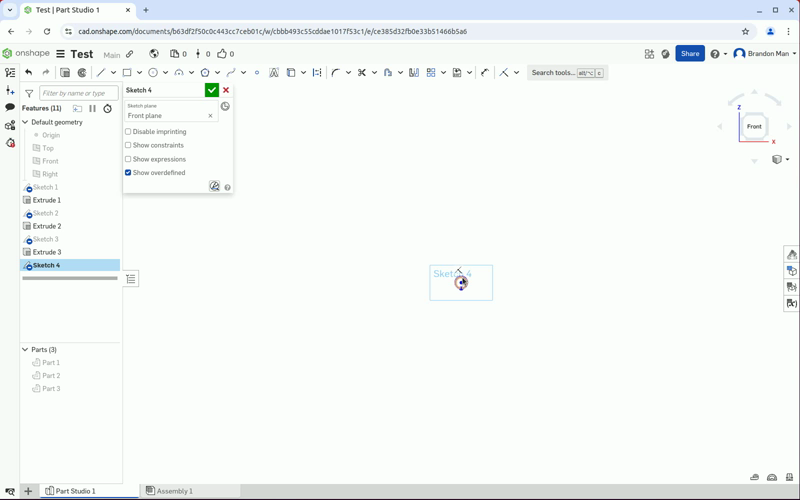
scroll(6)
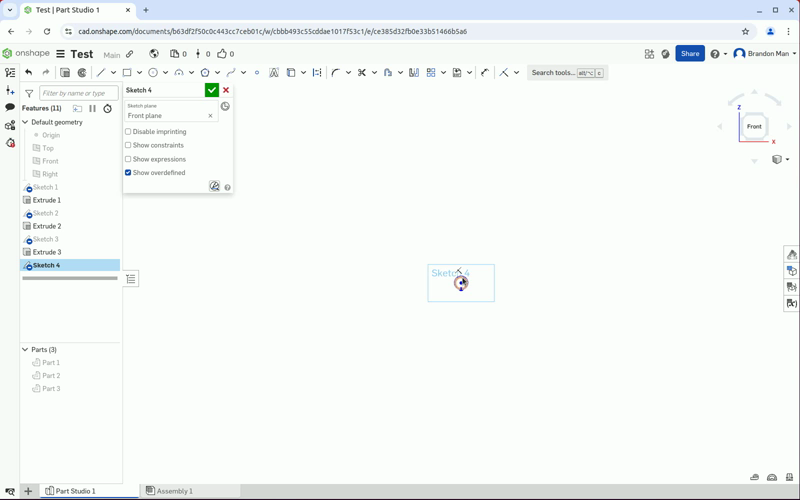
scroll(6)
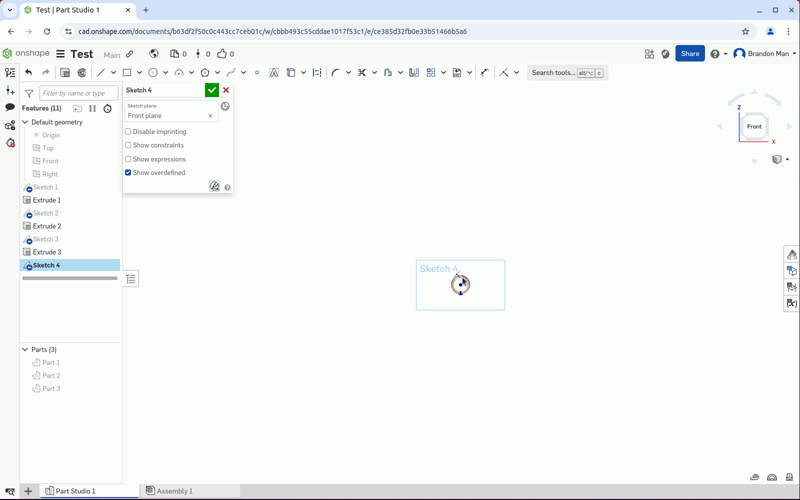
scroll(6)
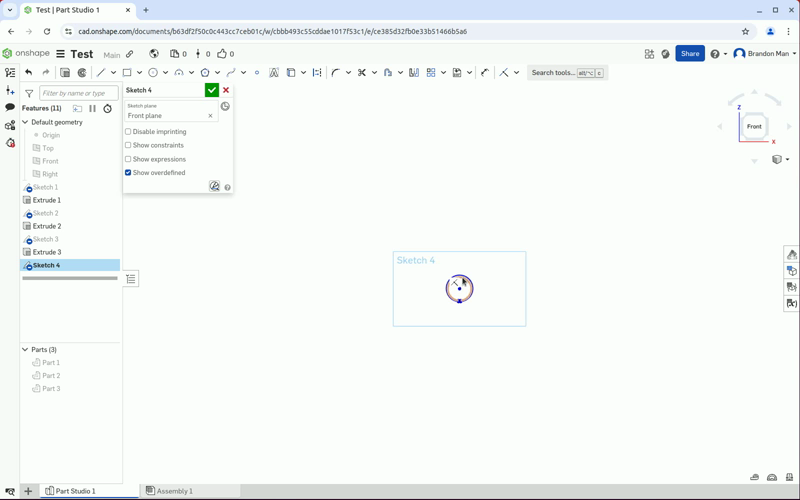
scroll(6)
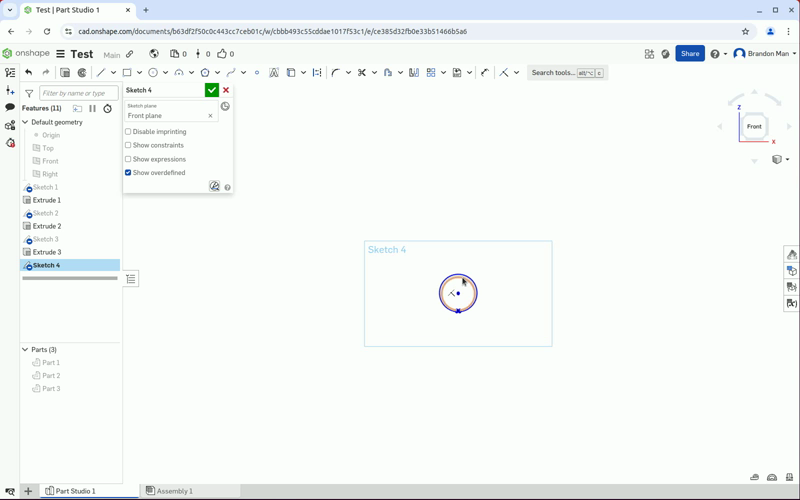
scroll(6)
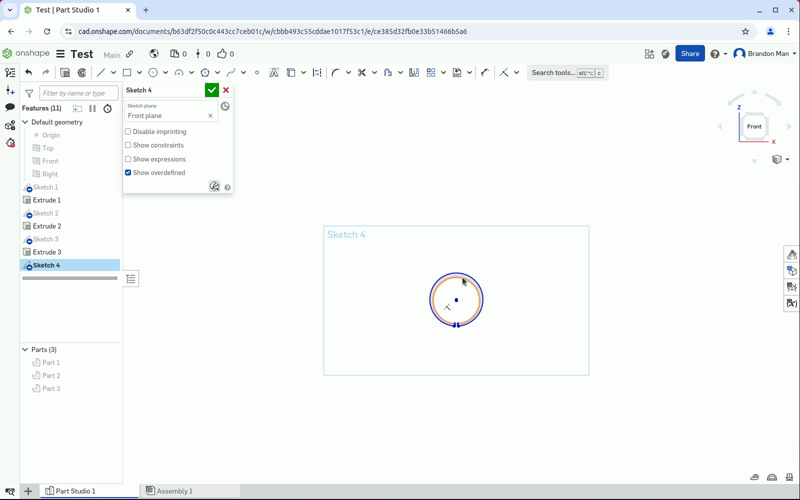
scroll(6)
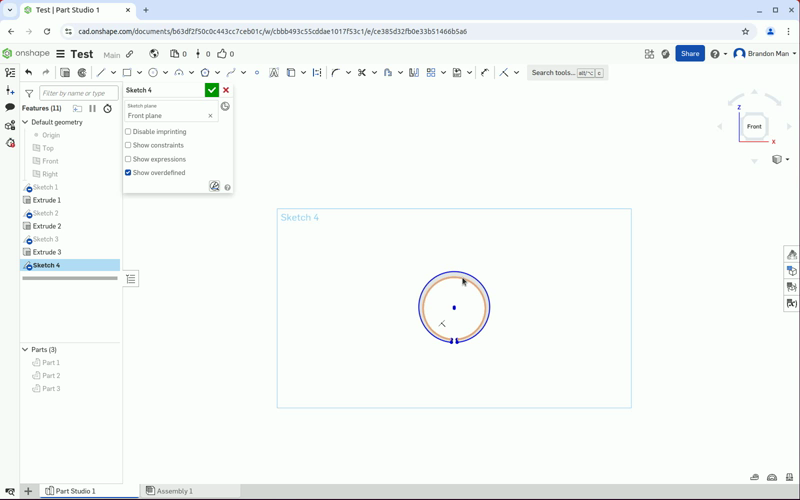
scroll(6)
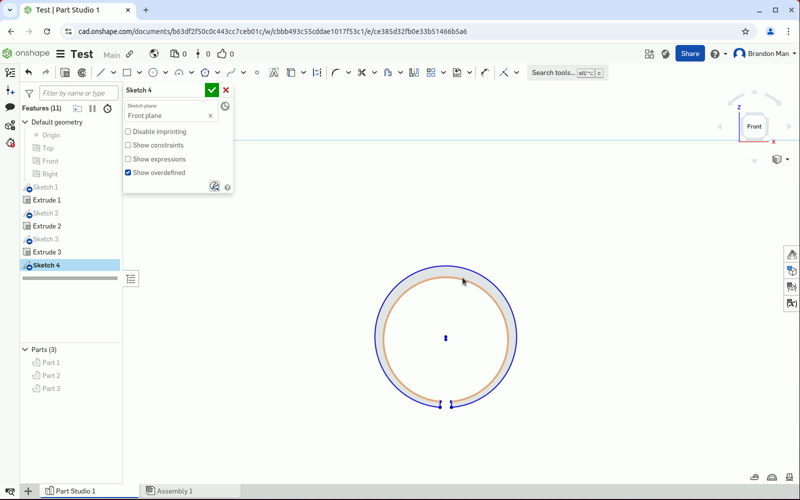
click(462, 277)
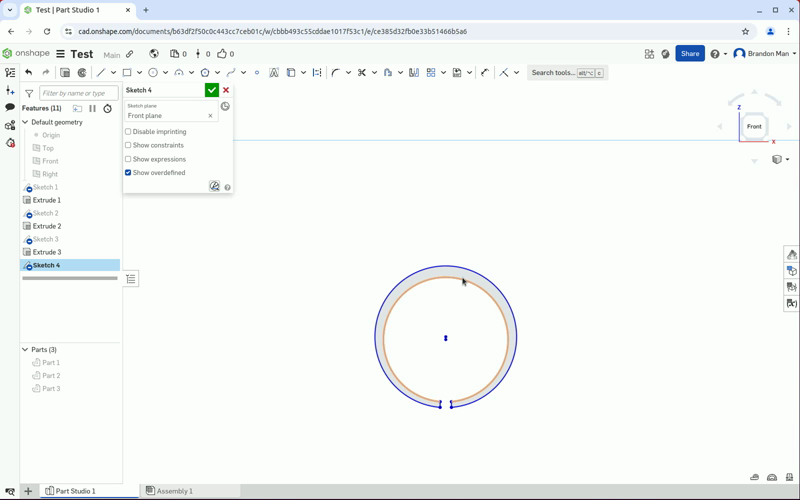
scroll(-6)
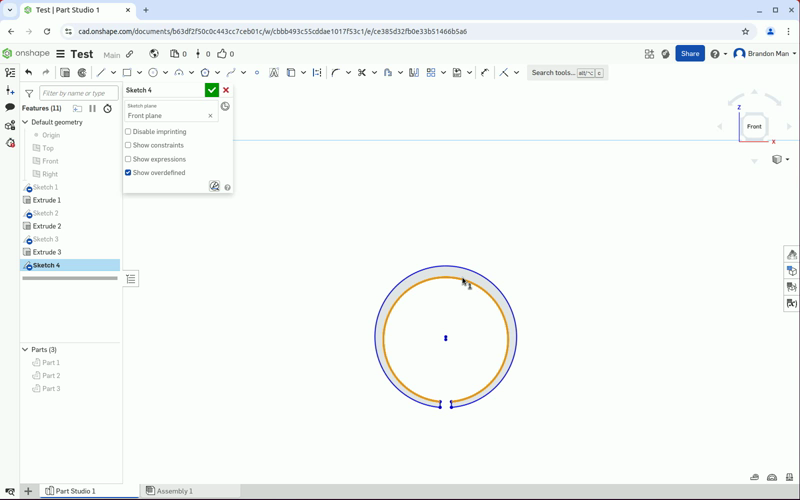
scroll(-6)
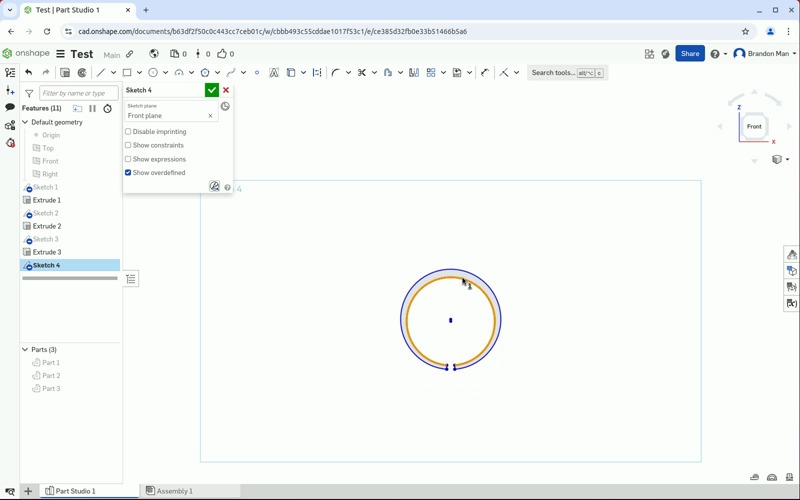
scroll(-6)
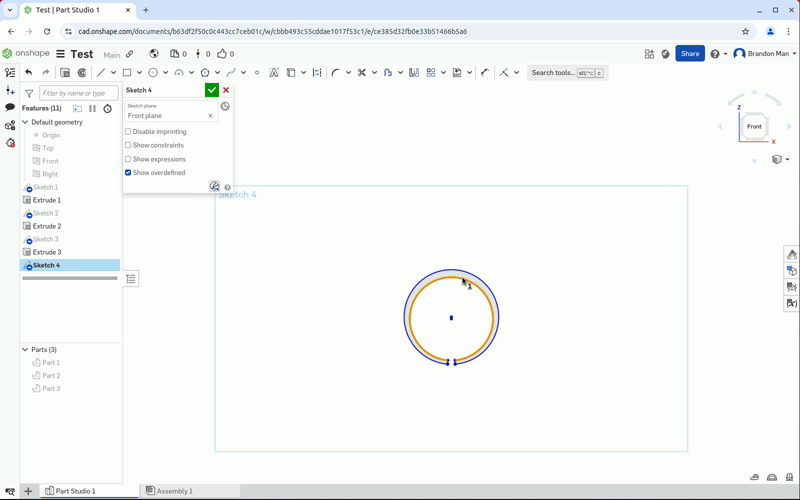
scroll(-6)
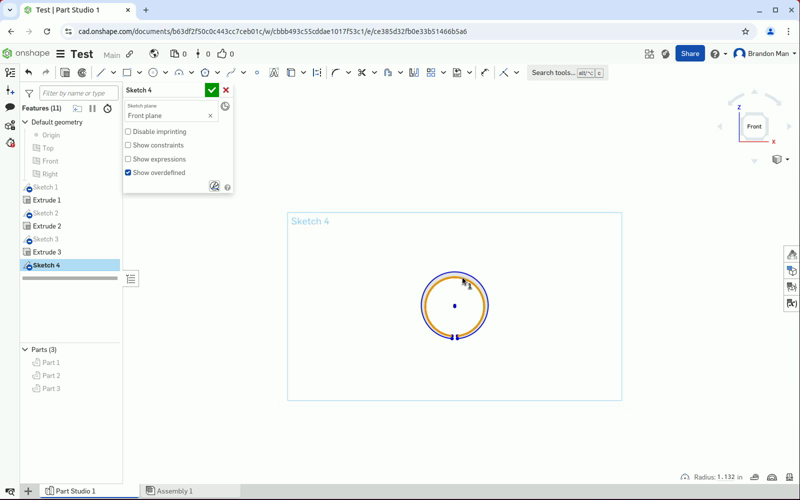
scroll(-6)
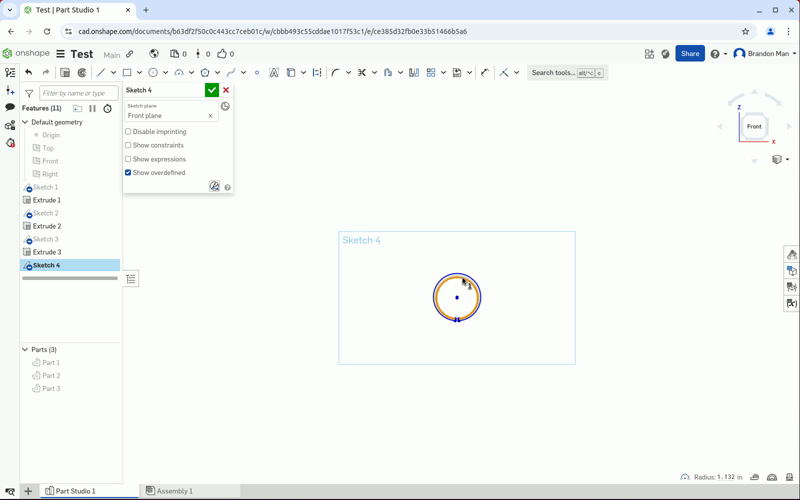
scroll(-6)
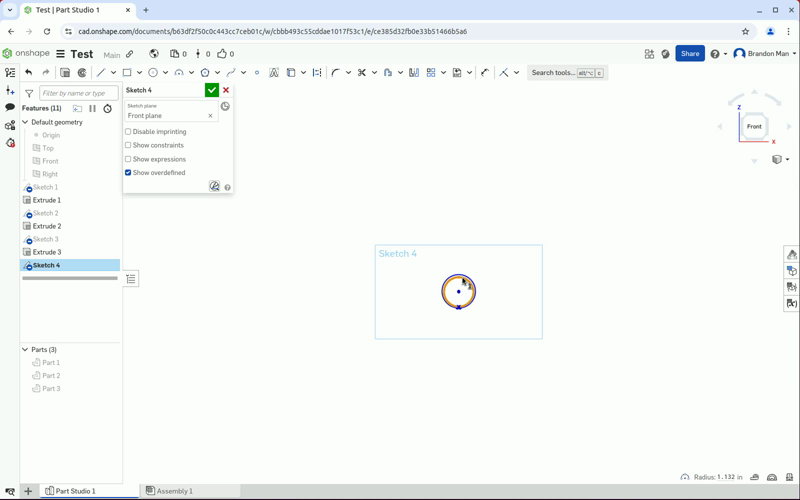
scroll(-6)
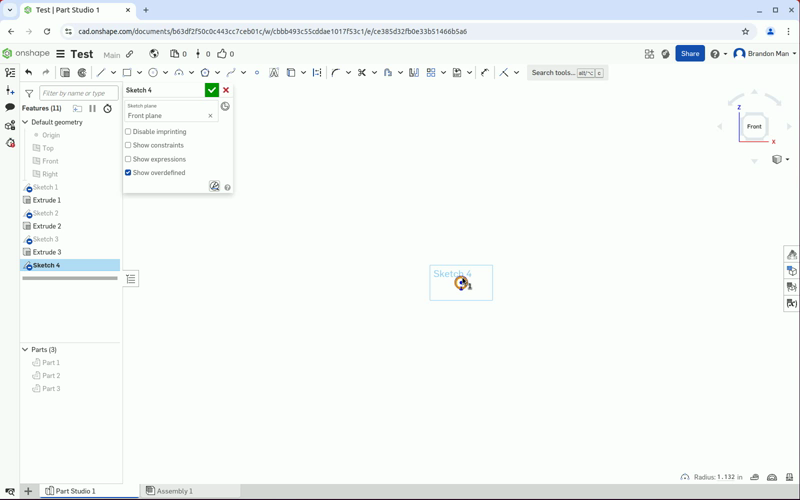
mouse_move(73, 352)
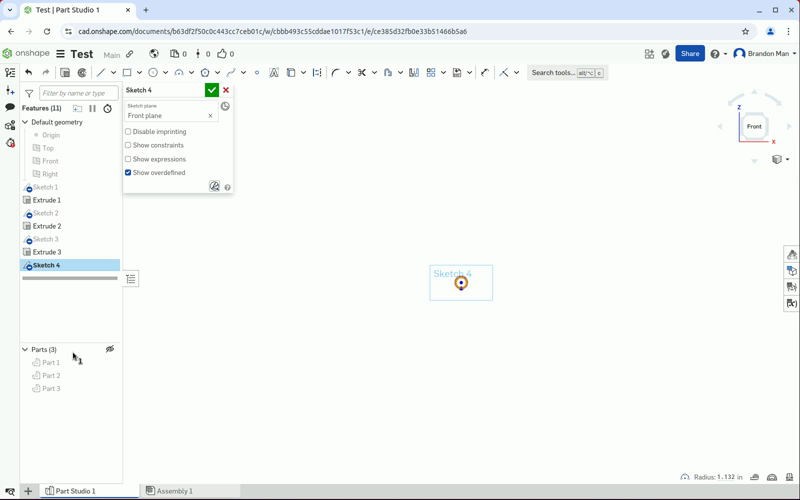
key(shift+y)
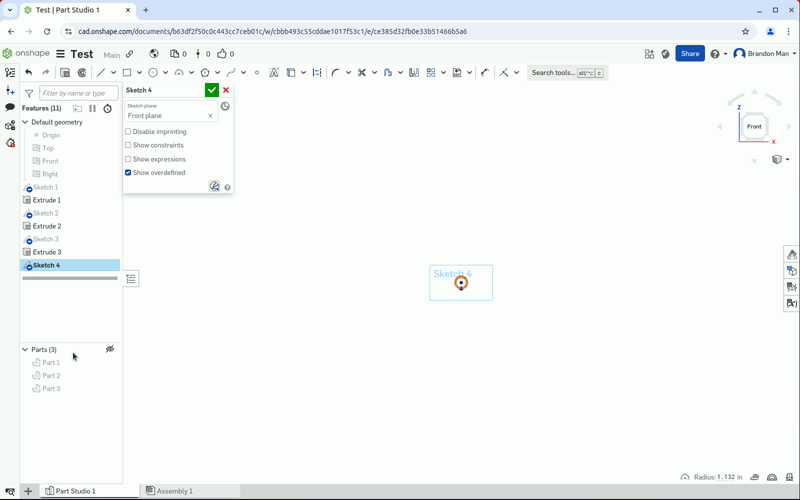
key(shift+e)
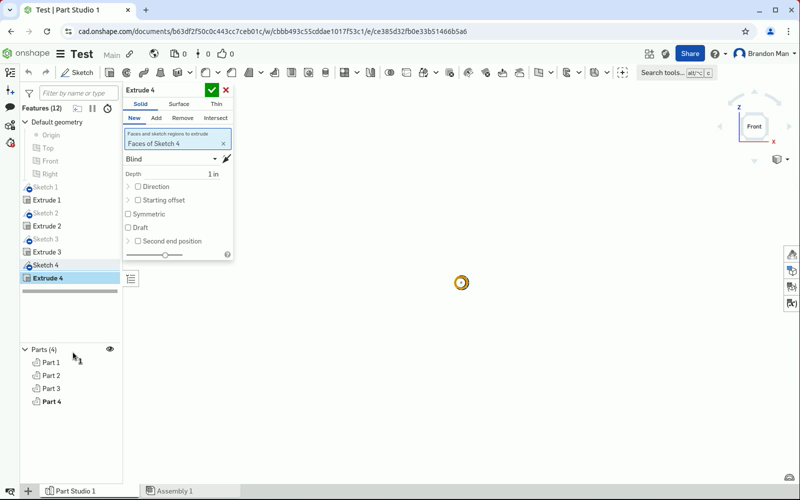
mouse_move(143, 106)
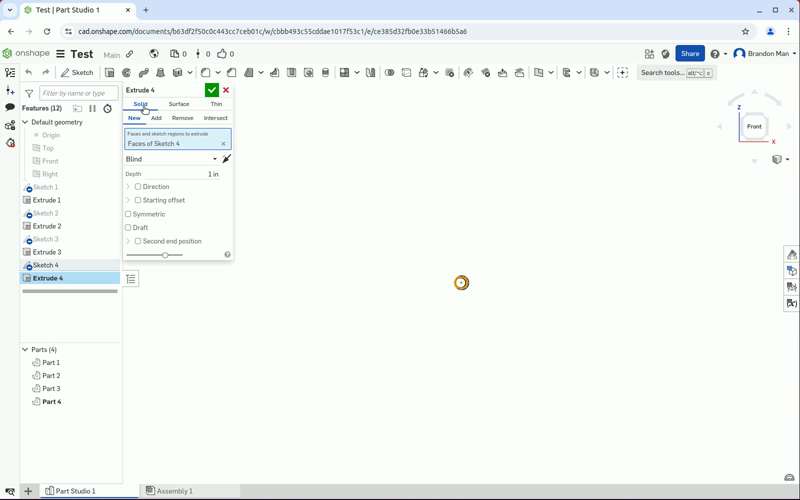
click(143, 106)
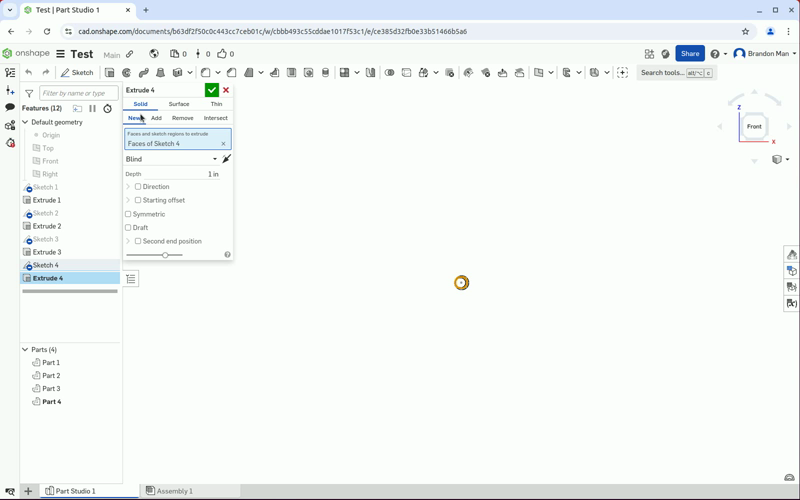
mouse_move(137, 120)
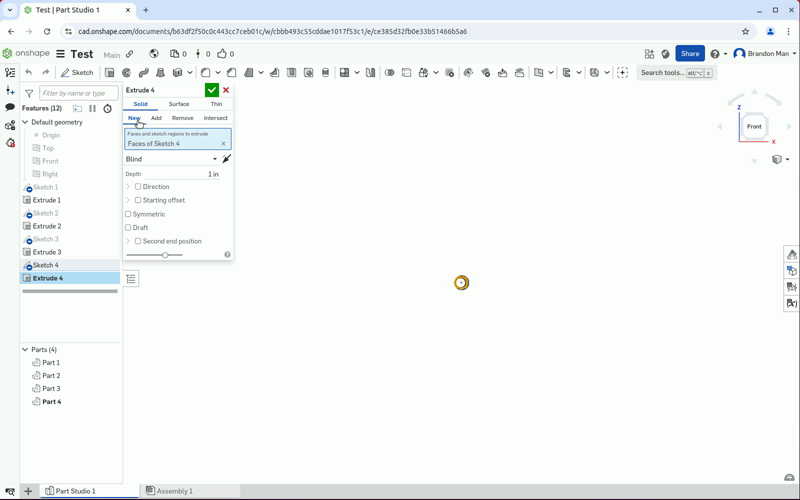
click(137, 120)
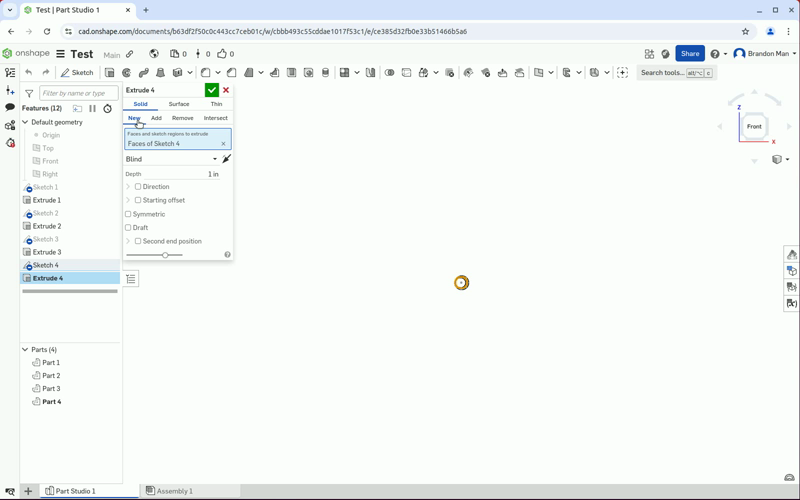
key(tab, 4)
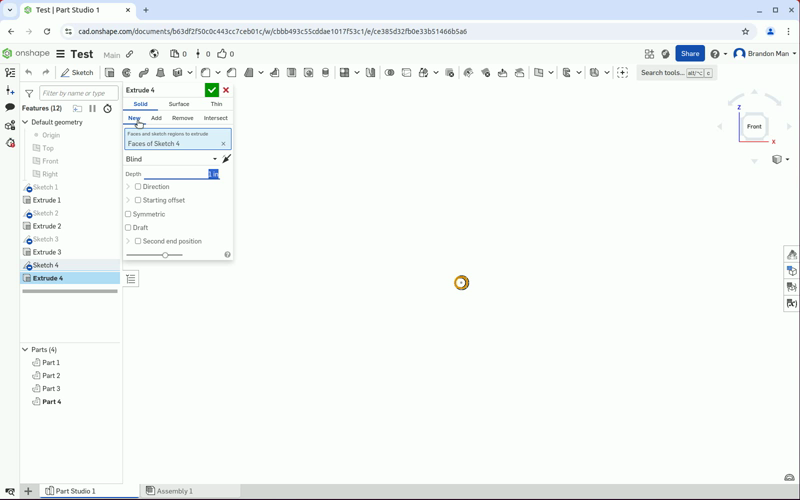
text(17.572)
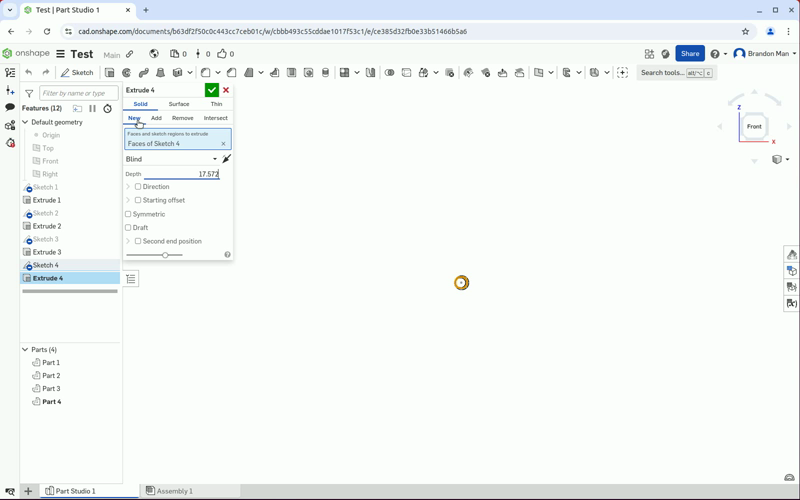
key(enter)
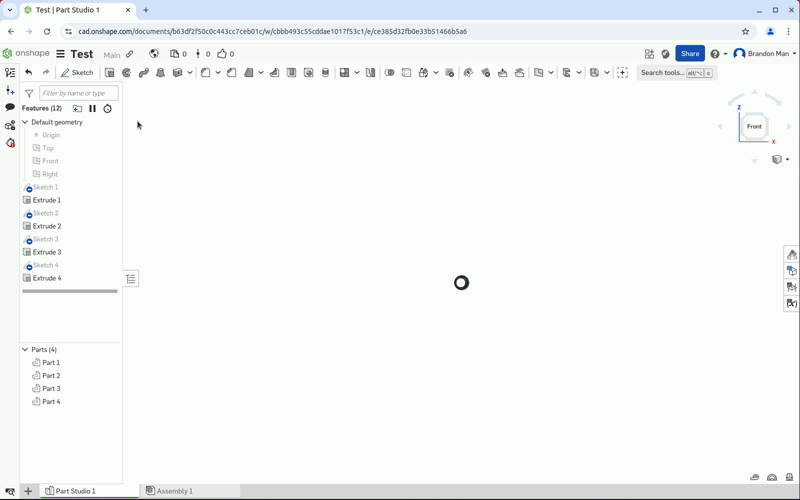
key(shift+h)
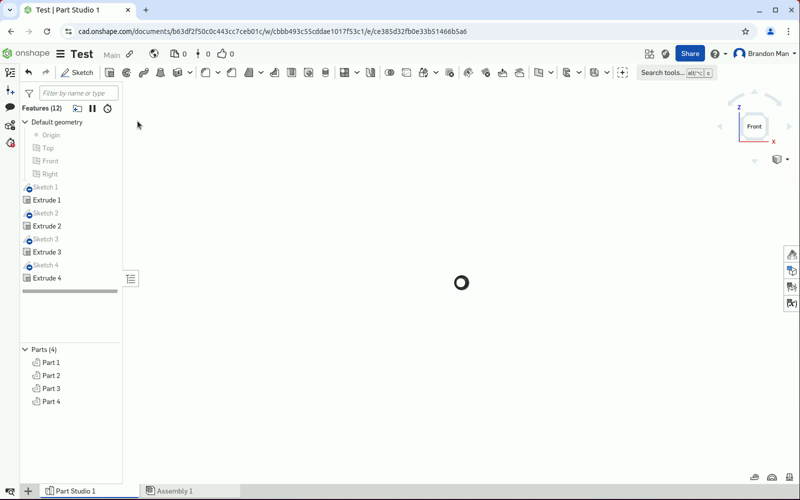
key(shift+h)
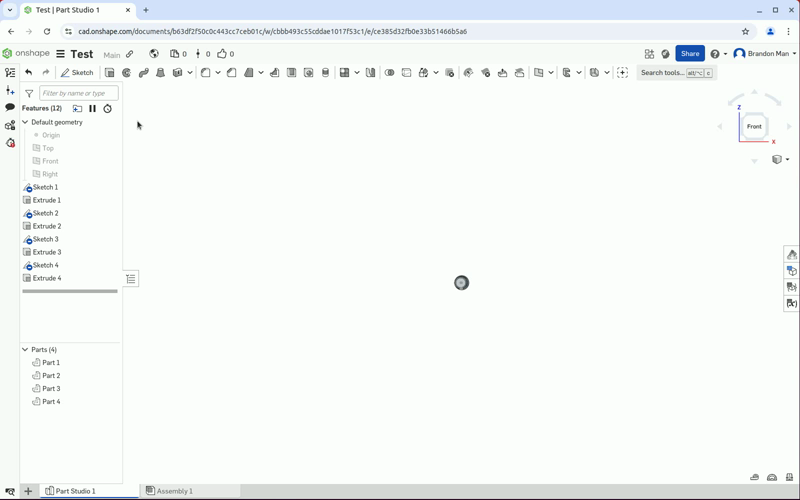
key(shift+7)
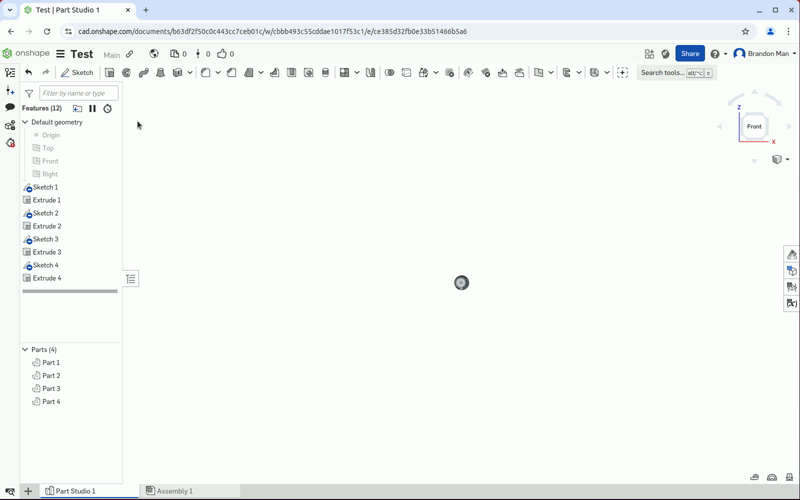
key(left, 2)
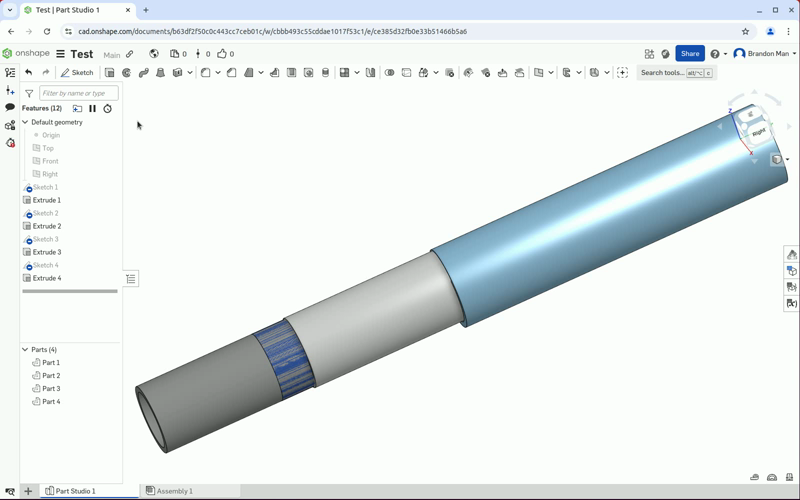
key(down, 2)
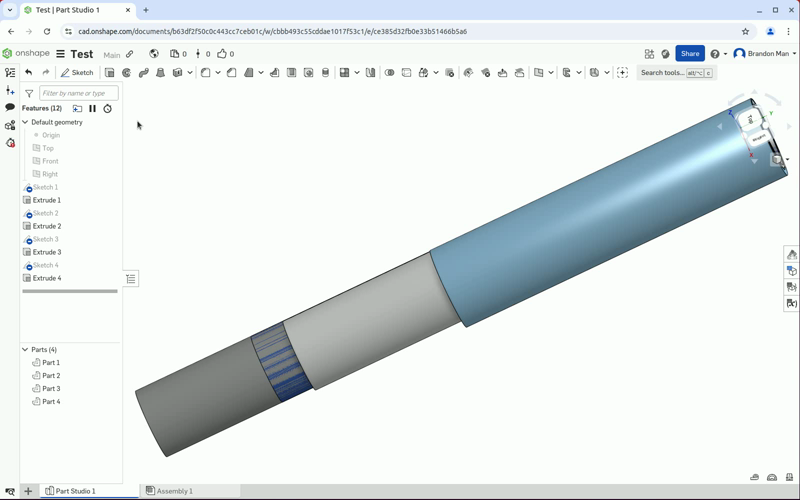
key(up, 2)
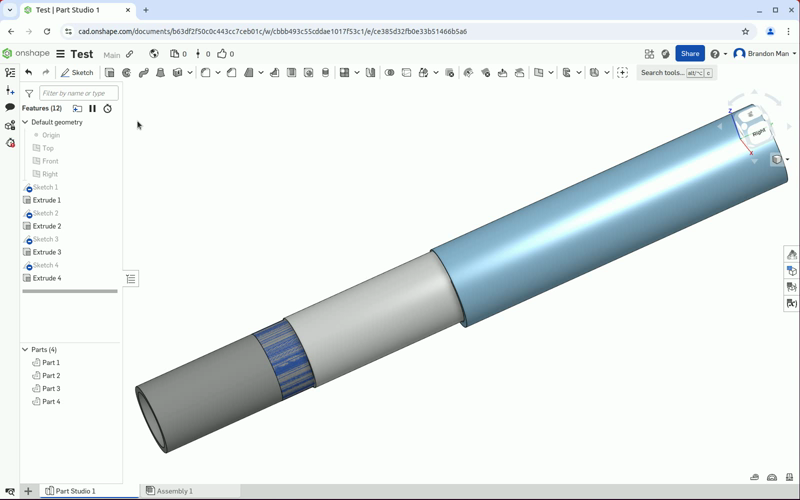
key(right, 2)
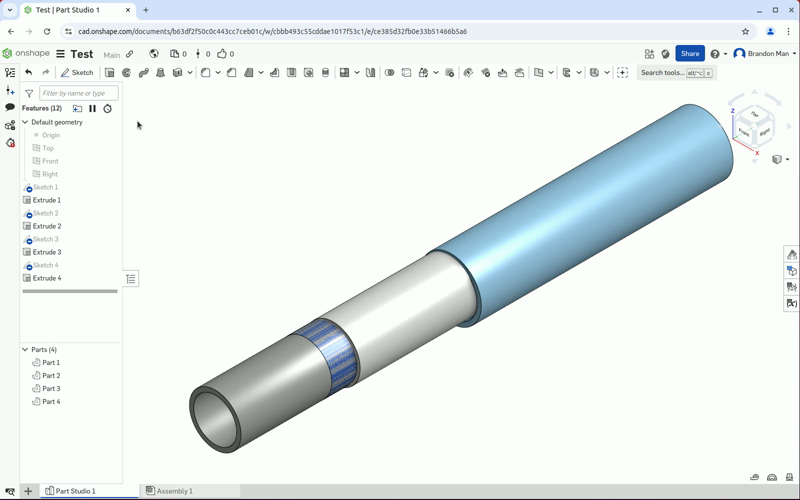
mouse_move(73, 189)
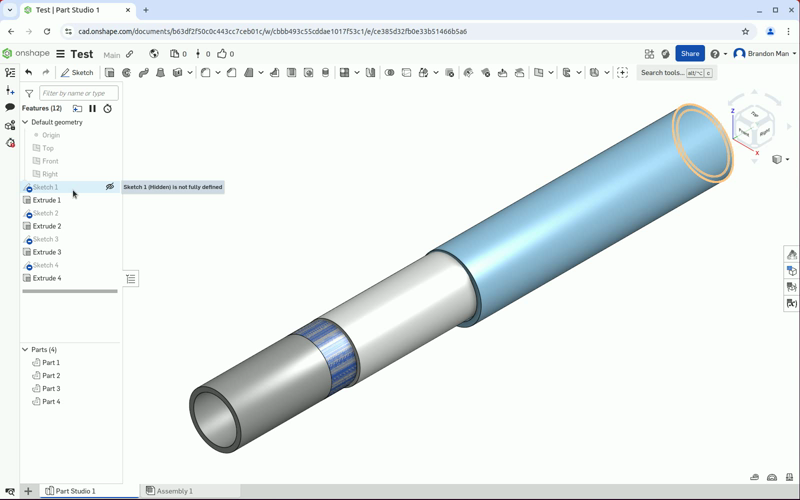
click(73, 189)